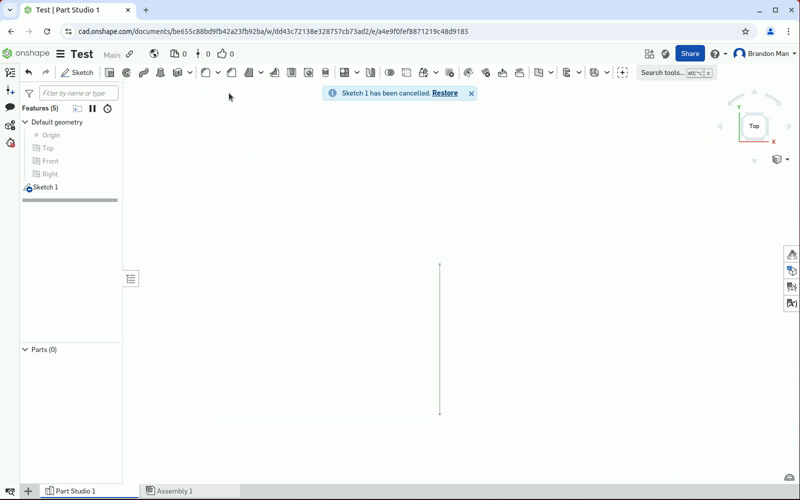
key(shift+h)
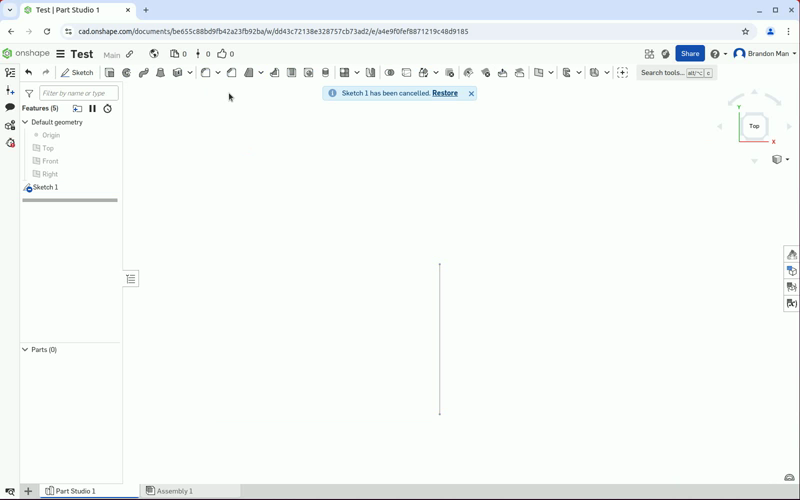
mouse_move(73, 352)
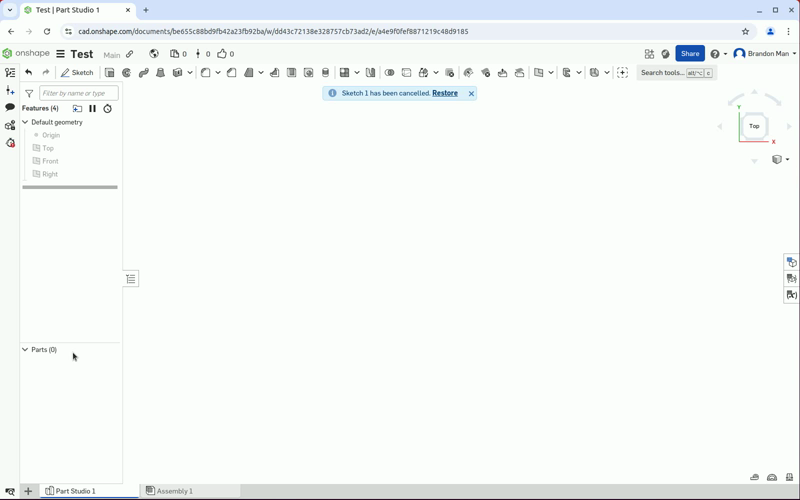
key(y)
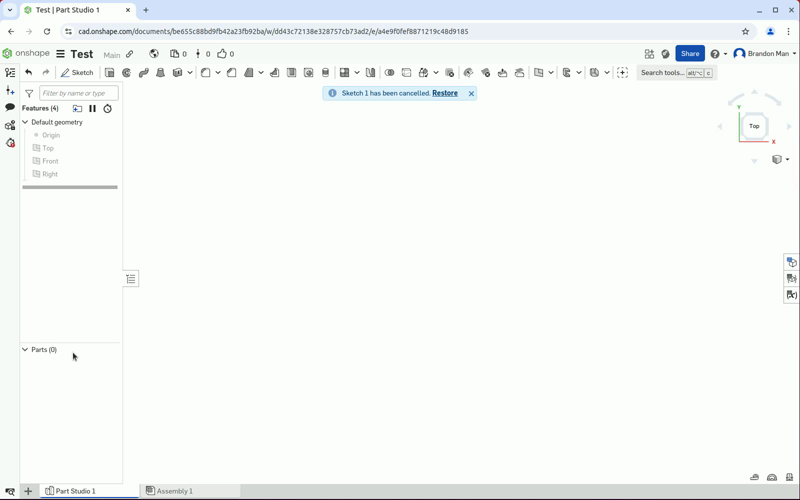
key(shift+p)
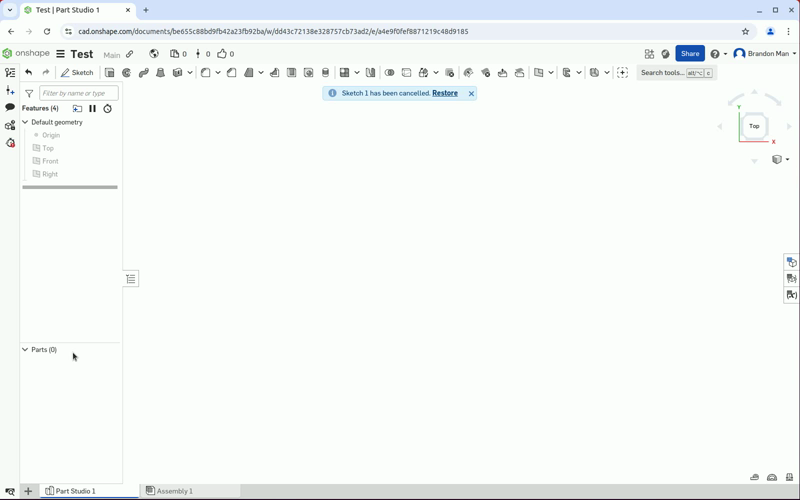
key(space)
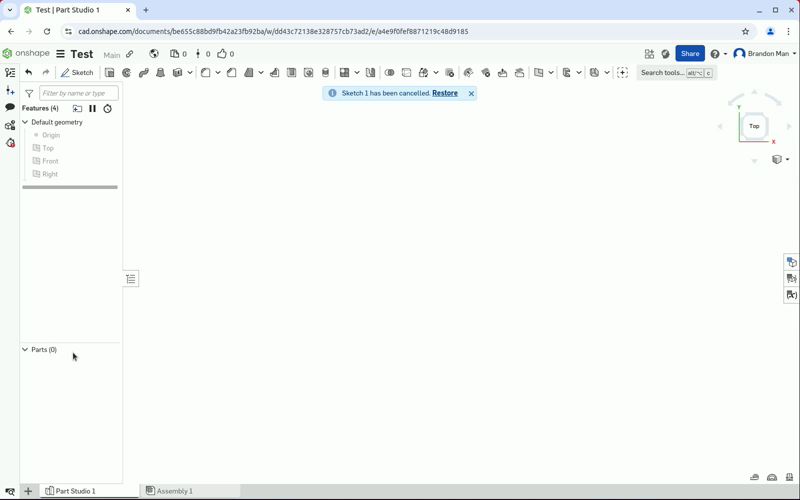
key_down(shift)
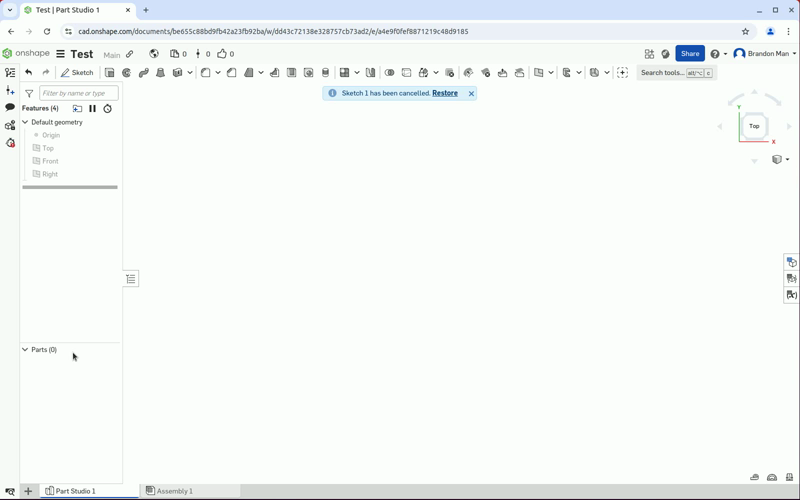
key(up)
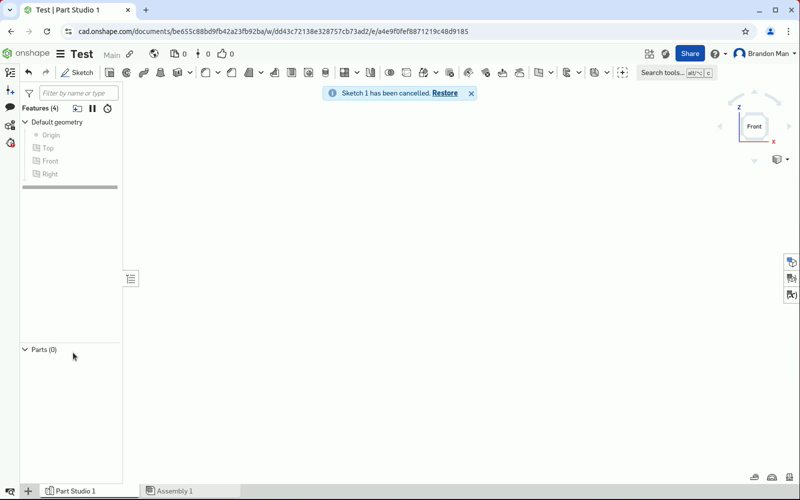
key_up(shift)
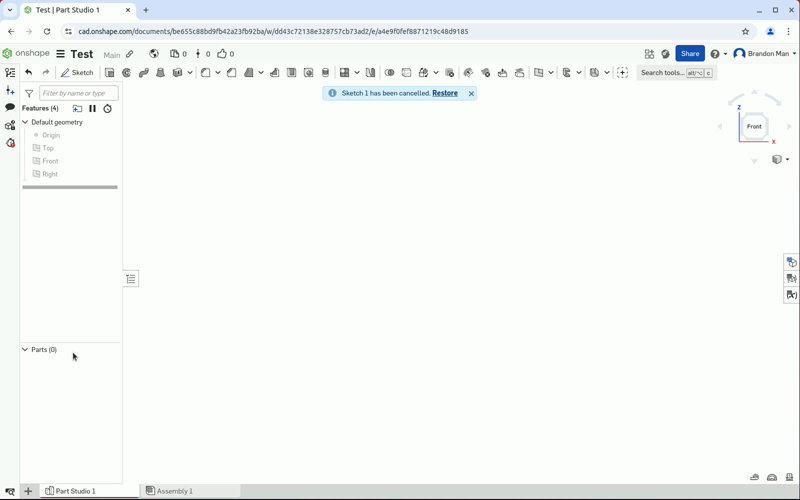
mouse_move(73, 352)
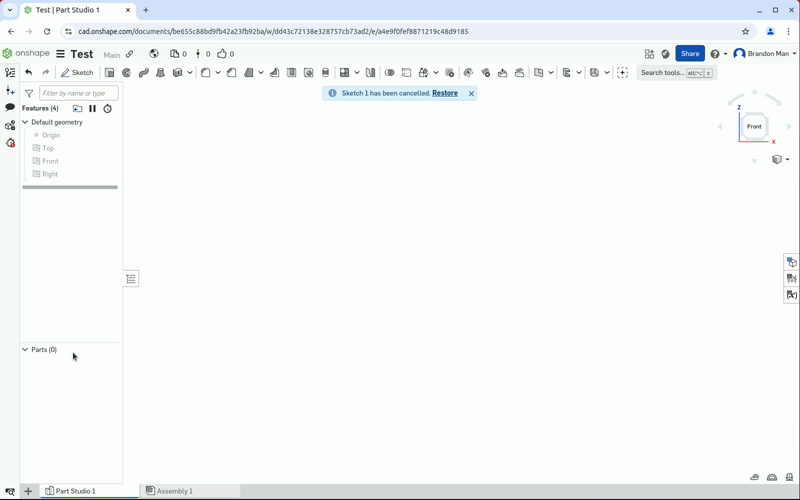
key(shift+y)
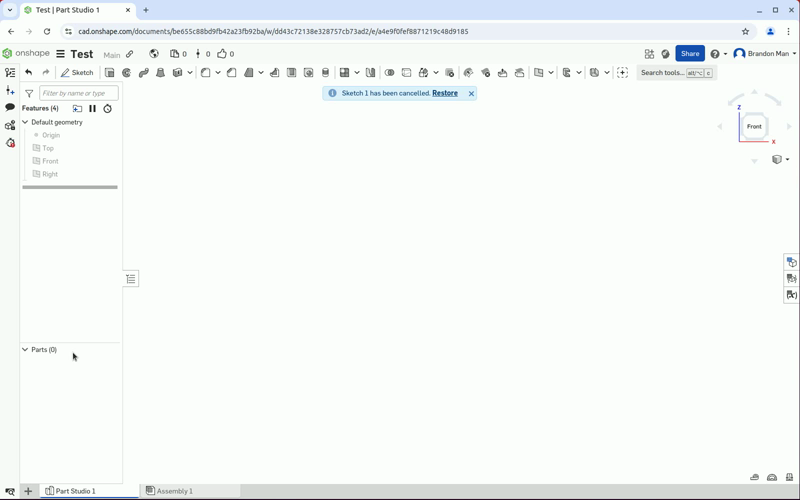
key(shift+s)
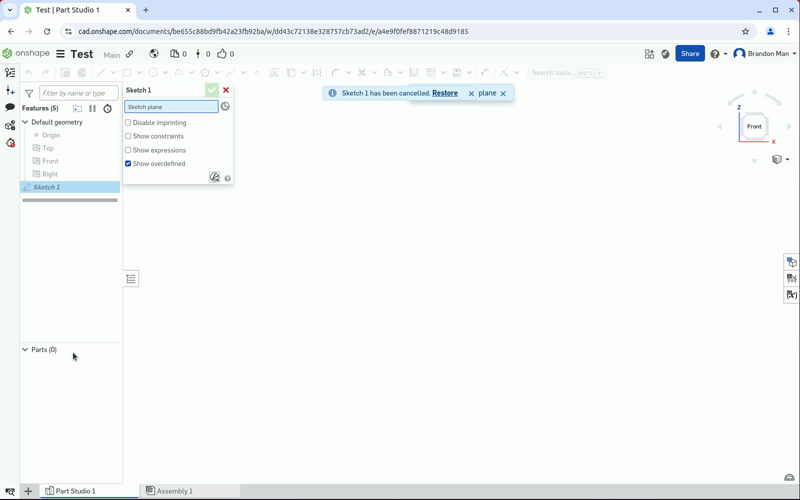
mouse_move(73, 163)
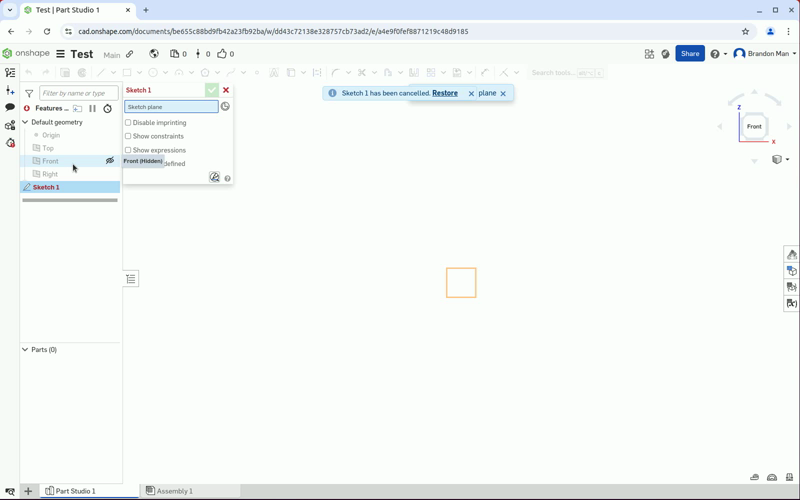
click(73, 163)
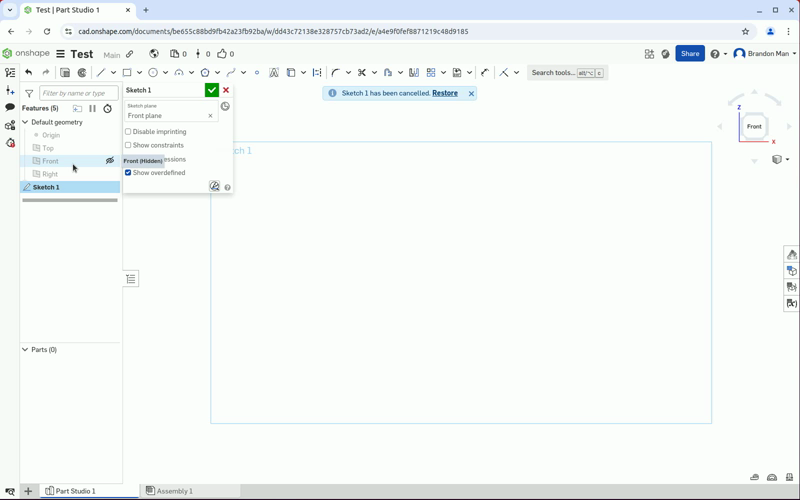
mouse_move(73, 352)
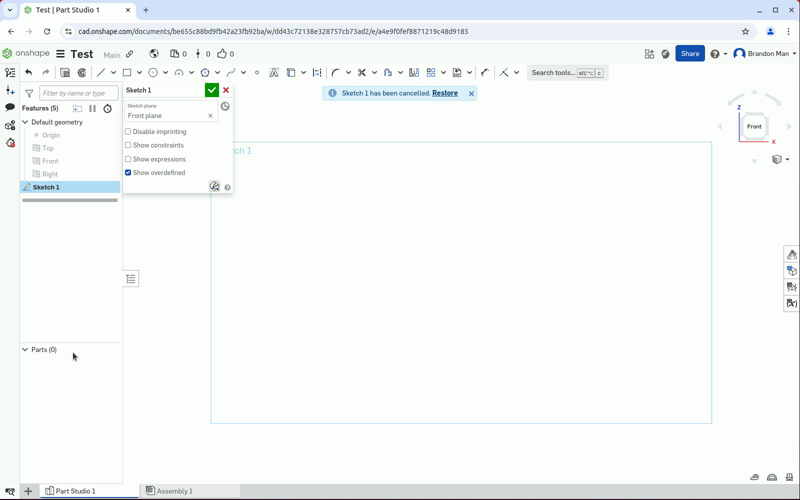
key(y)
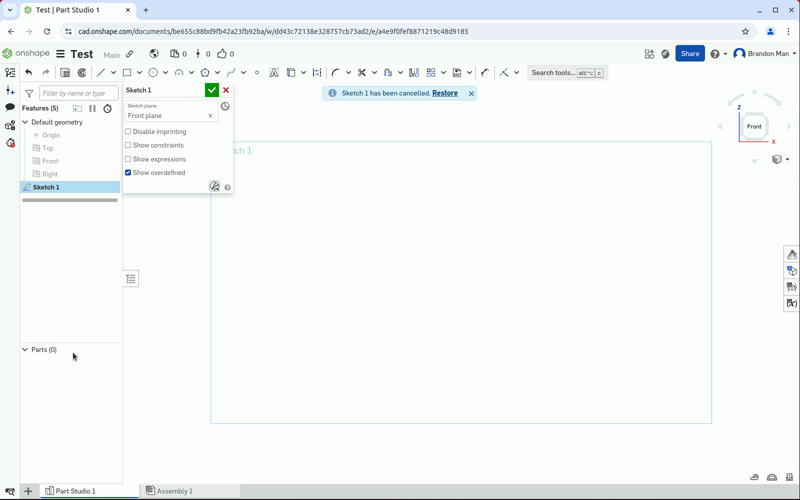
key(l)
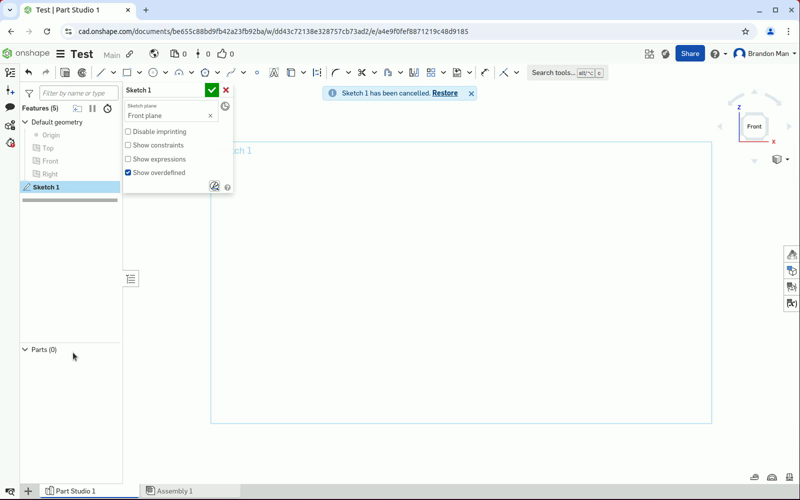
key_down(shift)
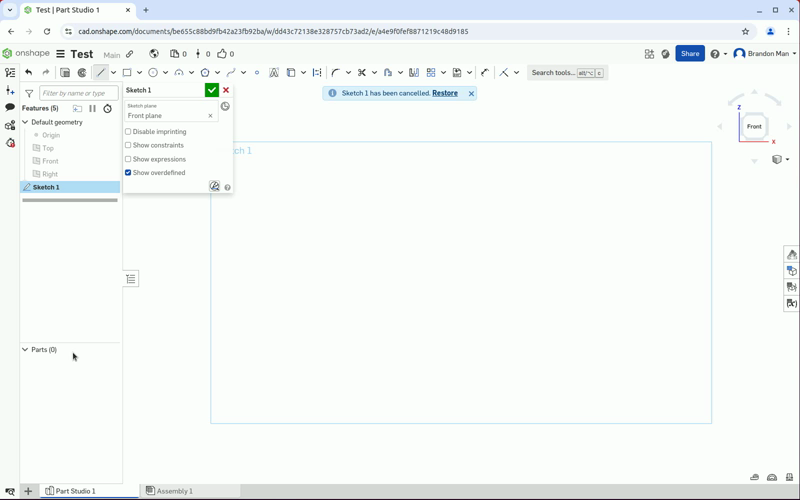
mouse_move(460, 246)
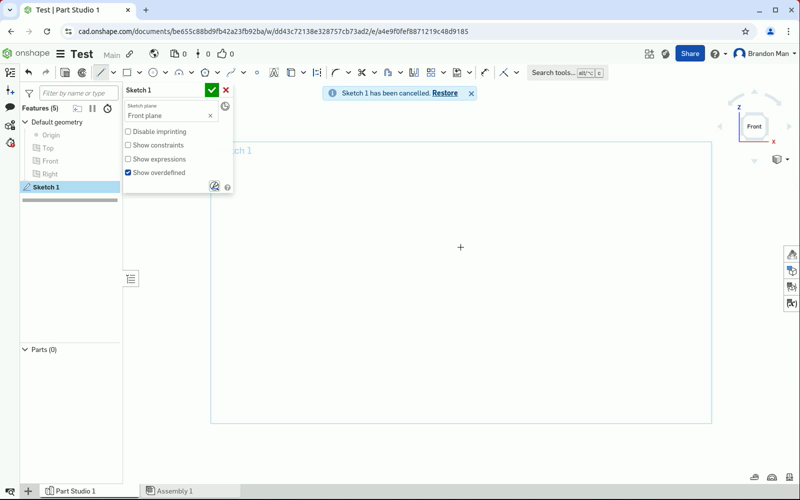
click(460, 246)
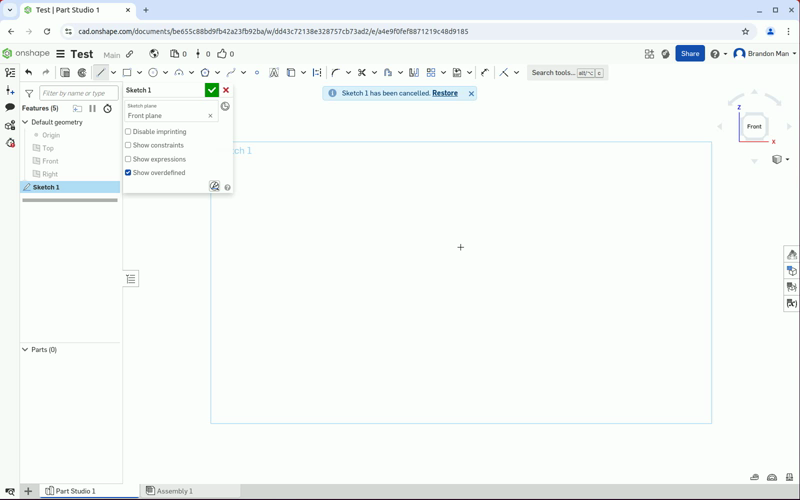
key_up(shift)
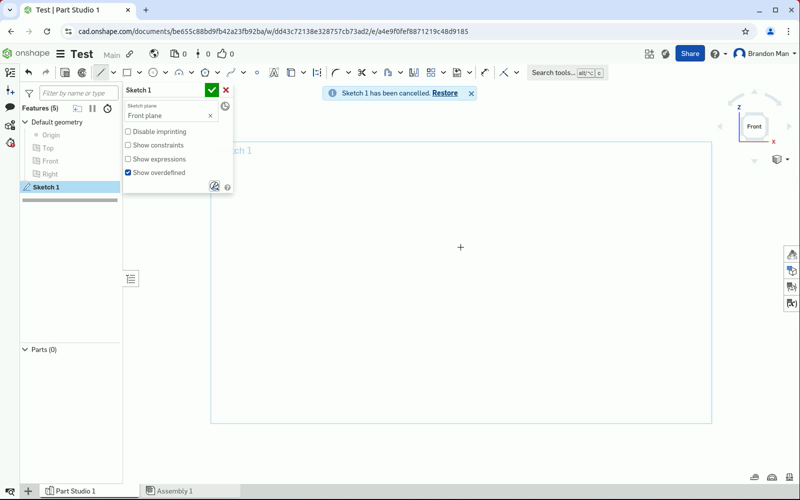
key_down(shift)
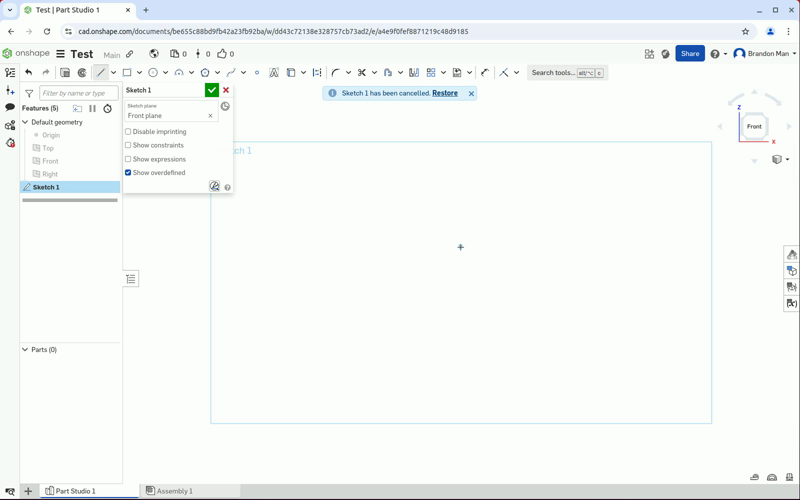
mouse_move(567, 246)
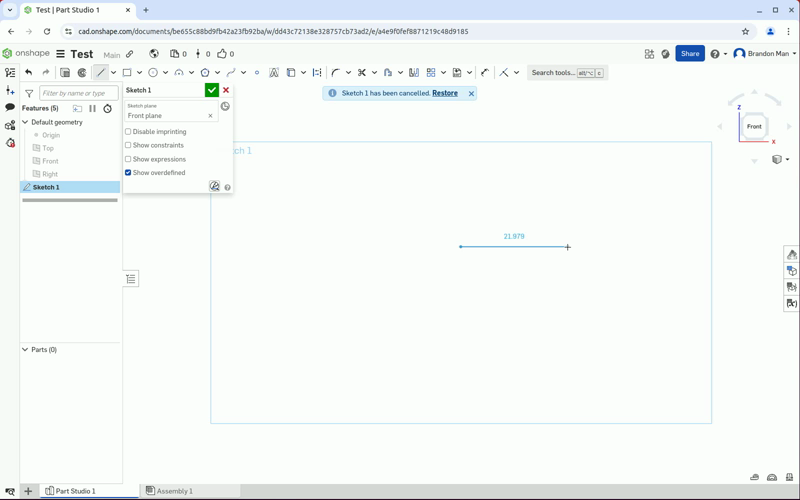
click(567, 246)
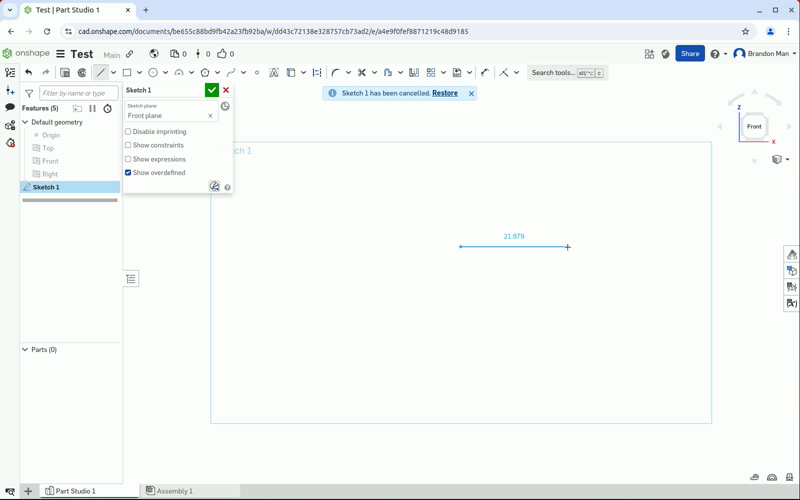
key_up(shift)
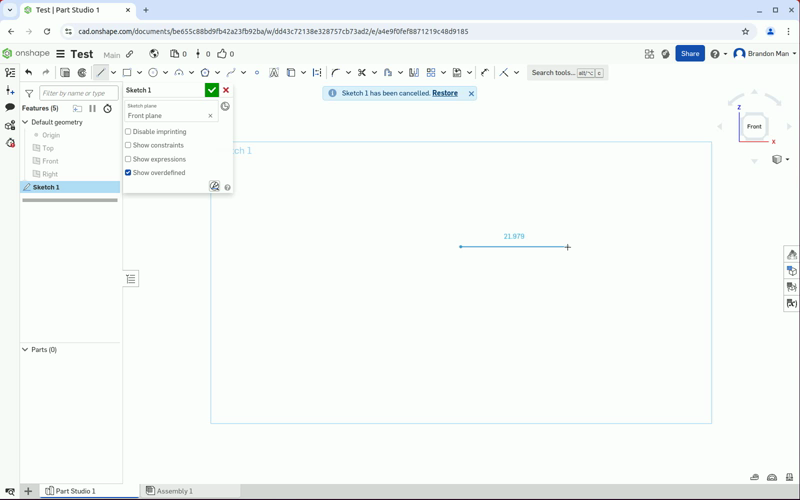
key_down(shift)
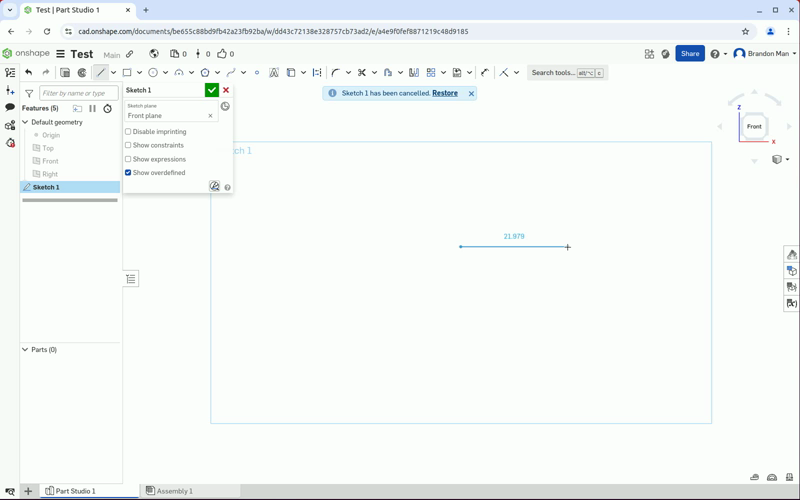
mouse_move(589, 246)
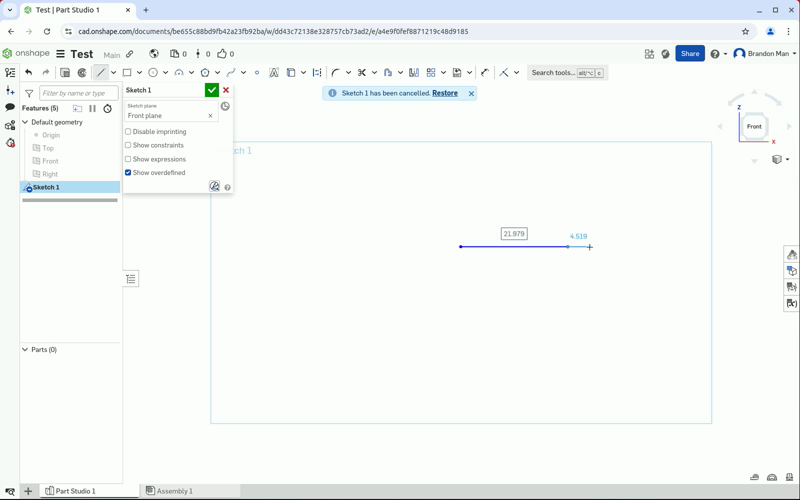
mouse_move(567, 240)
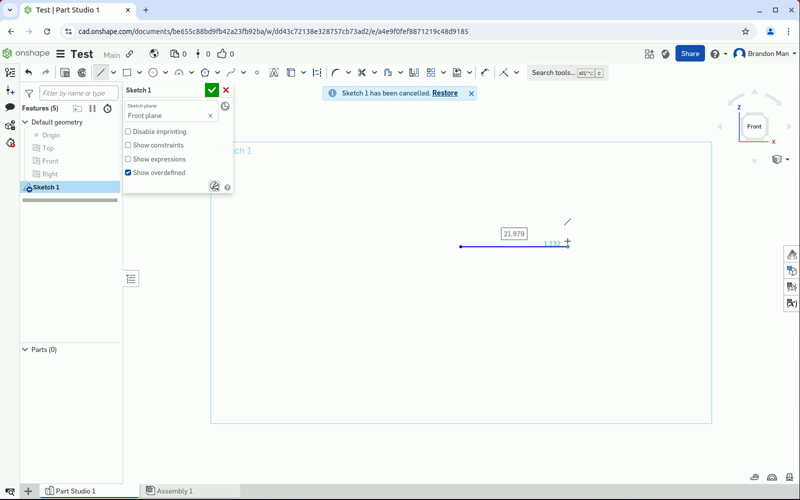
scroll(6)
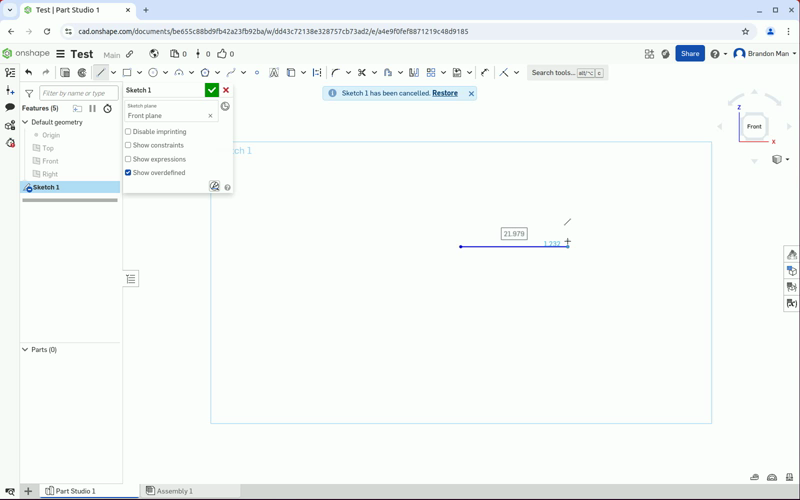
scroll(6)
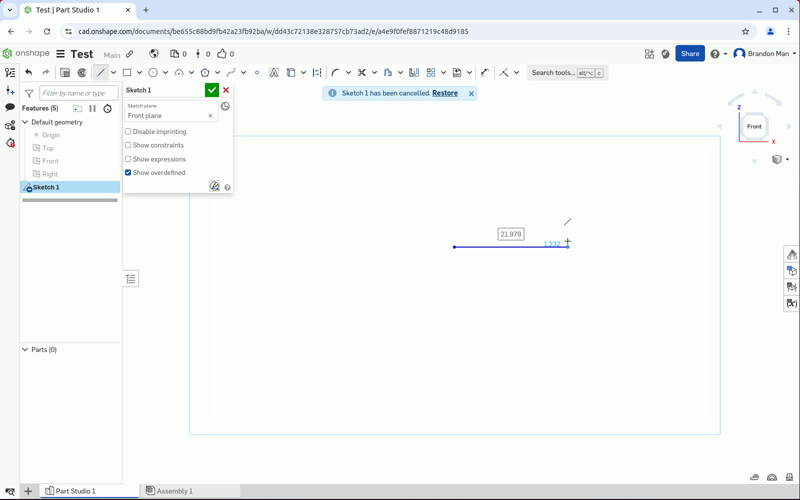
scroll(6)
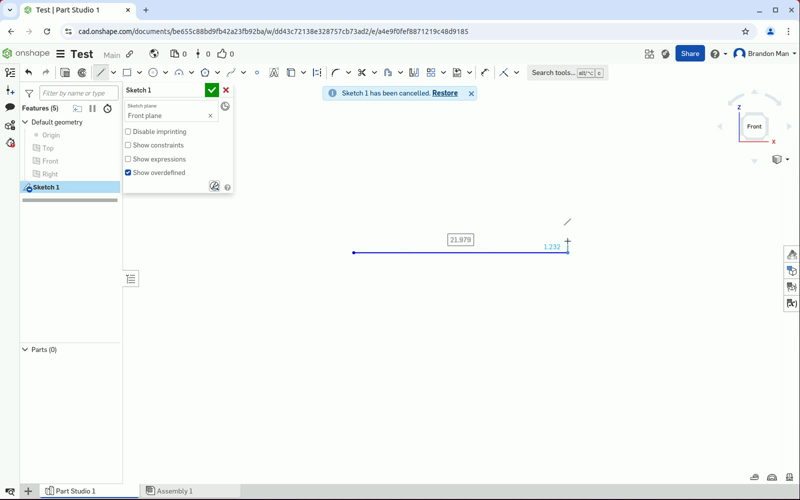
scroll(6)
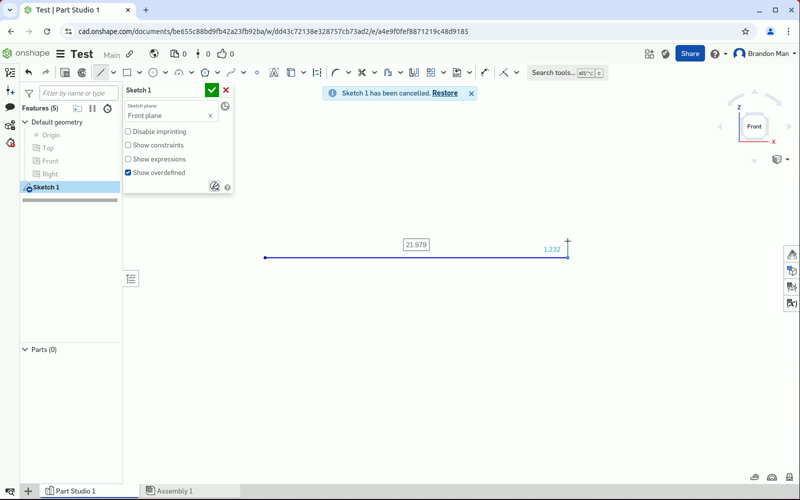
scroll(6)
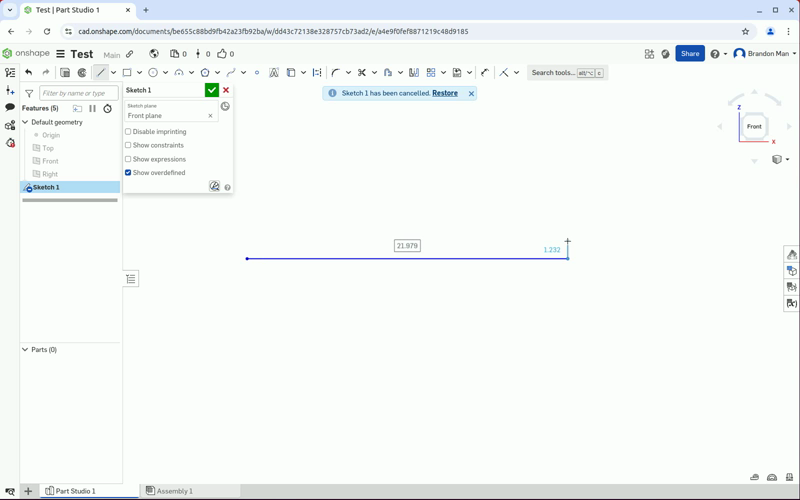
scroll(6)
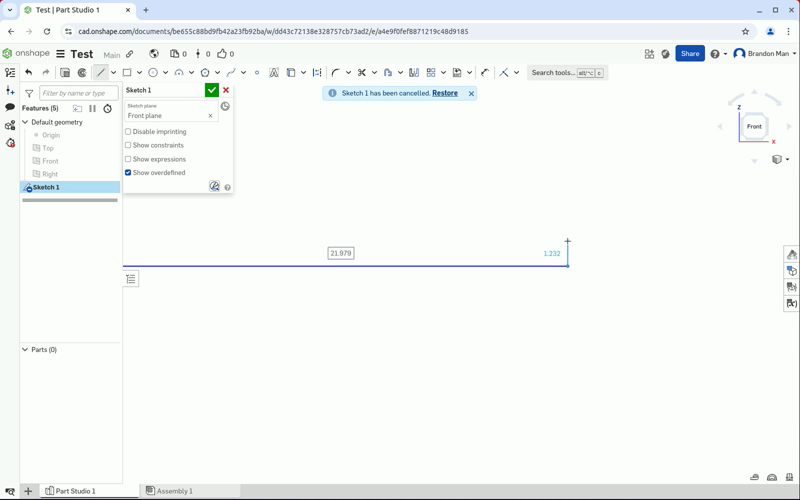
scroll(6)
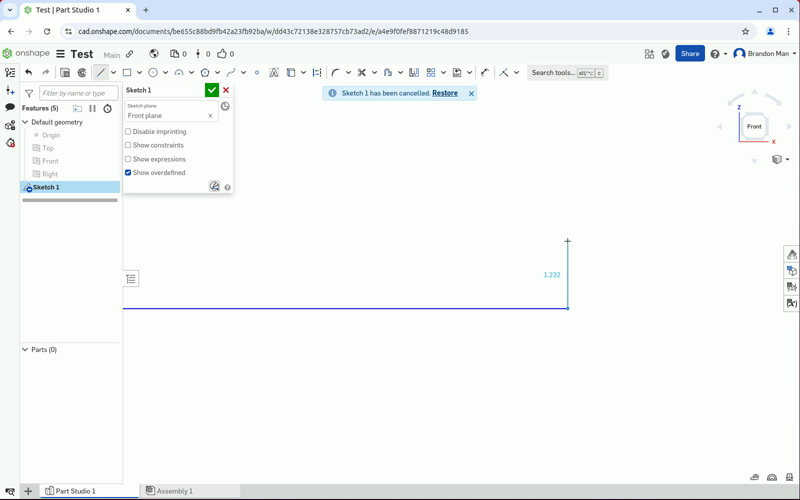
click(567, 240)
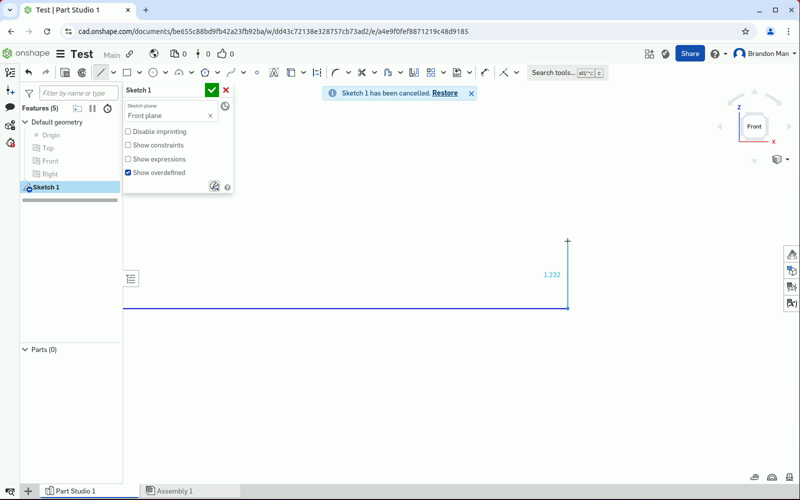
scroll(-6)
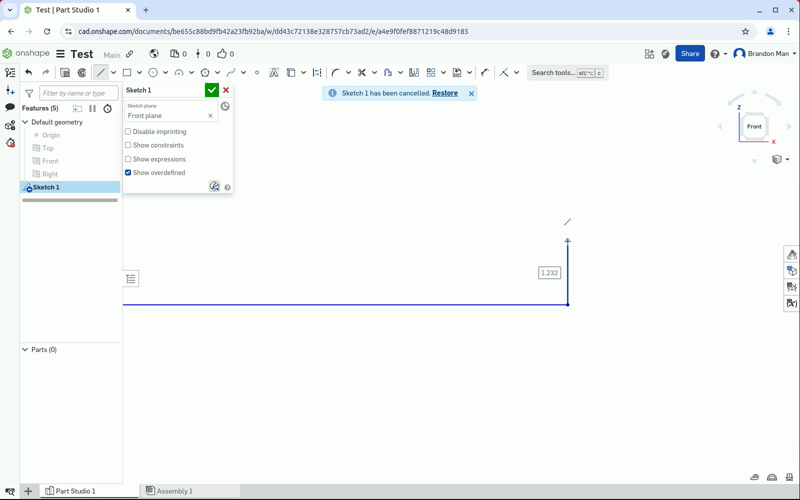
scroll(-6)
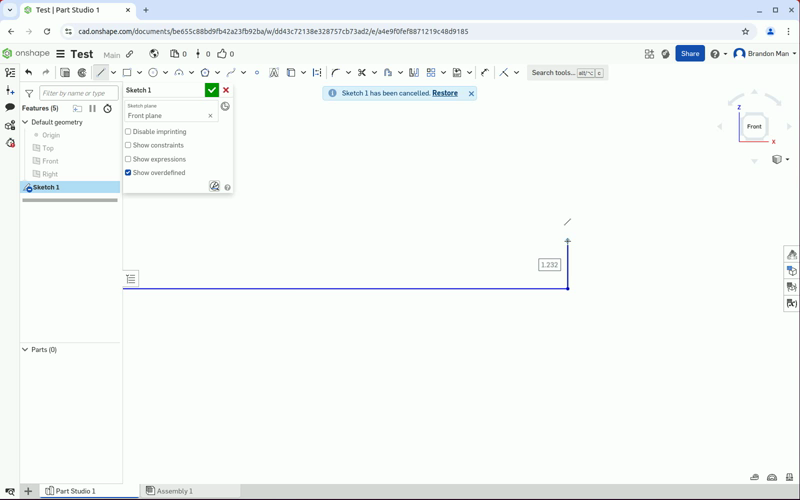
scroll(-6)
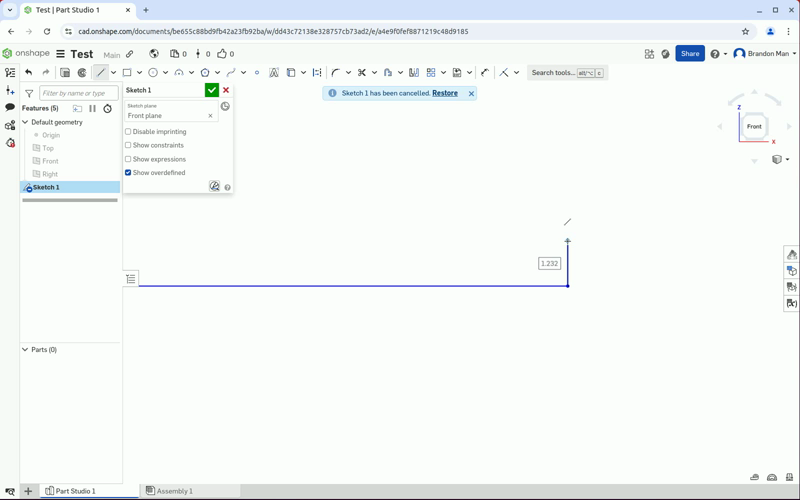
scroll(-6)
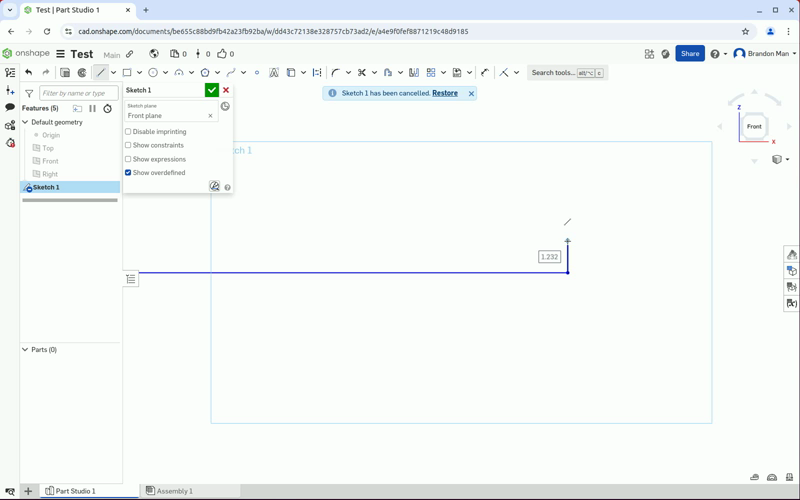
scroll(-6)
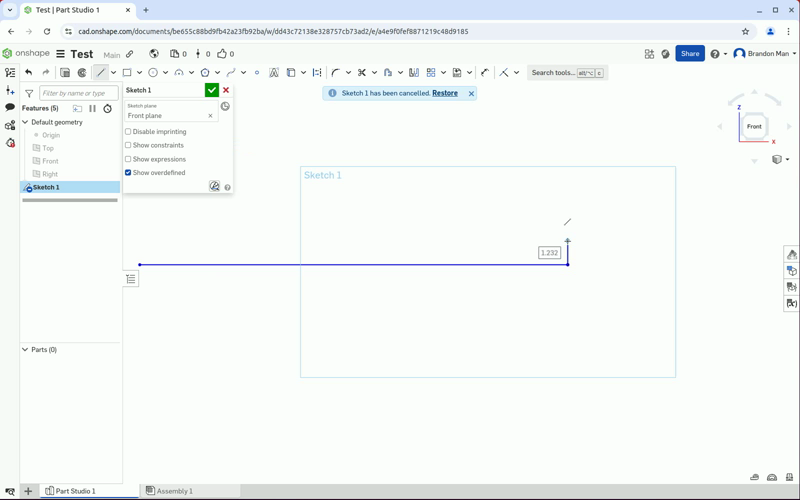
scroll(-6)
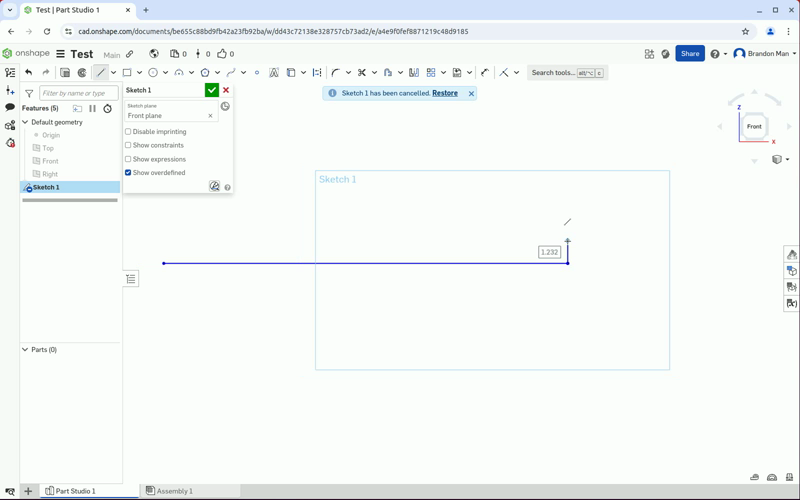
scroll(-6)
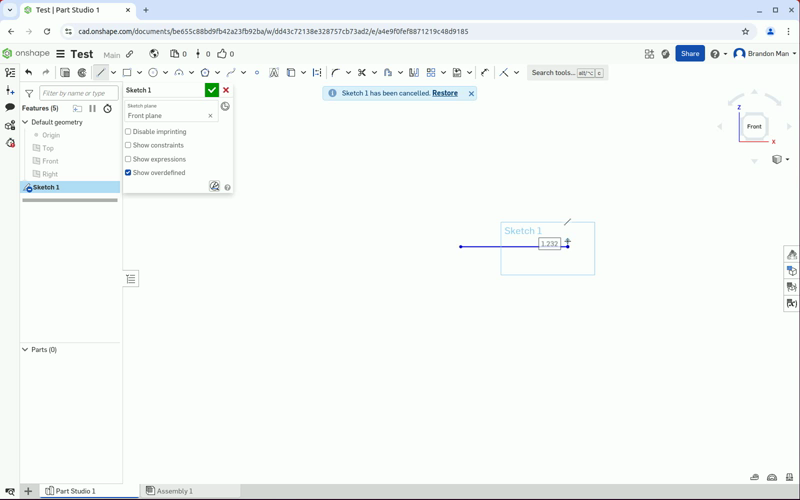
key_up(shift)
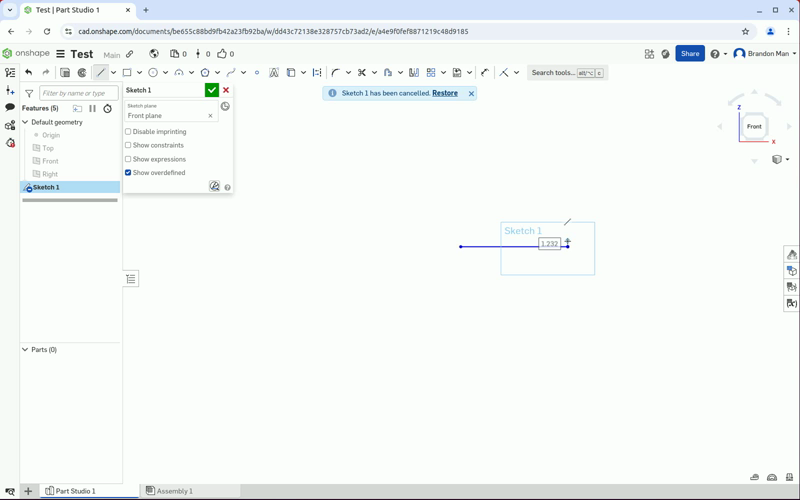
key_down(shift)
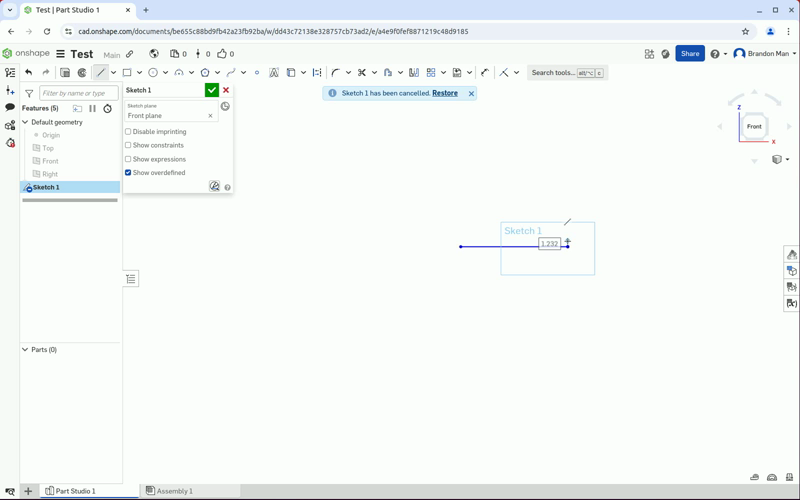
mouse_move(460, 240)
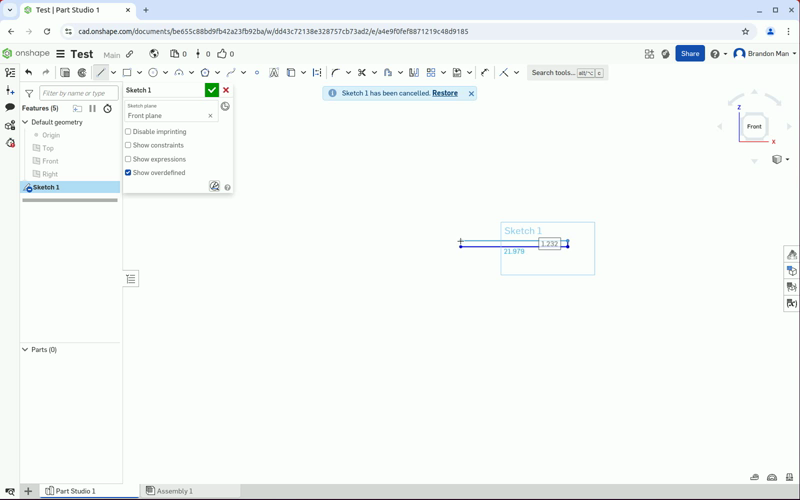
click(460, 240)
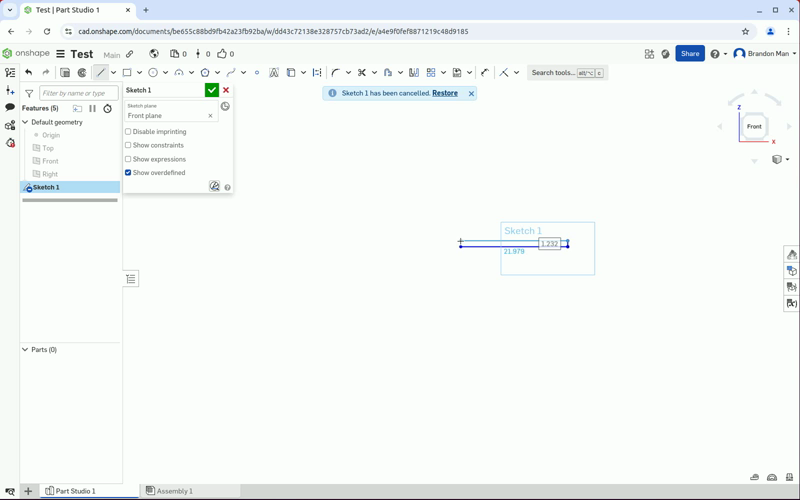
key_up(shift)
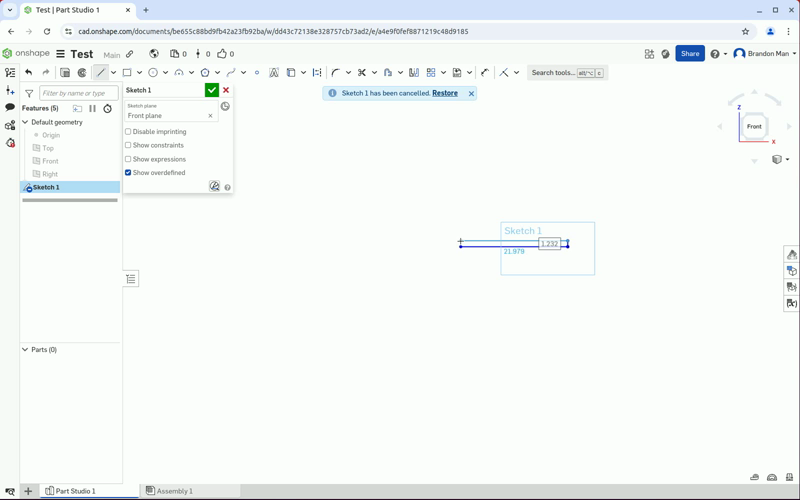
mouse_move(490, 240)
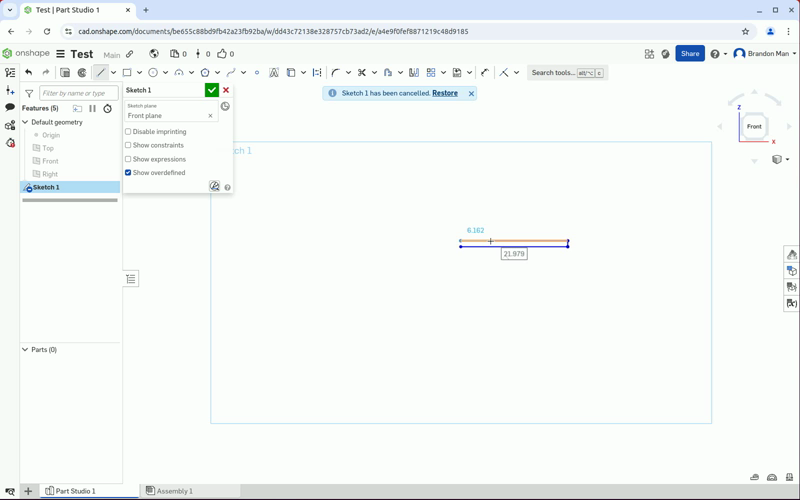
key_down(shift)
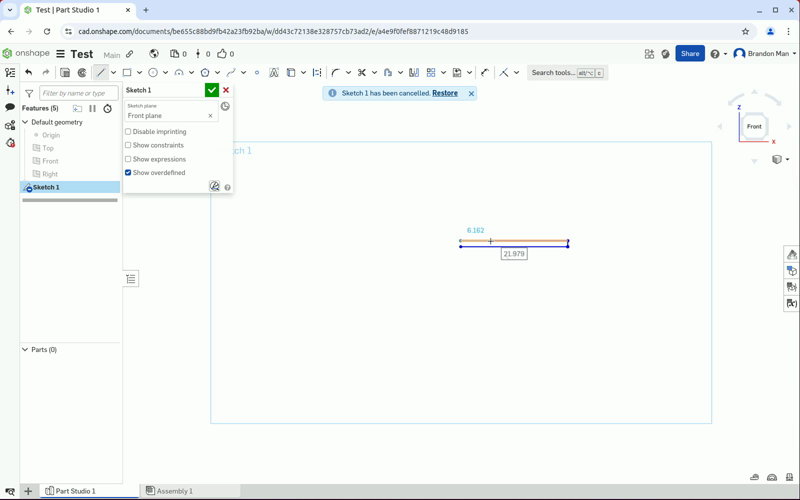
mouse_move(460, 246)
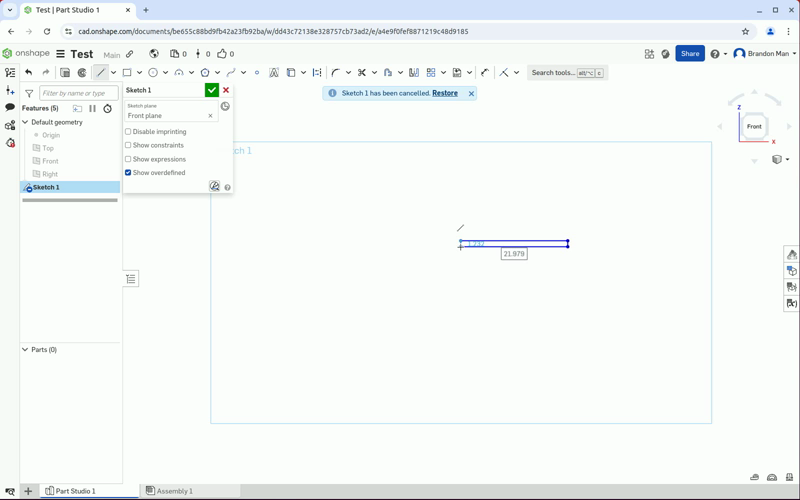
scroll(6)
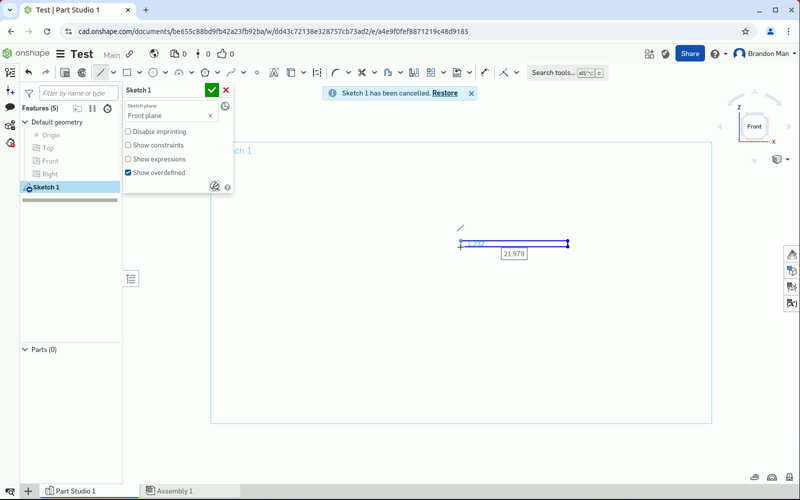
scroll(6)
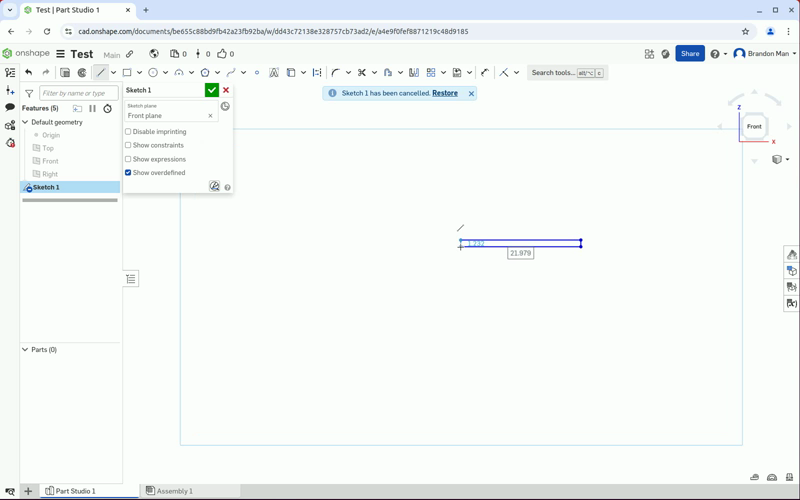
scroll(6)
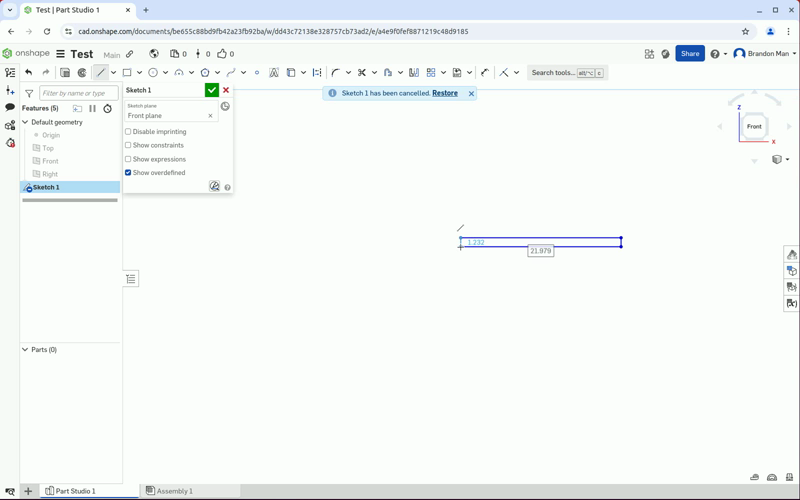
scroll(6)
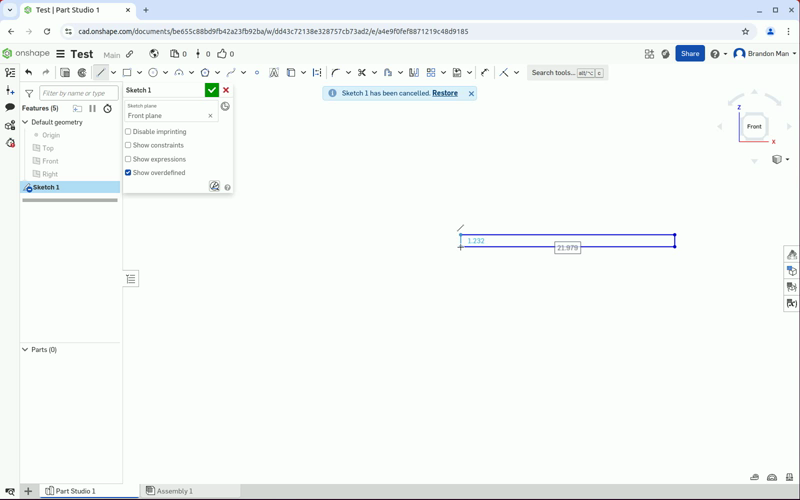
scroll(6)
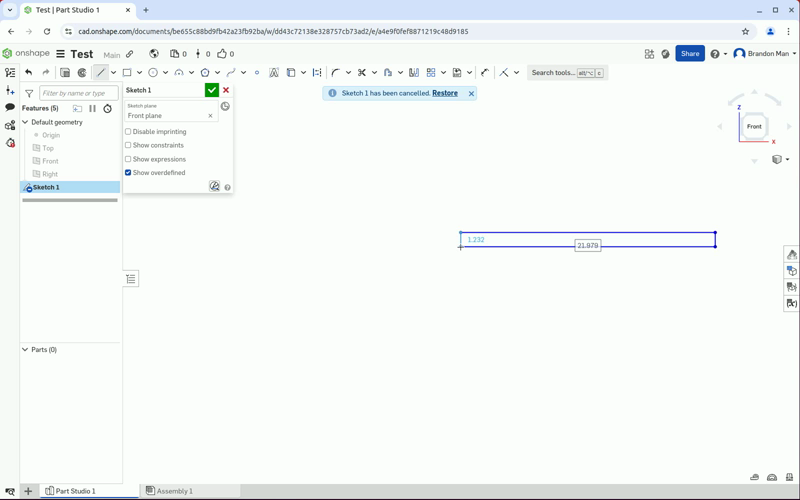
scroll(6)
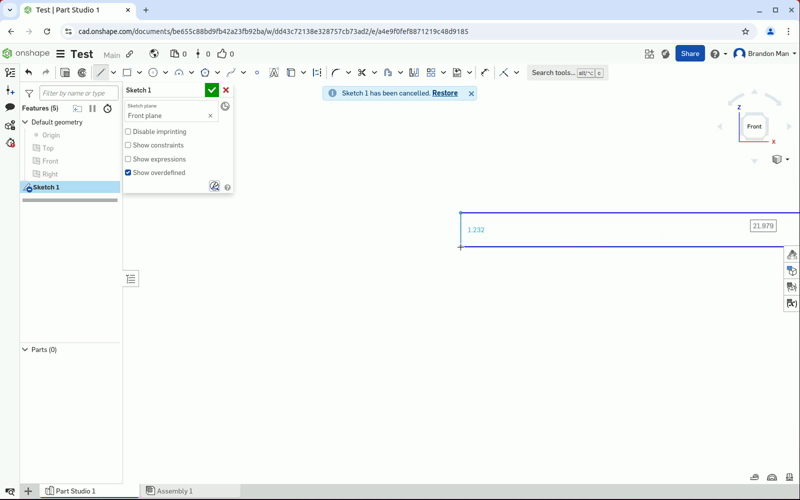
scroll(6)
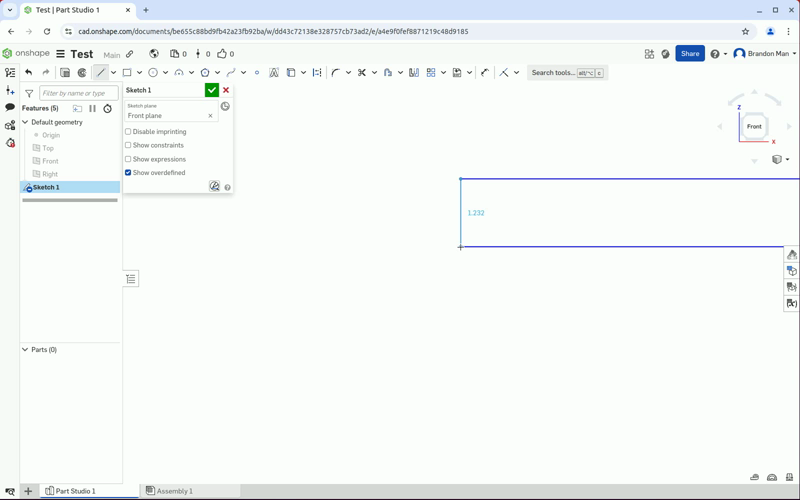
key_up(shift)
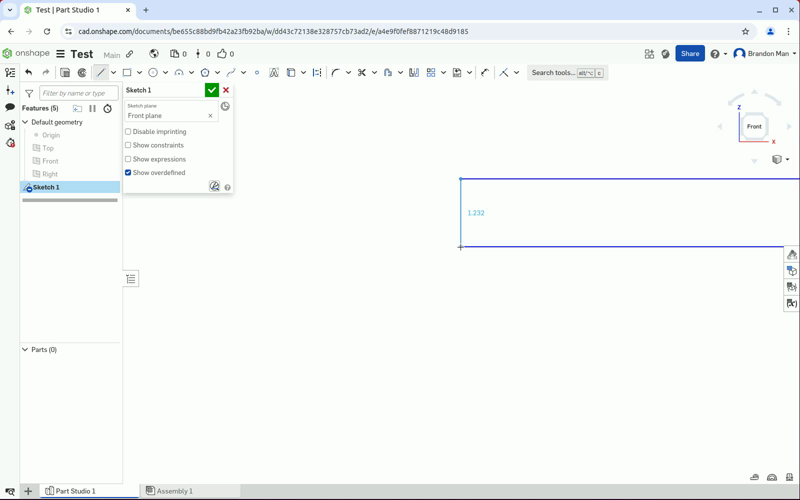
click(460, 246)
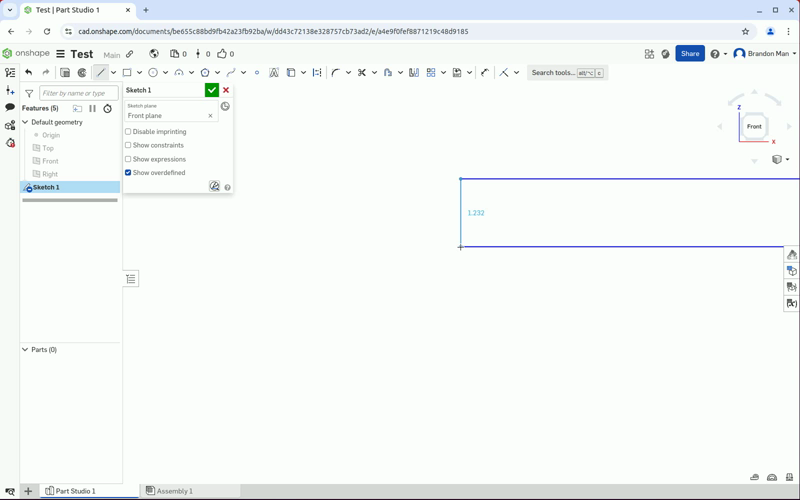
scroll(-6)
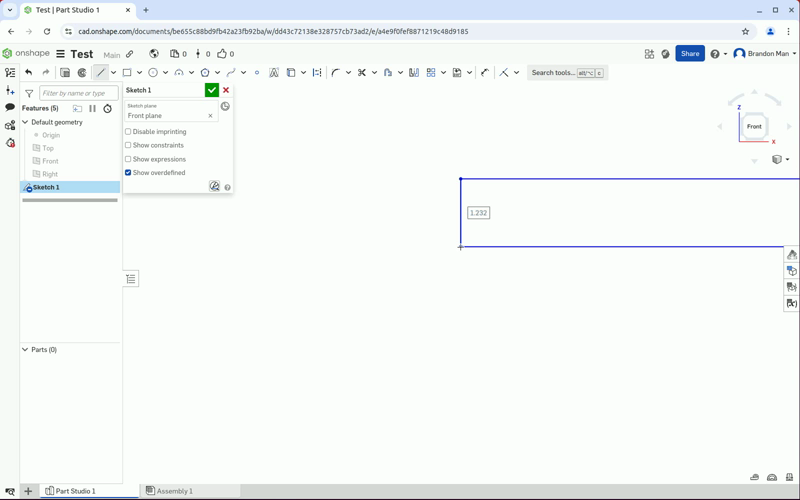
scroll(-6)
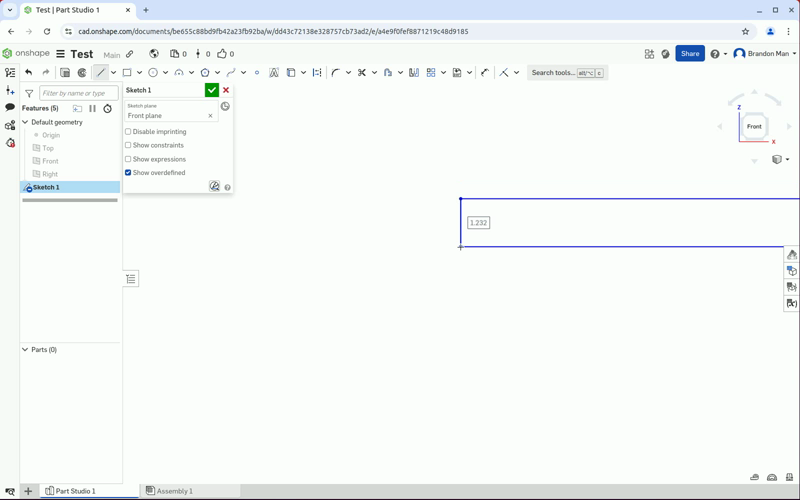
scroll(-6)
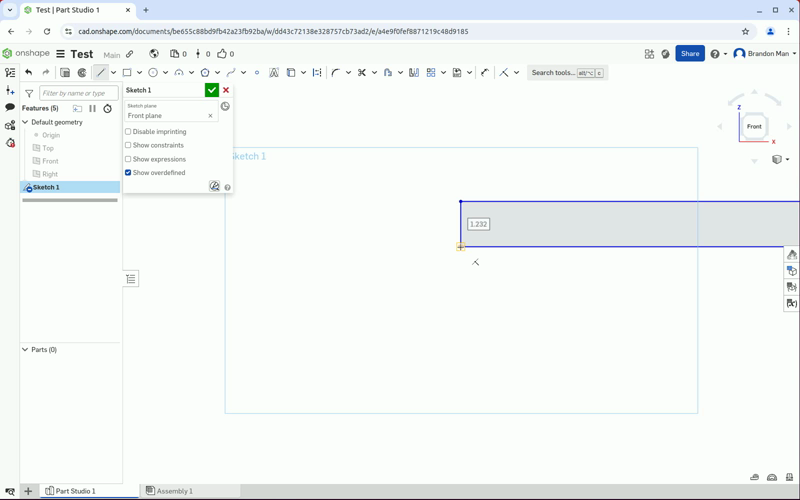
scroll(-6)
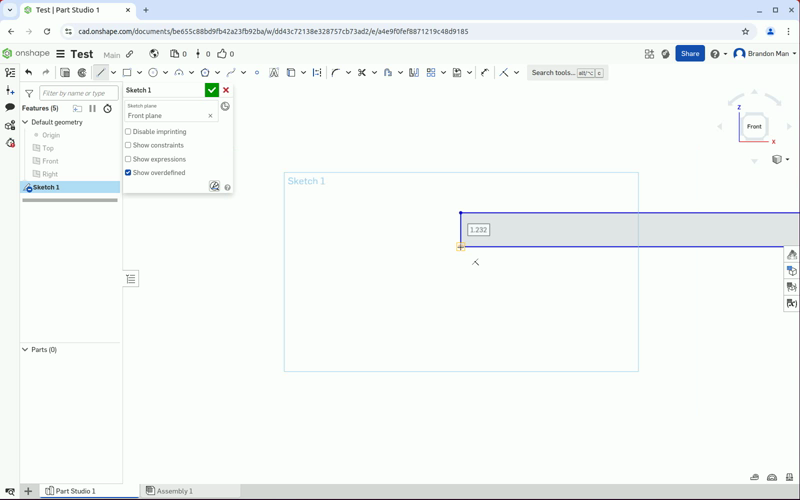
scroll(-6)
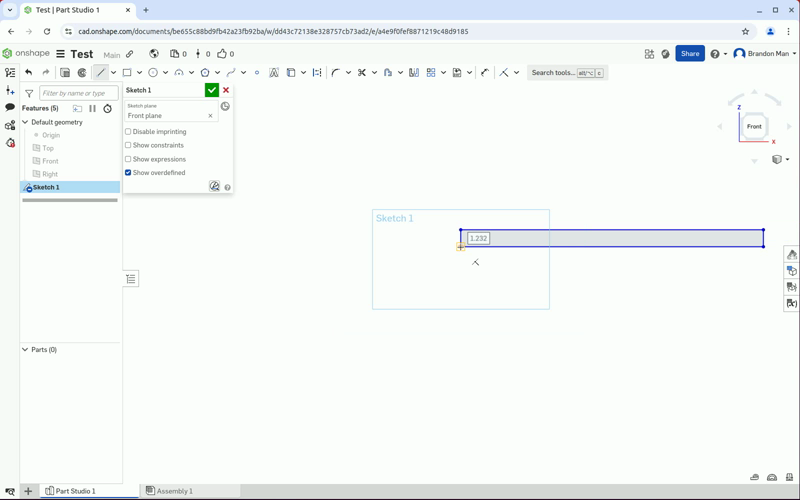
scroll(-6)
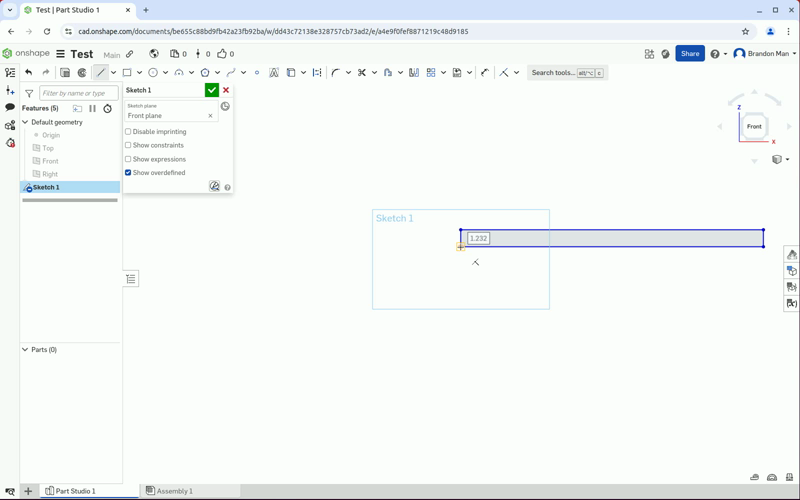
scroll(-6)
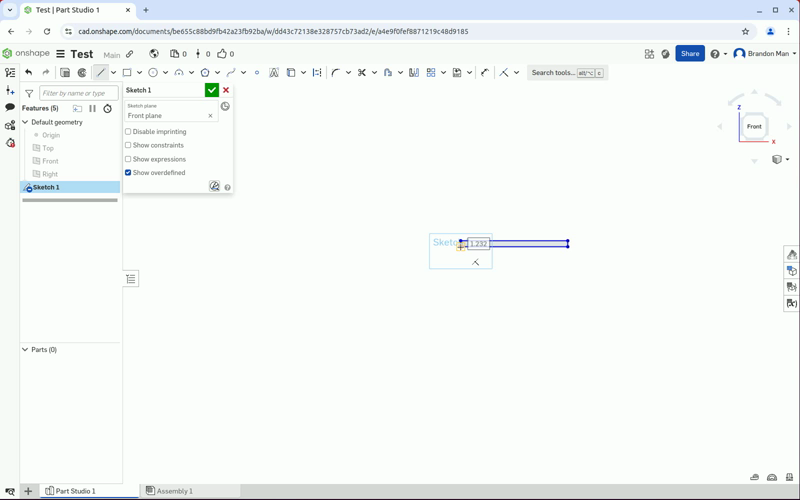
key(esc)
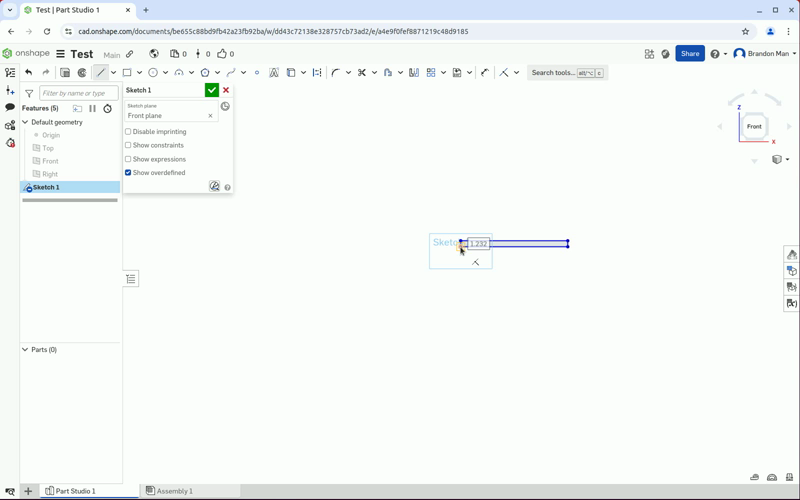
mouse_move(522, 243)
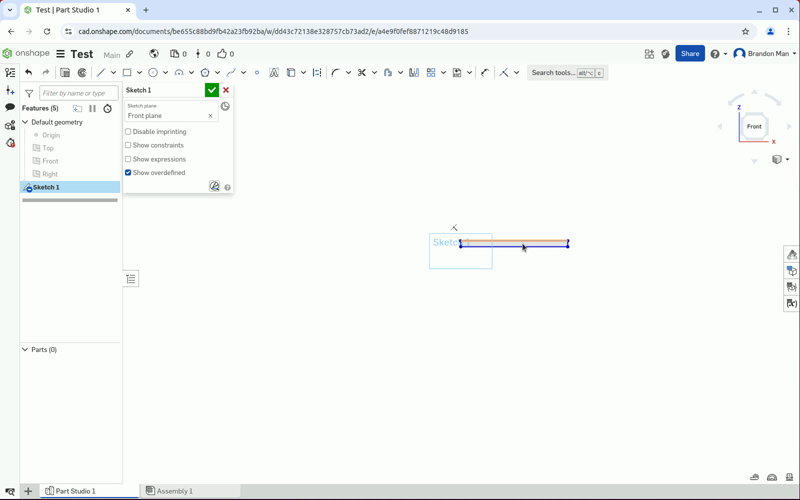
scroll(6)
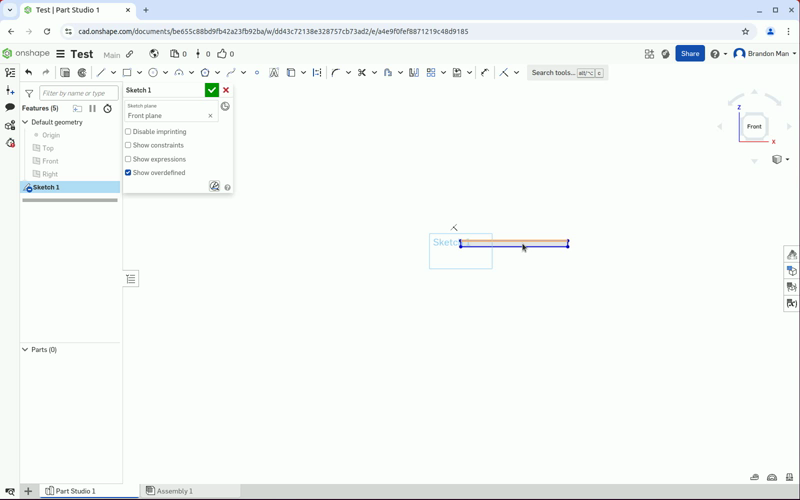
scroll(6)
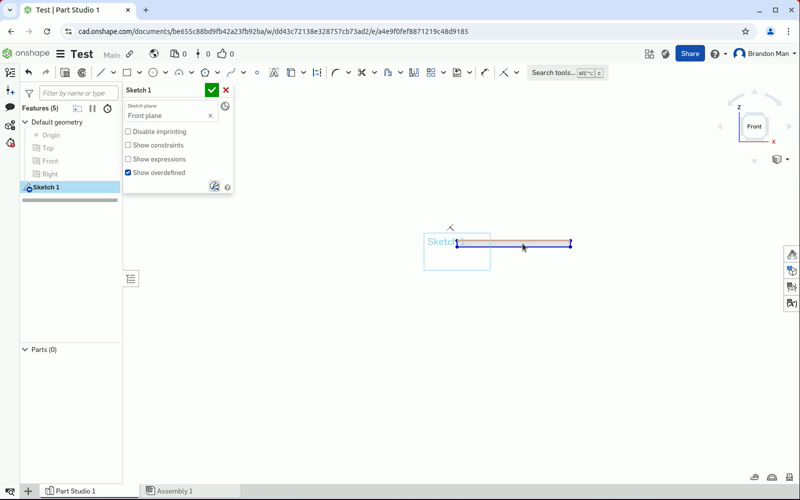
scroll(6)
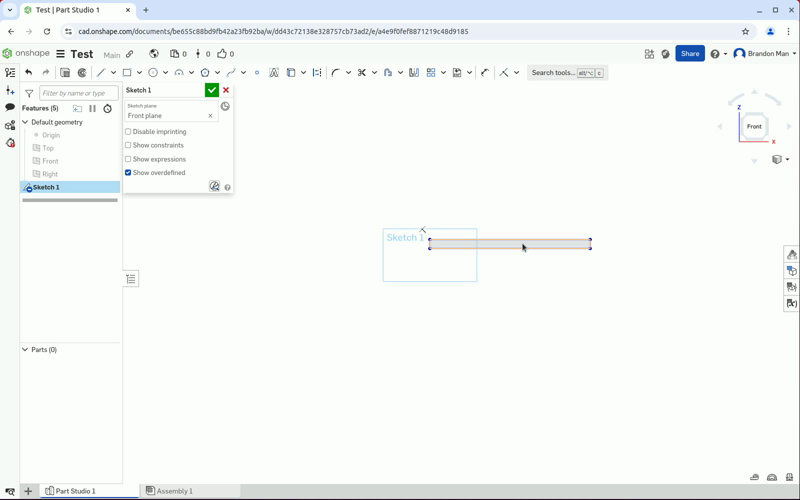
scroll(6)
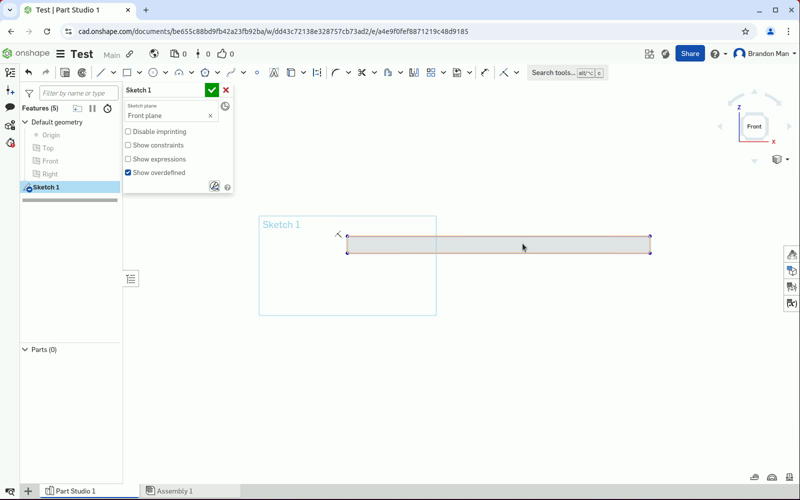
scroll(6)
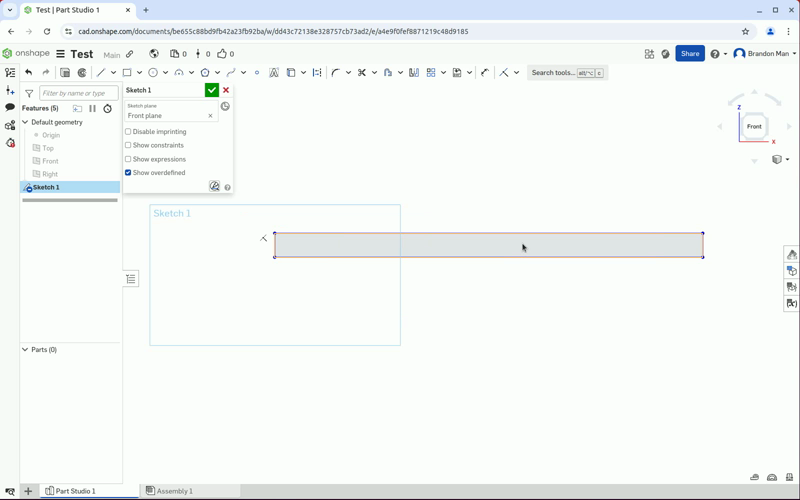
scroll(6)
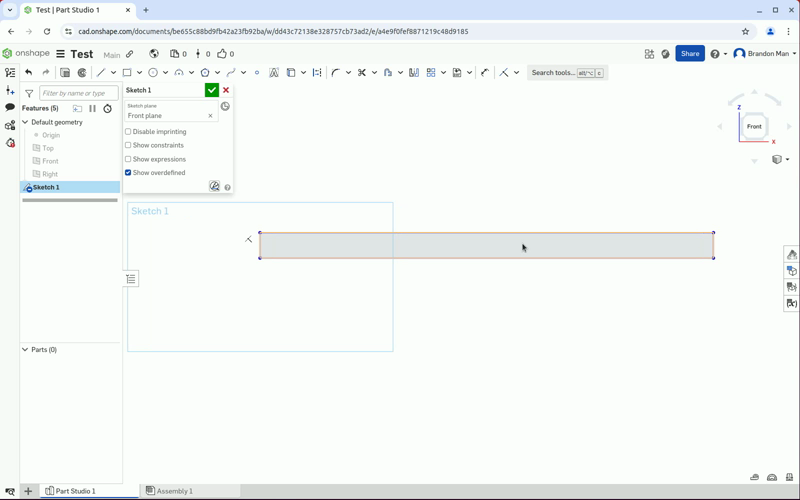
scroll(6)
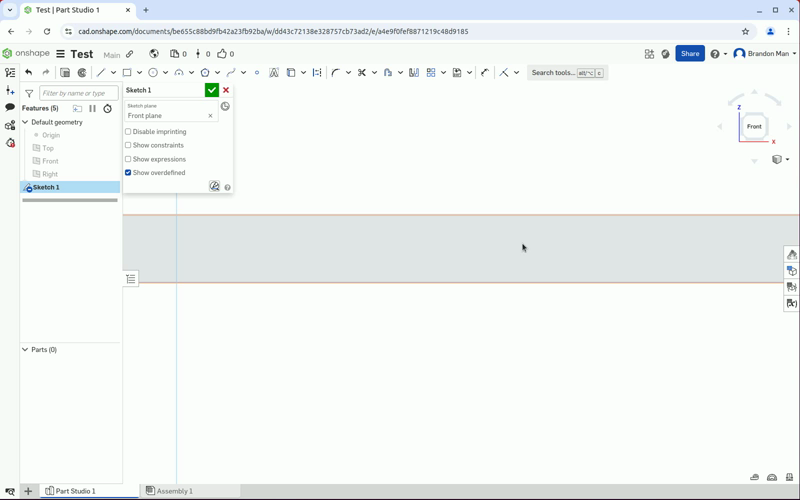
click(522, 243)
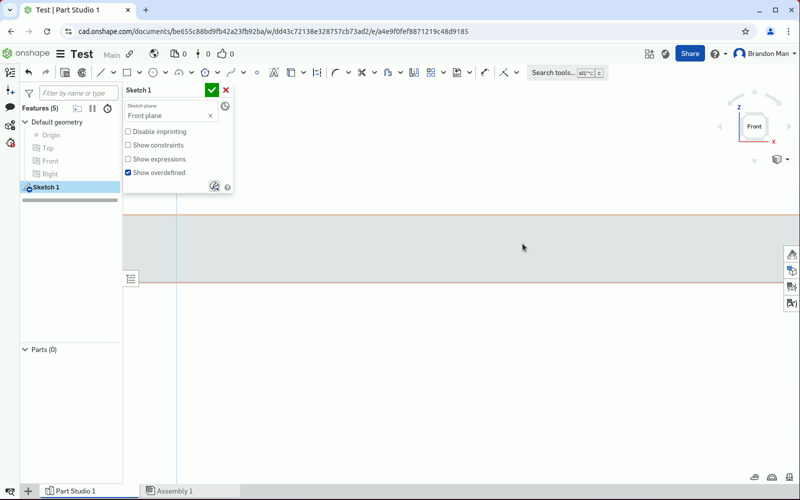
scroll(-6)
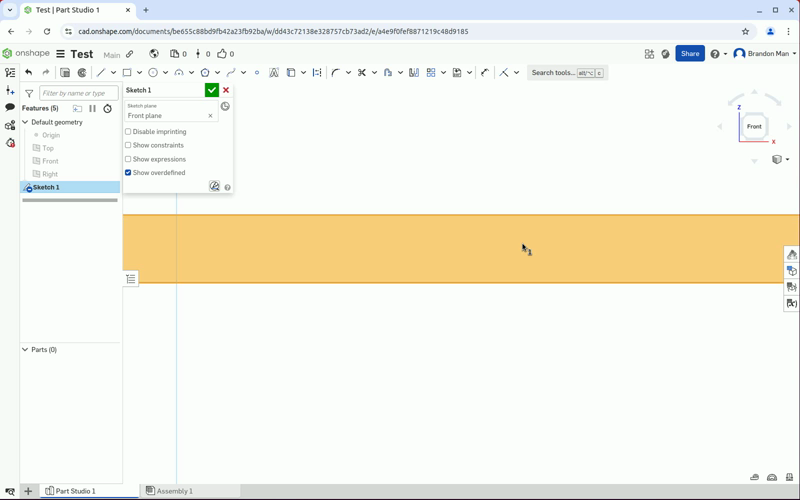
scroll(-6)
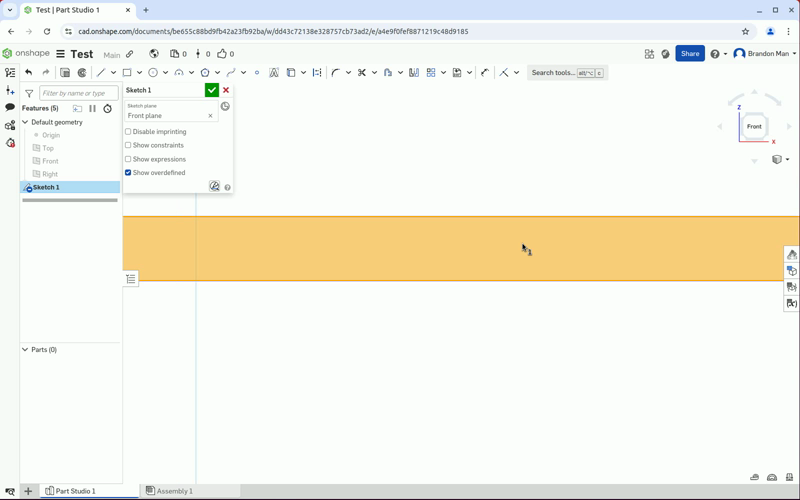
scroll(-6)
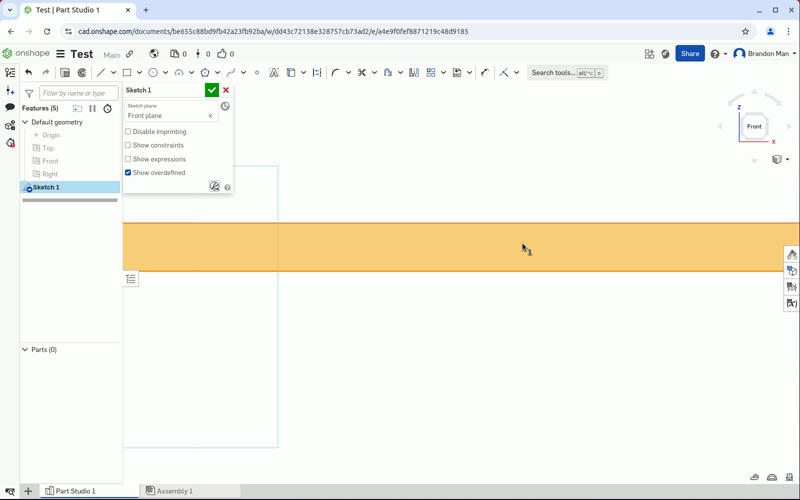
scroll(-6)
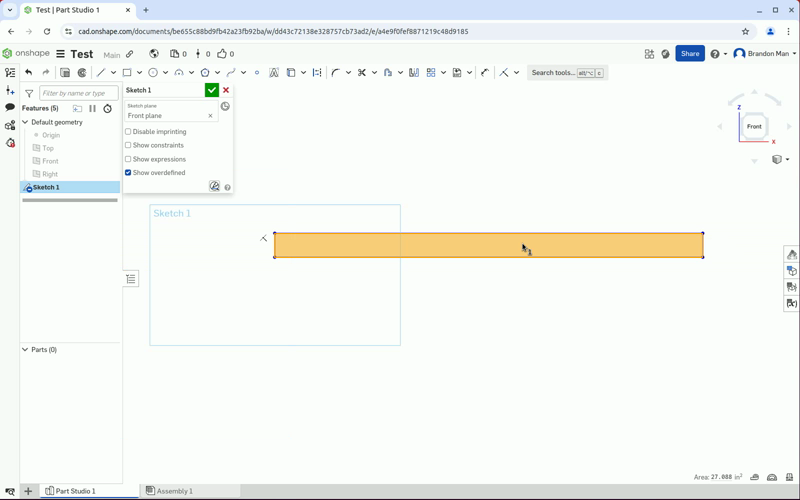
scroll(-6)
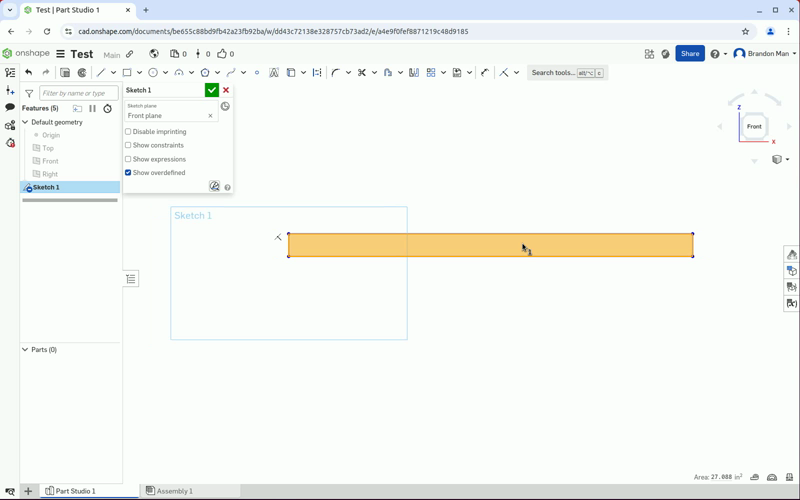
scroll(-6)
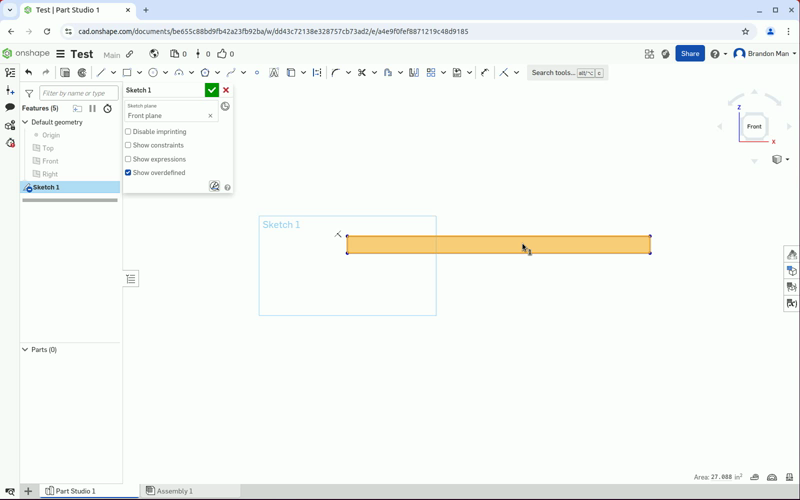
scroll(-6)
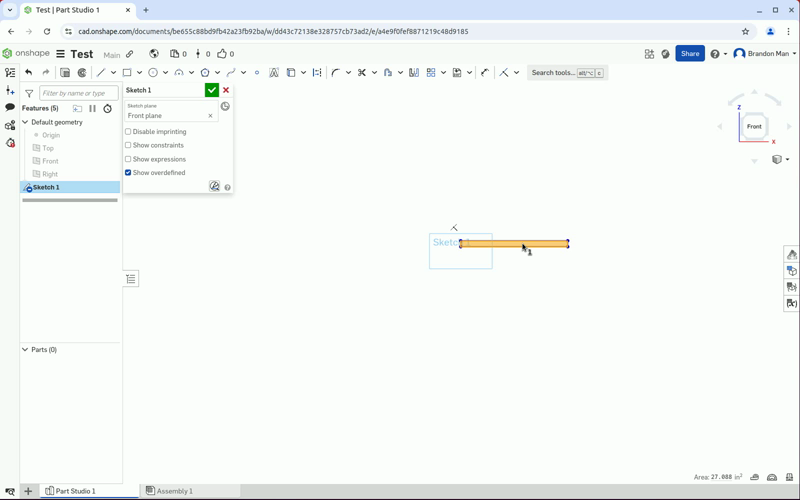
mouse_move(73, 352)
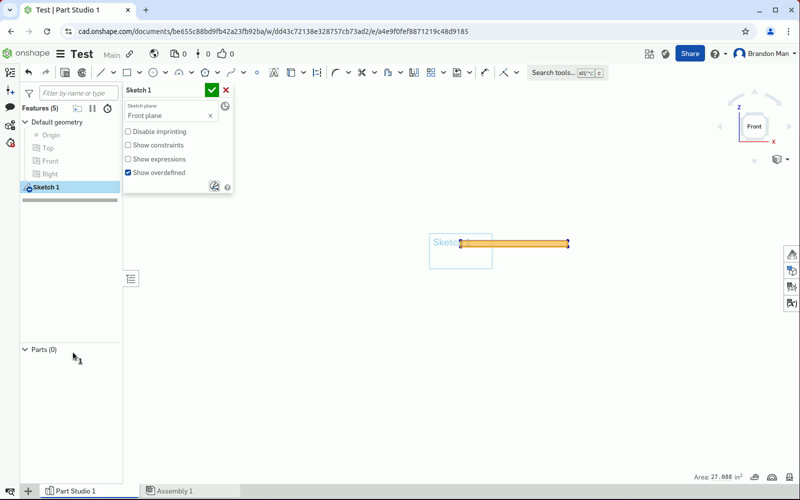
key(shift+y)
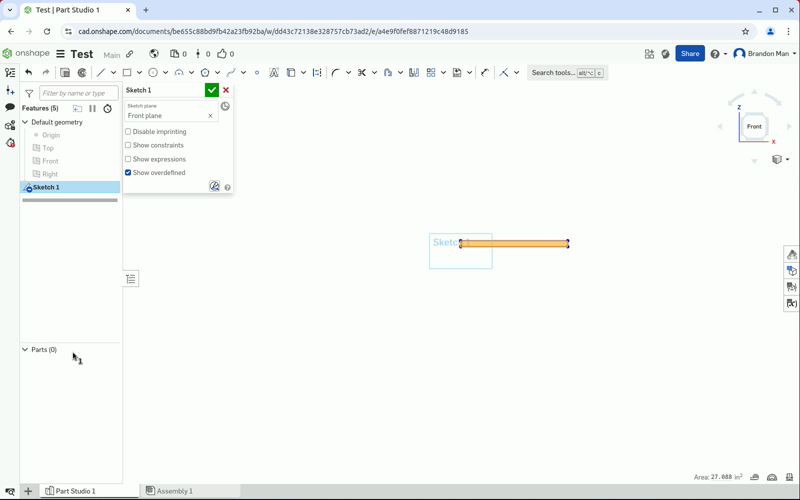
key(shift+e)
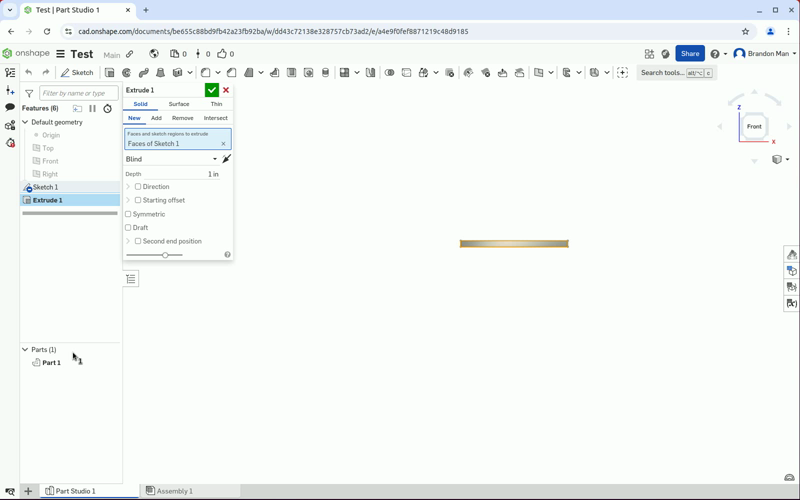
mouse_move(143, 106)
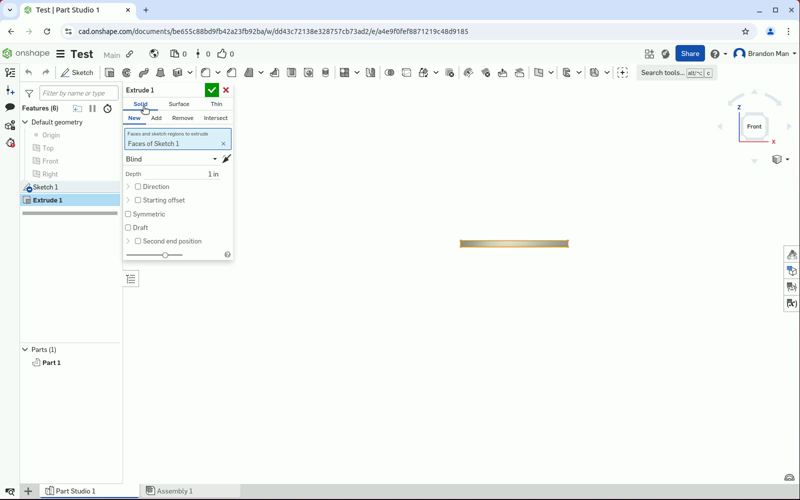
click(143, 106)
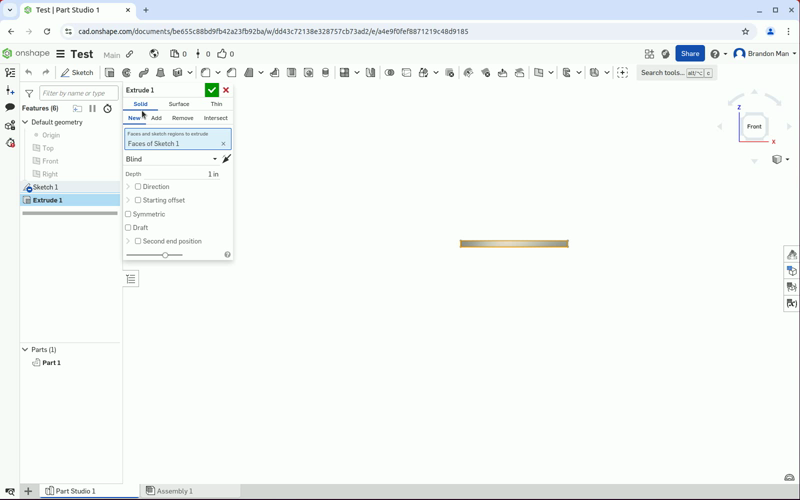
mouse_move(137, 120)
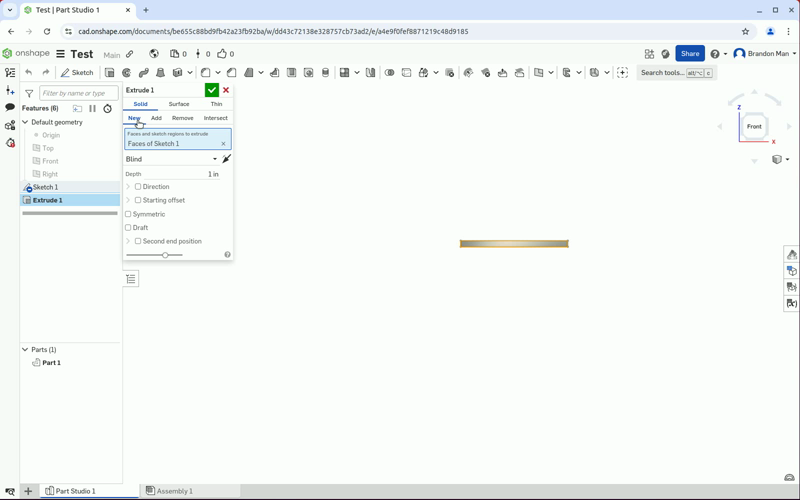
click(137, 120)
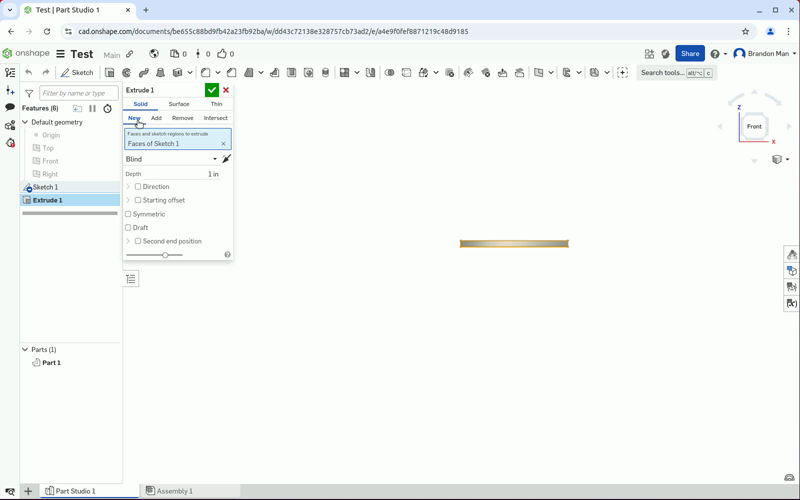
key(tab, 4)
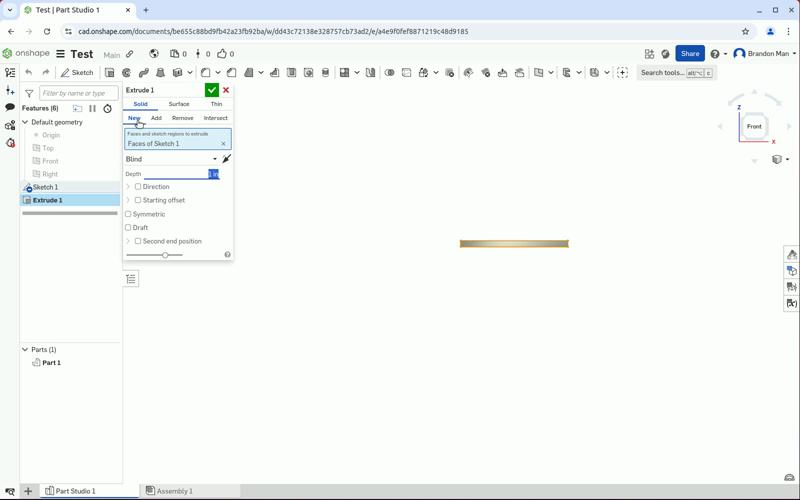
text(5.536)
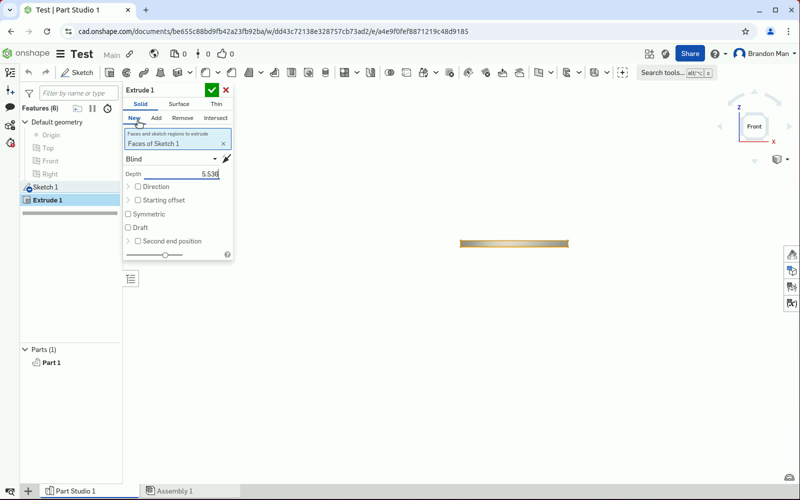
key(enter)
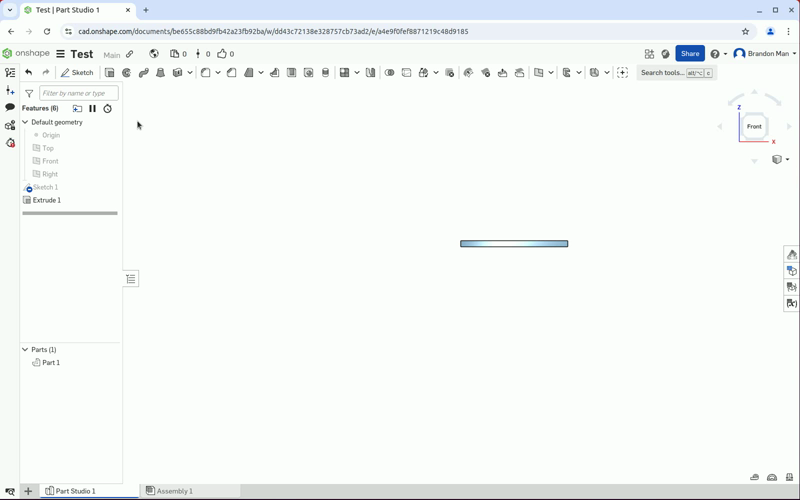
key(shift+h)
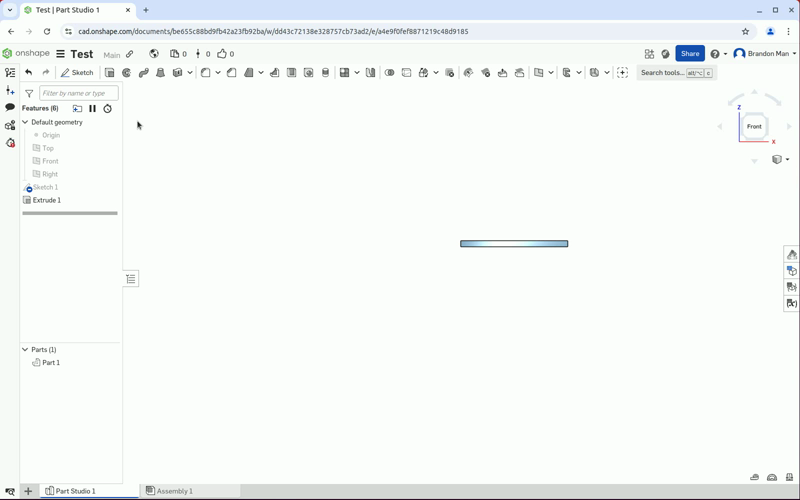
key(shift+h)
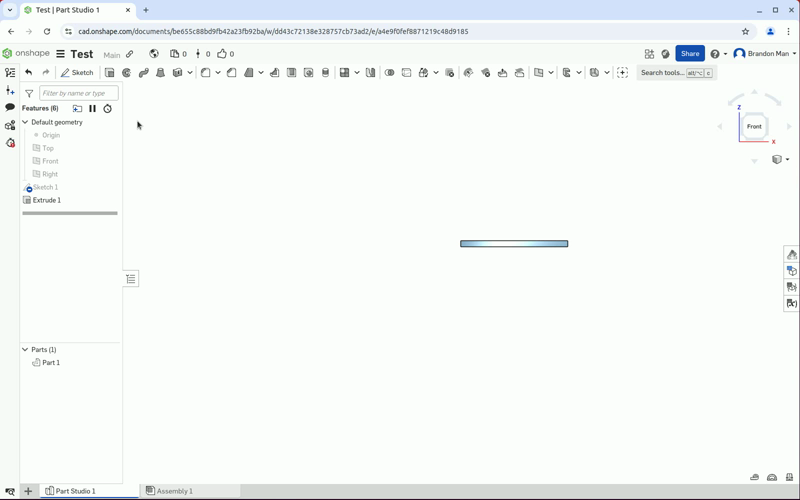
mouse_move(73, 189)
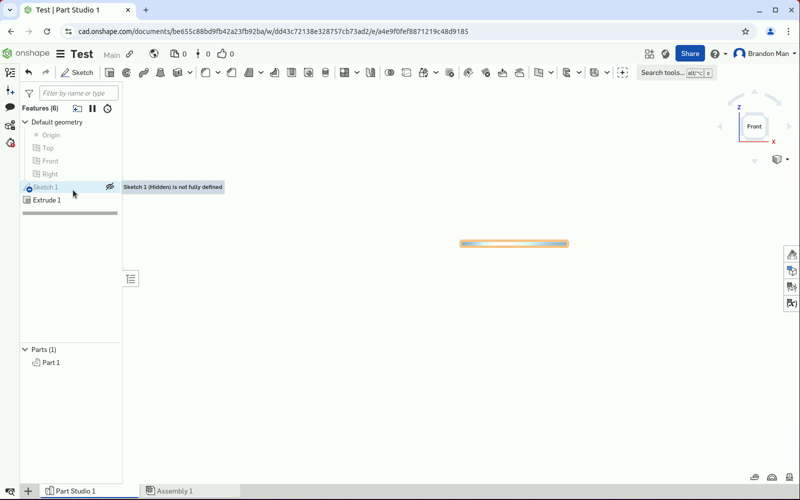
click(73, 189)
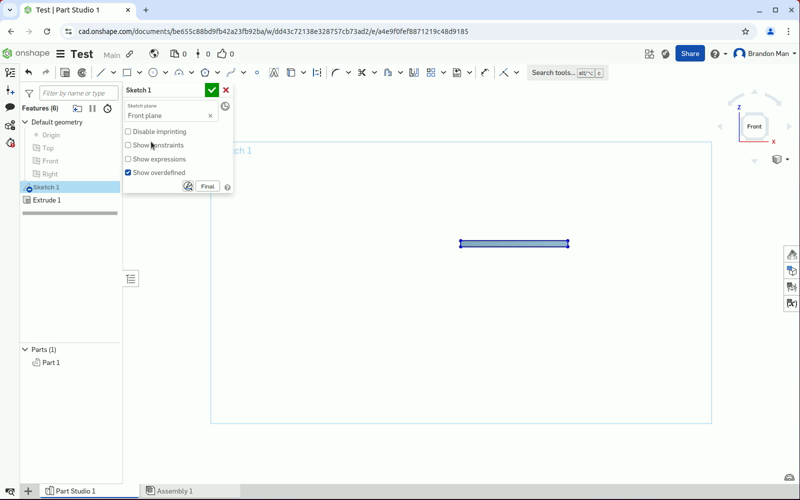
mouse_move(229, 92)
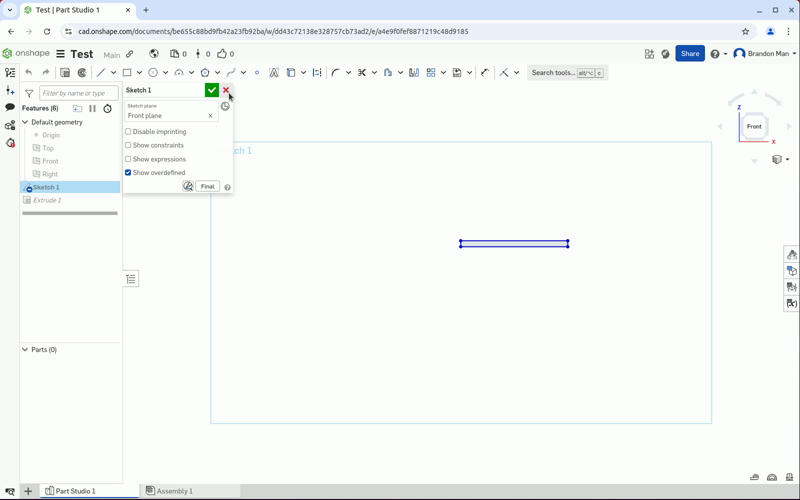
click(229, 92)
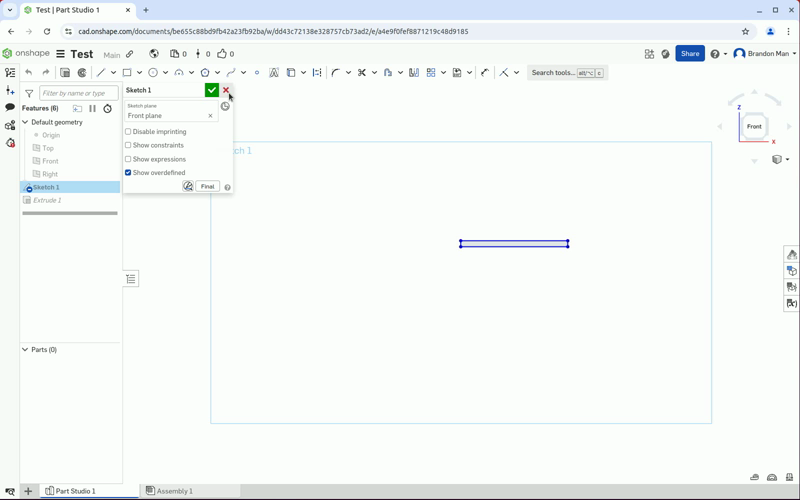
key(shift+s)
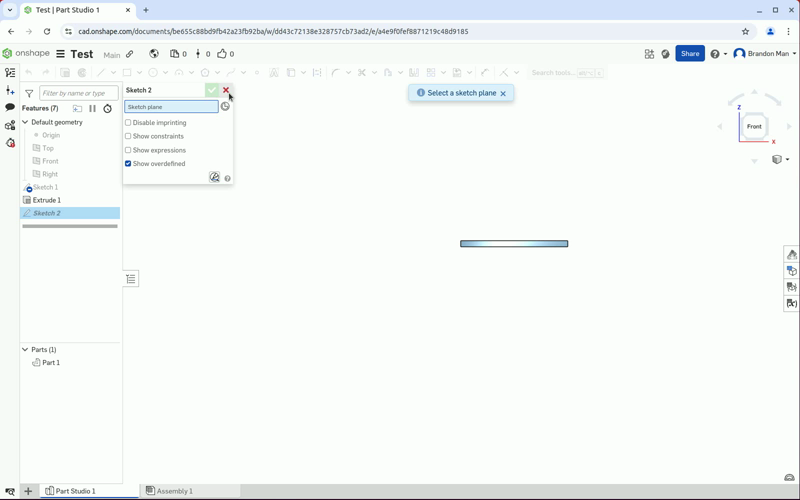
mouse_move(73, 163)
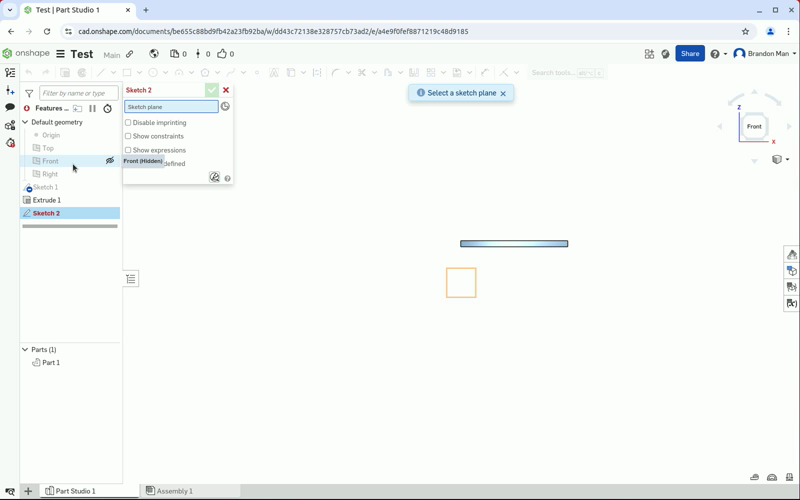
click(73, 163)
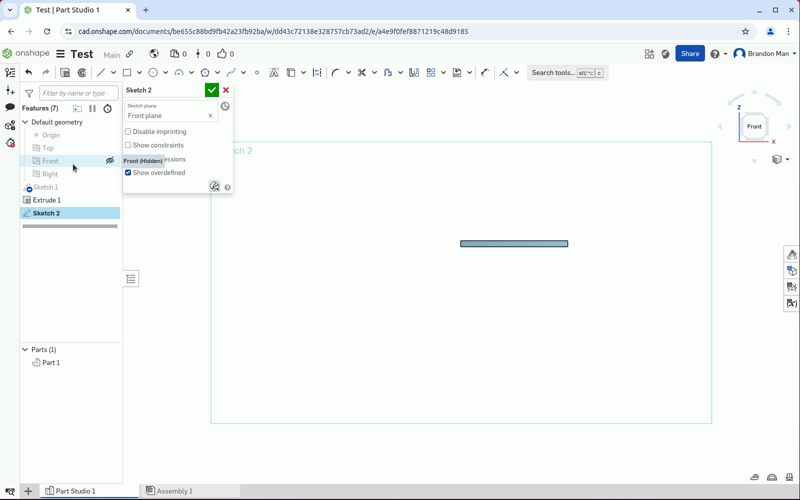
mouse_move(73, 352)
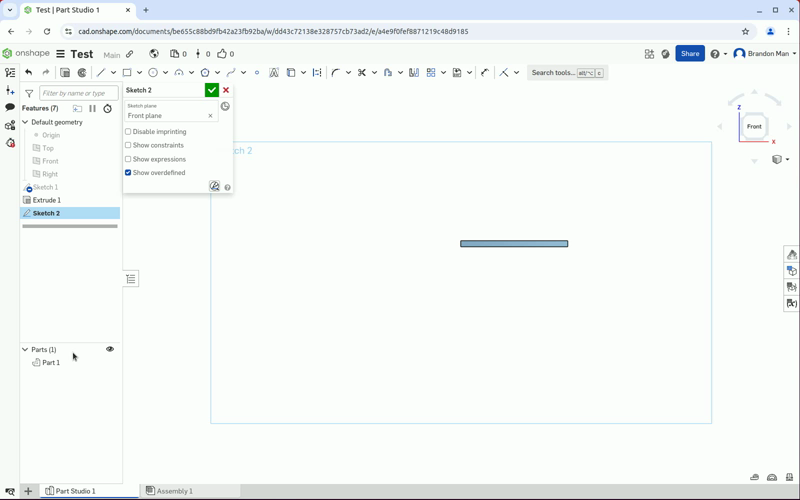
key(y)
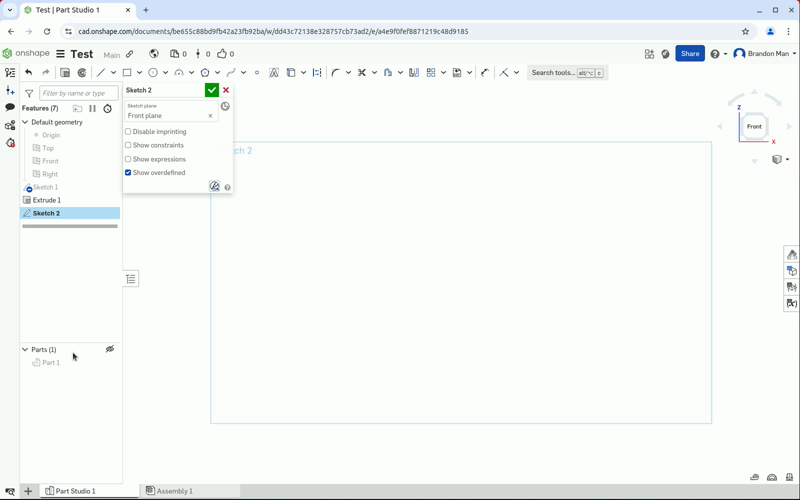
key(l)
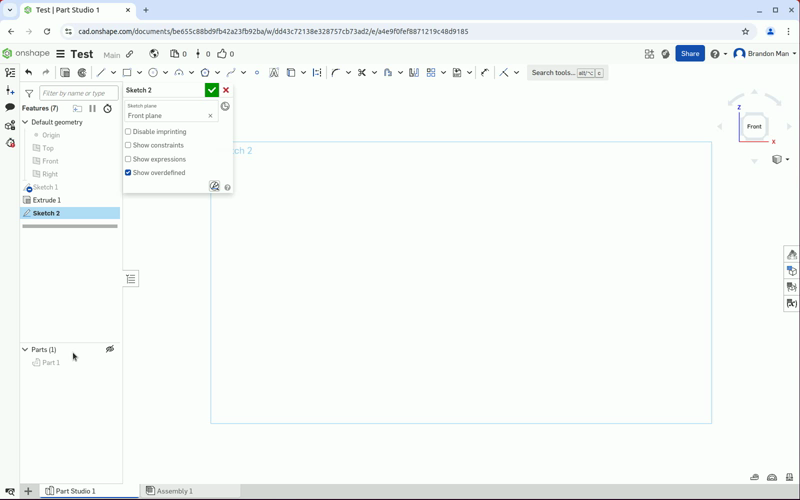
key_down(shift)
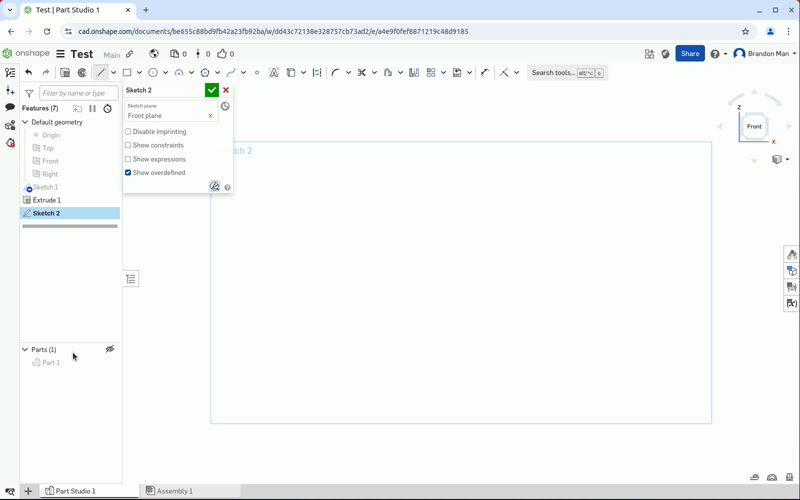
mouse_move(454, 288)
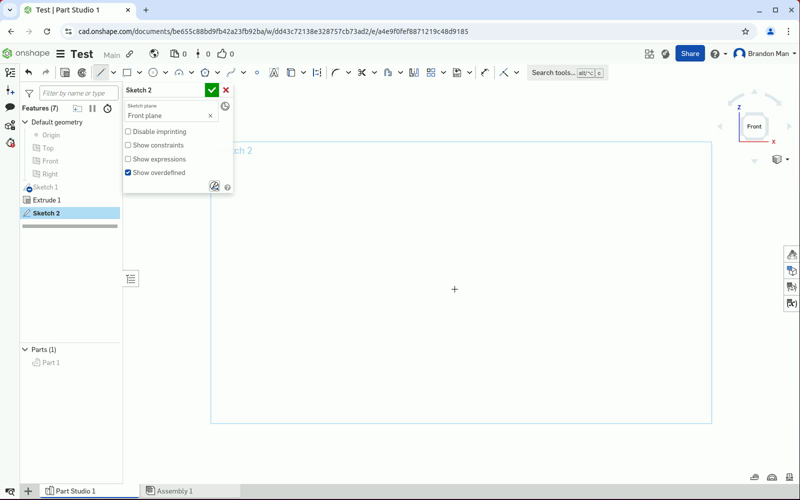
click(454, 288)
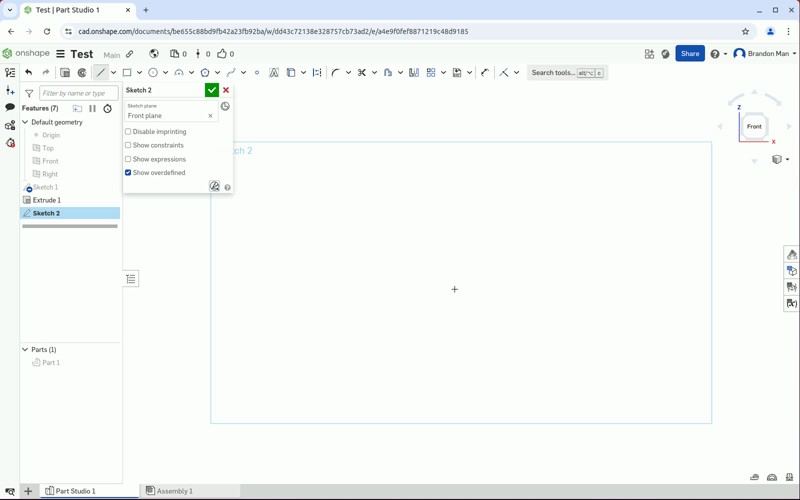
key_up(shift)
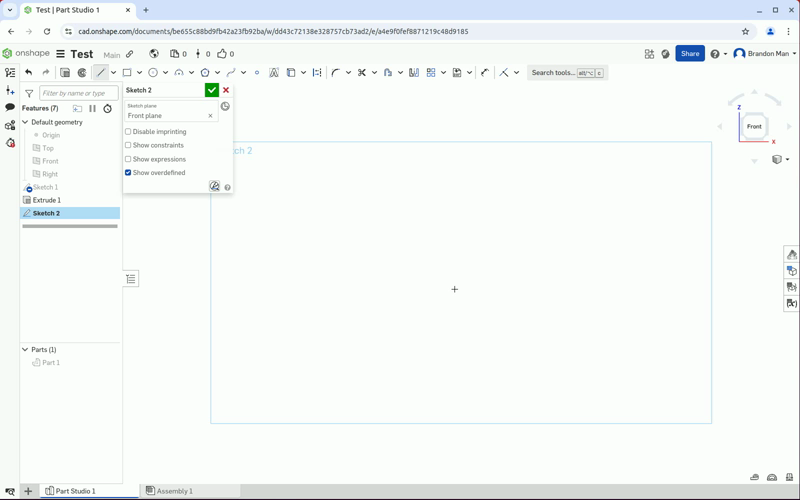
key_down(shift)
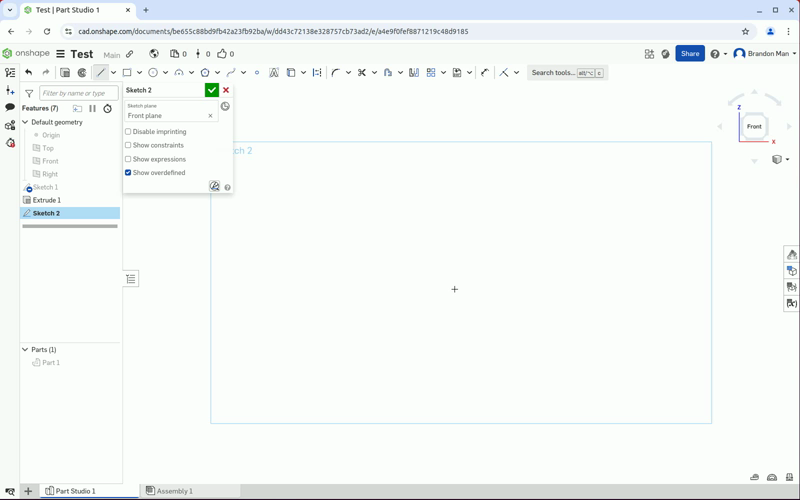
mouse_move(484, 288)
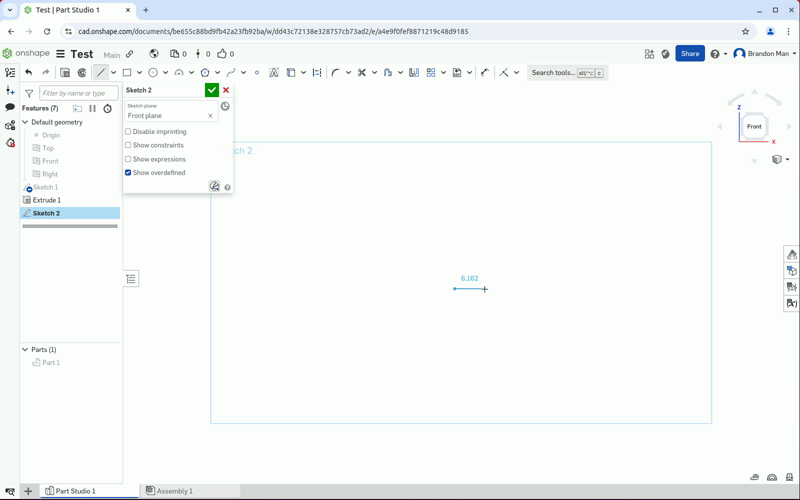
mouse_move(460, 288)
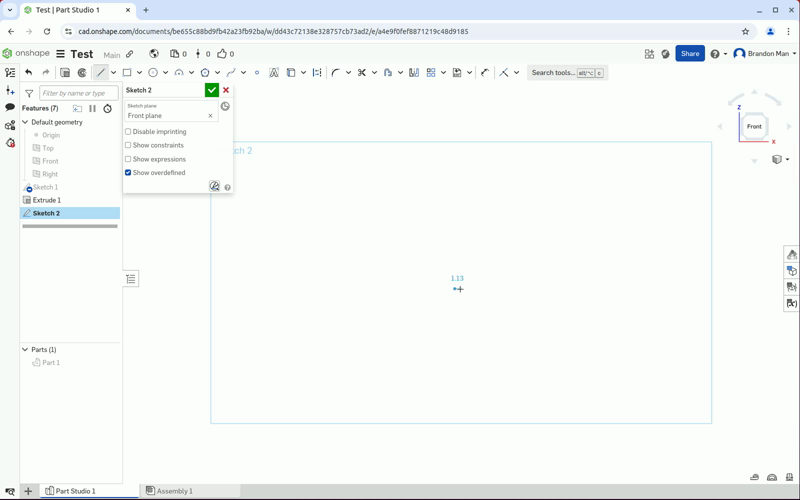
scroll(6)
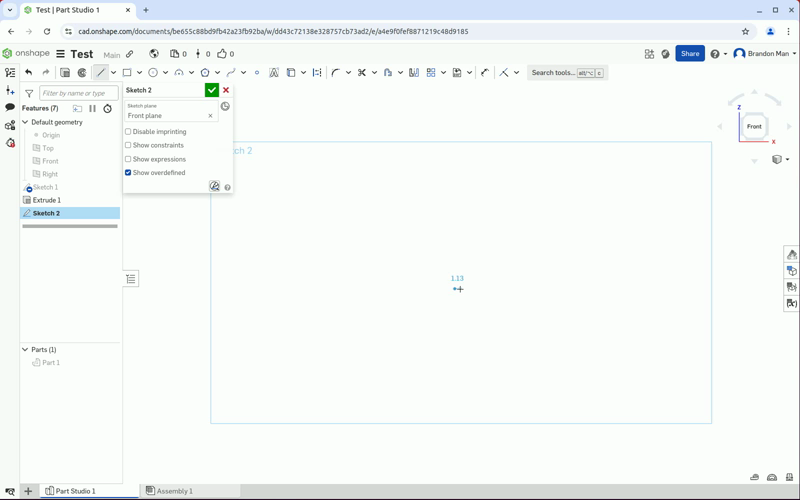
scroll(6)
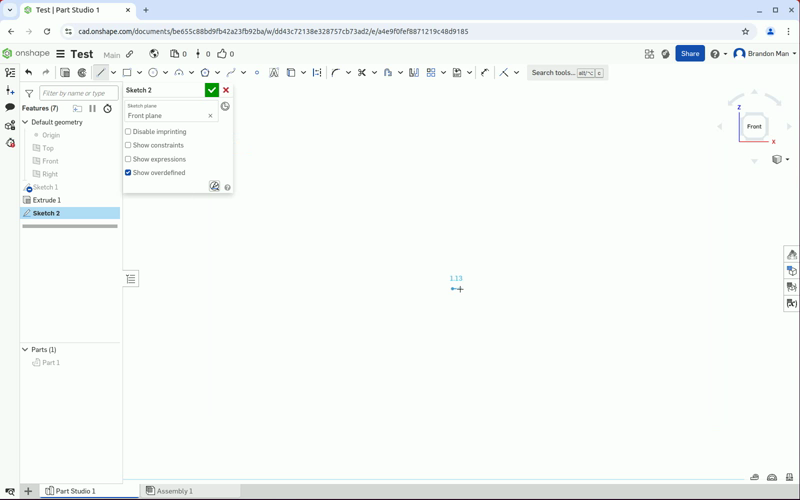
scroll(6)
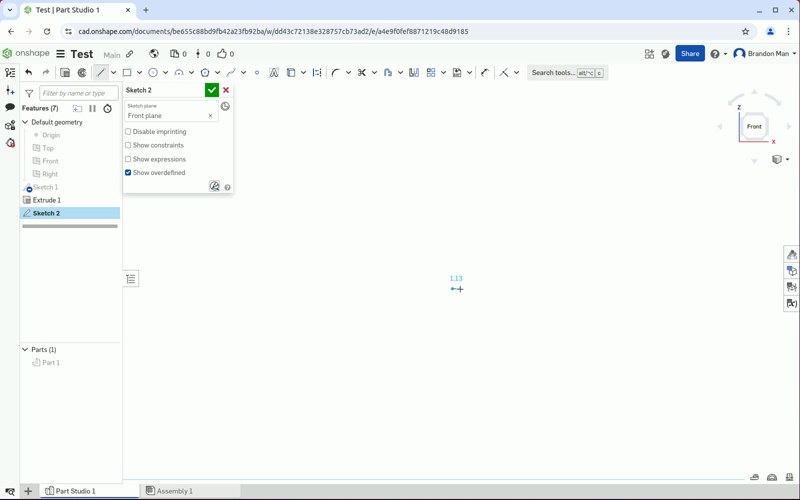
scroll(6)
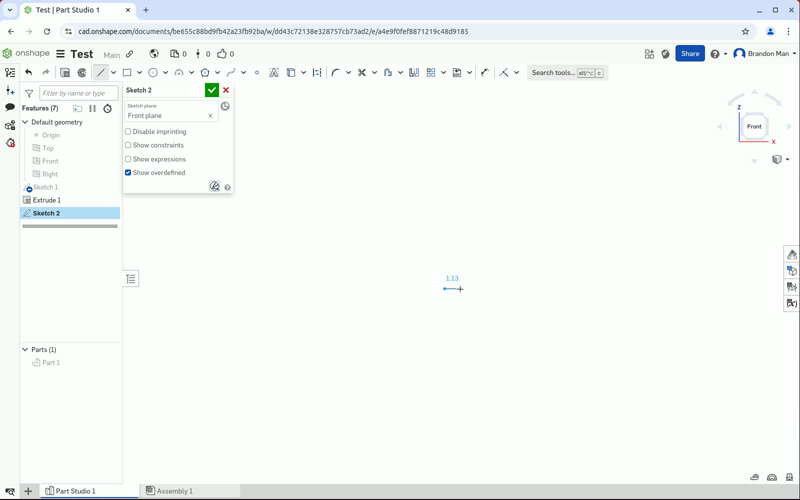
scroll(6)
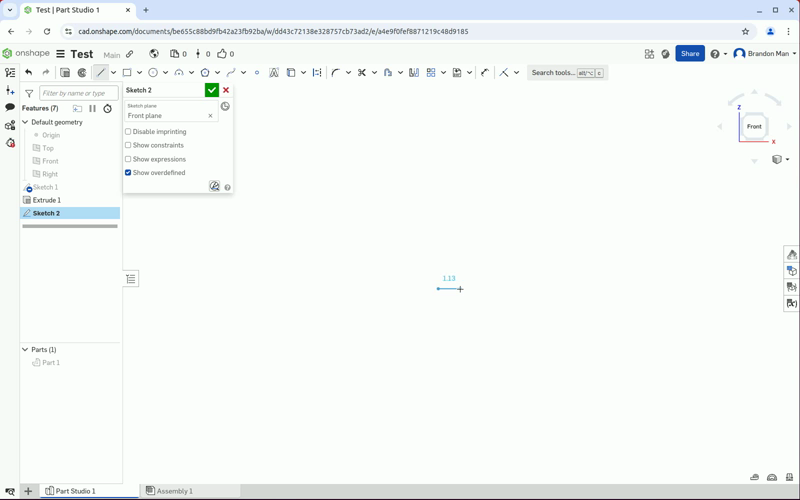
scroll(6)
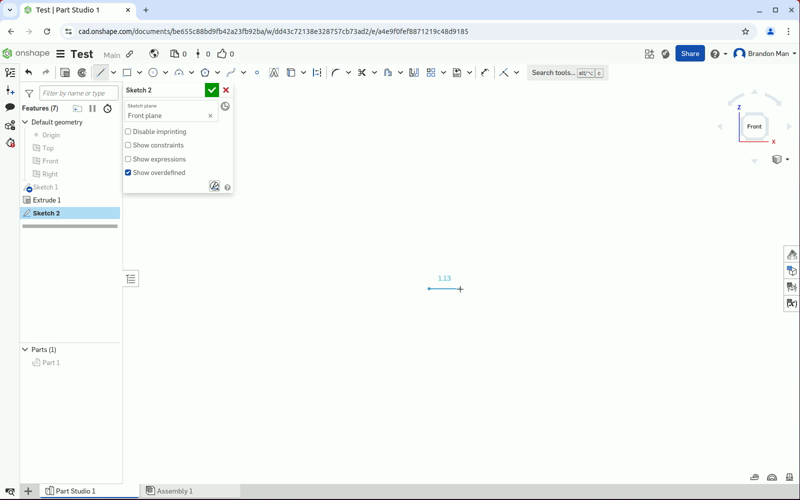
scroll(6)
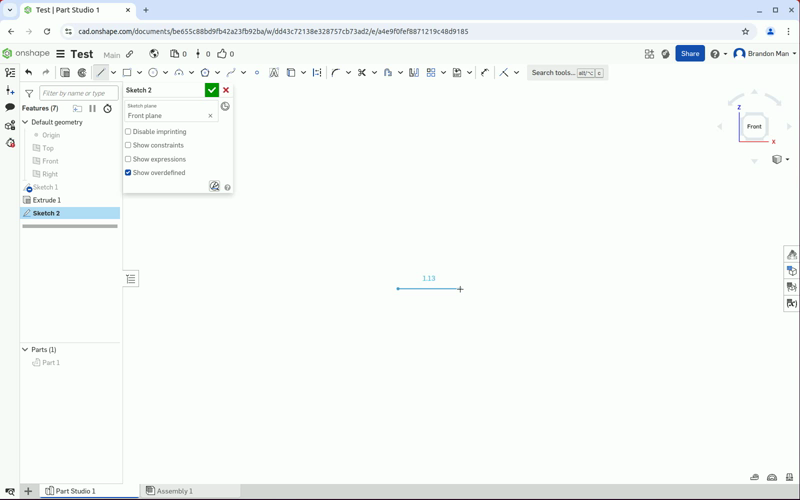
click(460, 288)
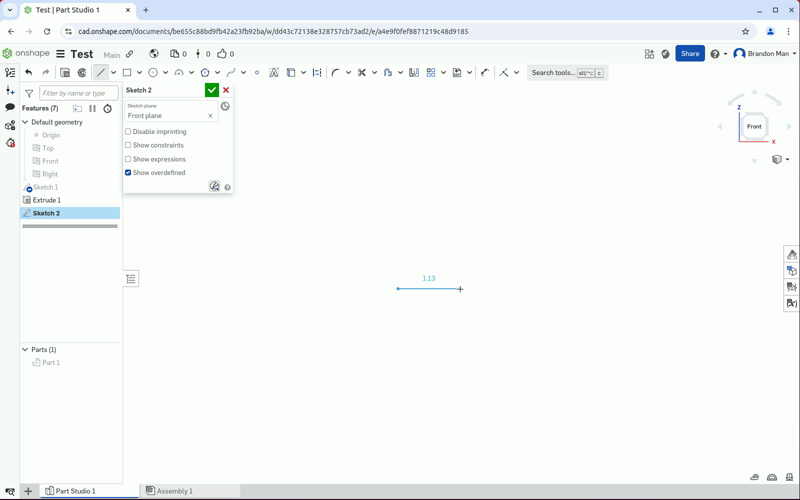
scroll(-6)
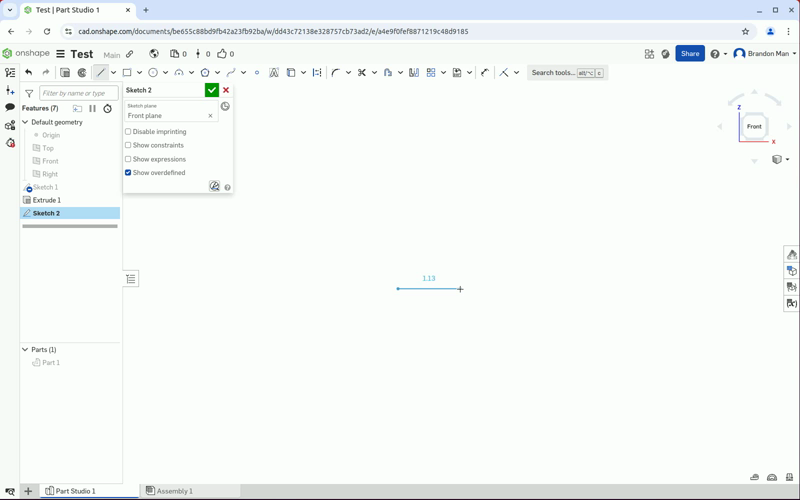
scroll(-6)
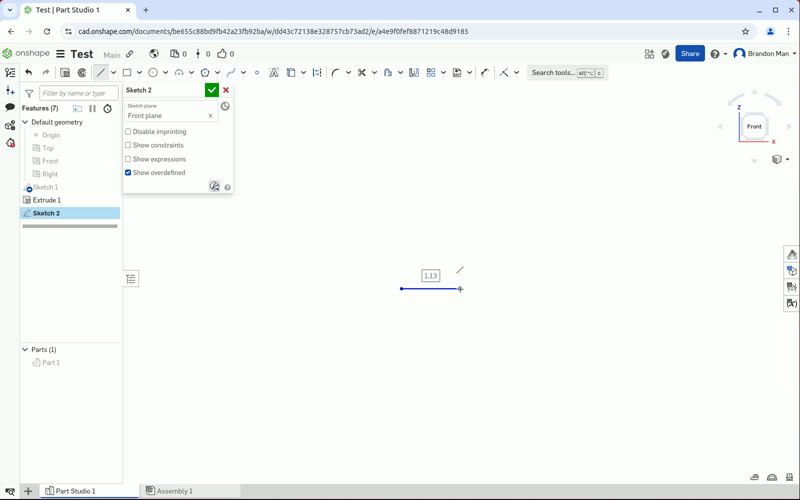
scroll(-6)
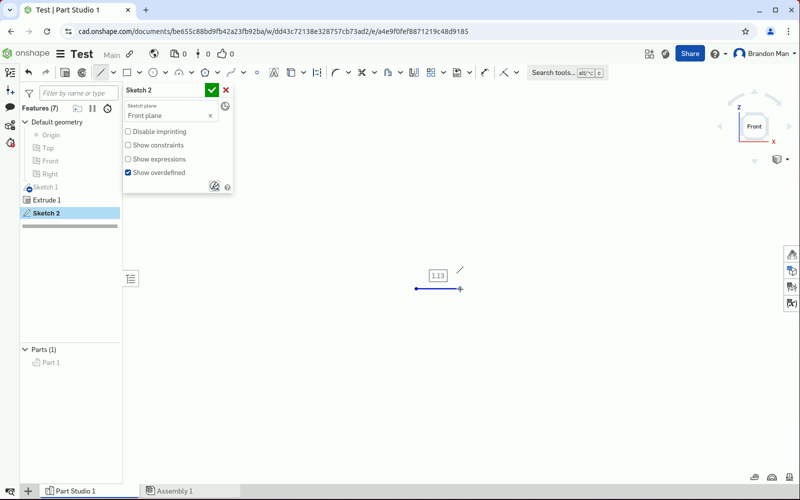
scroll(-6)
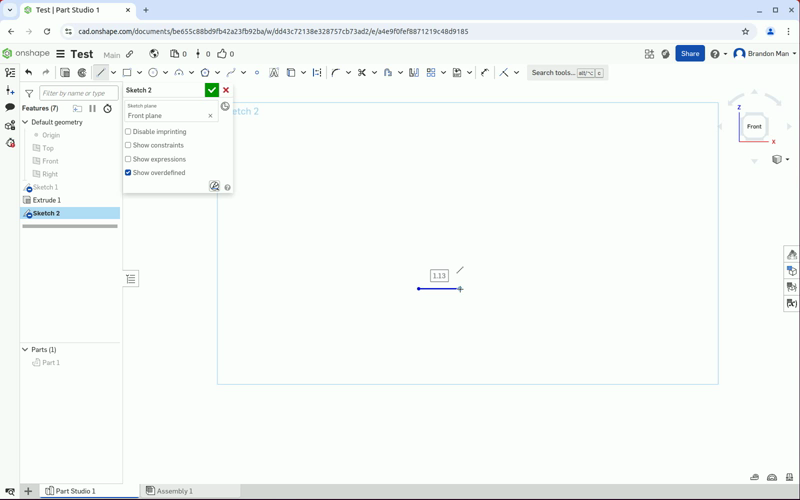
scroll(-6)
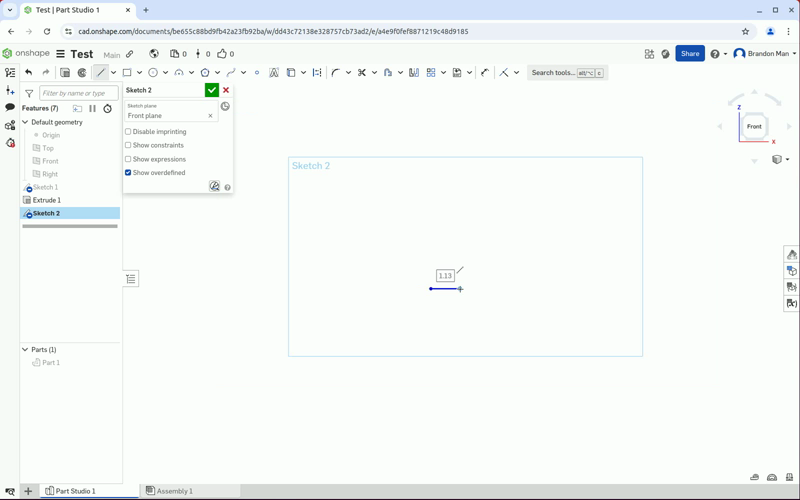
scroll(-6)
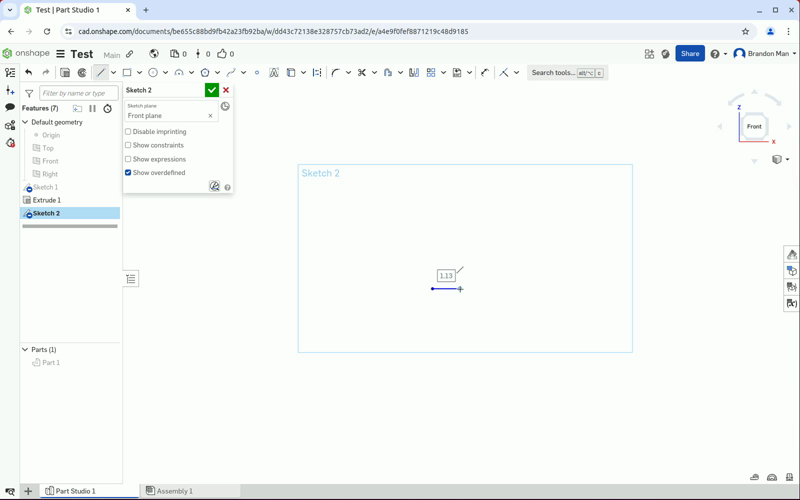
scroll(-6)
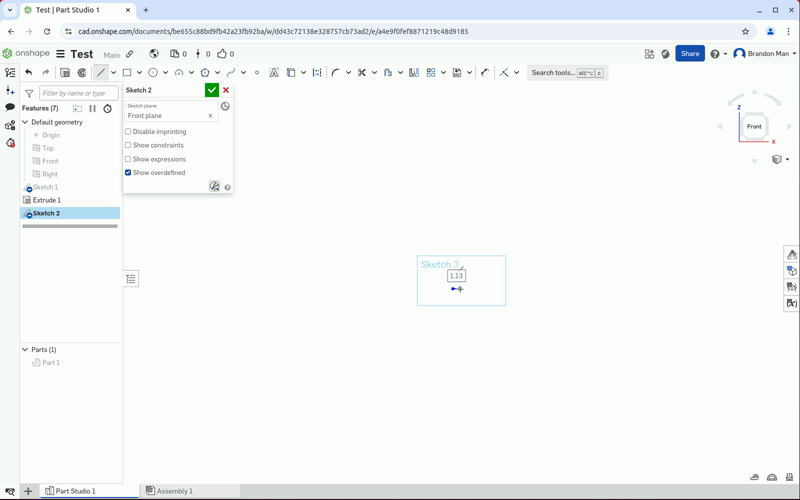
key_up(shift)
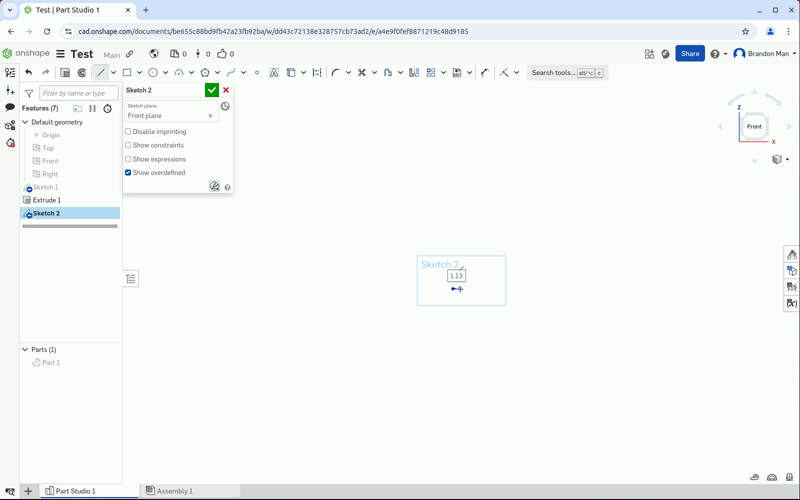
key_down(shift)
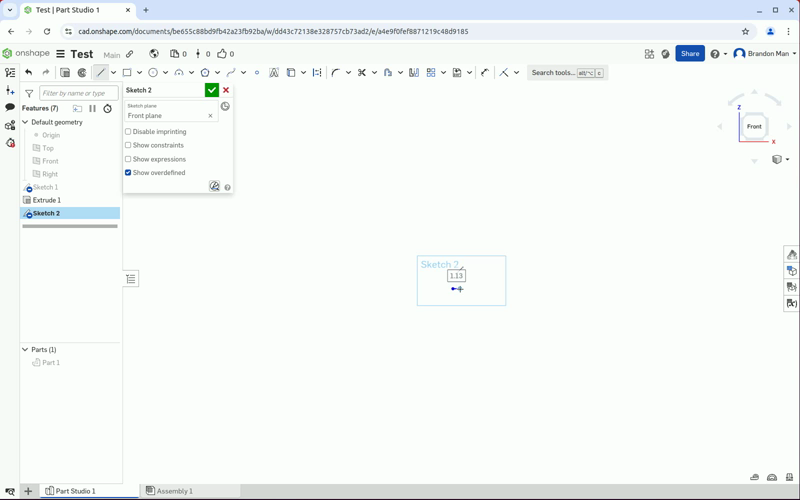
mouse_move(490, 288)
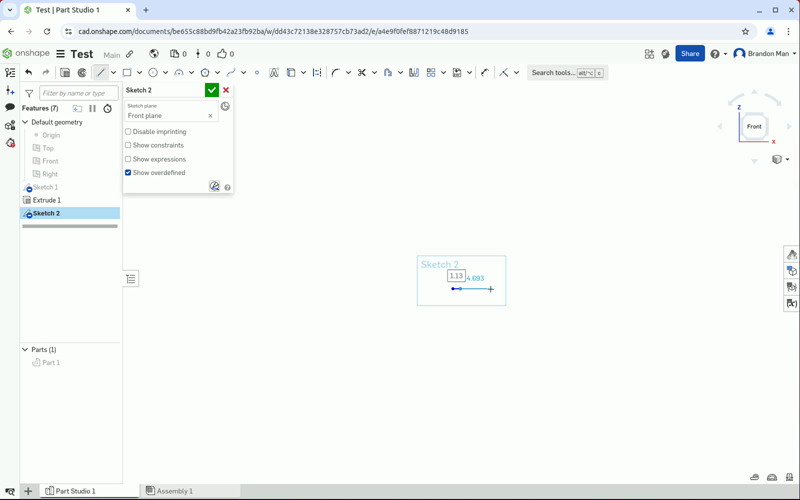
mouse_move(460, 283)
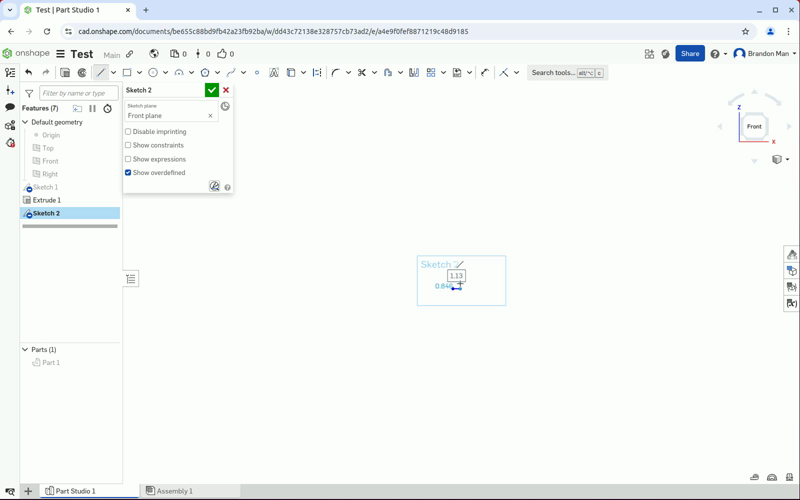
scroll(6)
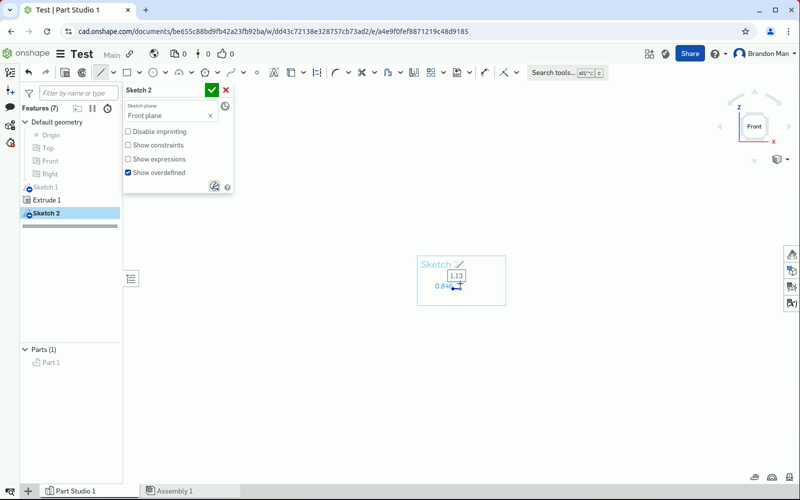
scroll(6)
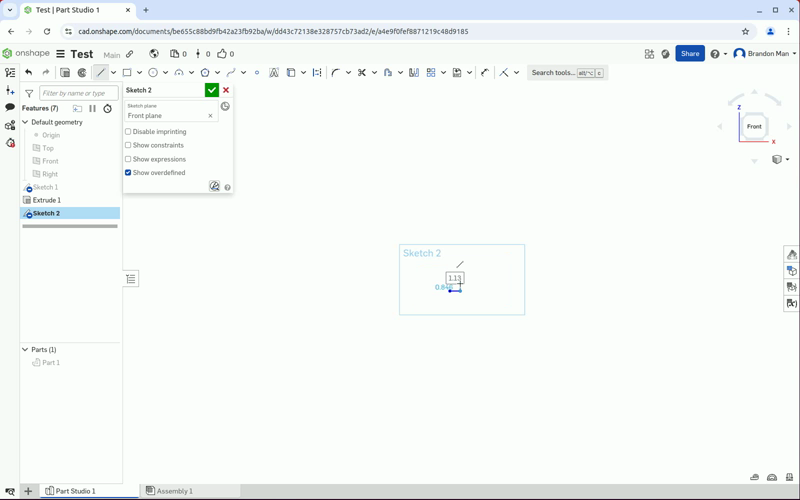
scroll(6)
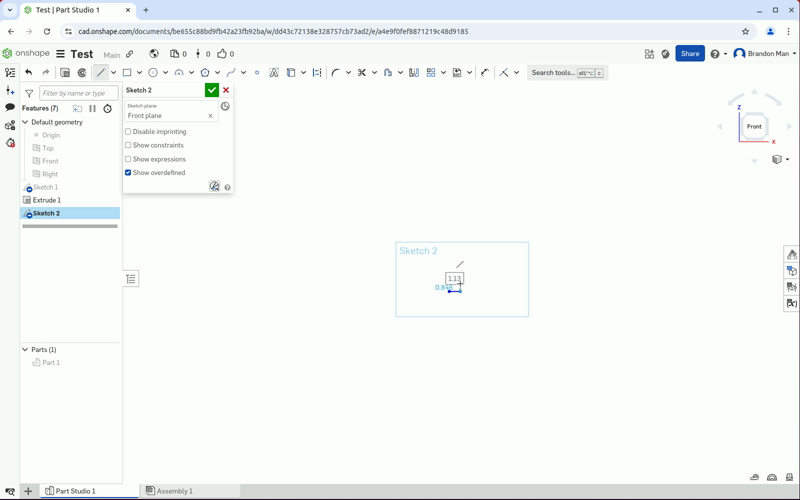
scroll(6)
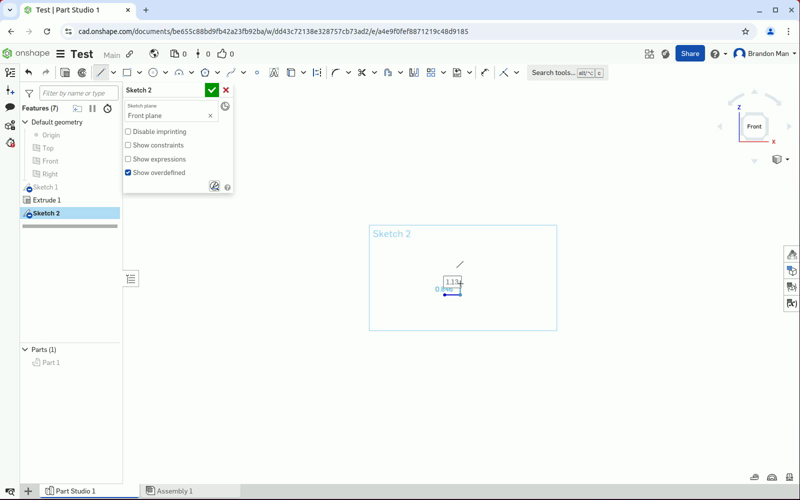
scroll(6)
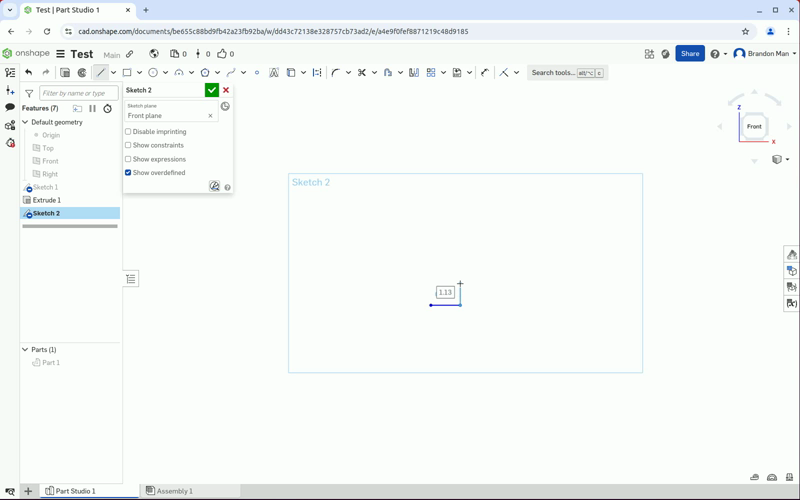
scroll(6)
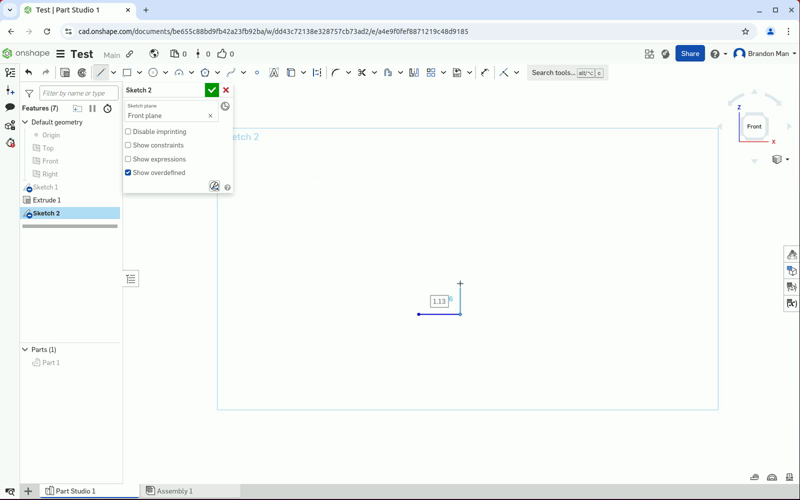
scroll(6)
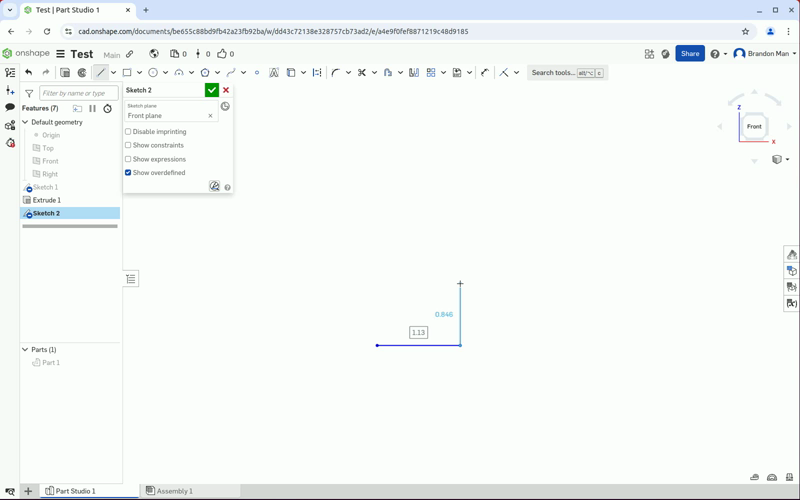
click(460, 283)
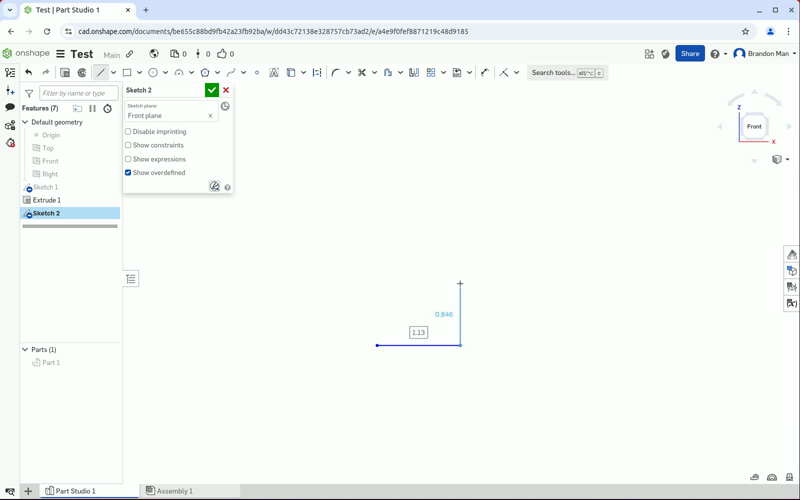
scroll(-6)
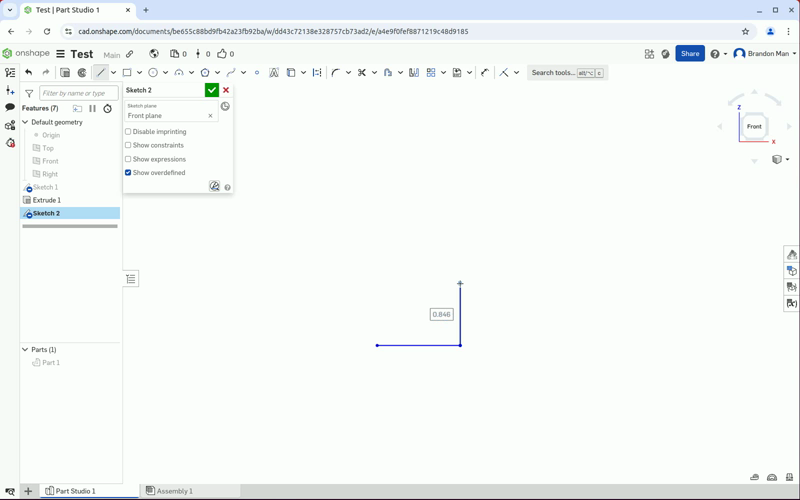
scroll(-6)
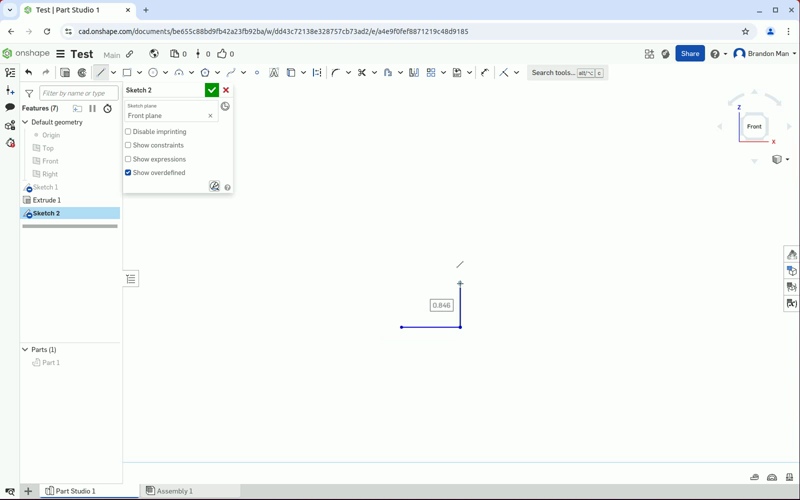
scroll(-6)
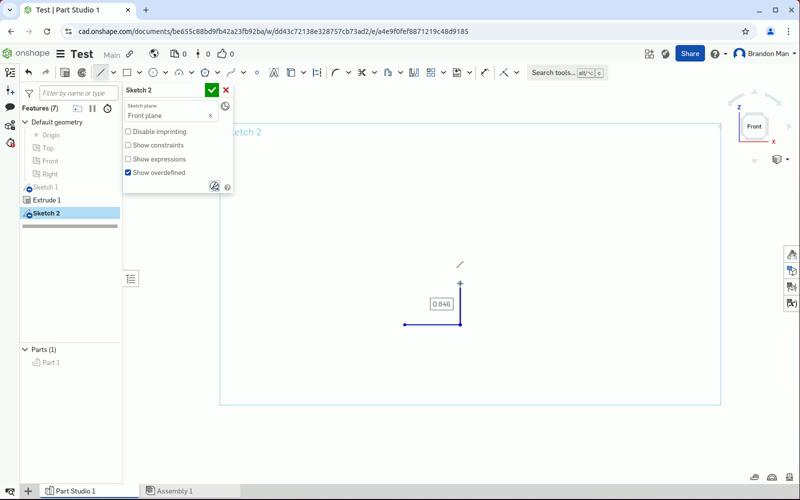
scroll(-6)
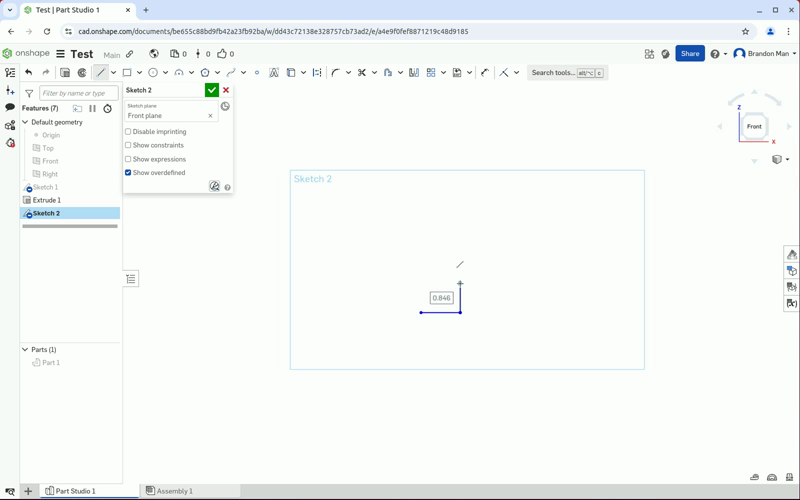
scroll(-6)
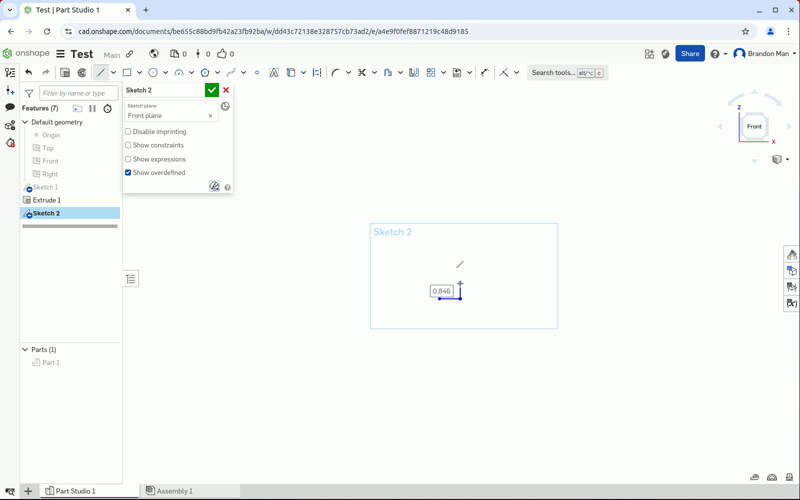
scroll(-6)
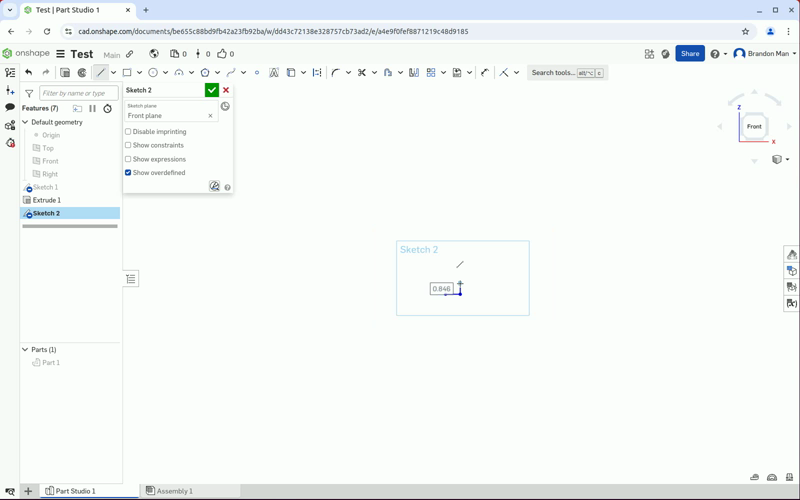
scroll(-6)
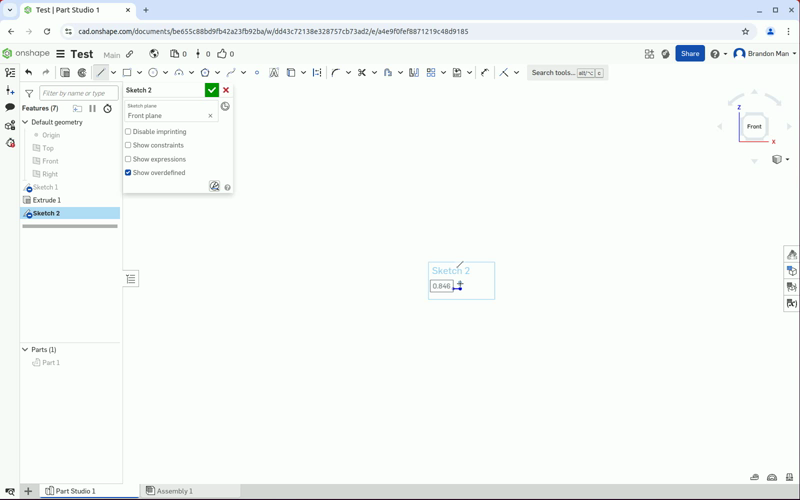
key_up(shift)
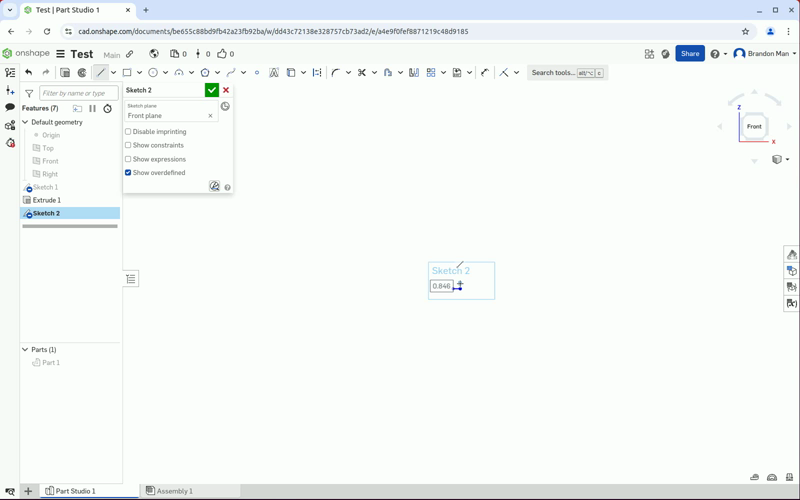
key_down(shift)
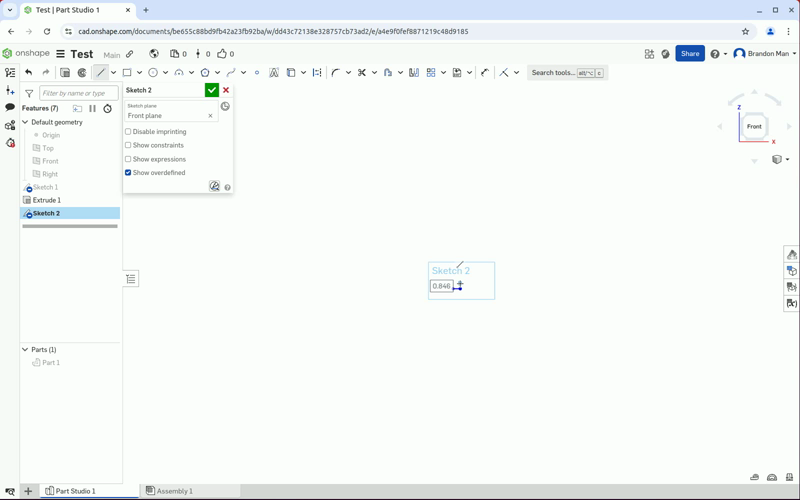
mouse_move(490, 283)
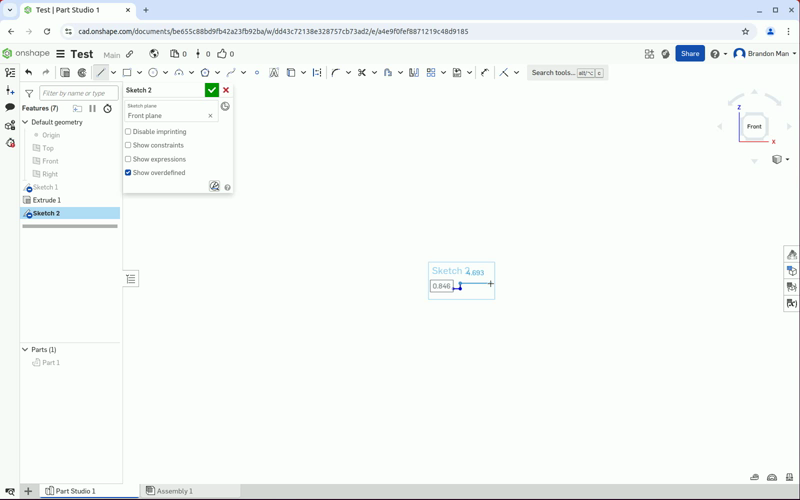
mouse_move(460, 245)
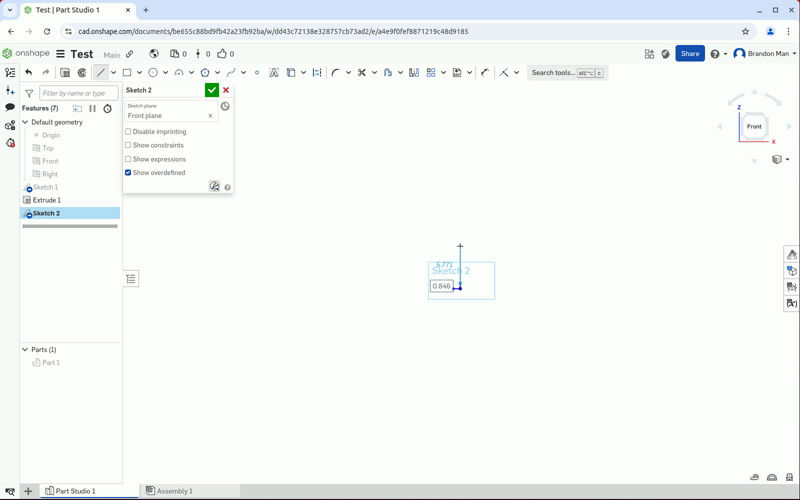
click(460, 245)
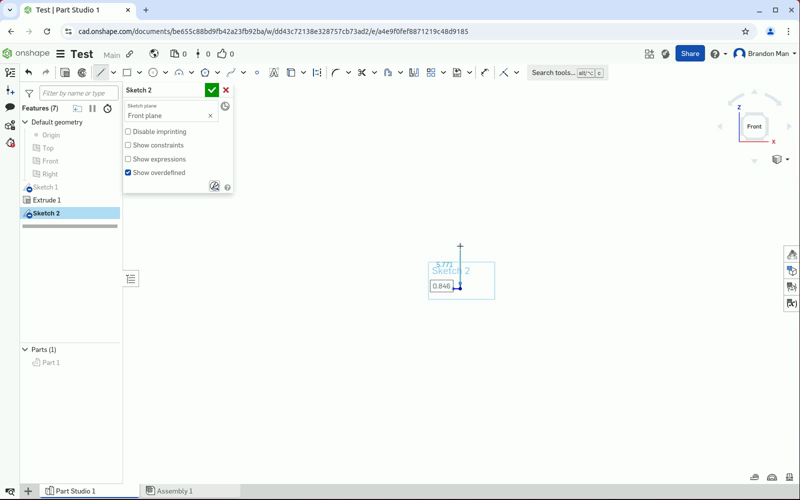
key_up(shift)
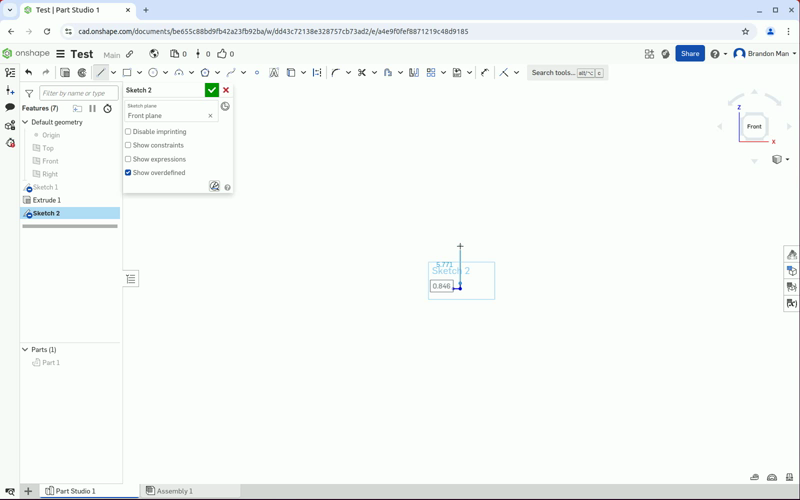
key_down(shift)
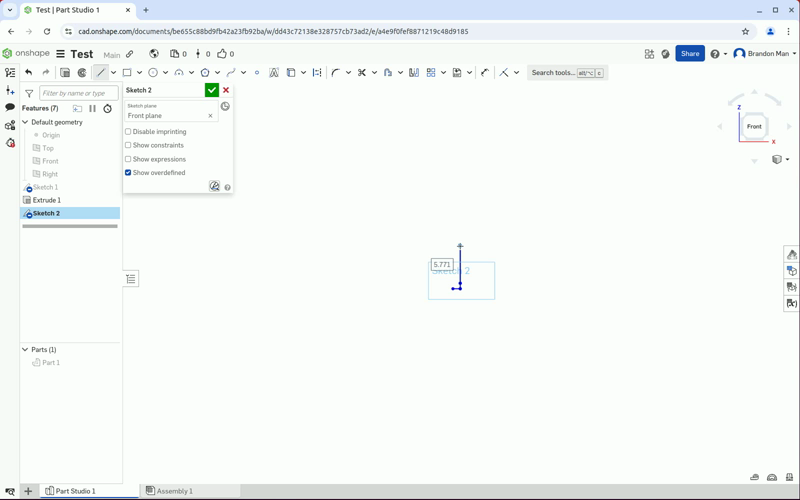
mouse_move(490, 245)
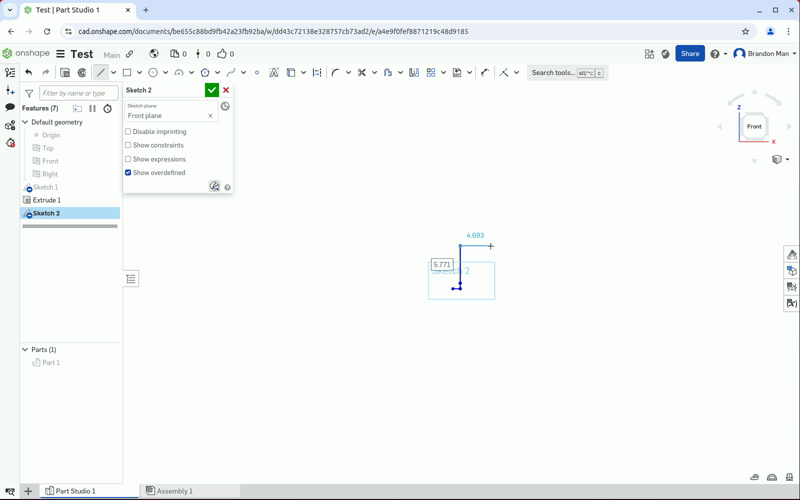
mouse_move(460, 240)
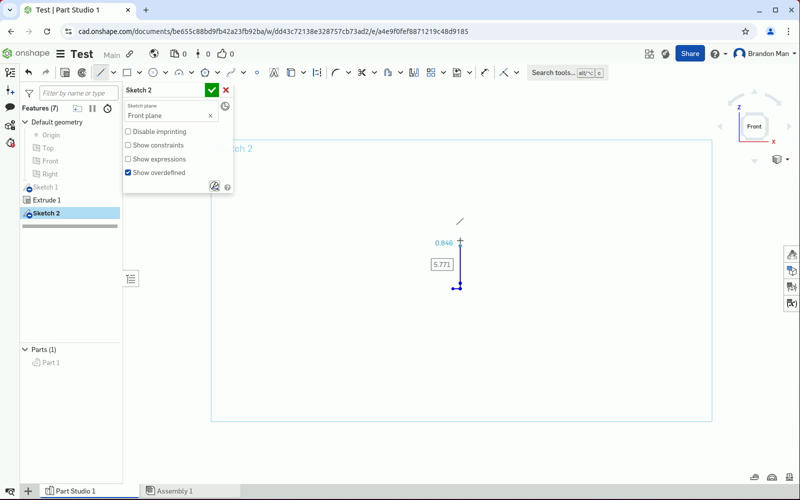
scroll(6)
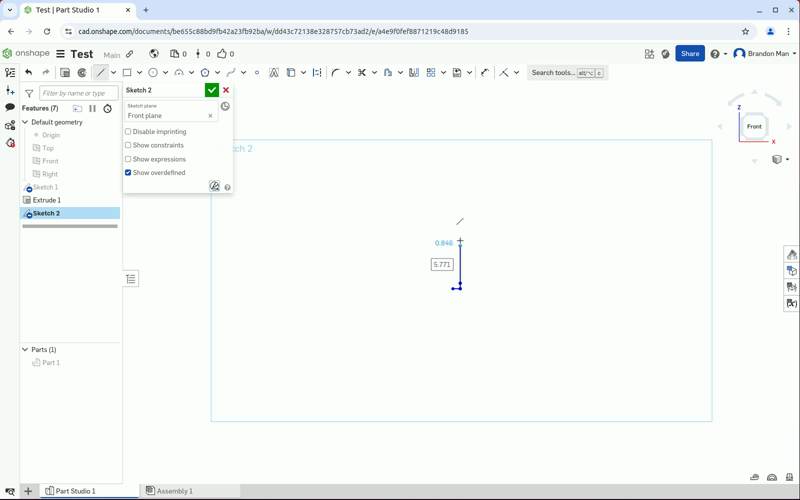
scroll(6)
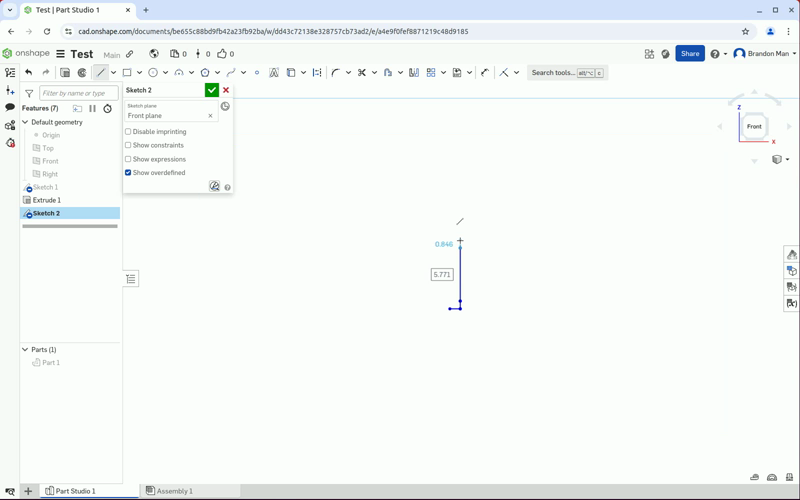
scroll(6)
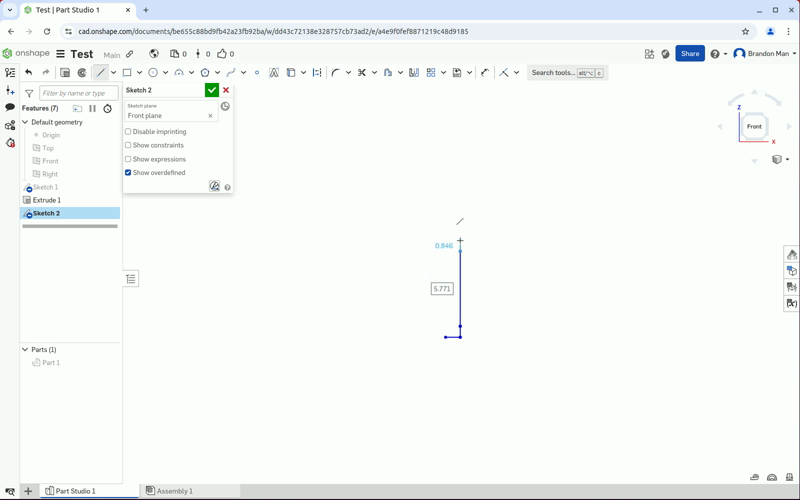
scroll(6)
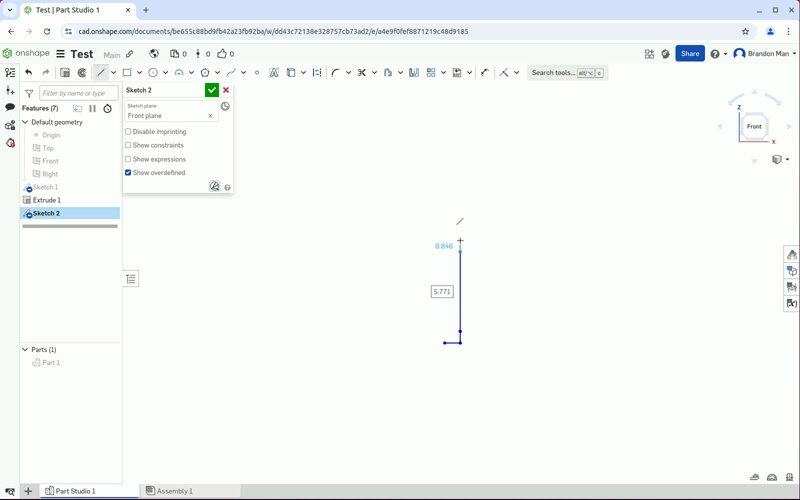
scroll(6)
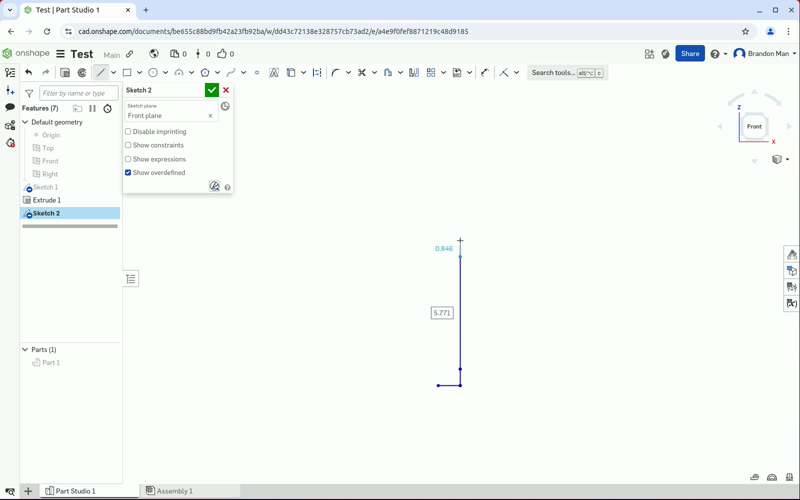
scroll(6)
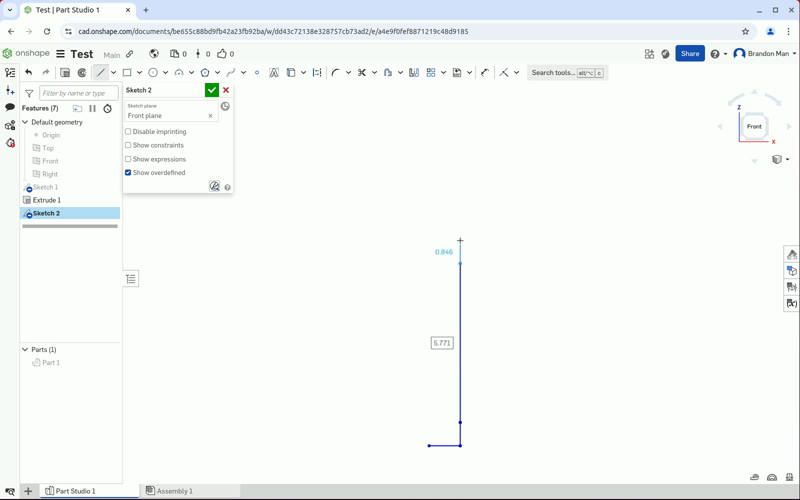
scroll(6)
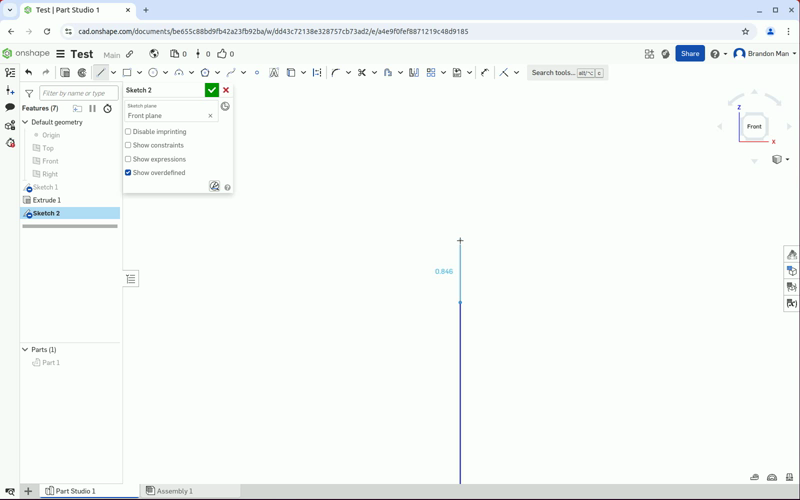
click(460, 240)
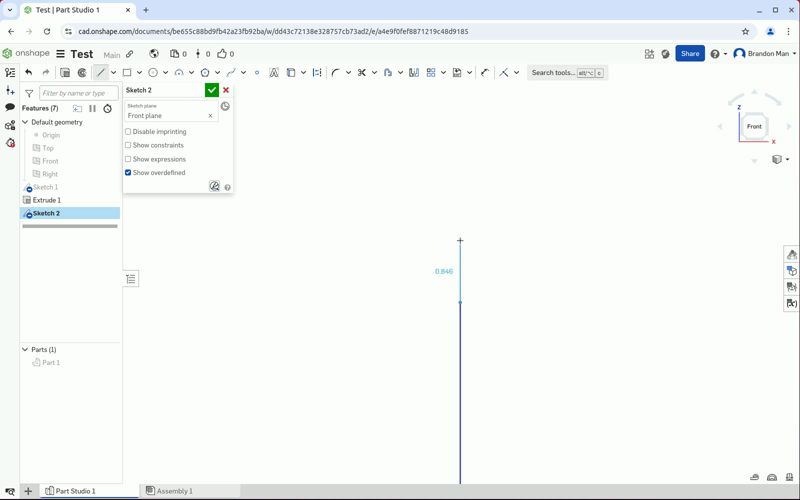
scroll(-6)
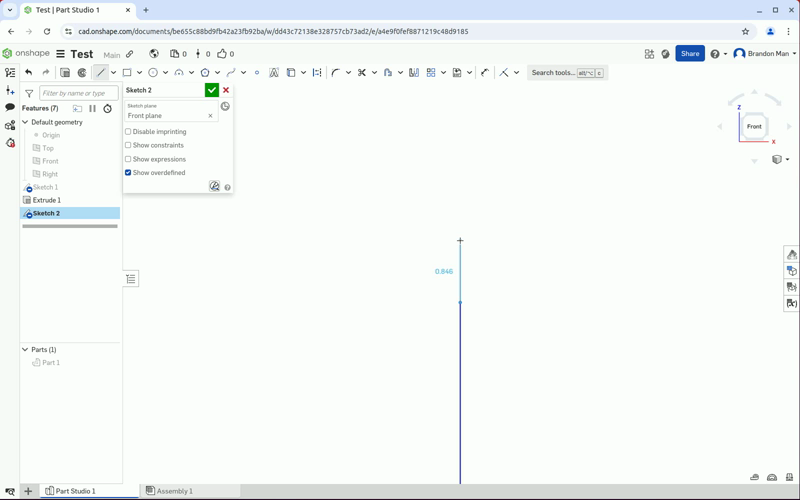
scroll(-6)
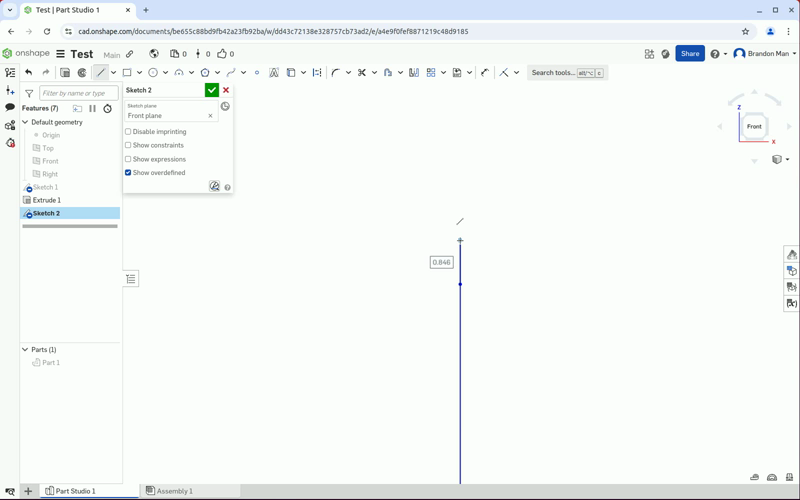
scroll(-6)
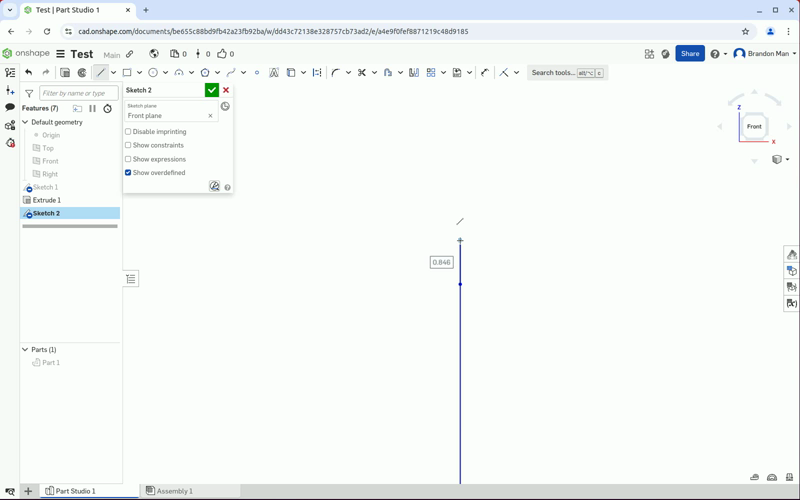
scroll(-6)
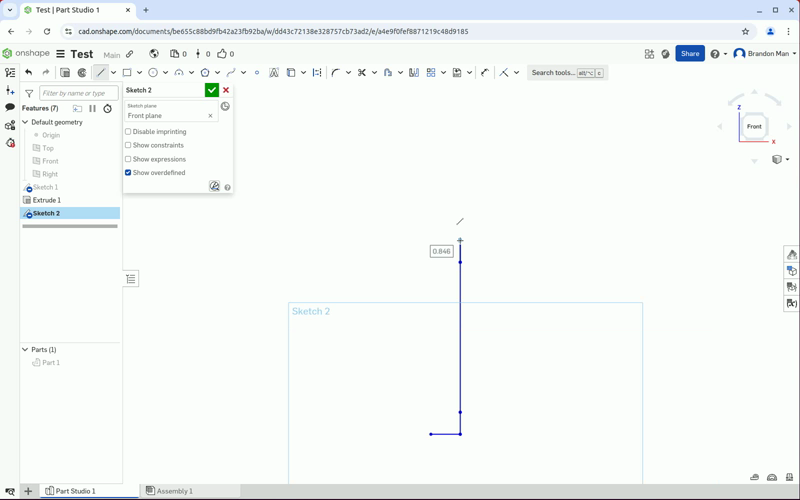
scroll(-6)
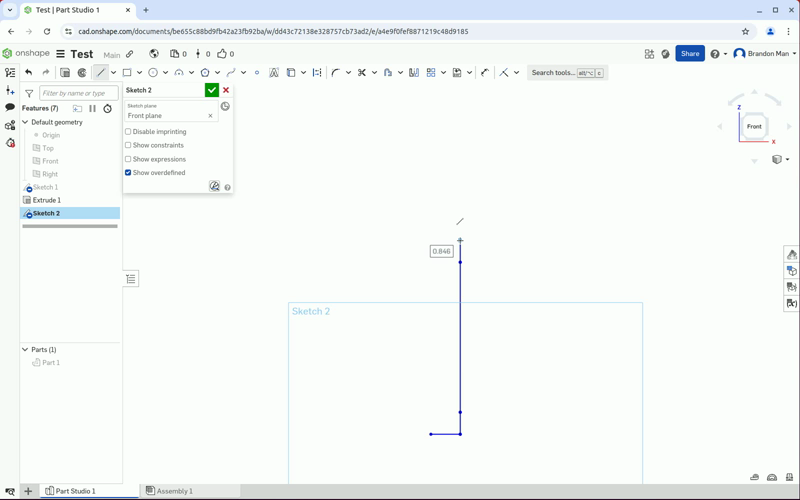
scroll(-6)
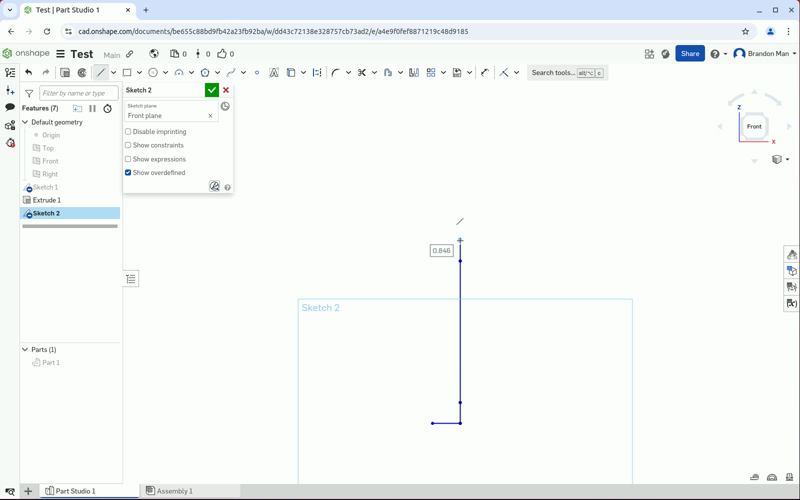
scroll(-6)
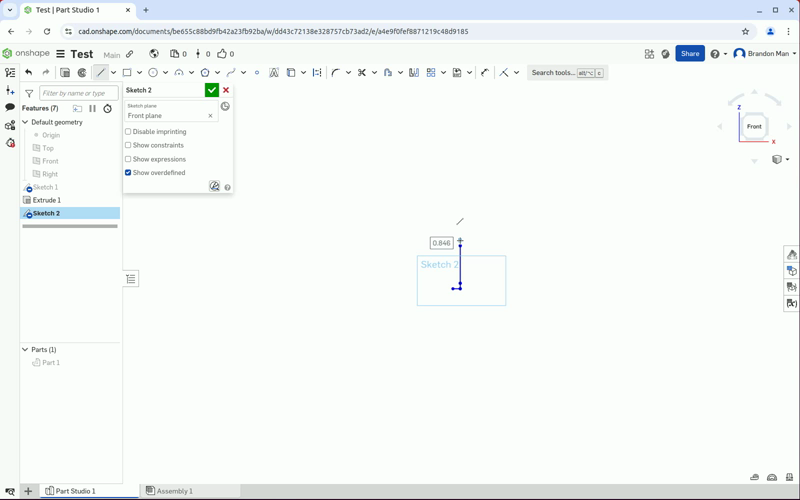
key_up(shift)
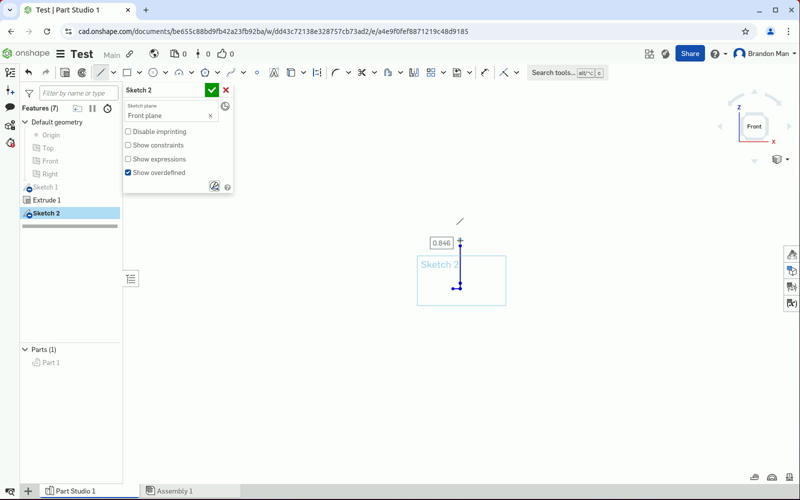
key_down(shift)
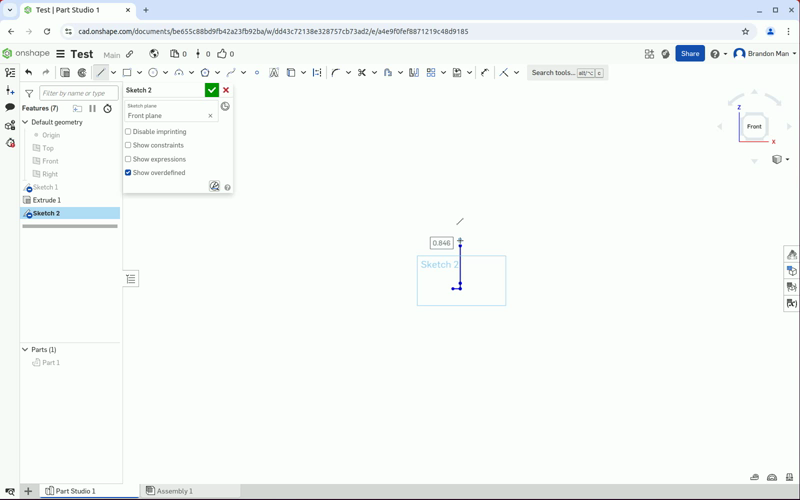
mouse_move(490, 240)
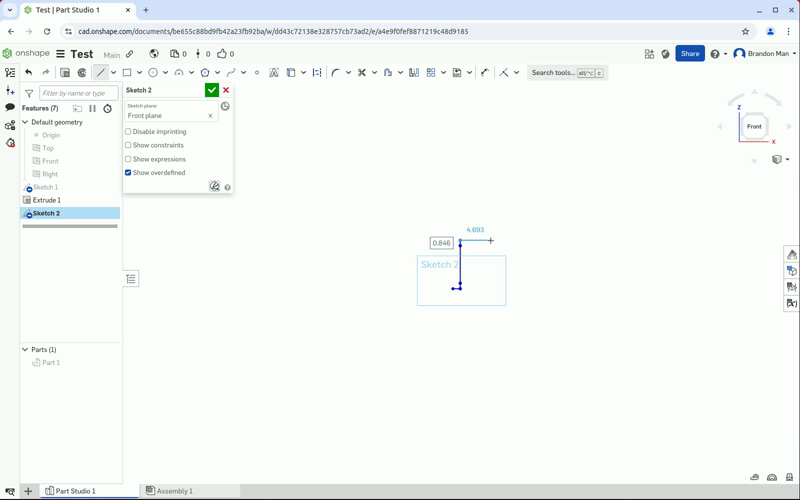
mouse_move(454, 240)
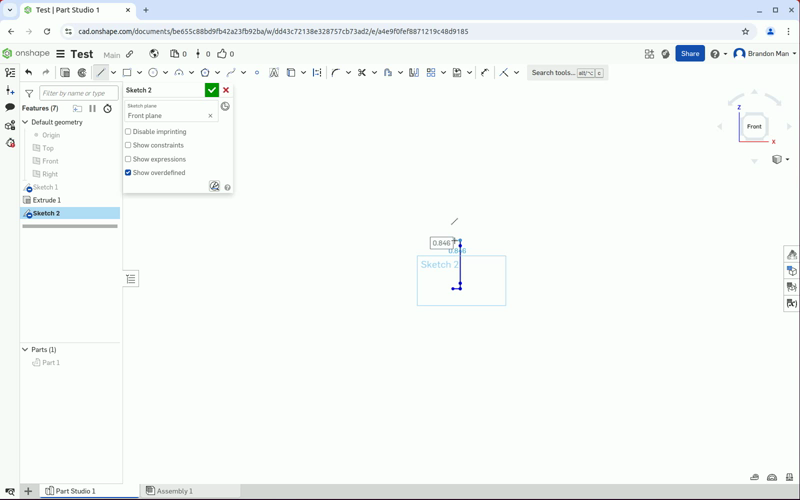
scroll(6)
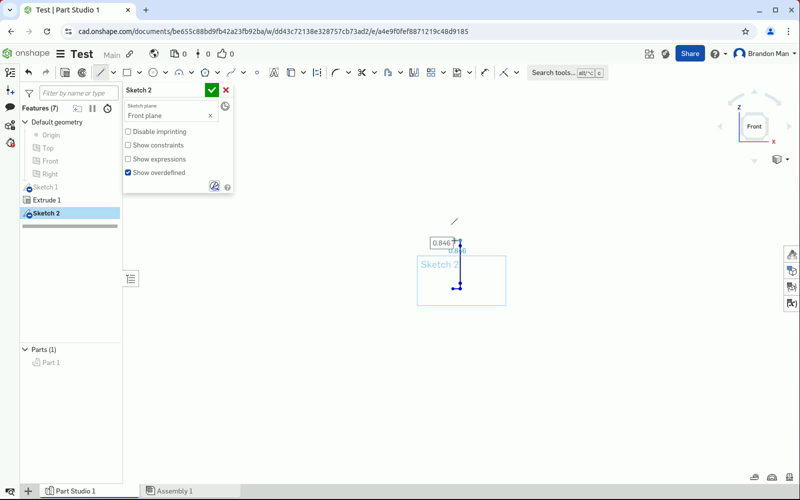
scroll(6)
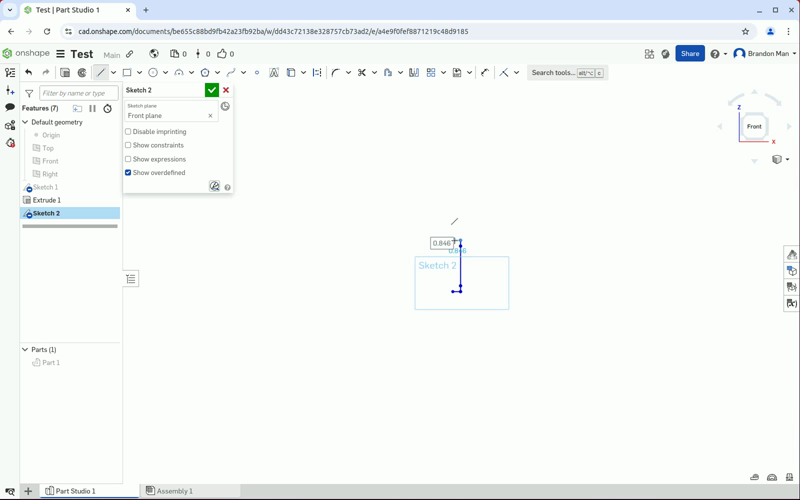
scroll(6)
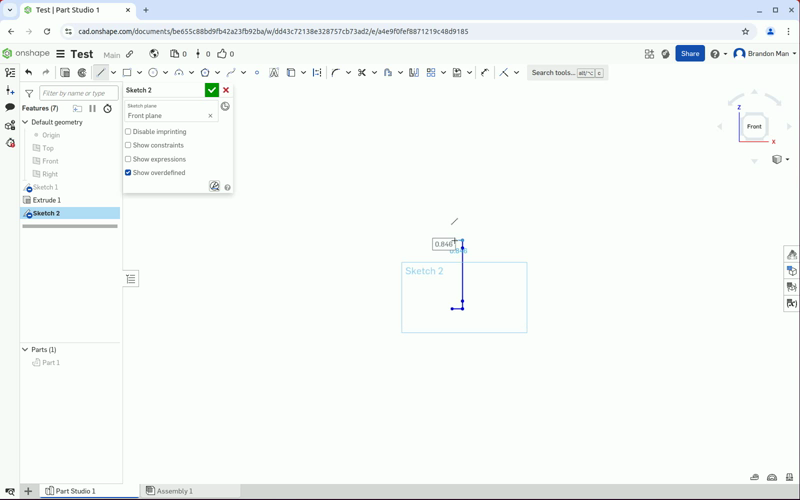
scroll(6)
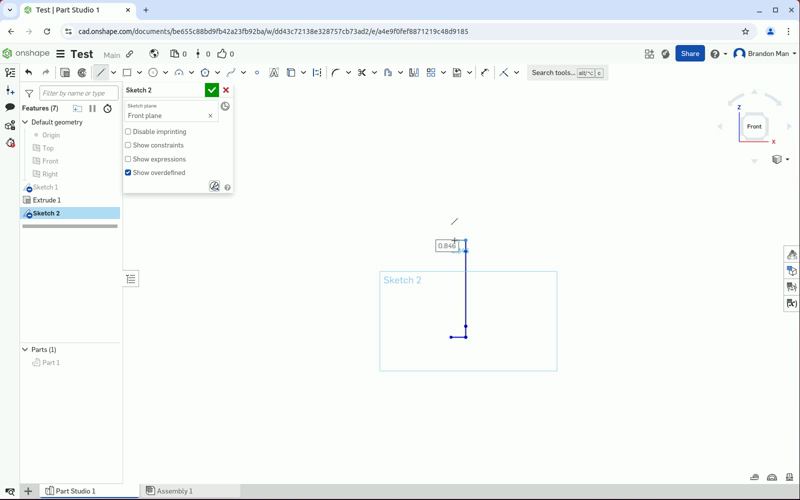
scroll(6)
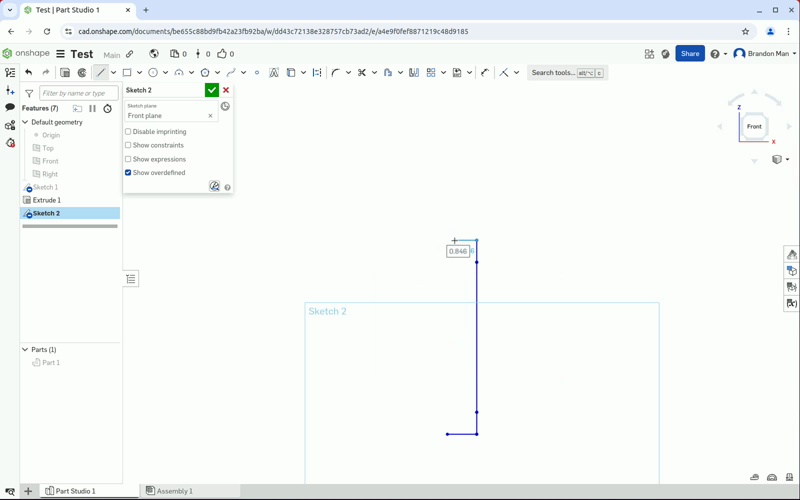
scroll(6)
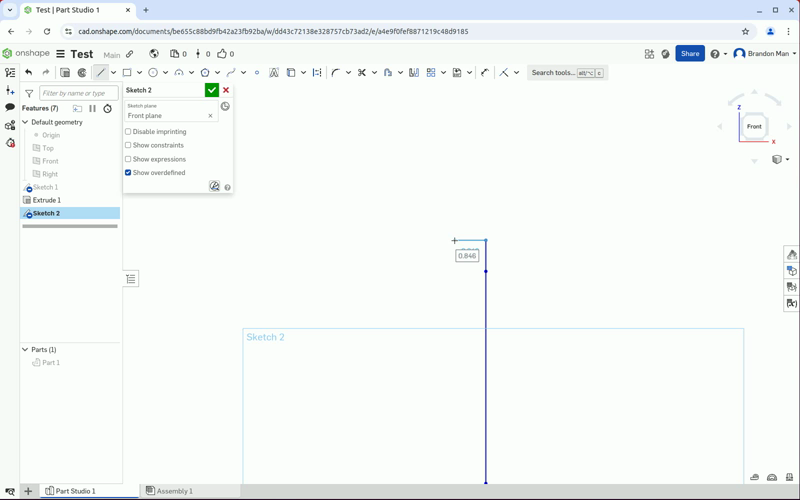
scroll(6)
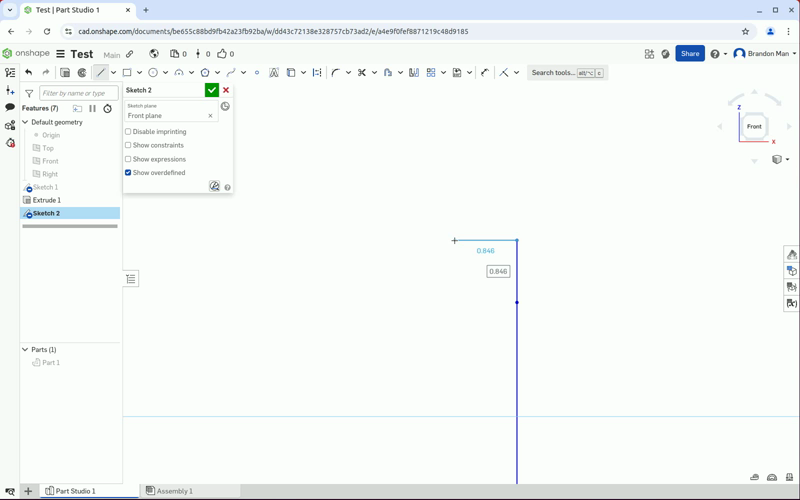
click(454, 240)
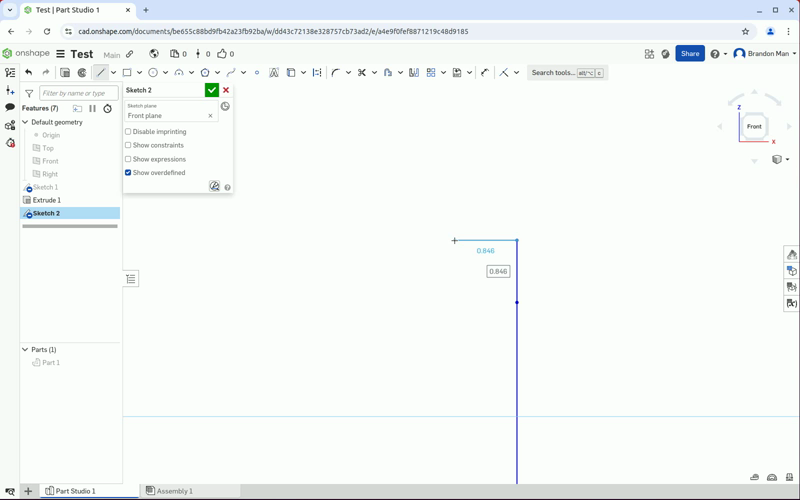
scroll(-6)
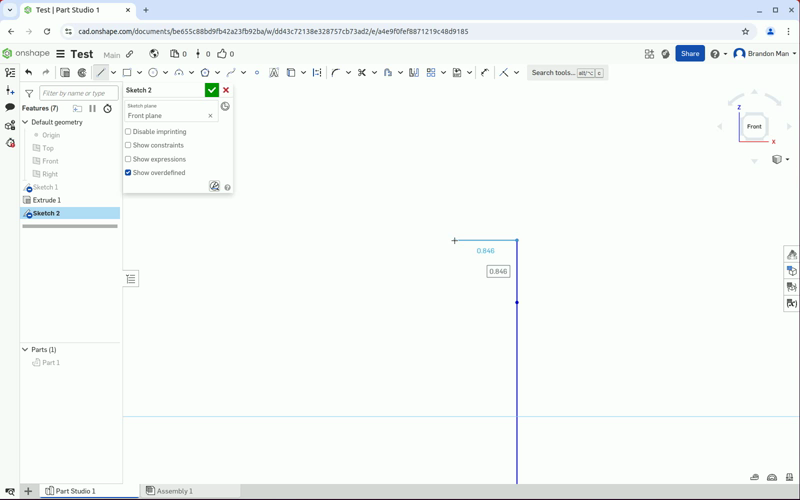
scroll(-6)
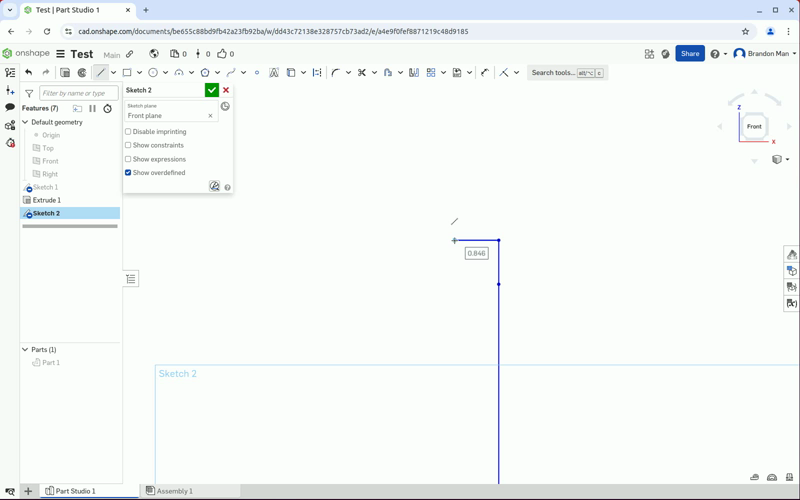
scroll(-6)
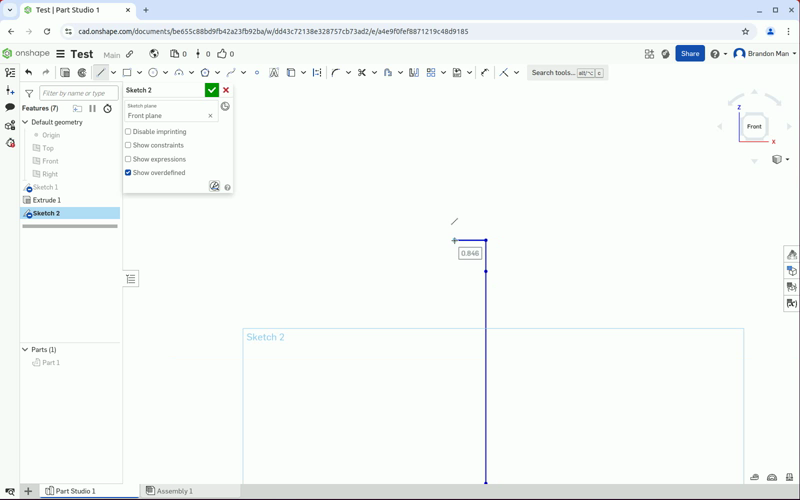
scroll(-6)
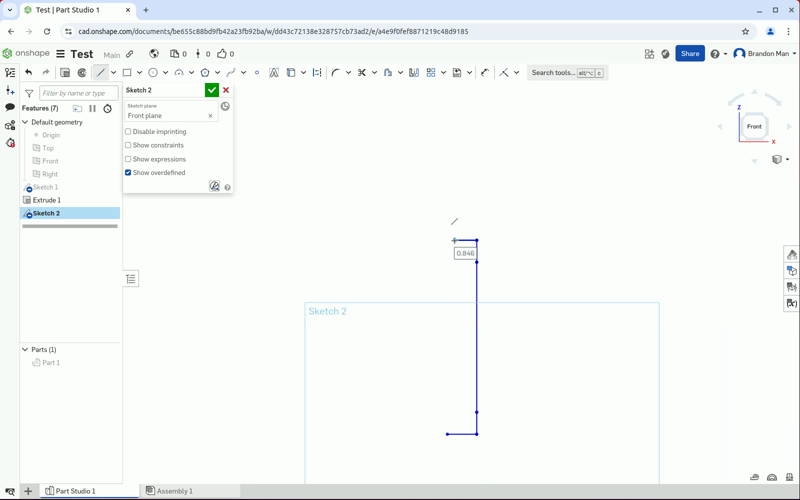
scroll(-6)
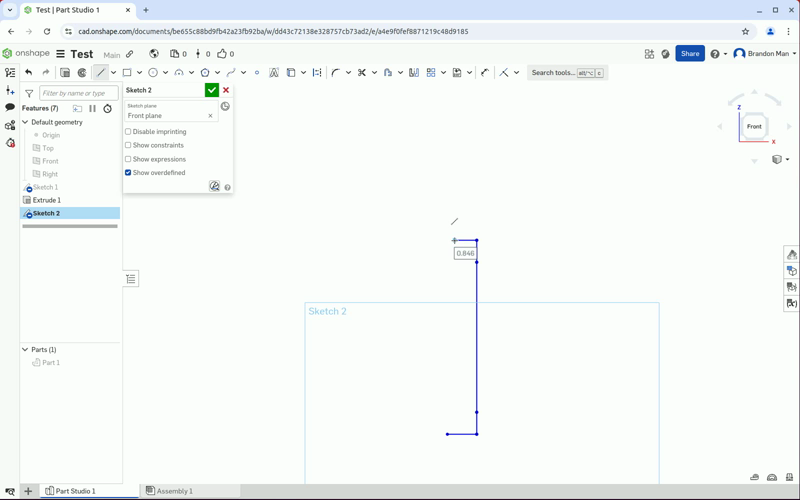
scroll(-6)
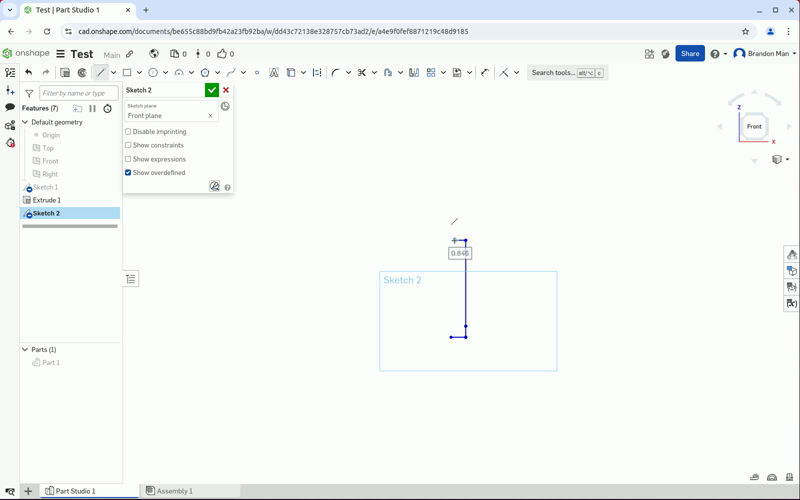
scroll(-6)
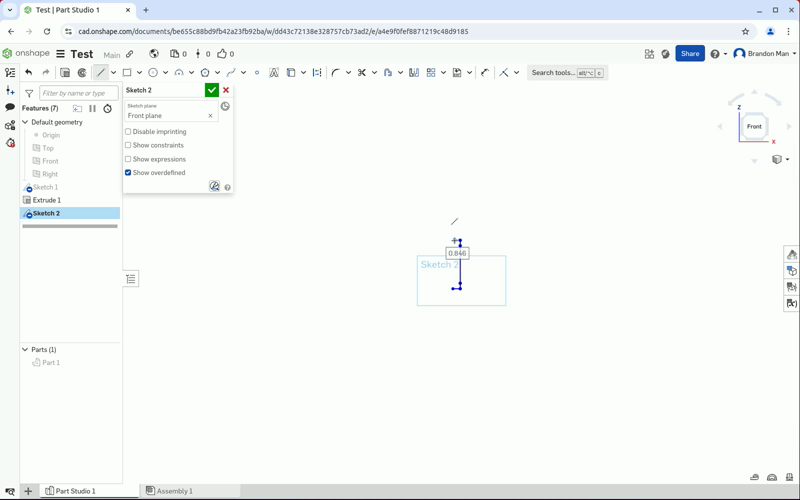
key_up(shift)
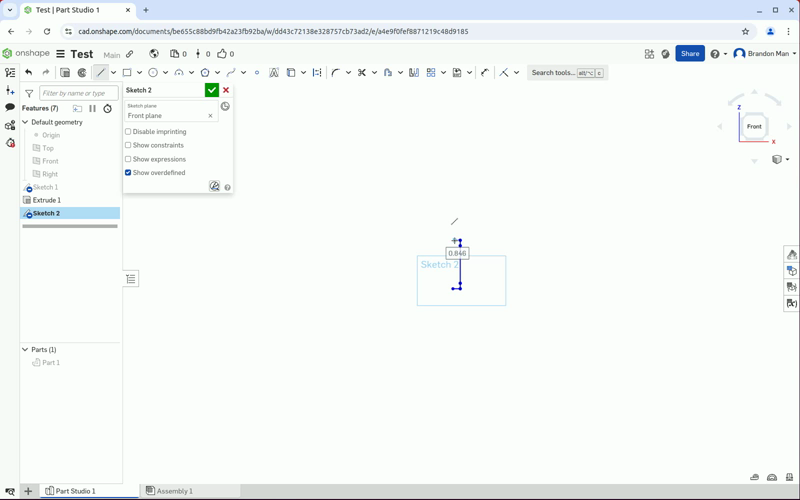
mouse_move(484, 240)
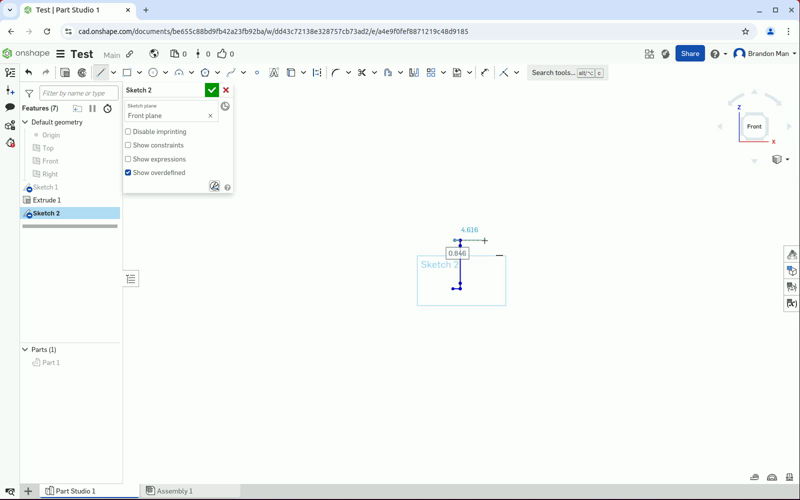
key_down(shift)
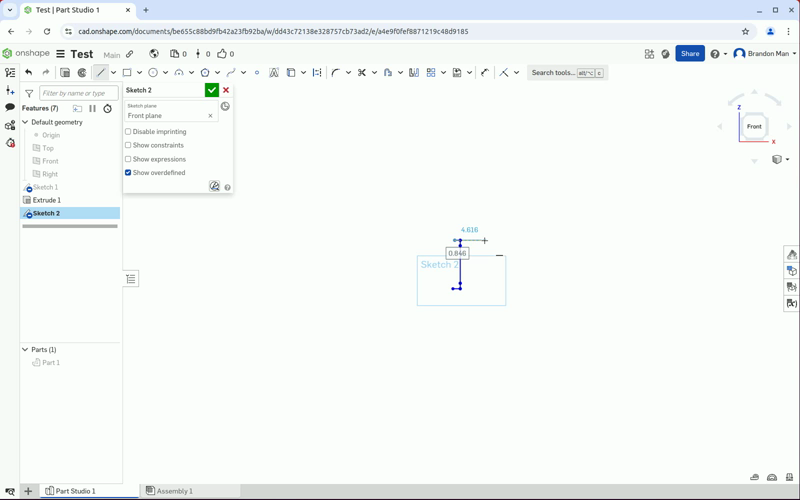
mouse_move(454, 288)
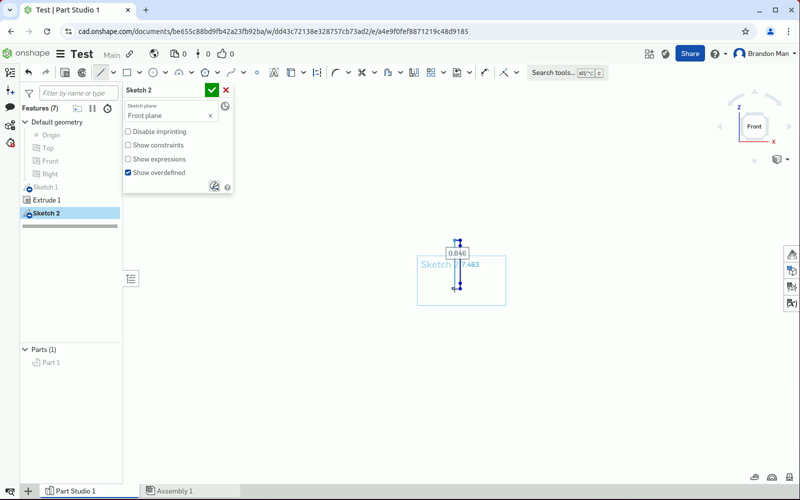
key_up(shift)
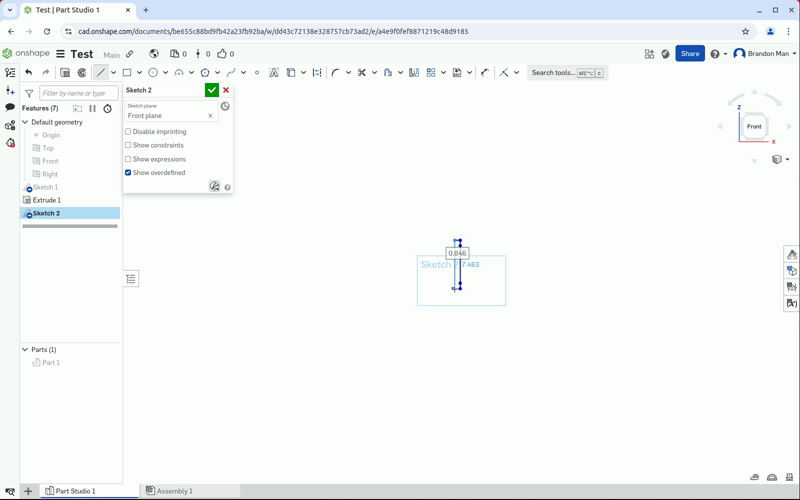
click(454, 288)
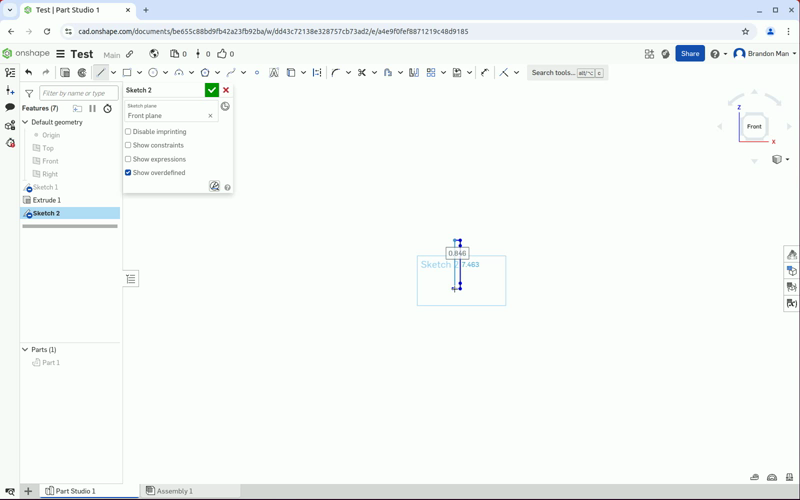
key(esc)
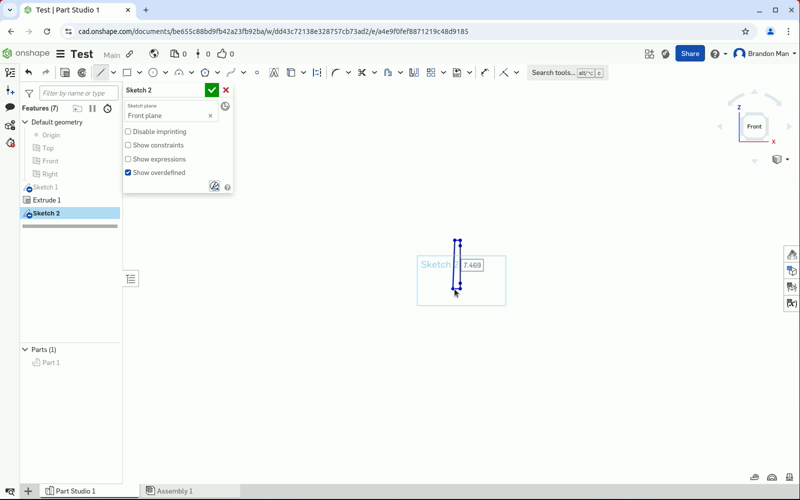
mouse_move(457, 249)
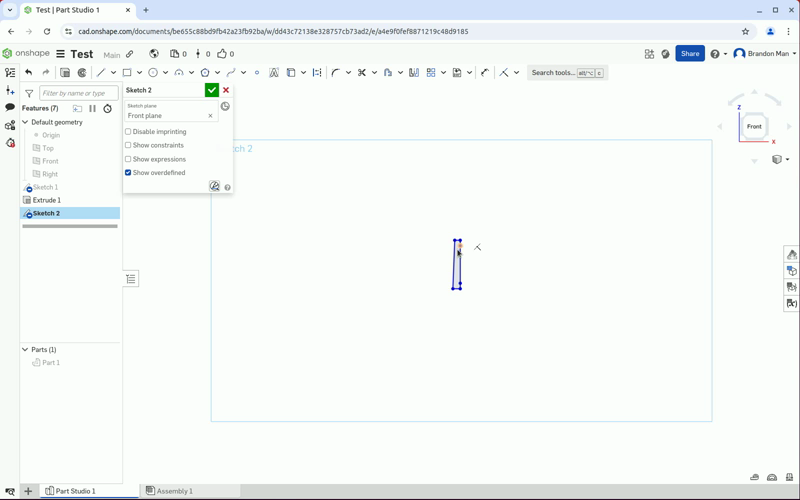
scroll(6)
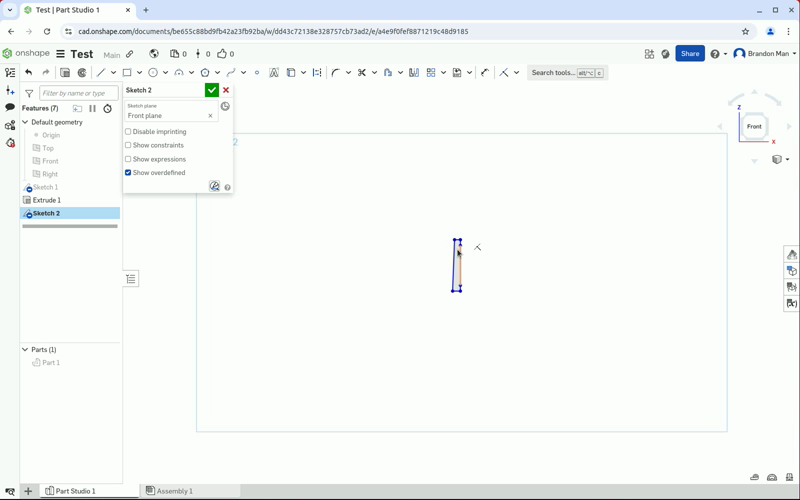
scroll(6)
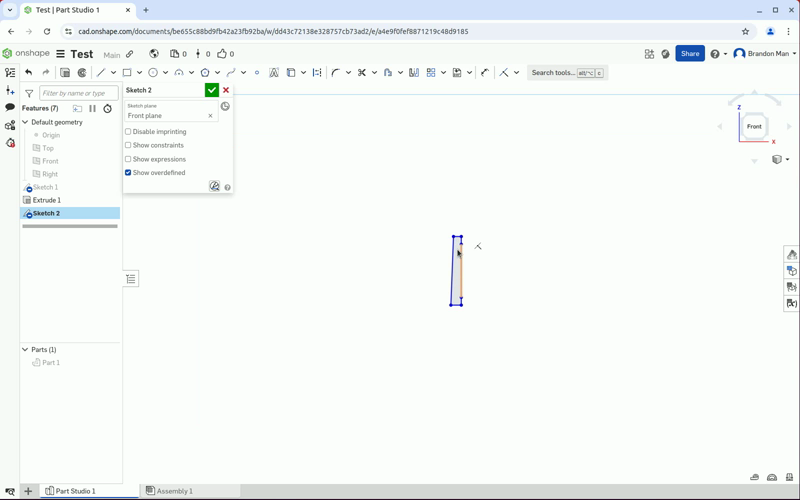
scroll(6)
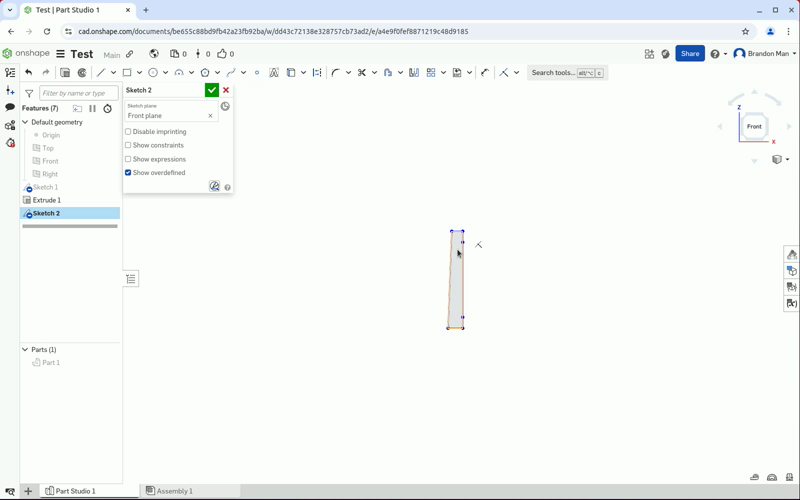
scroll(6)
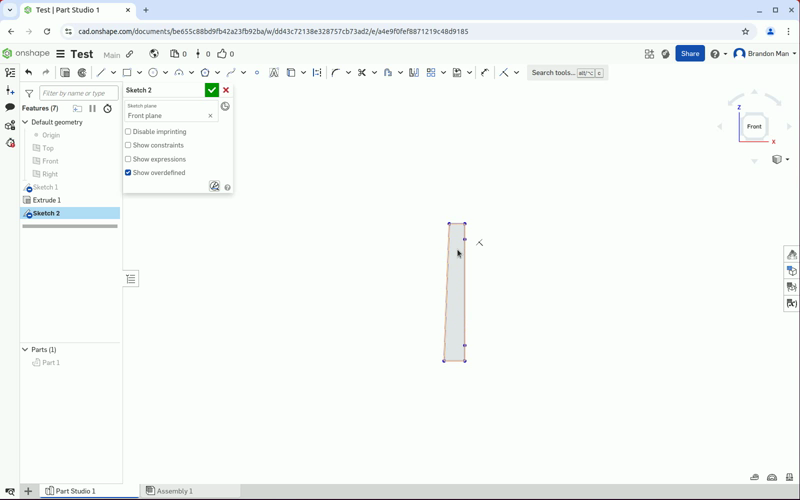
scroll(6)
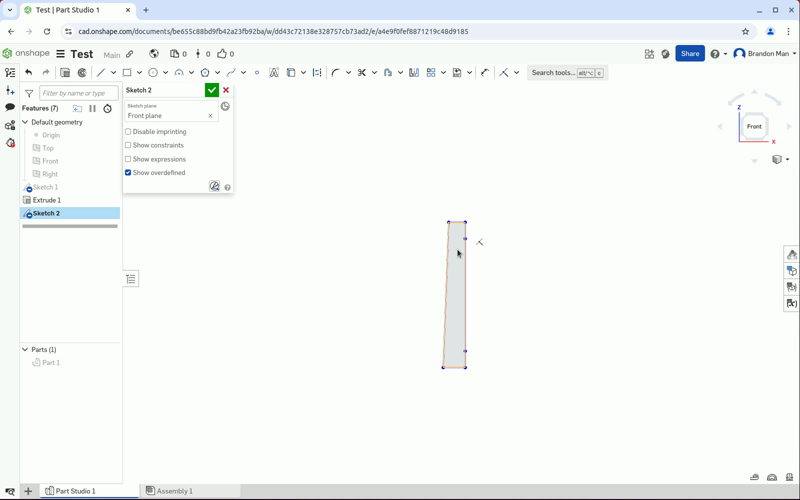
scroll(6)
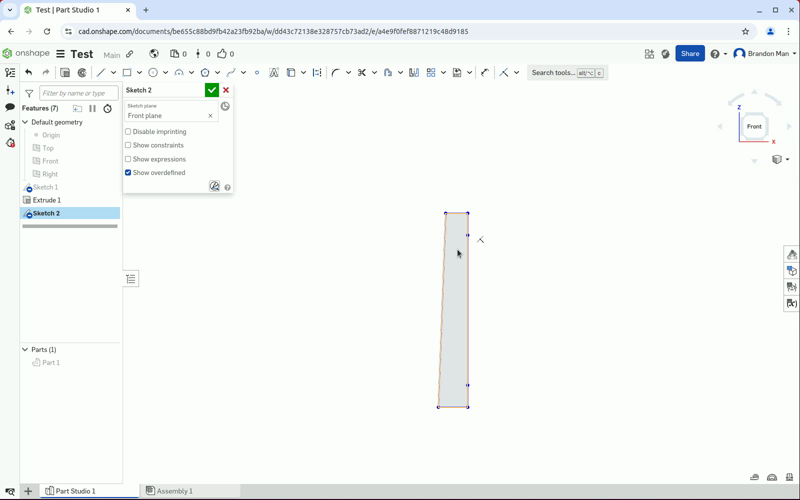
scroll(6)
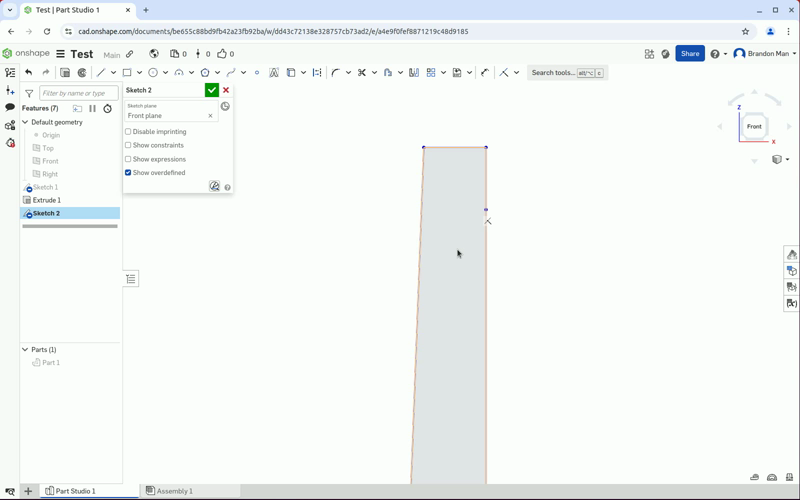
click(457, 249)
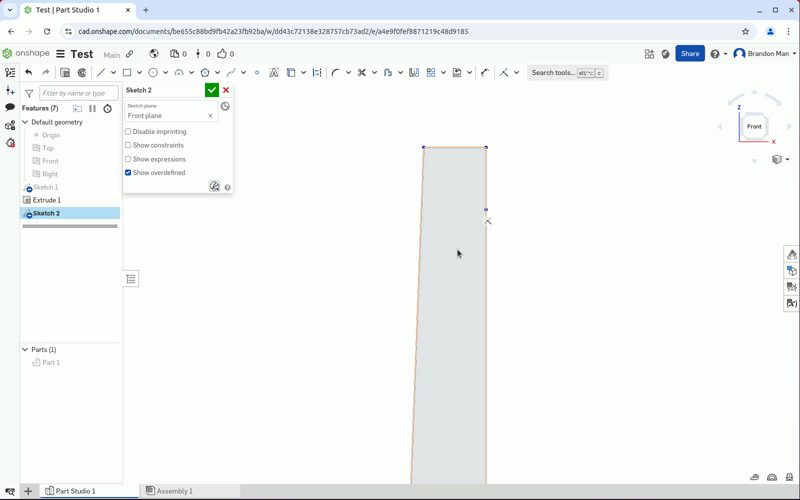
scroll(-6)
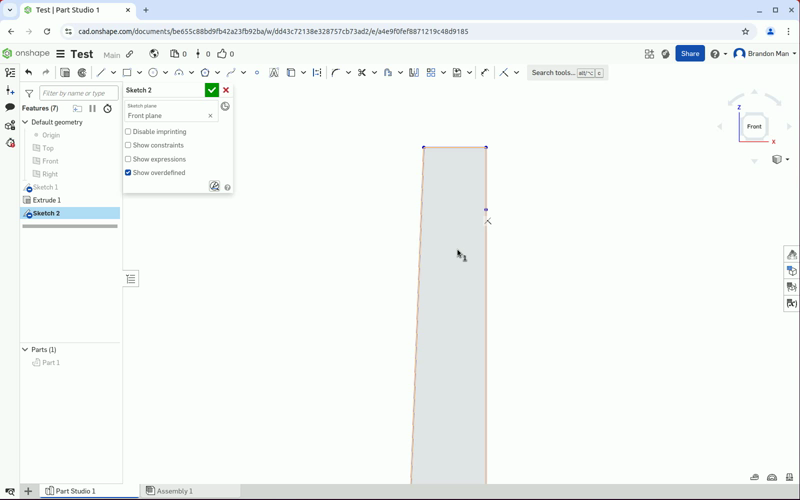
scroll(-6)
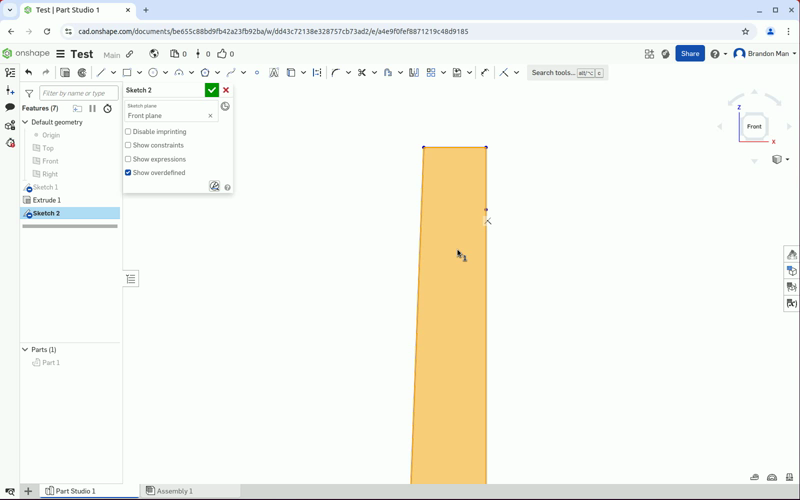
scroll(-6)
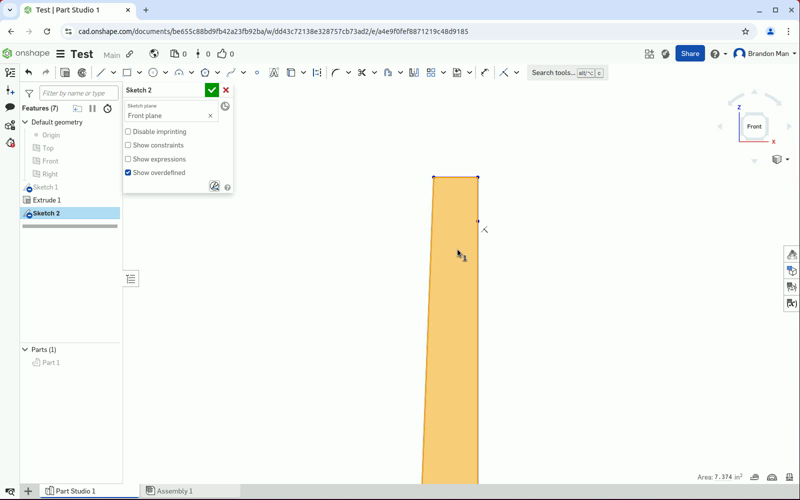
scroll(-6)
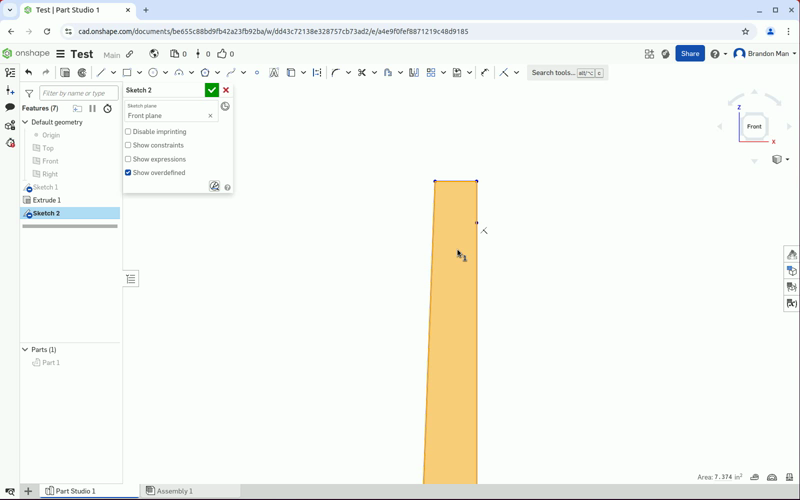
scroll(-6)
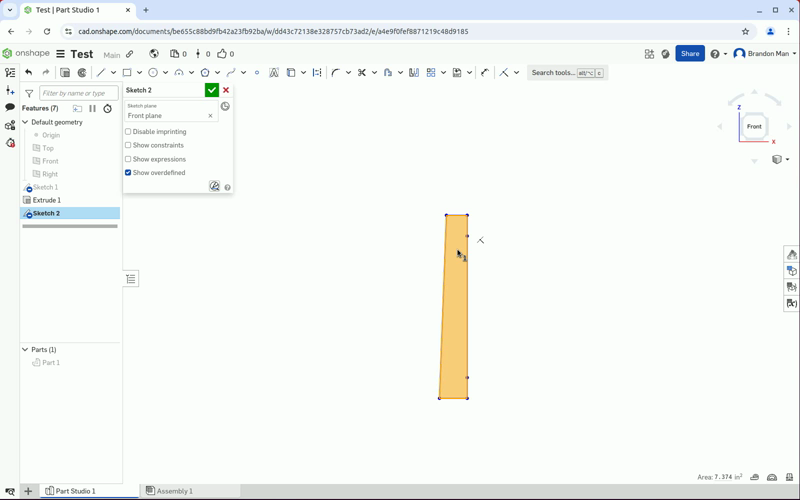
scroll(-6)
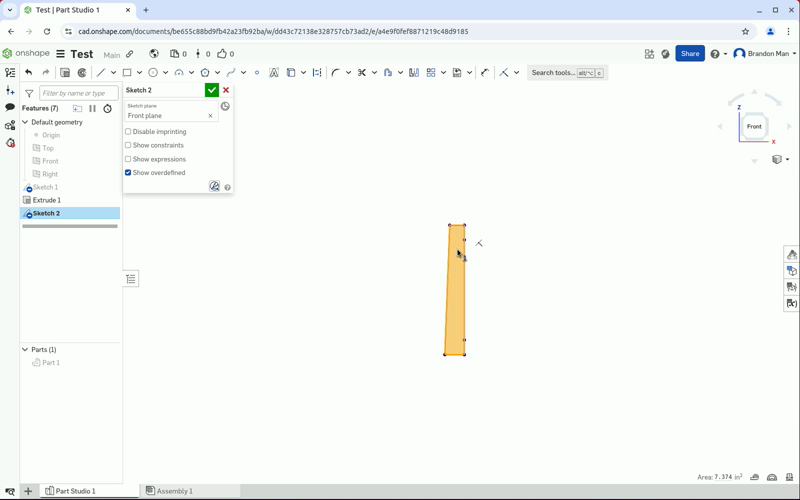
scroll(-6)
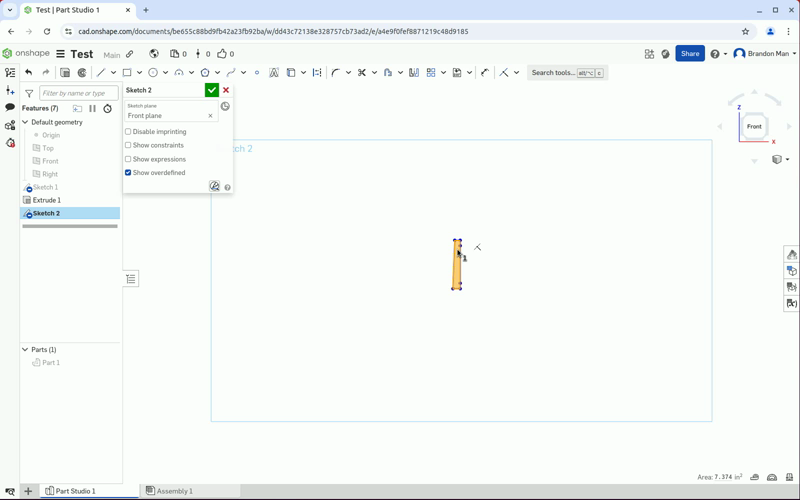
mouse_move(73, 352)
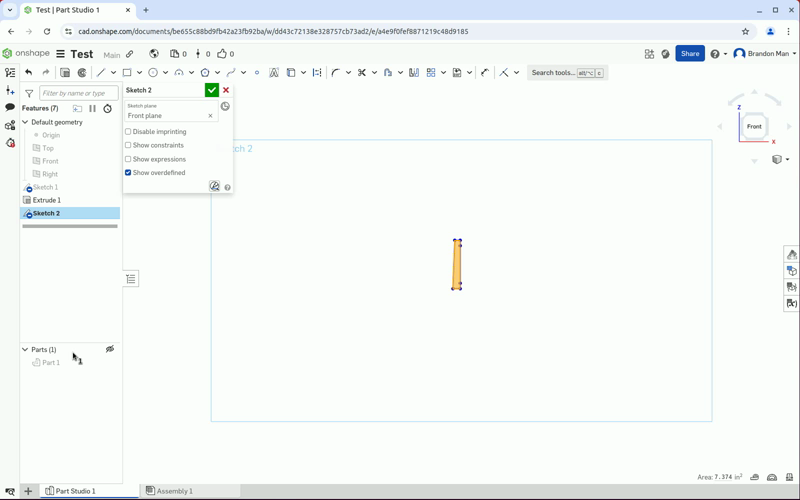
key(shift+y)
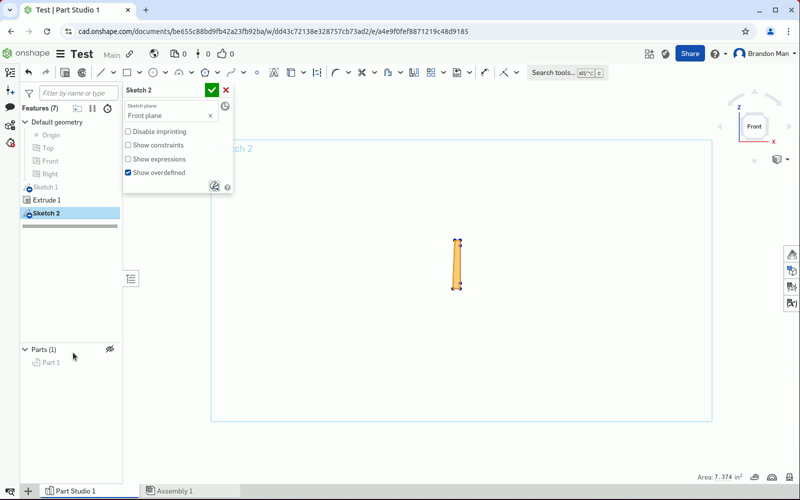
key(shift+e)
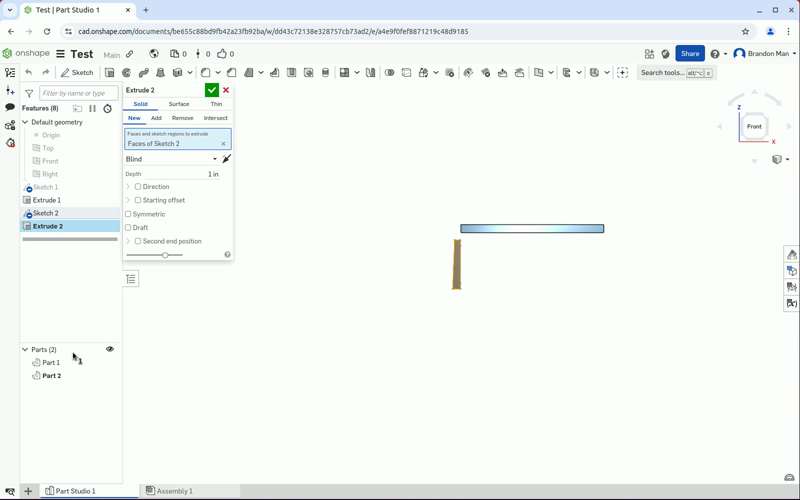
mouse_move(143, 106)
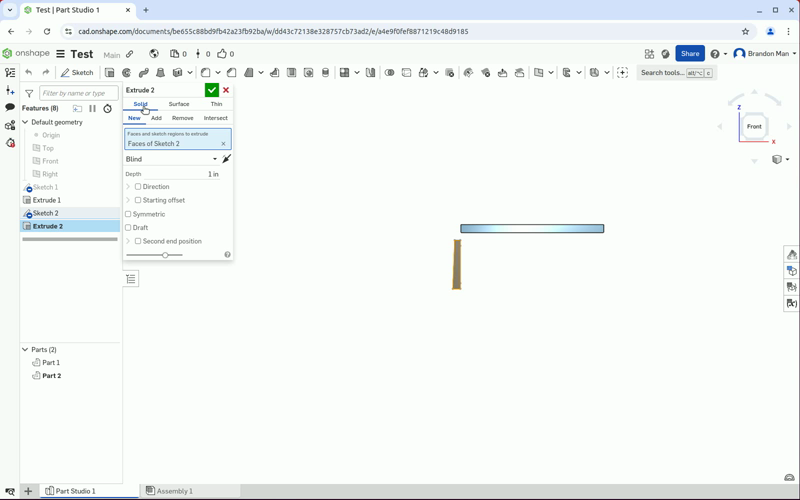
click(143, 106)
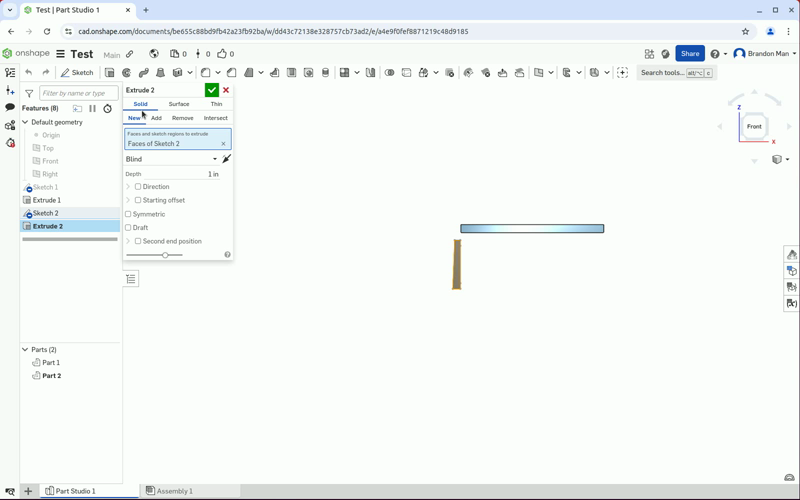
mouse_move(137, 120)
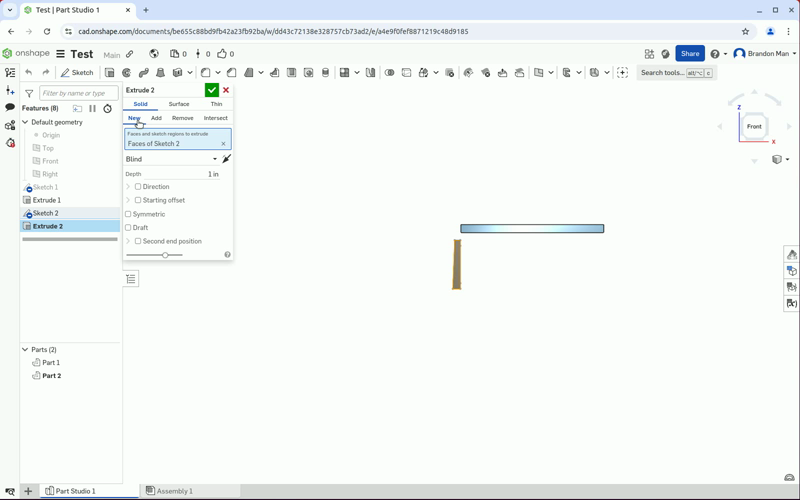
click(137, 120)
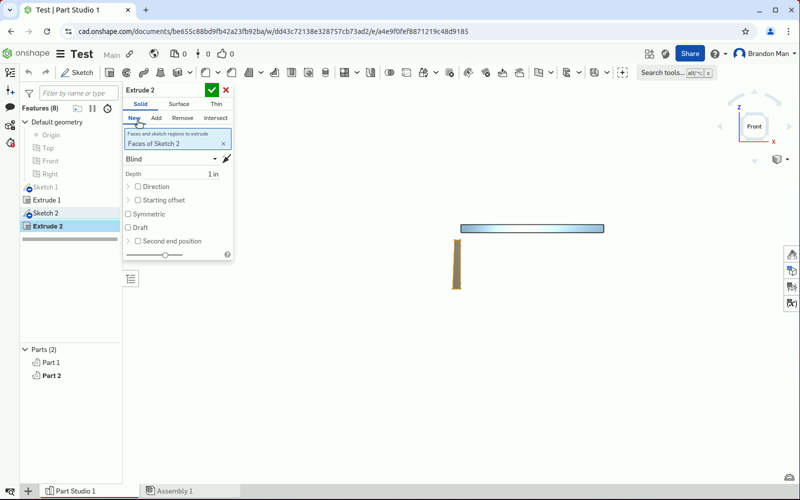
key(tab, 4)
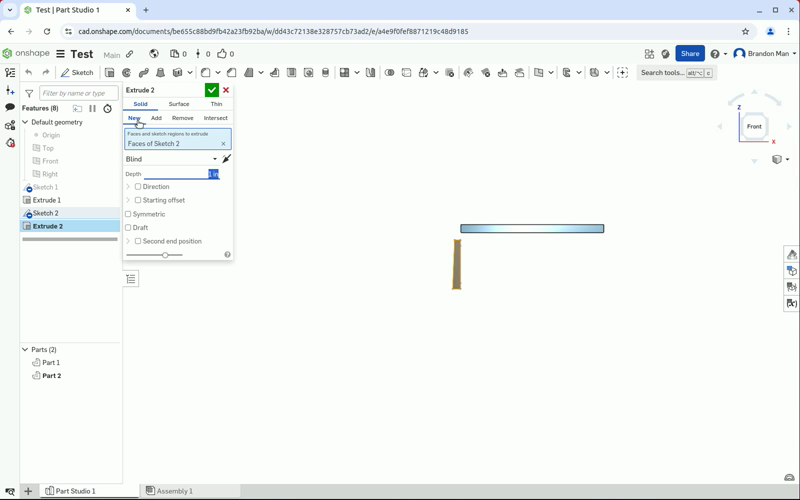
text(5.536)
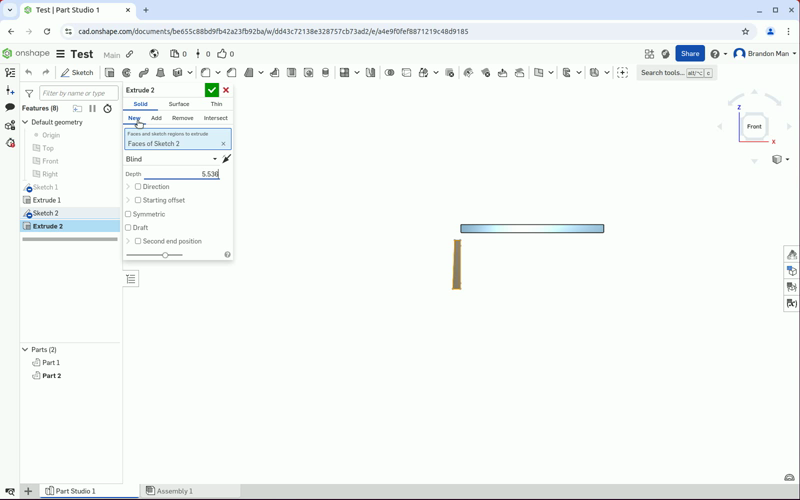
key(enter)
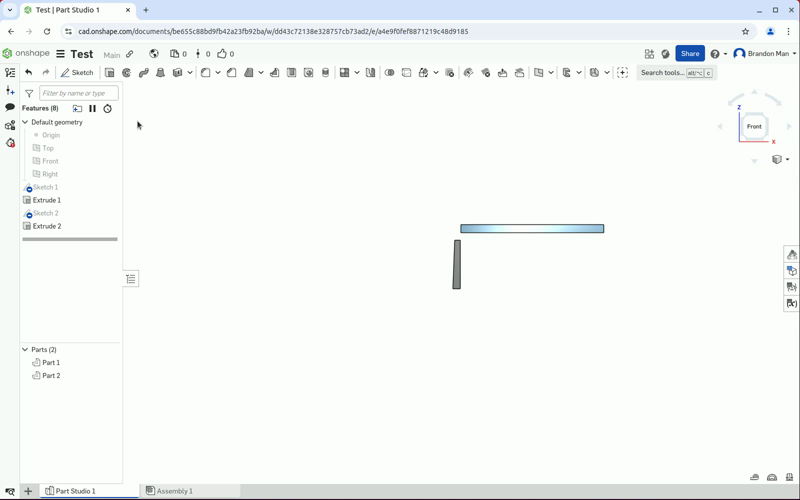
key(shift+h)
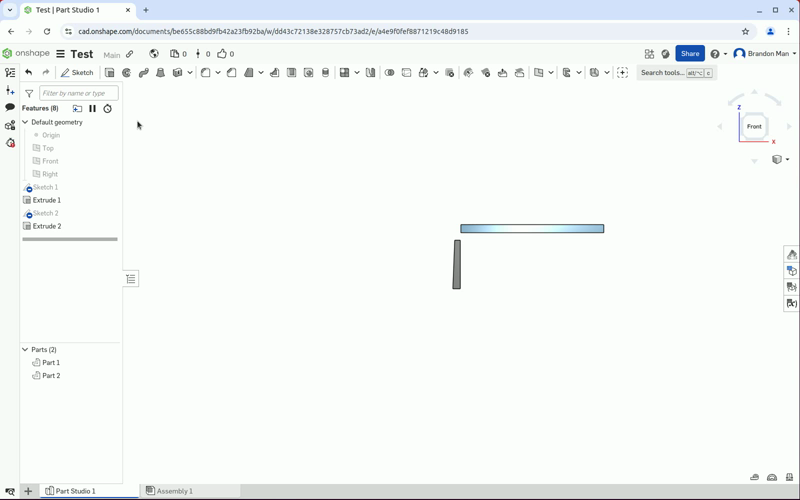
key(shift+h)
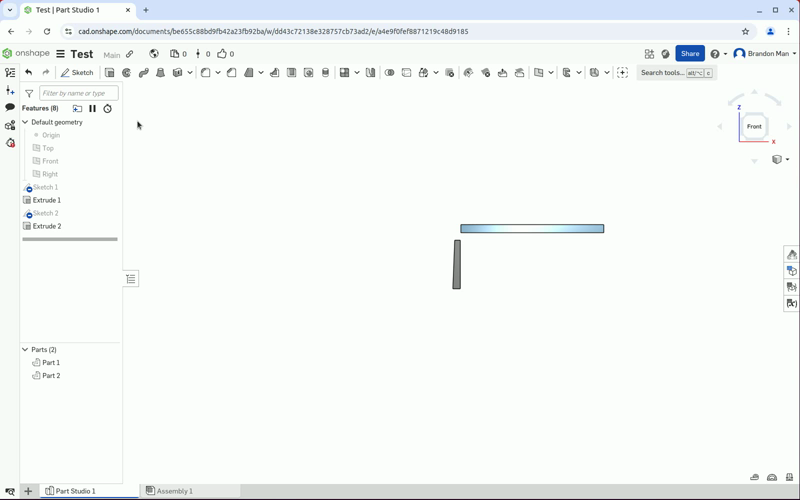
mouse_move(73, 189)
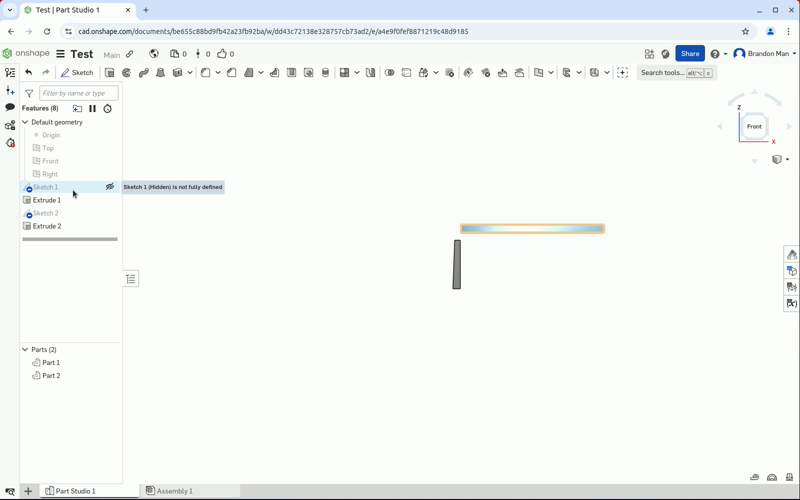
click(73, 189)
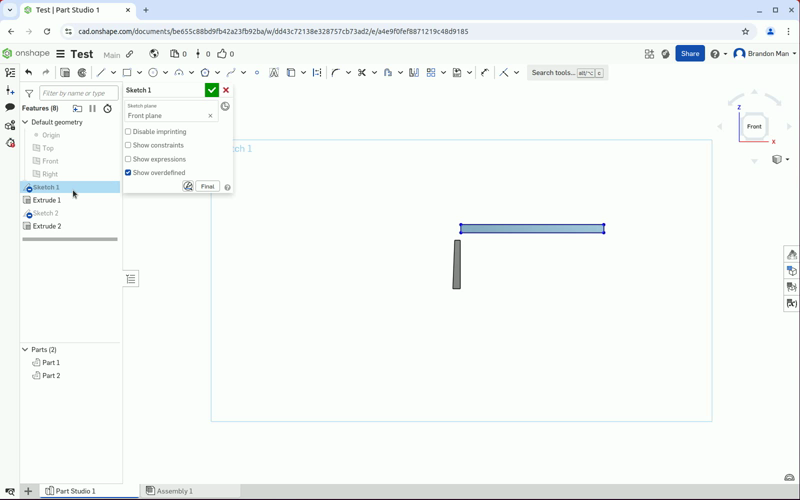
mouse_move(229, 92)
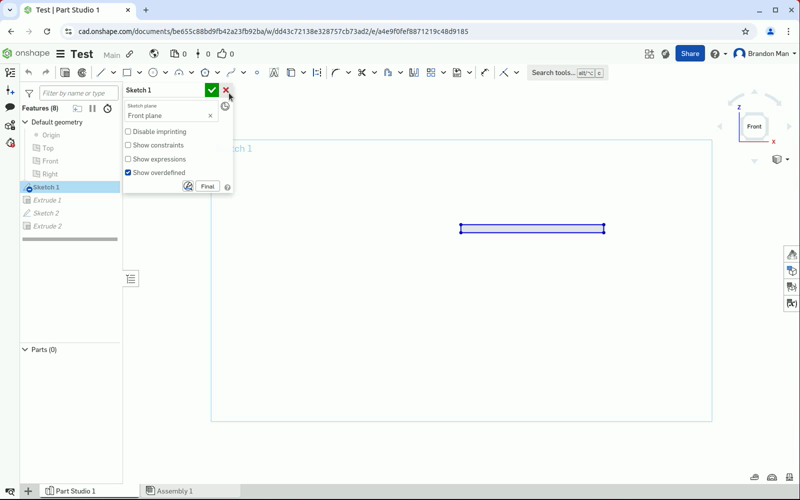
click(229, 92)
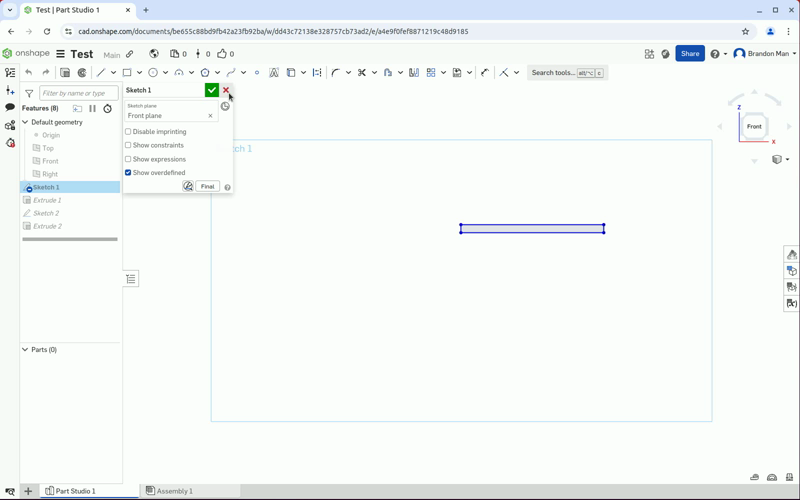
key(shift+s)
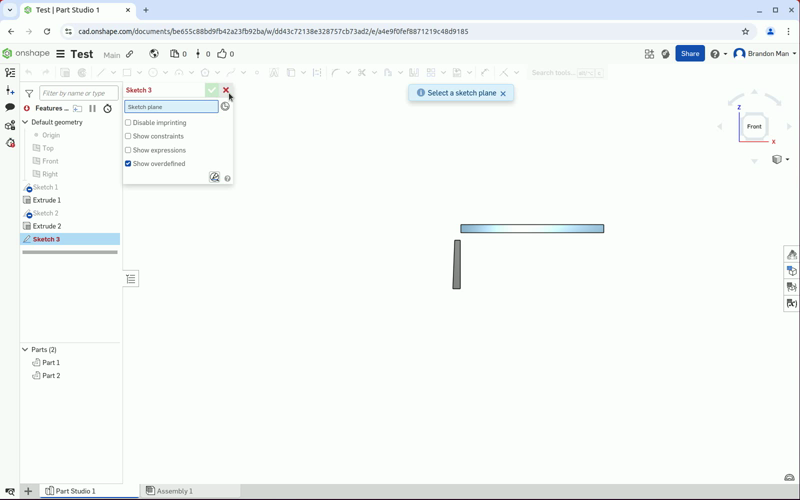
mouse_move(73, 163)
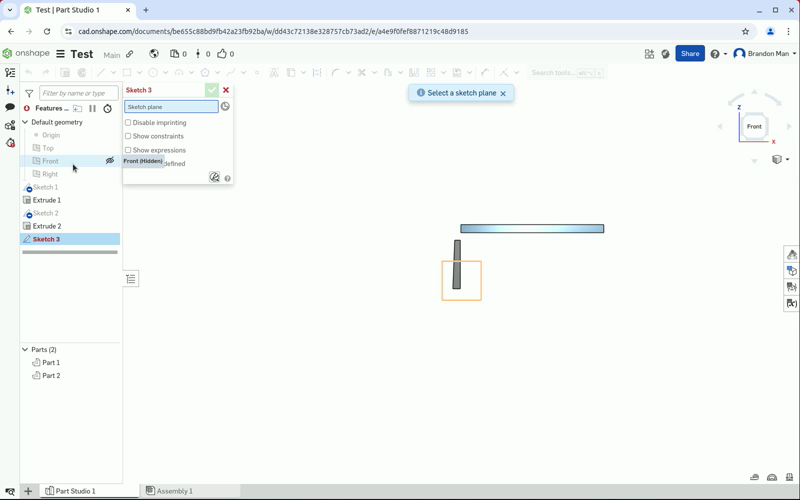
click(73, 163)
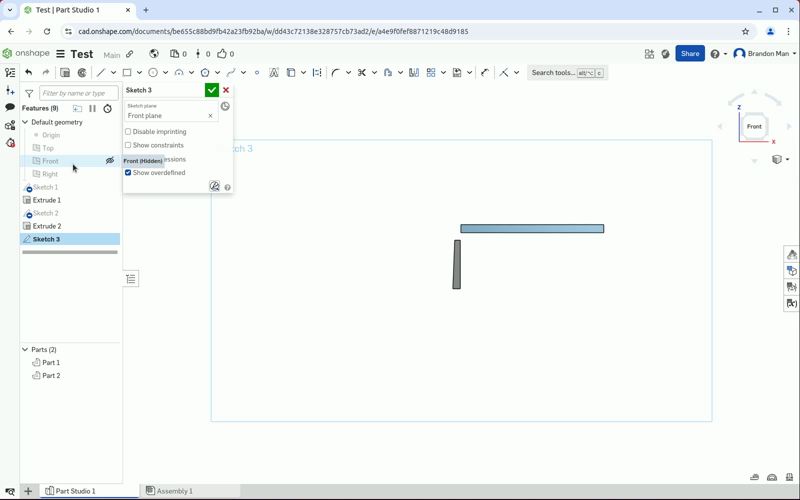
mouse_move(73, 352)
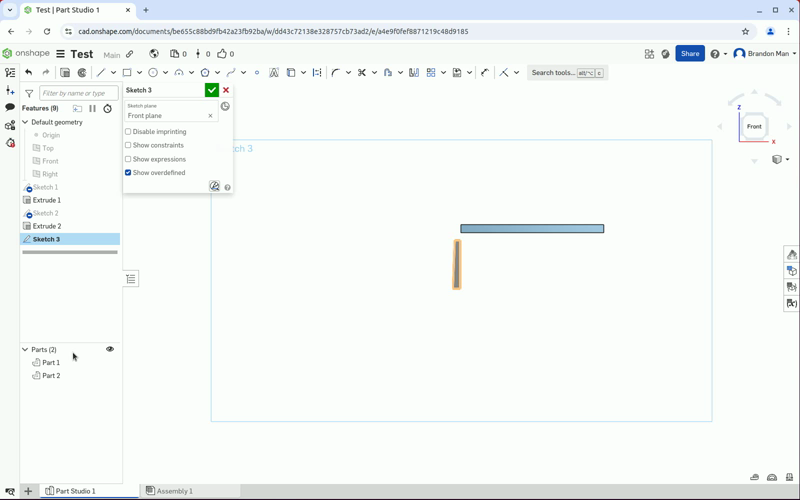
key(y)
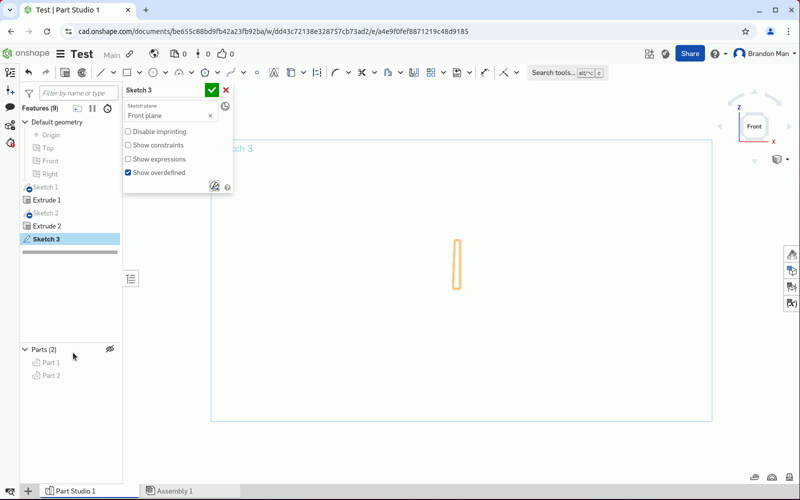
key(l)
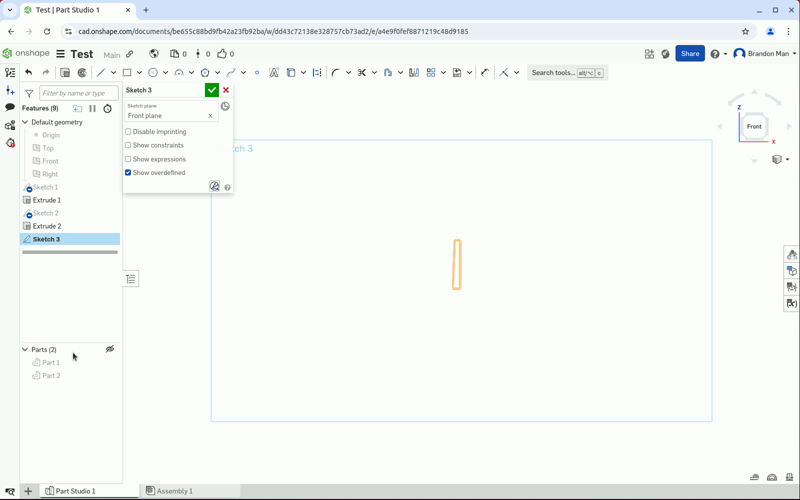
key_down(shift)
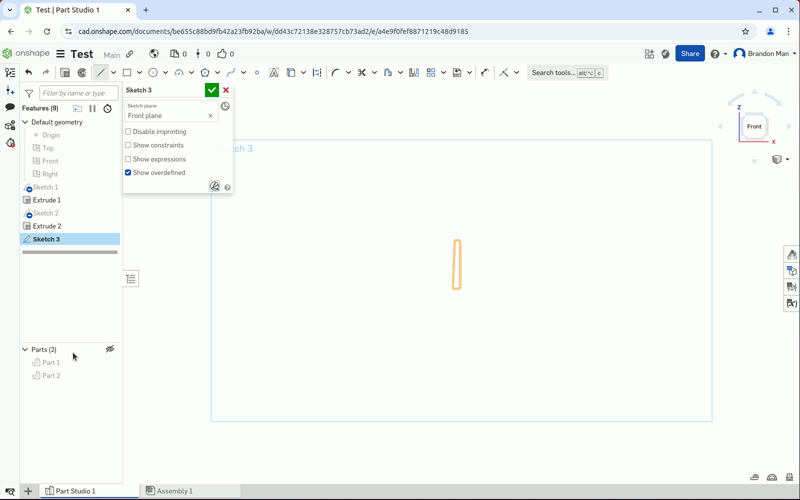
mouse_move(460, 288)
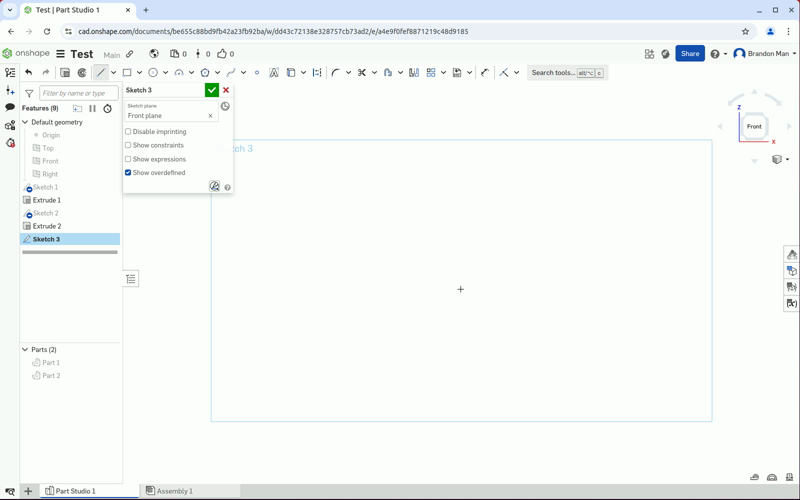
click(460, 288)
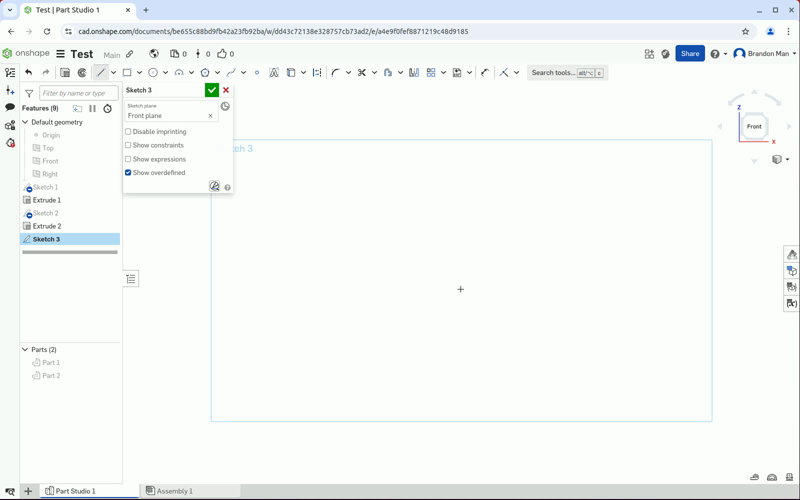
key_up(shift)
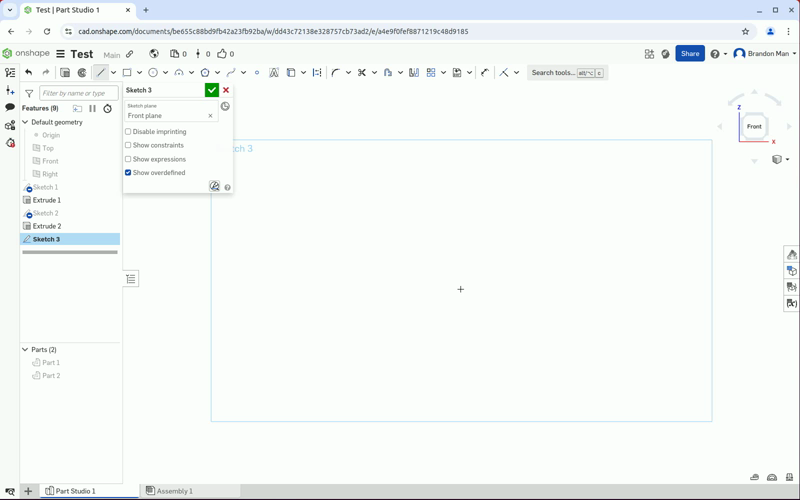
key_down(shift)
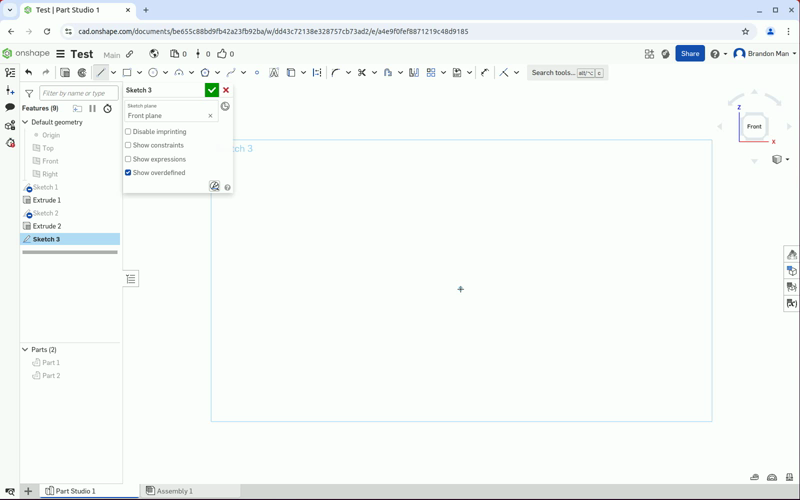
mouse_move(567, 288)
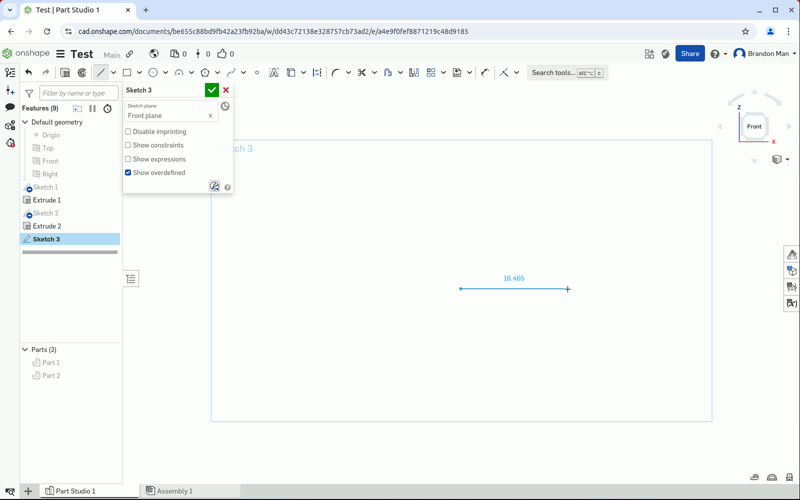
click(567, 288)
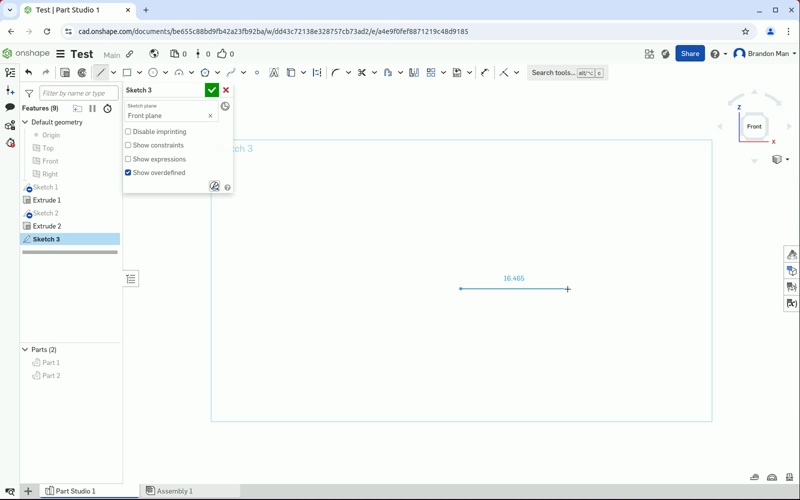
key_up(shift)
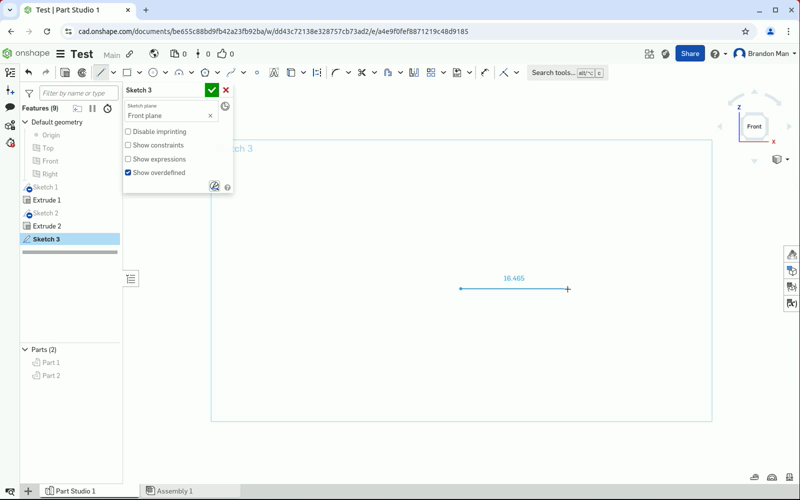
key_down(shift)
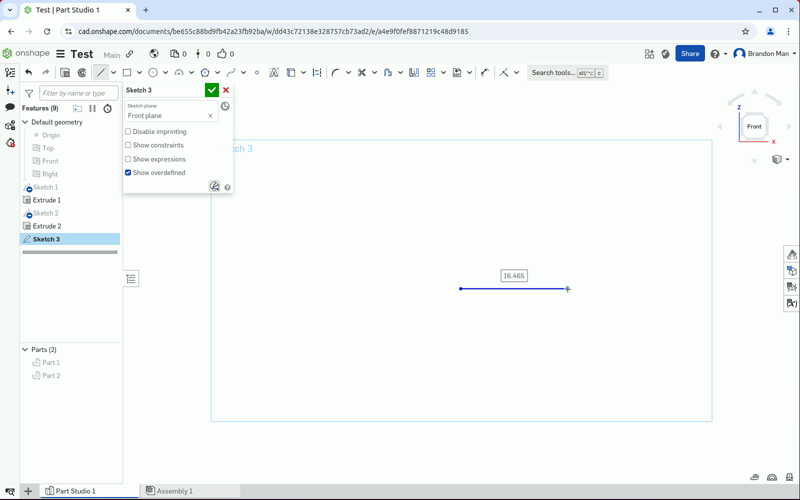
mouse_move(589, 288)
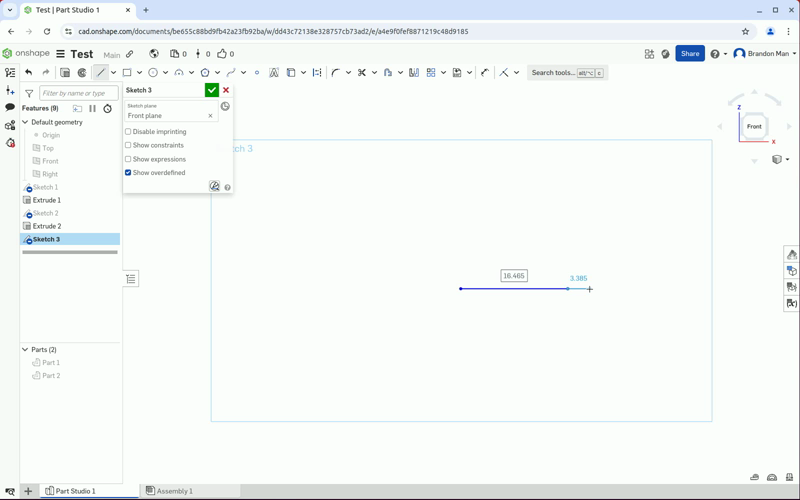
mouse_move(567, 283)
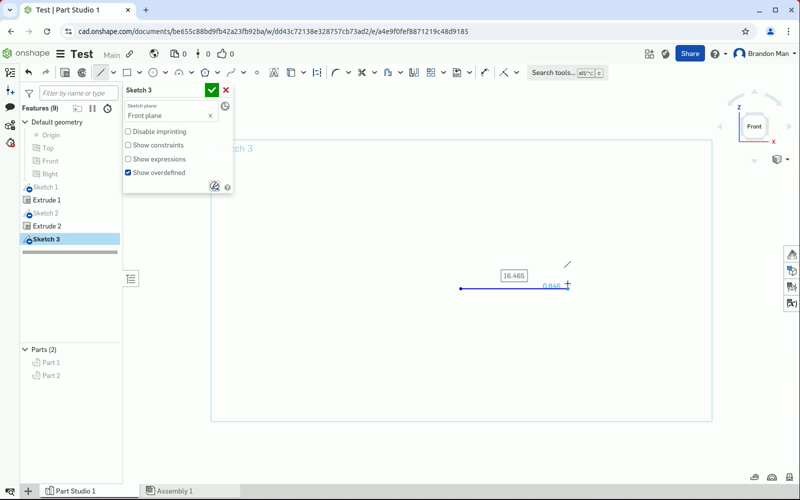
scroll(6)
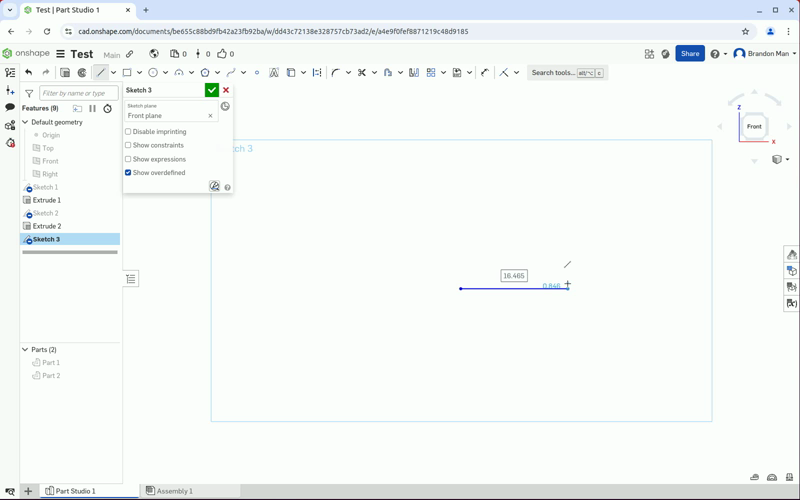
scroll(6)
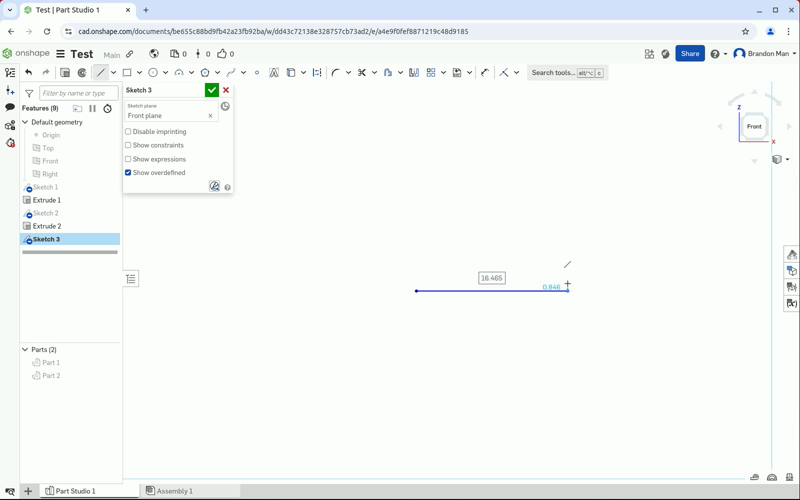
scroll(6)
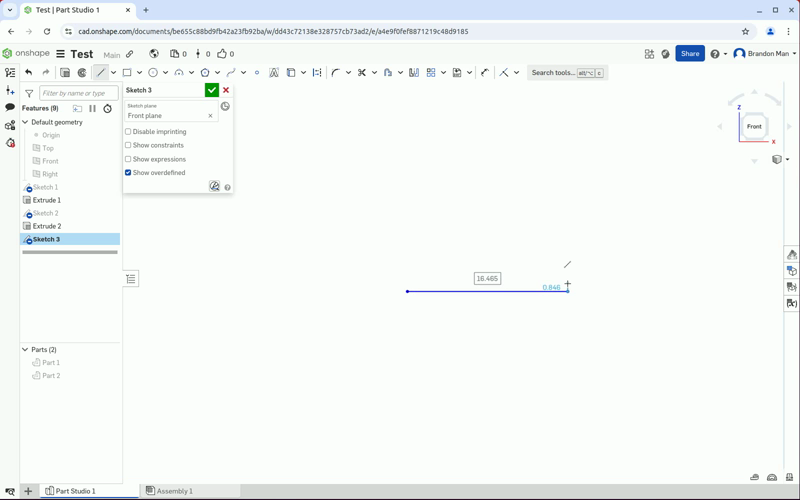
scroll(6)
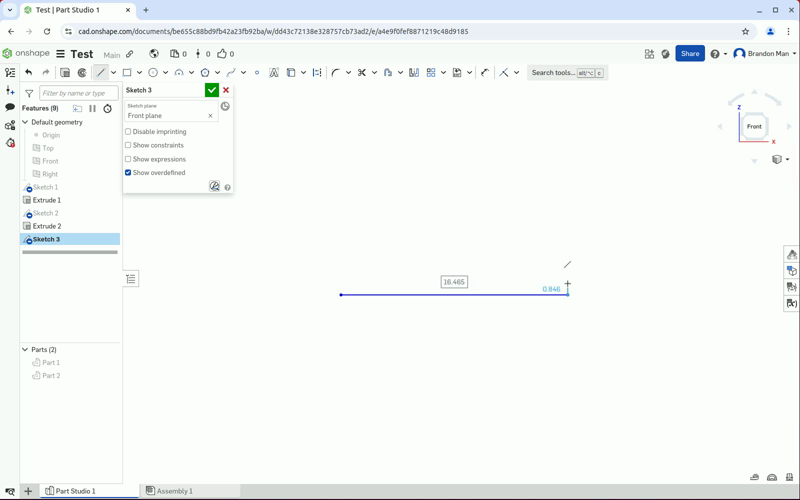
scroll(6)
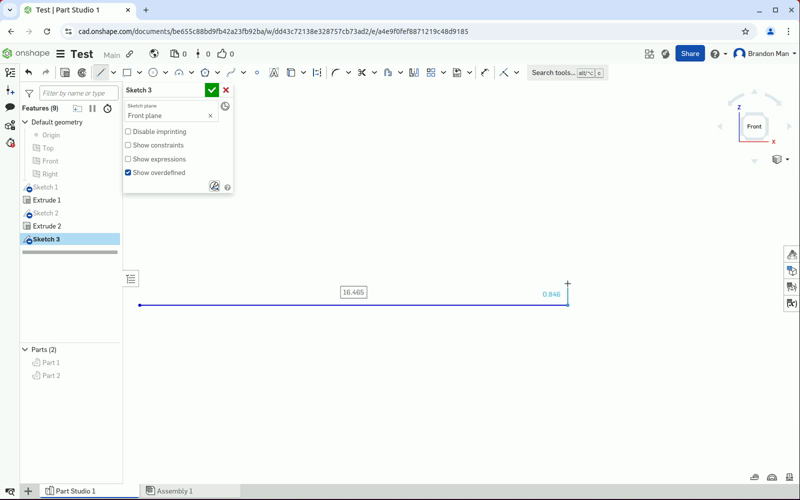
scroll(6)
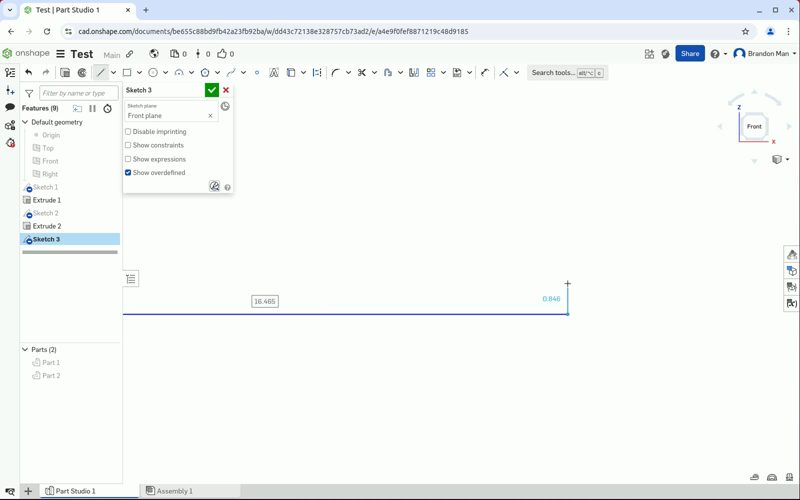
scroll(6)
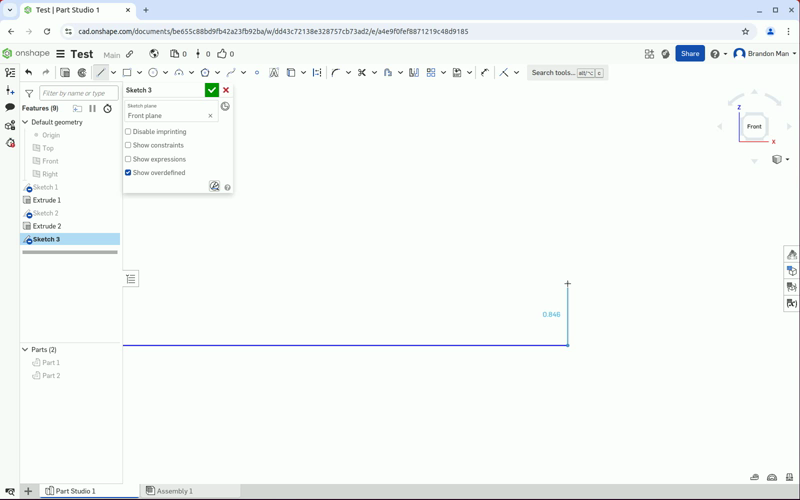
click(567, 283)
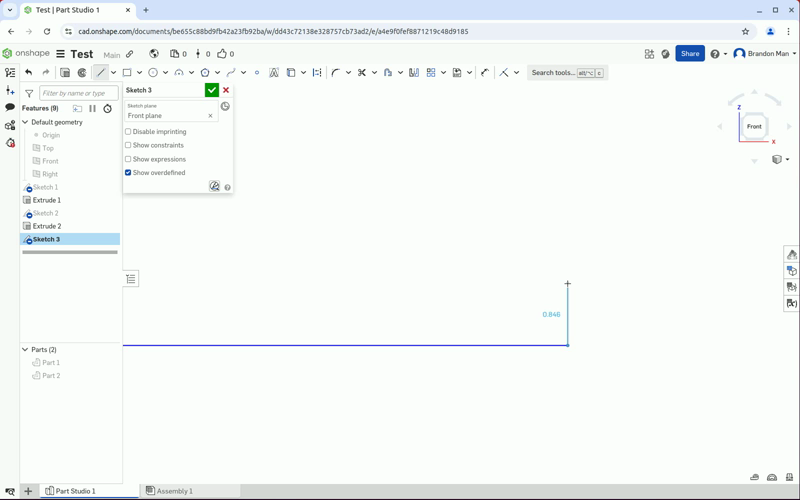
scroll(-6)
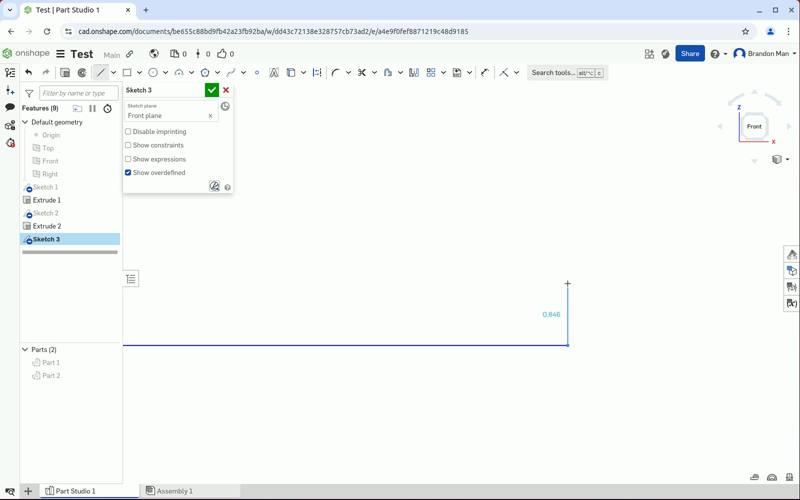
scroll(-6)
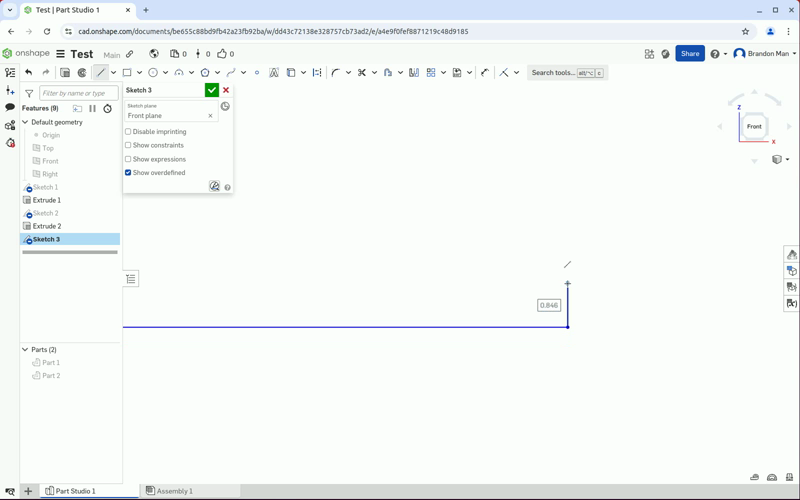
scroll(-6)
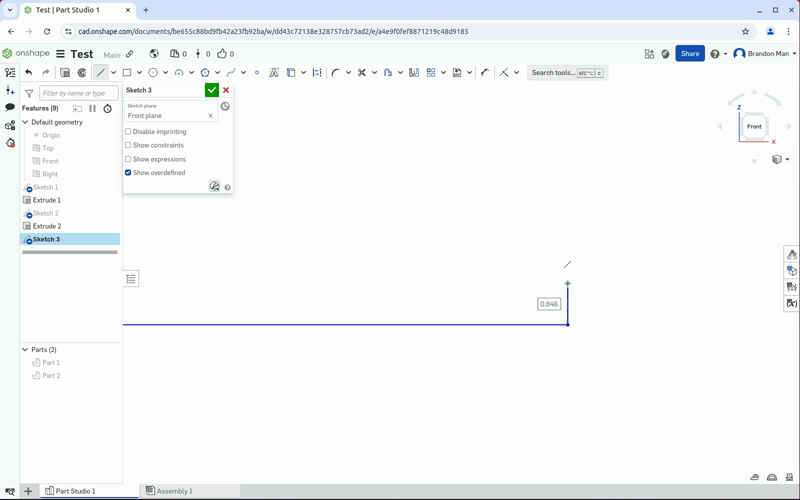
scroll(-6)
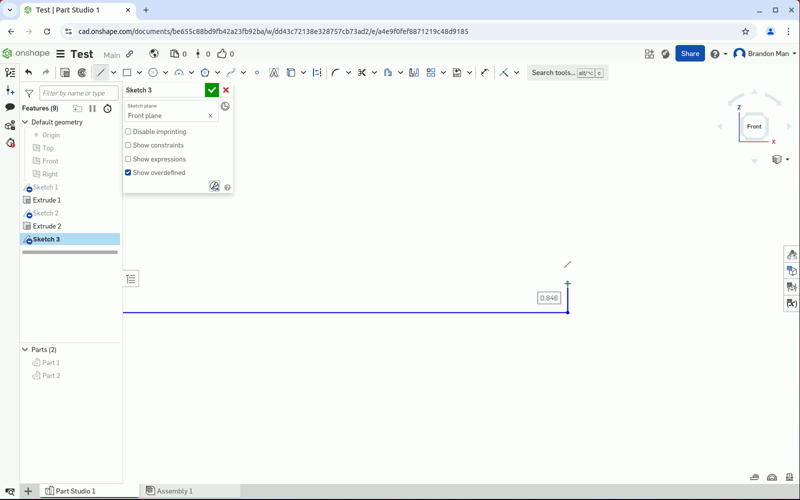
scroll(-6)
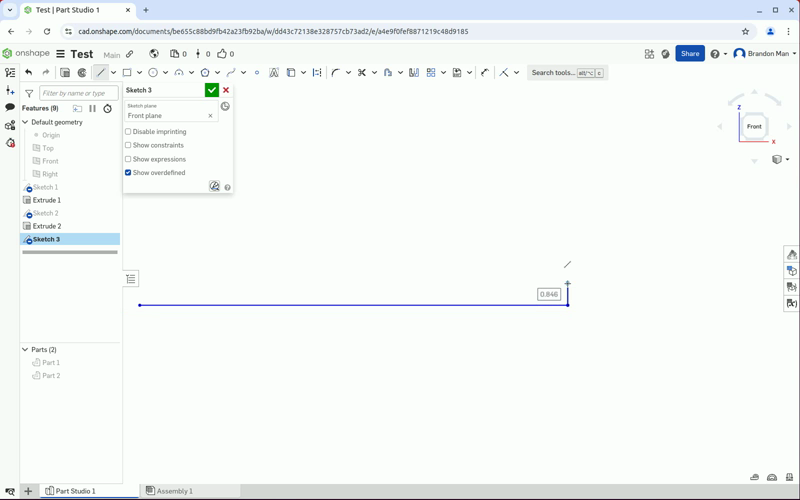
scroll(-6)
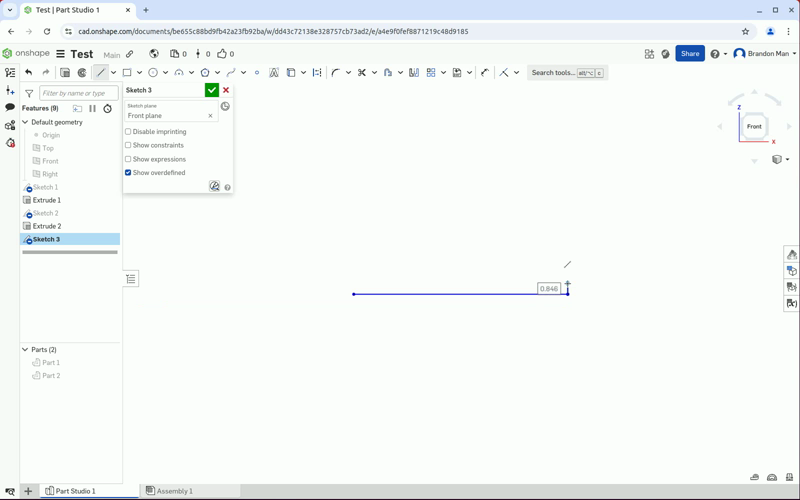
scroll(-6)
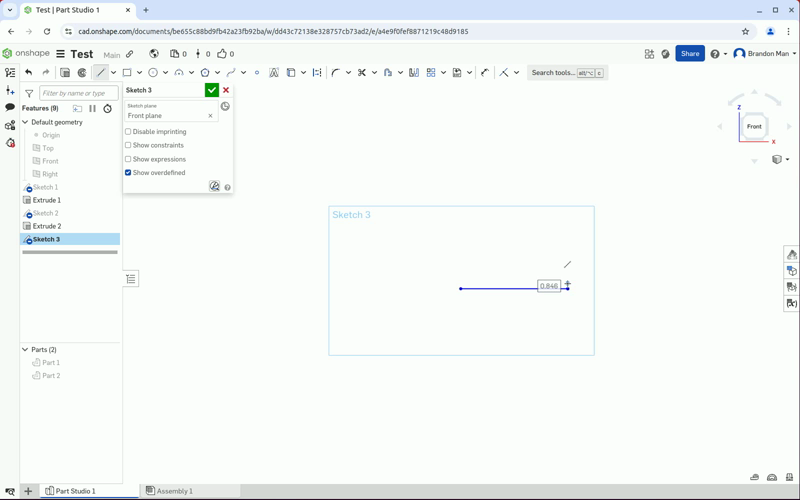
key_up(shift)
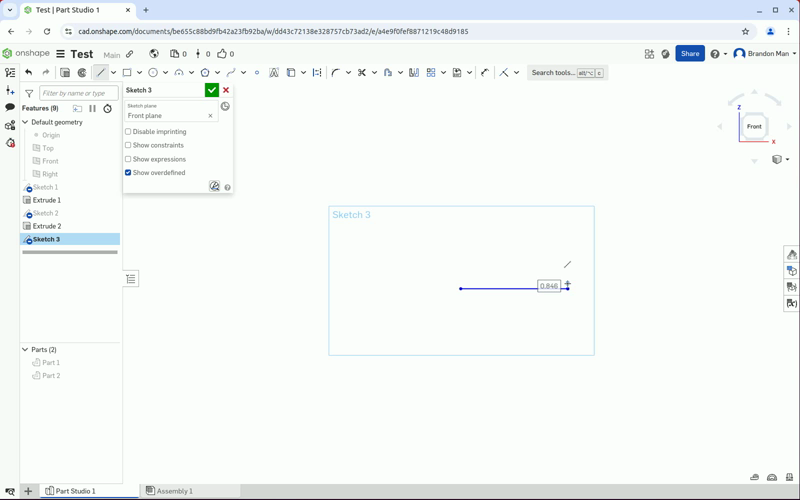
key_down(shift)
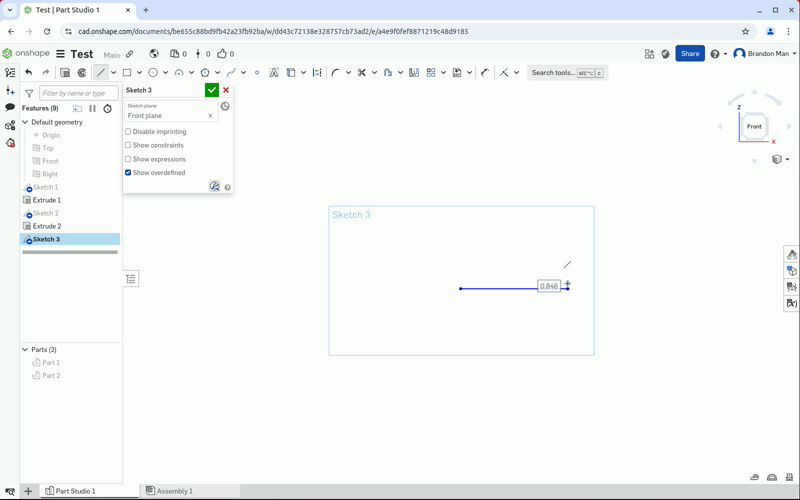
mouse_move(460, 283)
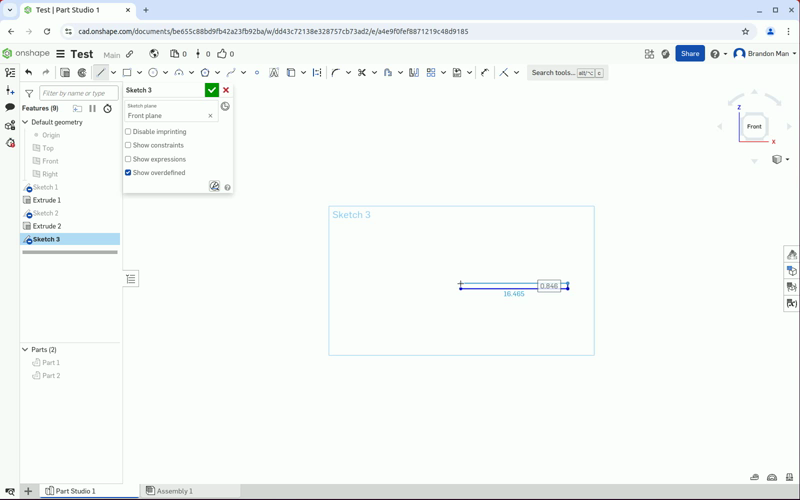
click(460, 283)
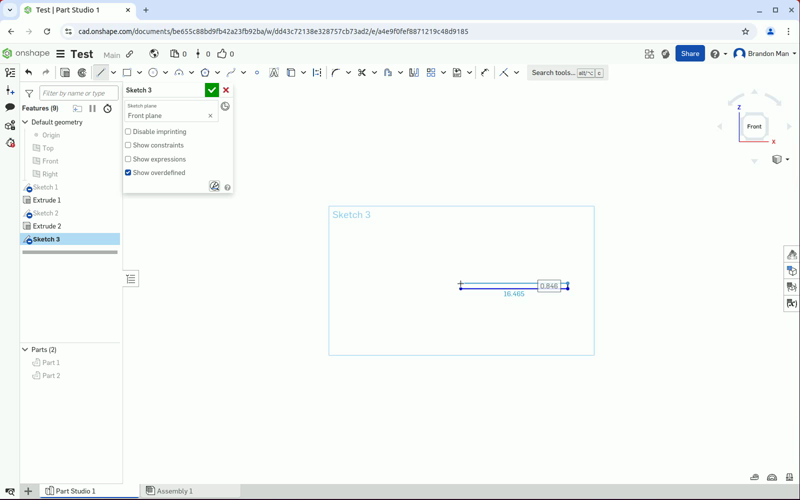
key_up(shift)
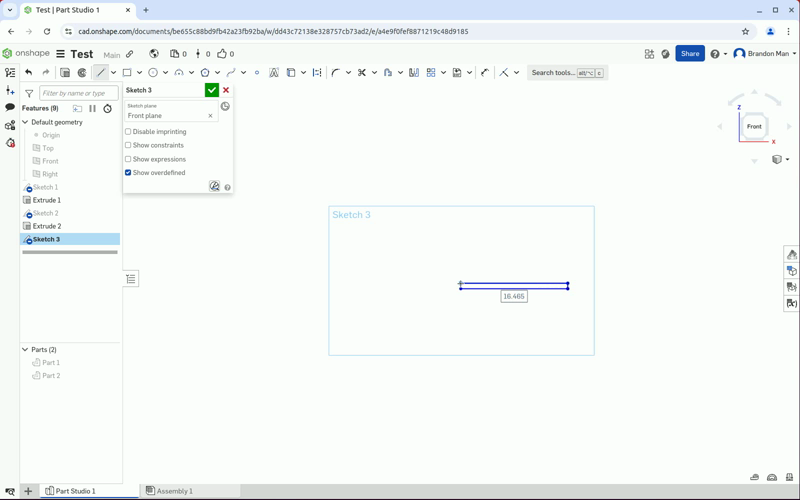
mouse_move(490, 283)
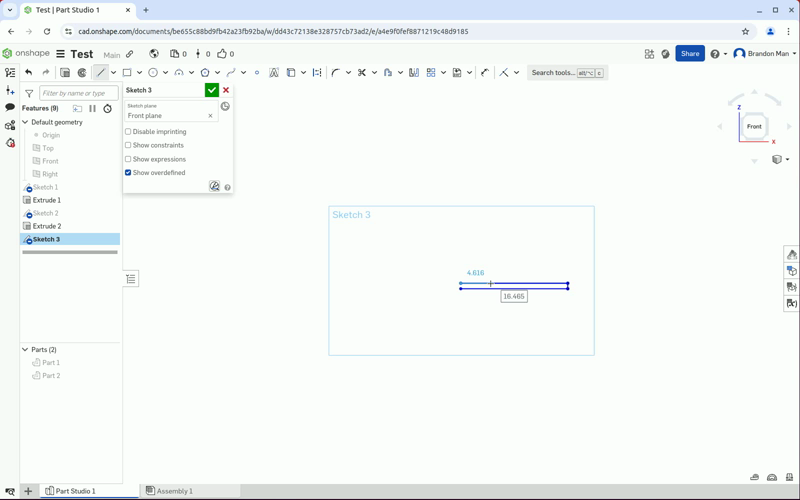
key_down(shift)
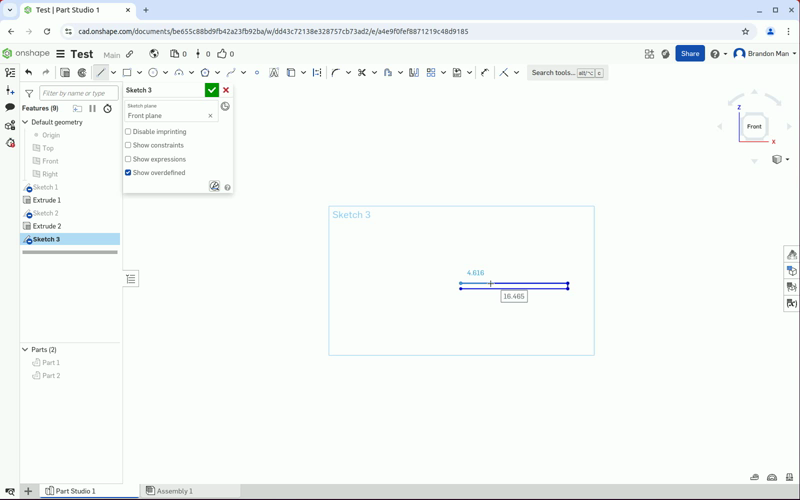
mouse_move(460, 288)
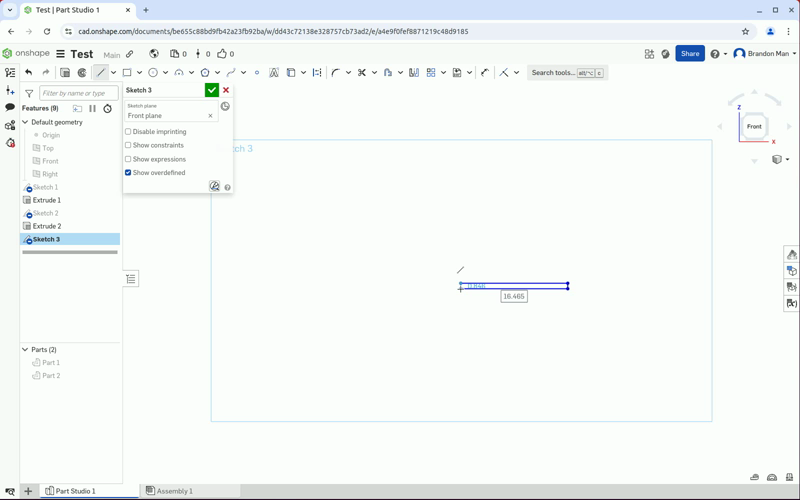
scroll(6)
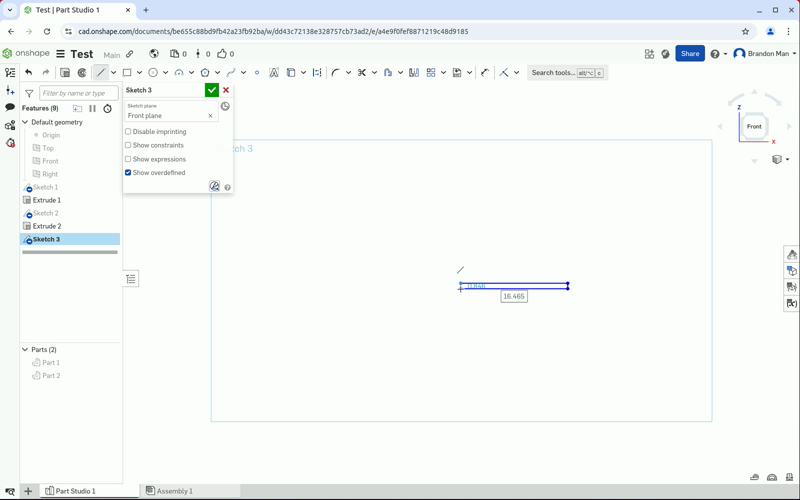
scroll(6)
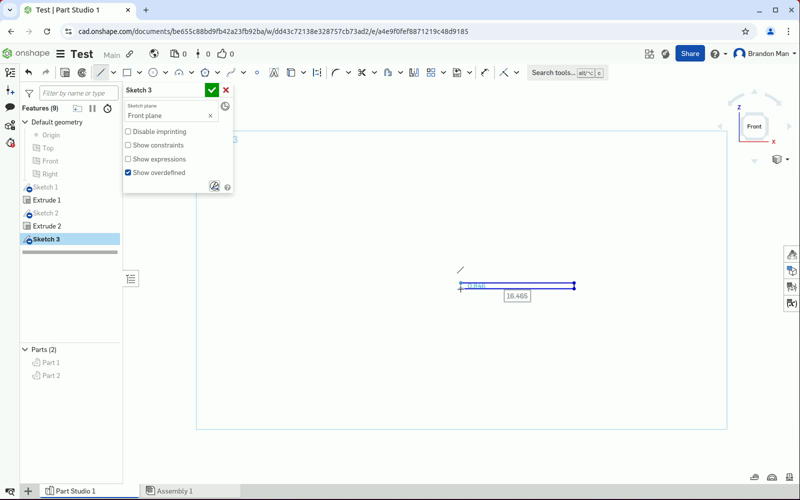
scroll(6)
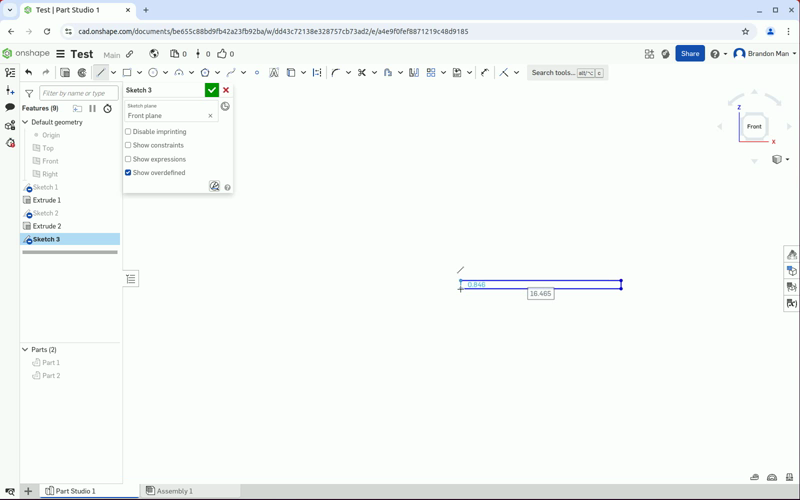
scroll(6)
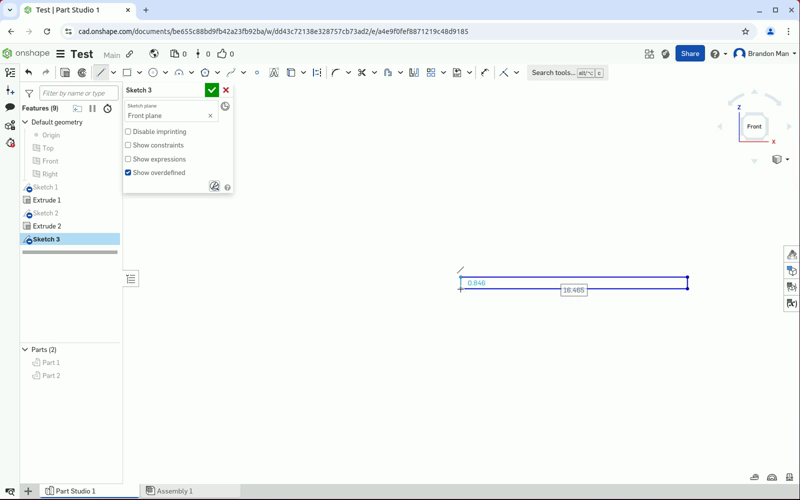
scroll(6)
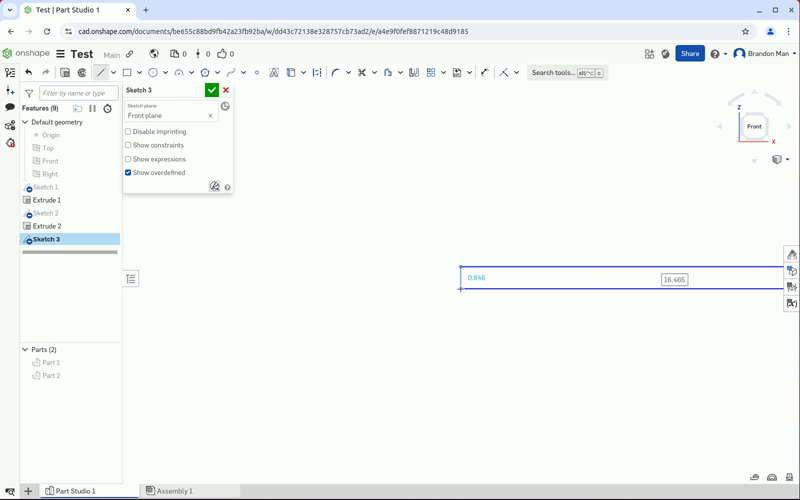
scroll(6)
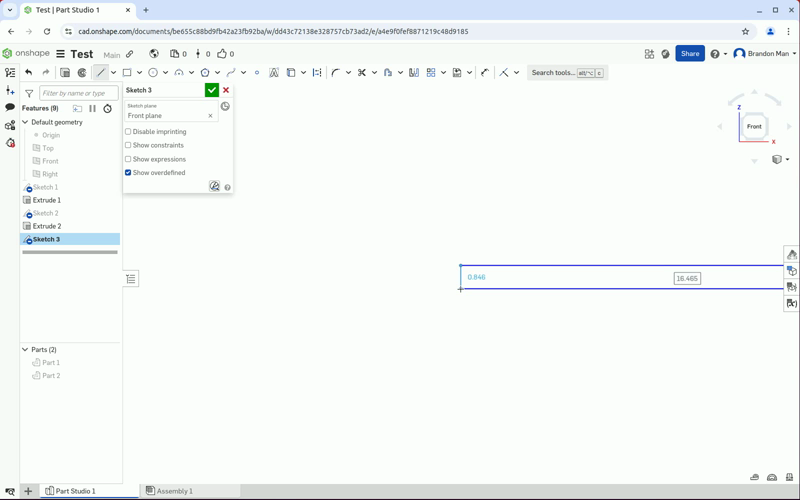
scroll(6)
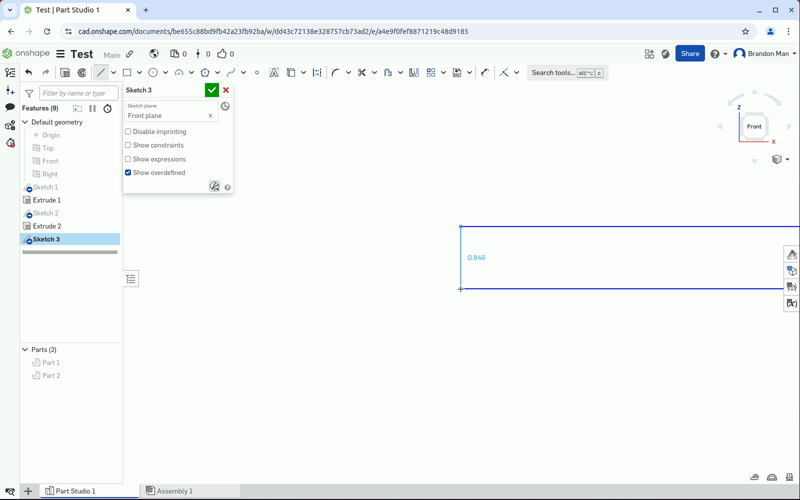
key_up(shift)
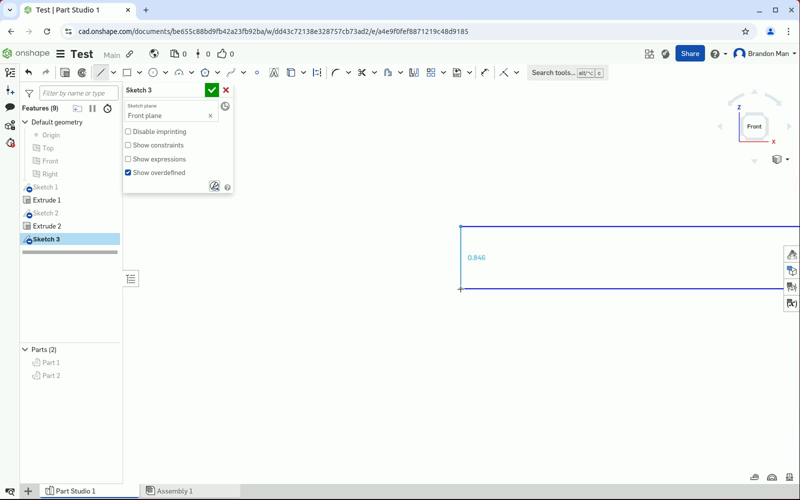
click(460, 288)
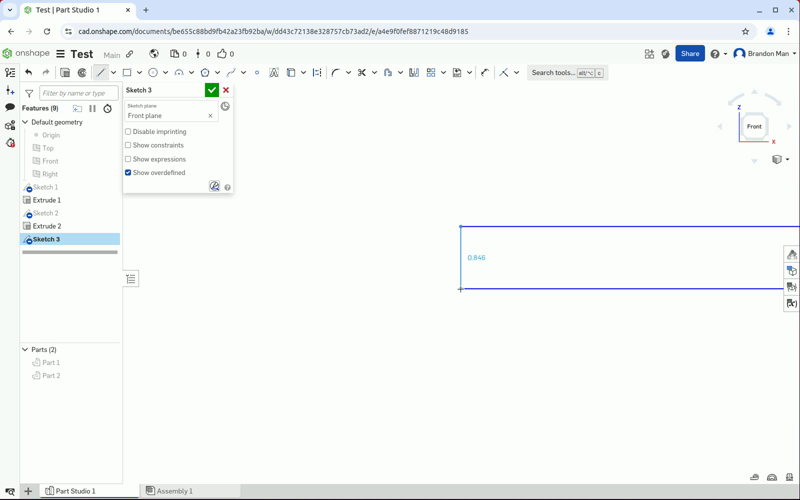
scroll(-6)
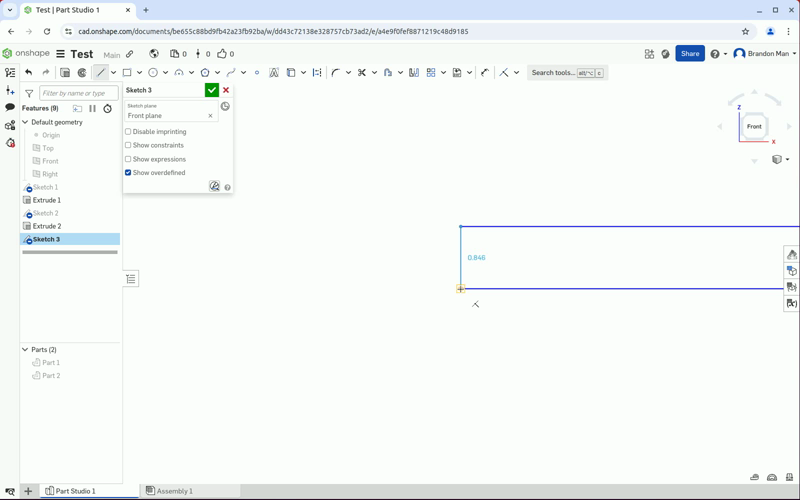
scroll(-6)
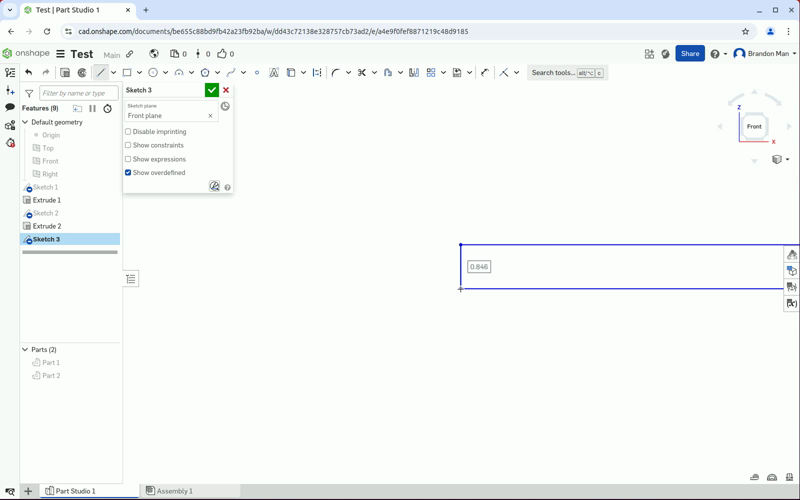
scroll(-6)
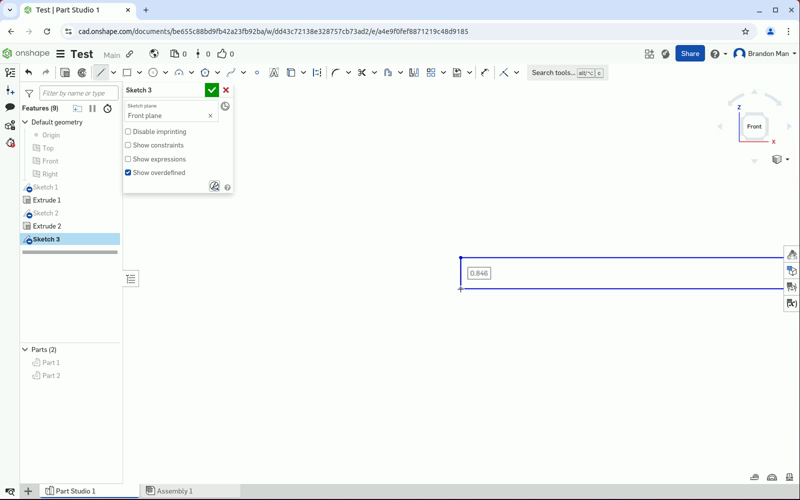
scroll(-6)
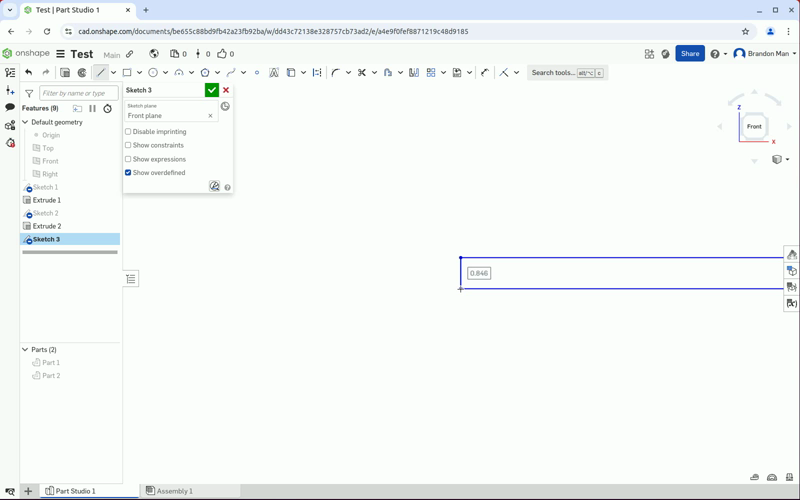
scroll(-6)
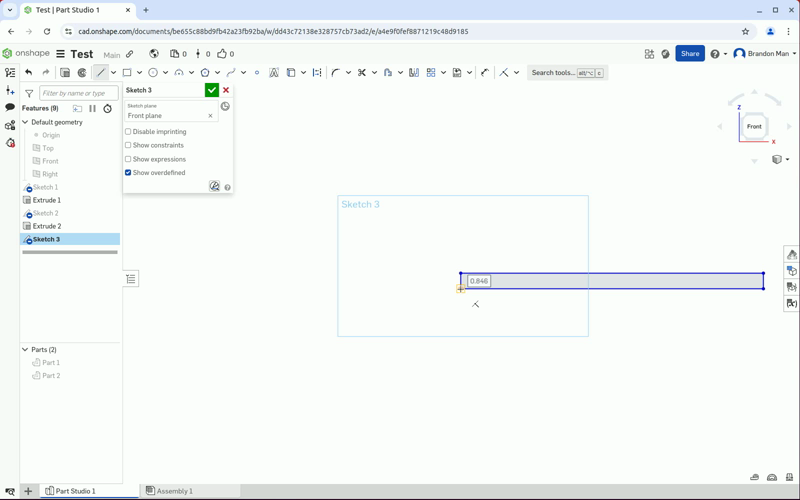
scroll(-6)
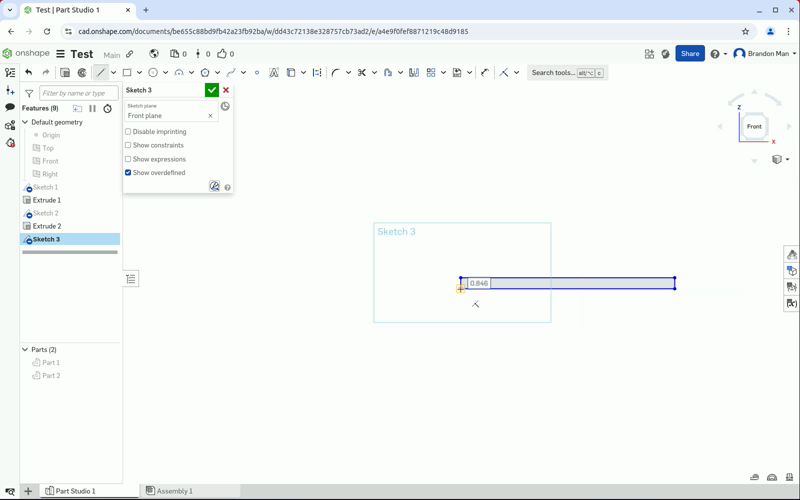
scroll(-6)
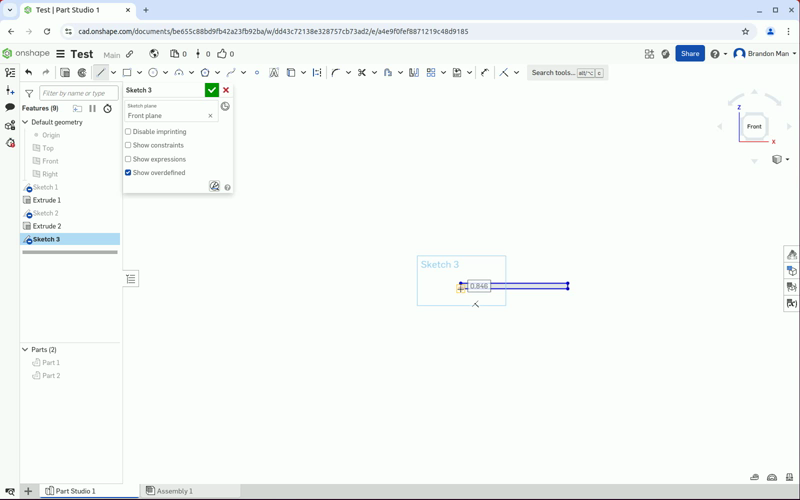
key(esc)
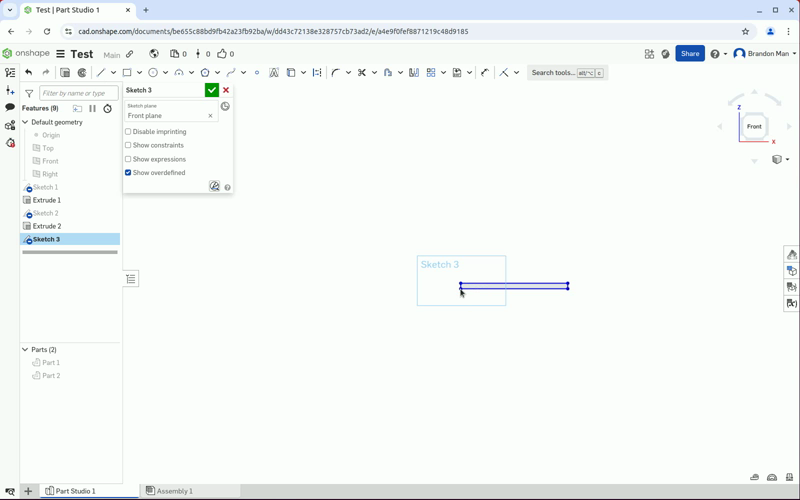
mouse_move(559, 285)
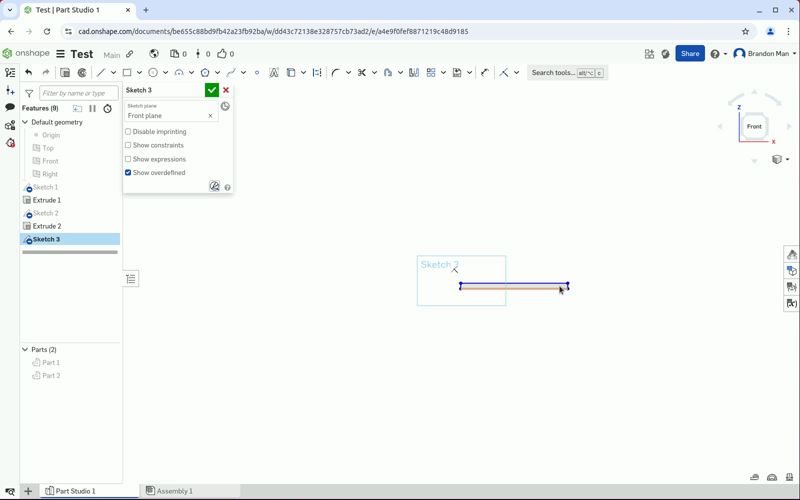
scroll(6)
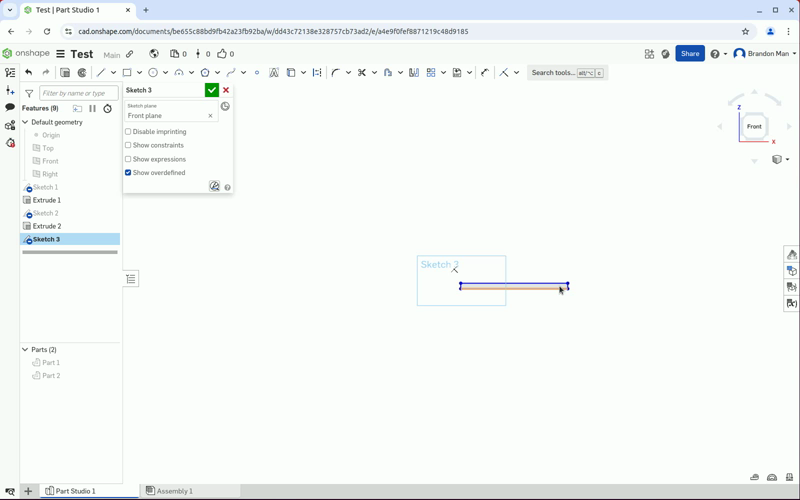
scroll(6)
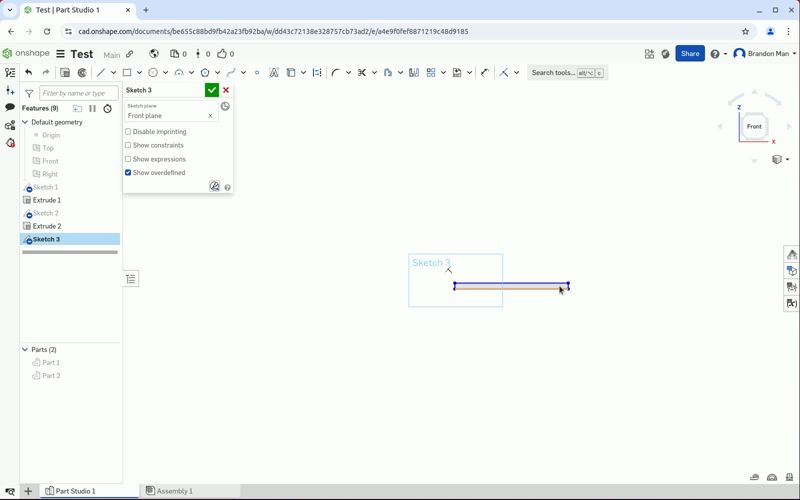
scroll(6)
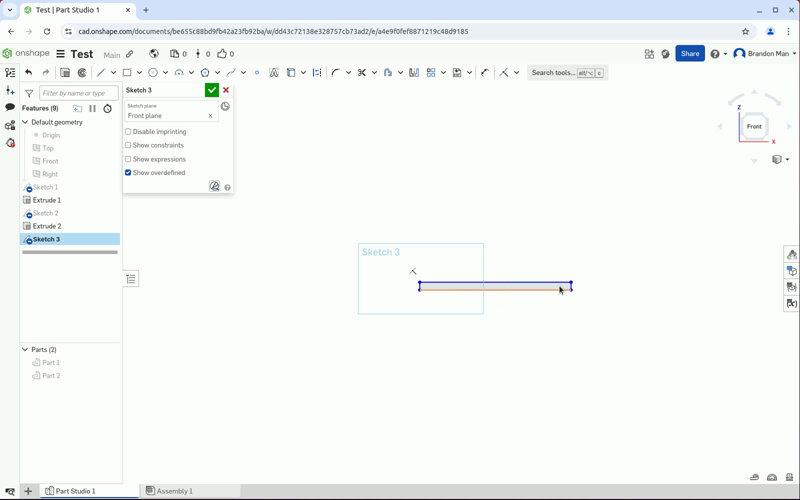
scroll(6)
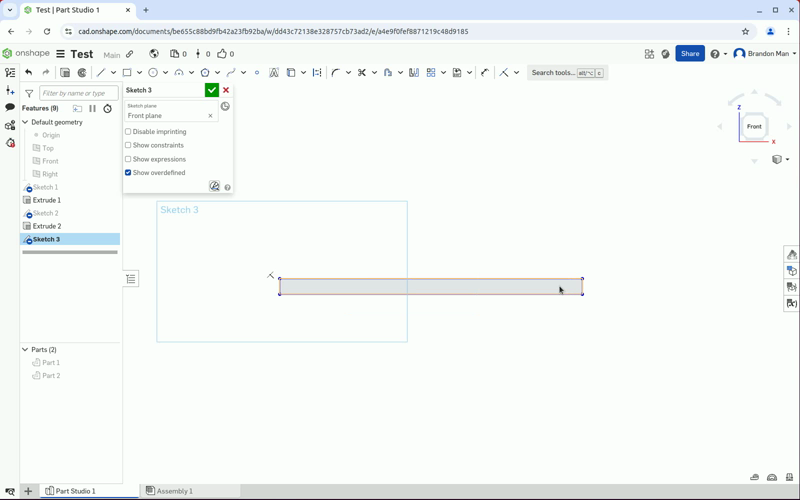
scroll(6)
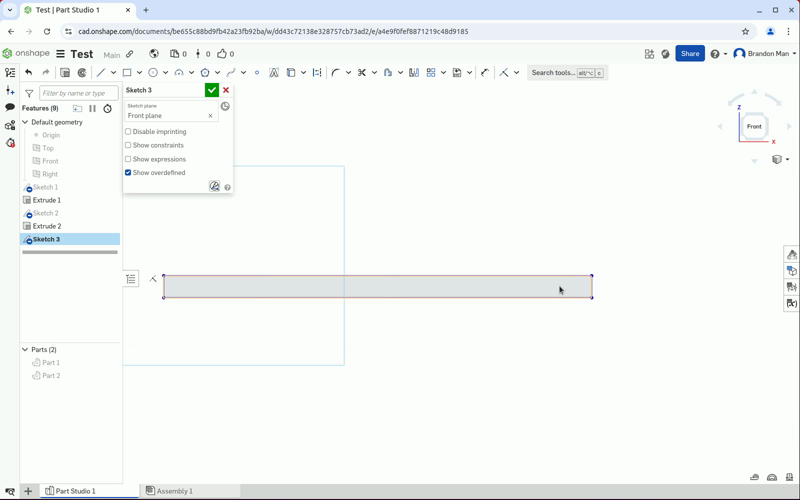
scroll(6)
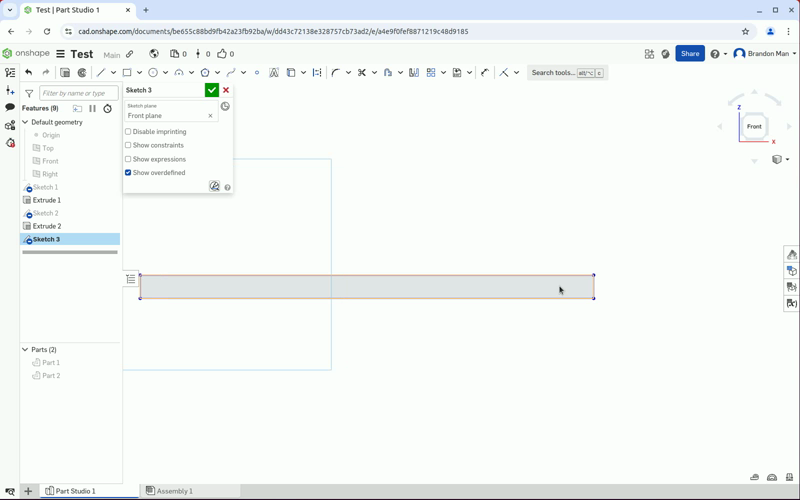
scroll(6)
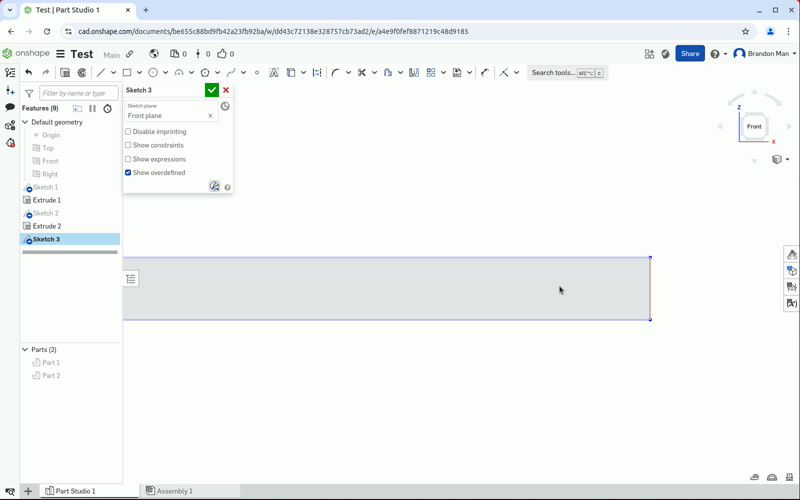
click(559, 285)
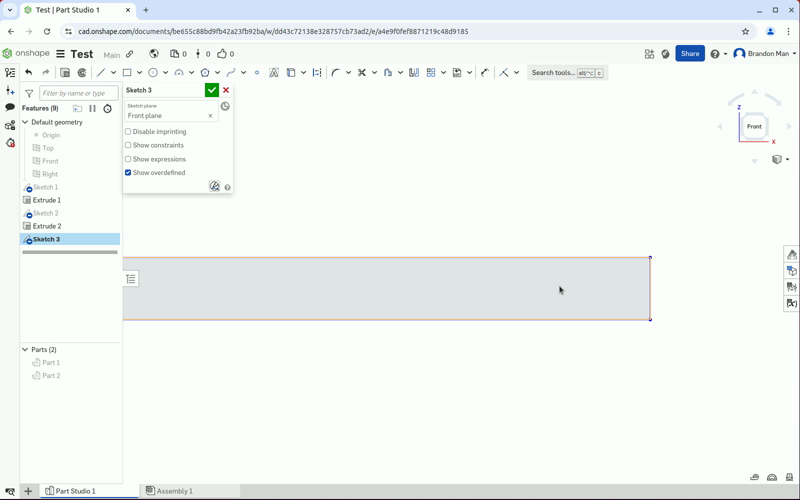
scroll(-6)
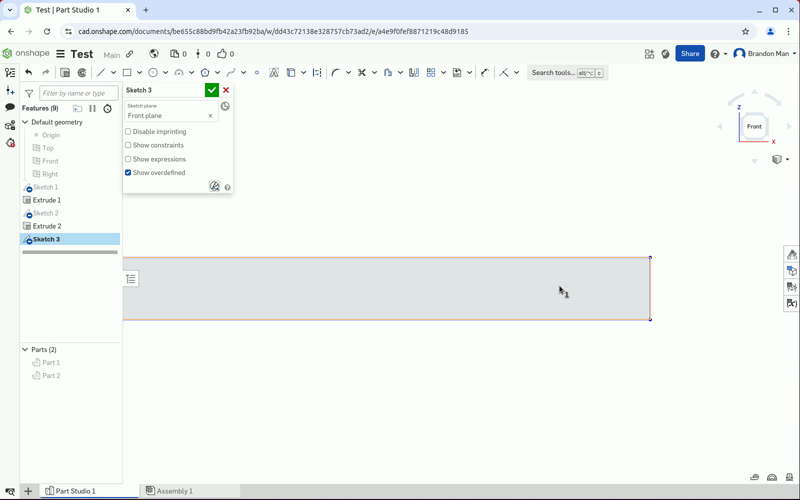
scroll(-6)
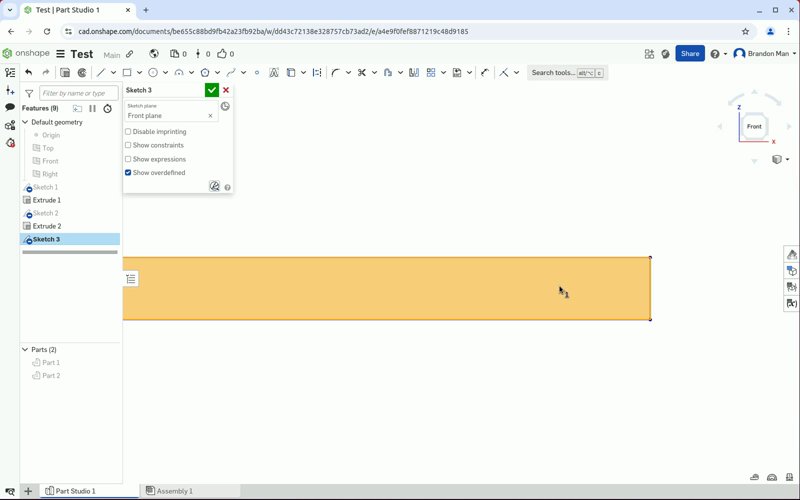
scroll(-6)
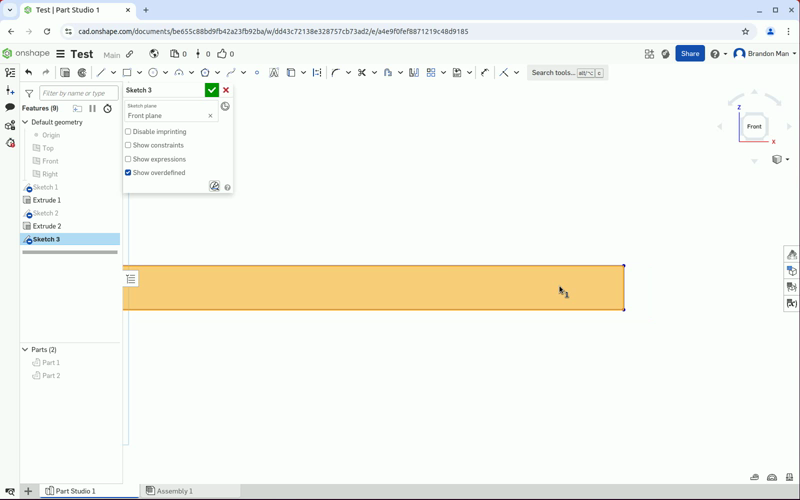
scroll(-6)
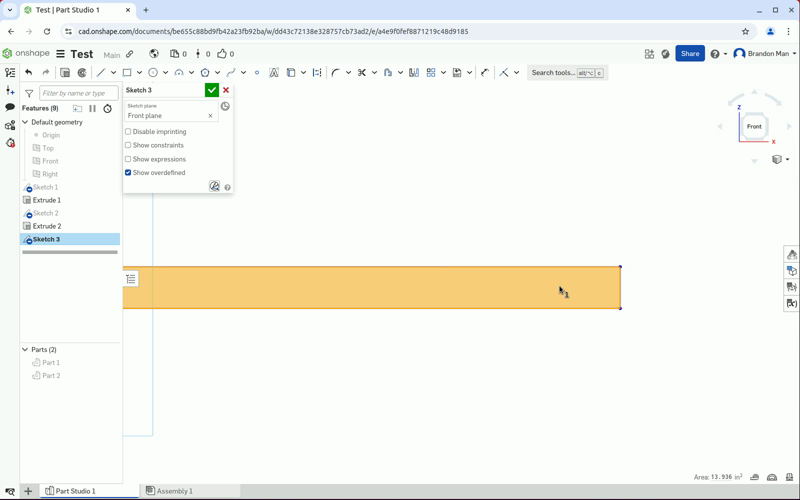
scroll(-6)
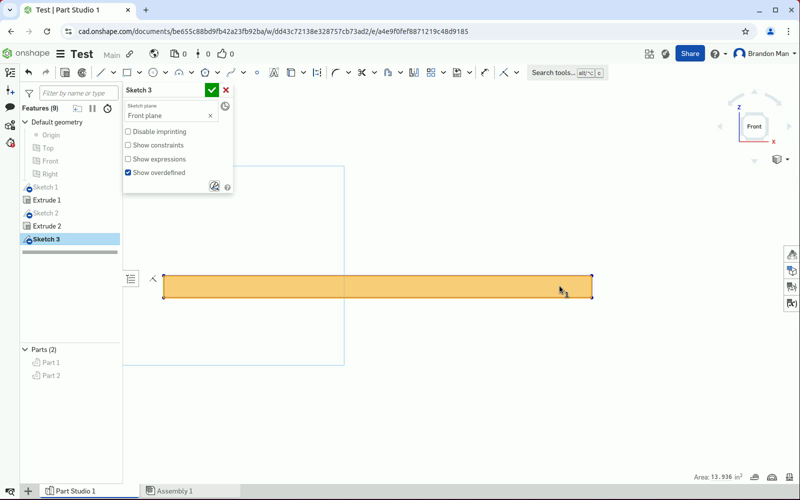
scroll(-6)
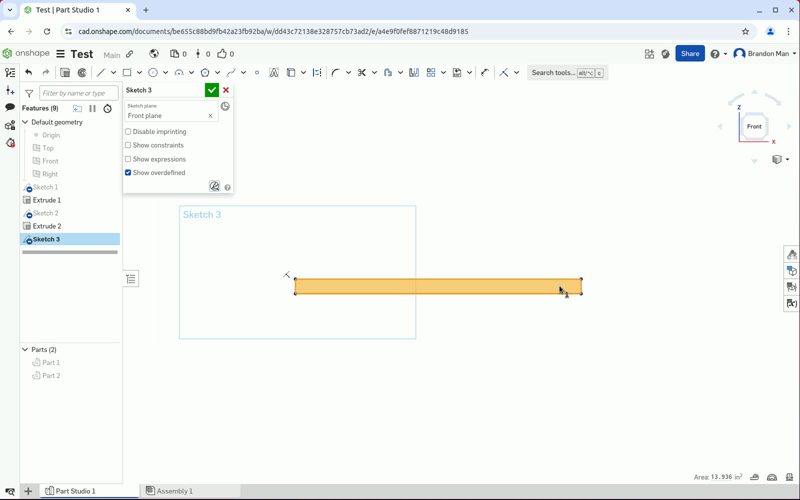
scroll(-6)
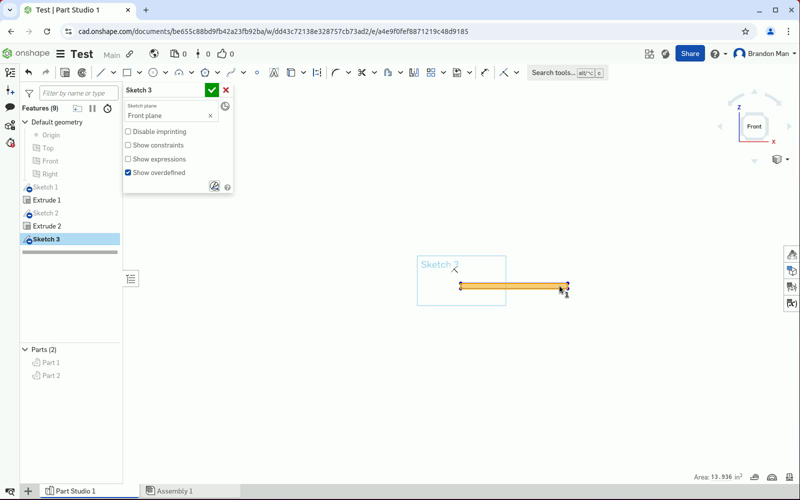
mouse_move(73, 352)
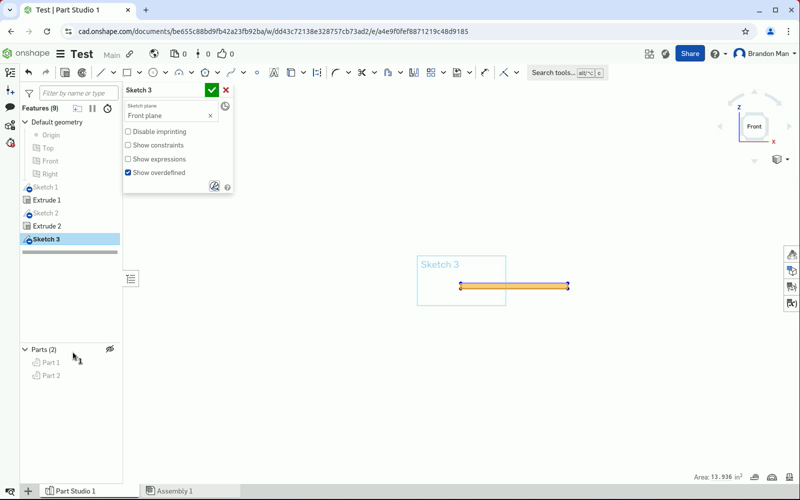
key(shift+y)
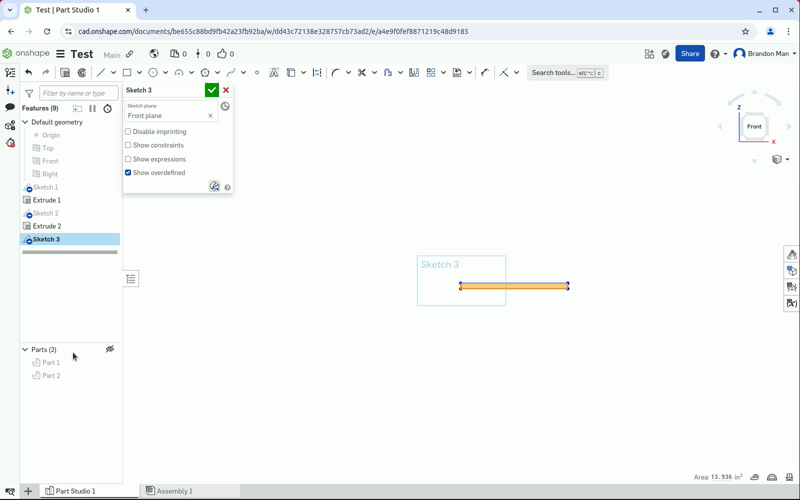
key(shift+e)
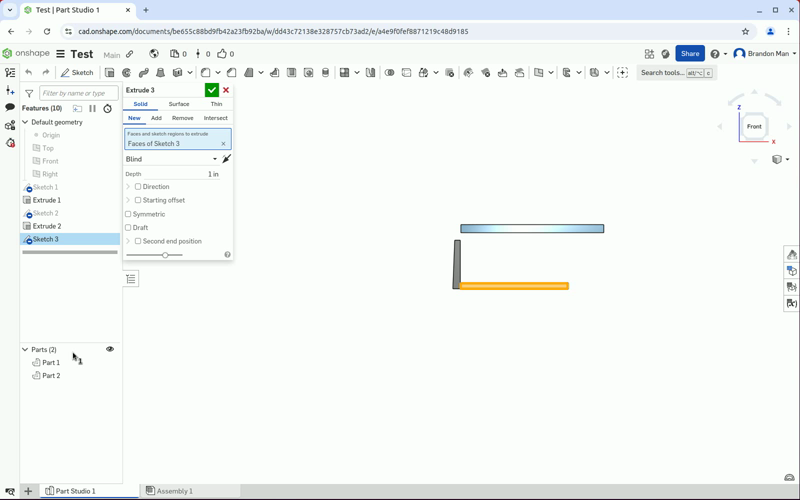
mouse_move(143, 106)
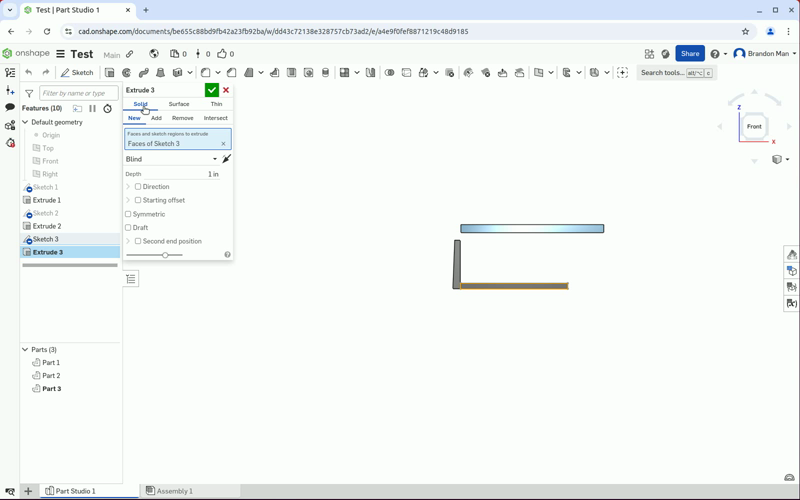
click(143, 106)
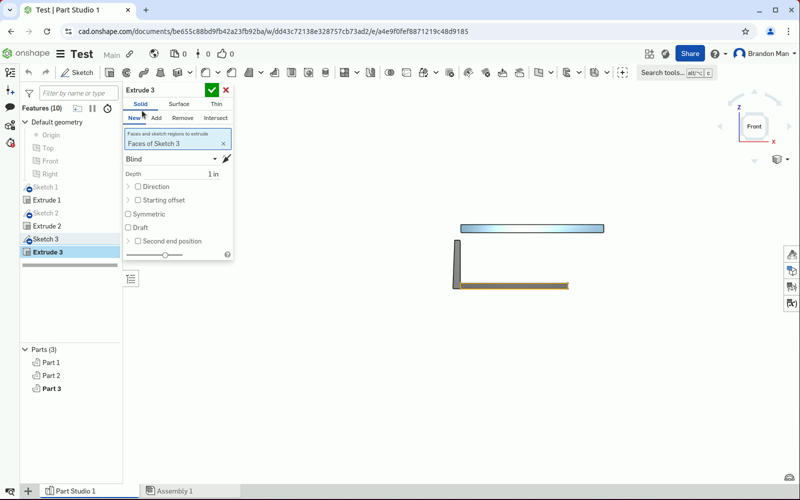
mouse_move(137, 120)
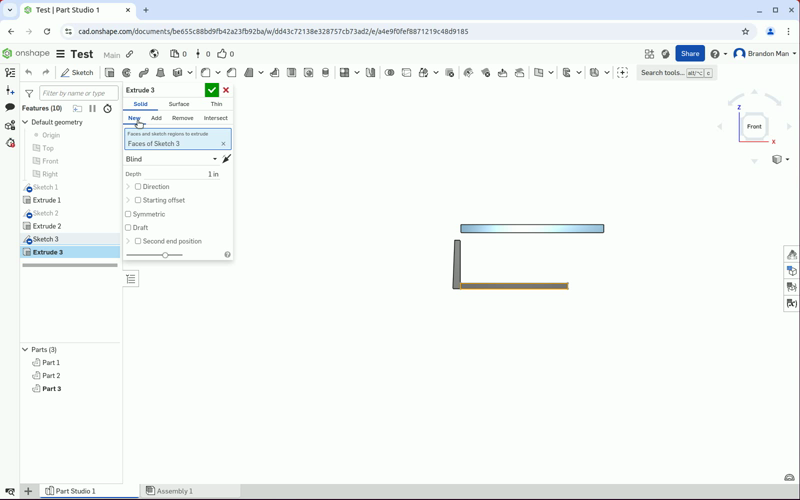
click(137, 120)
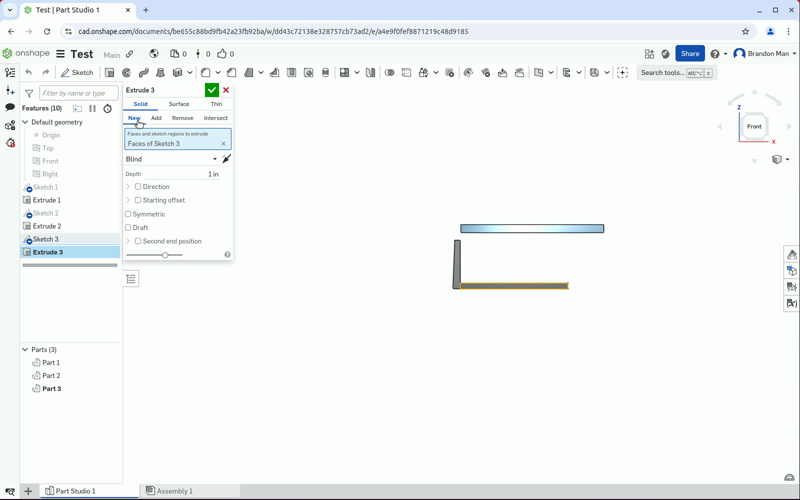
key(tab, 4)
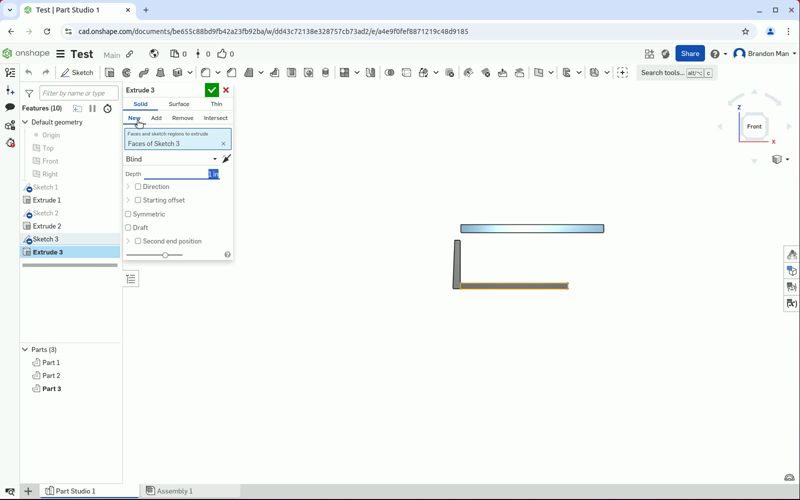
text(5.536)
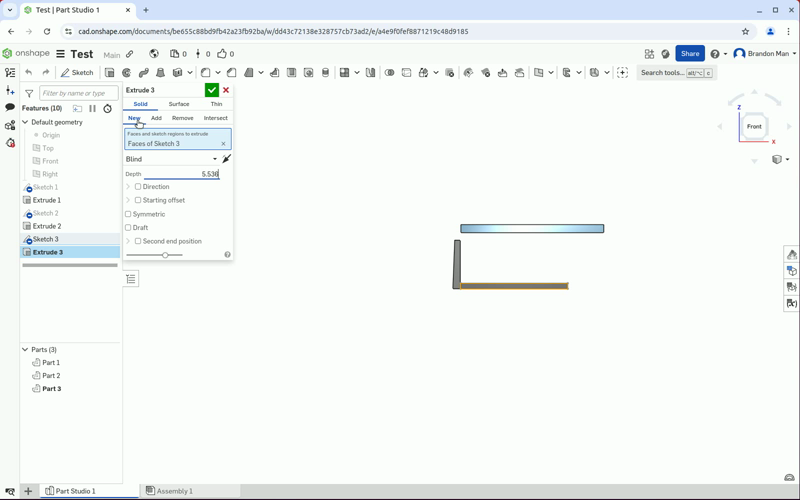
key(enter)
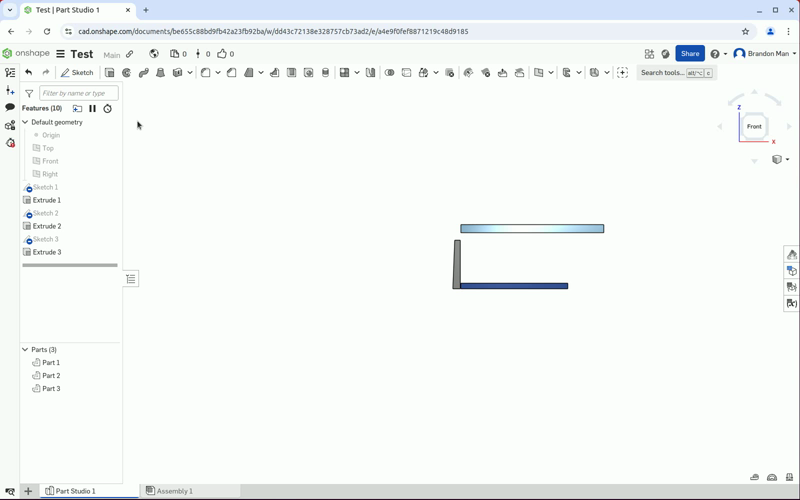
key(shift+h)
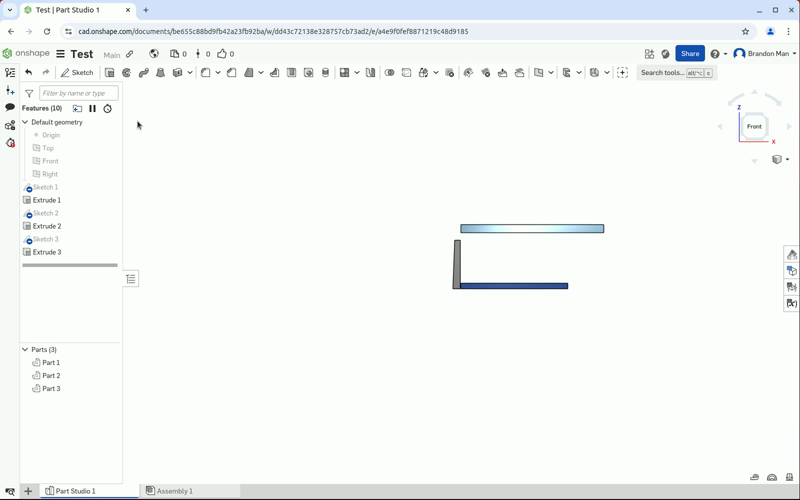
key(shift+h)
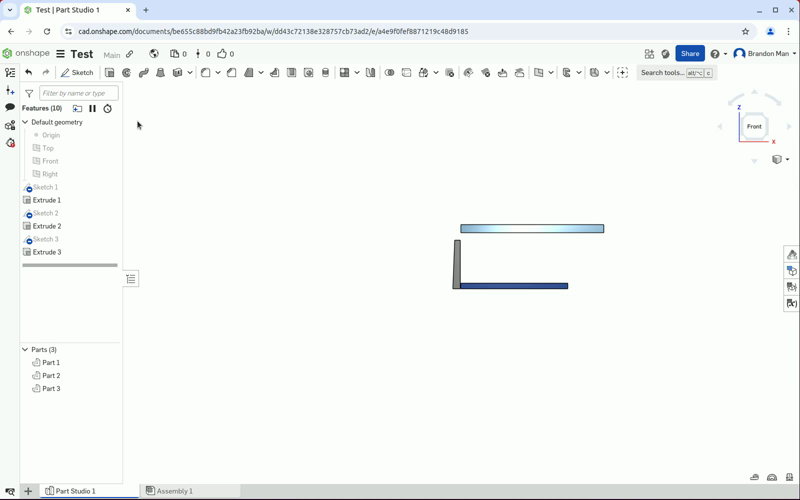
mouse_move(73, 189)
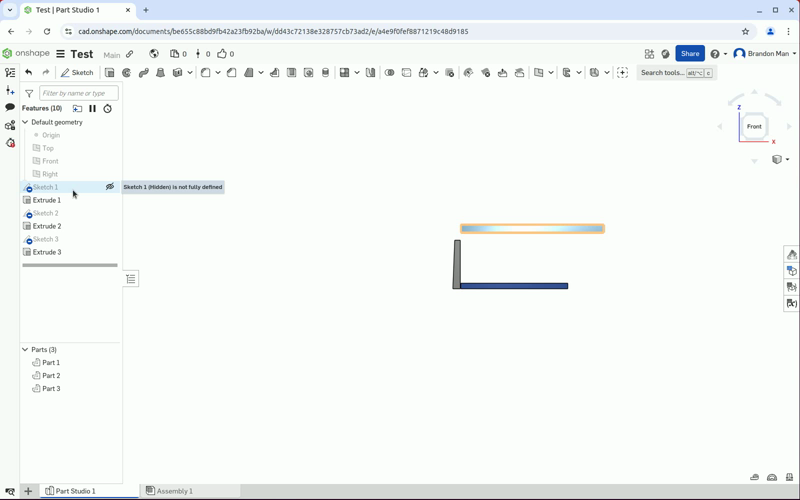
click(73, 189)
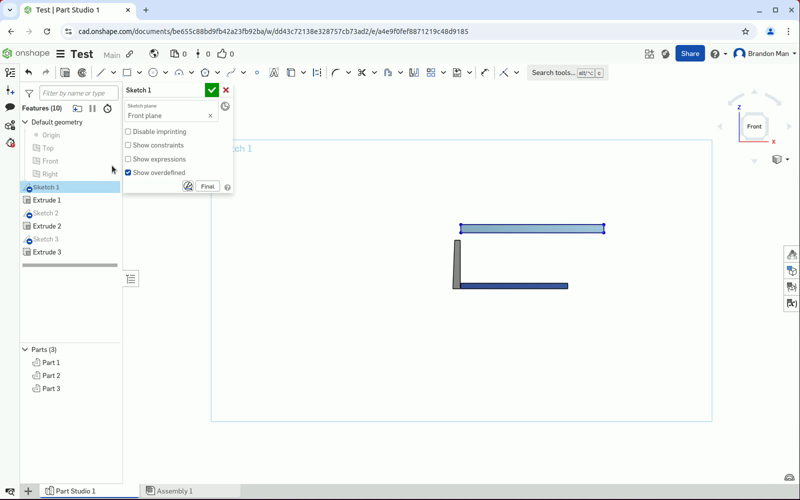
mouse_move(229, 92)
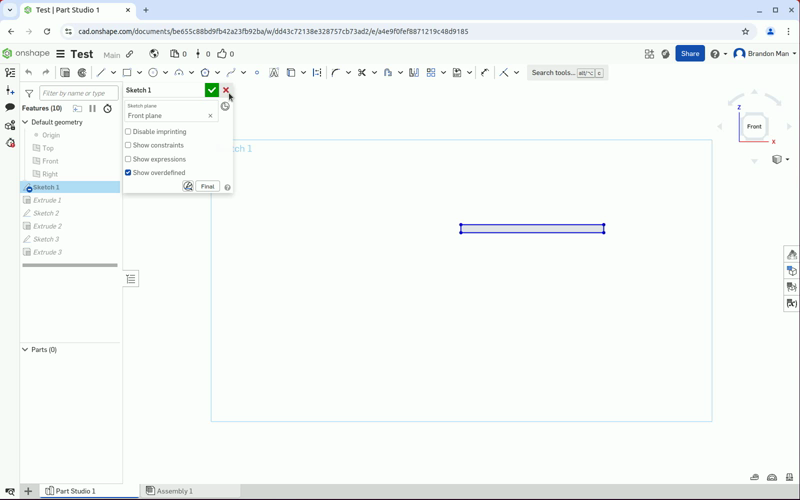
click(229, 92)
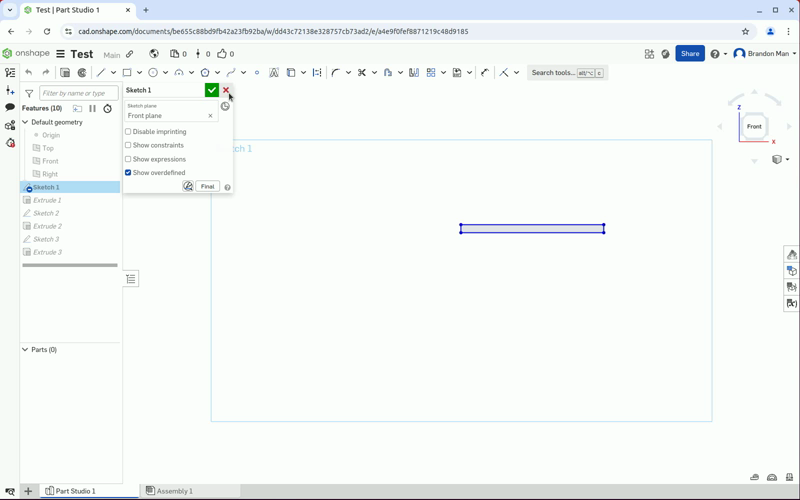
key(shift+s)
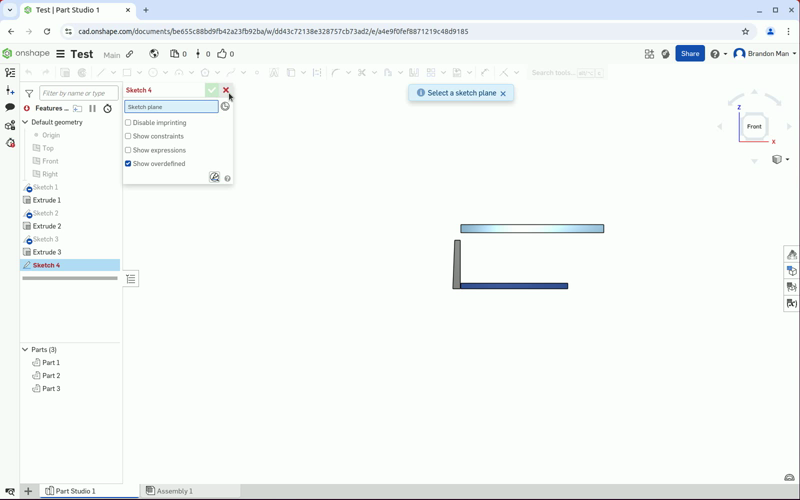
mouse_move(73, 163)
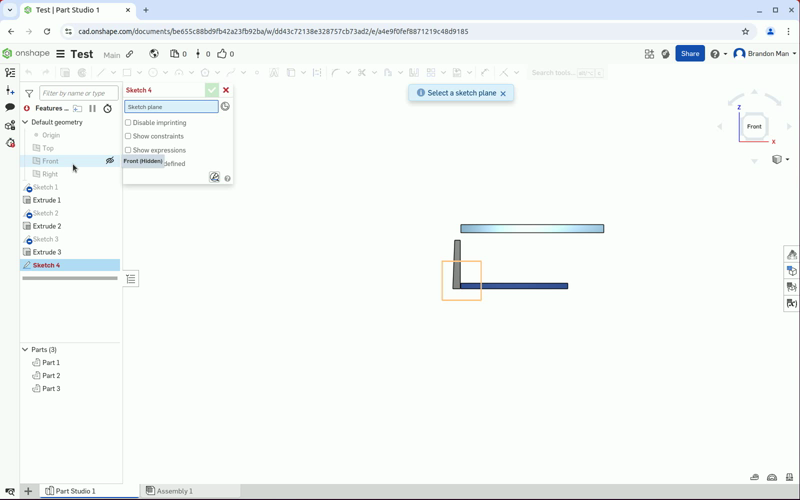
click(73, 163)
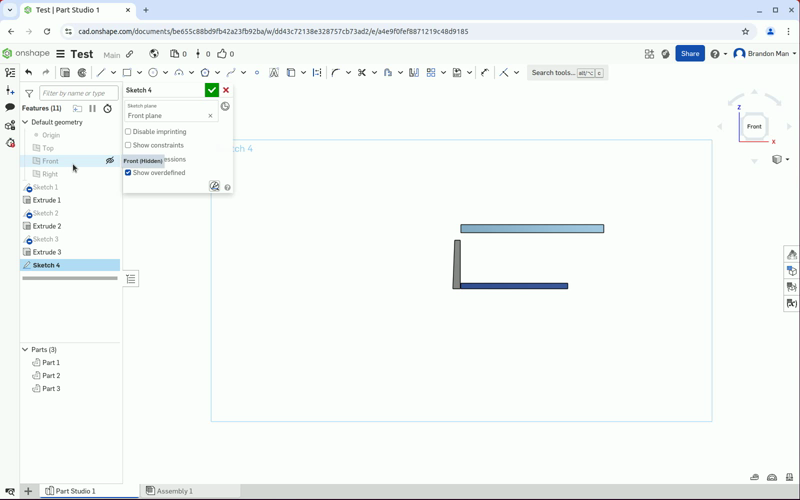
mouse_move(73, 352)
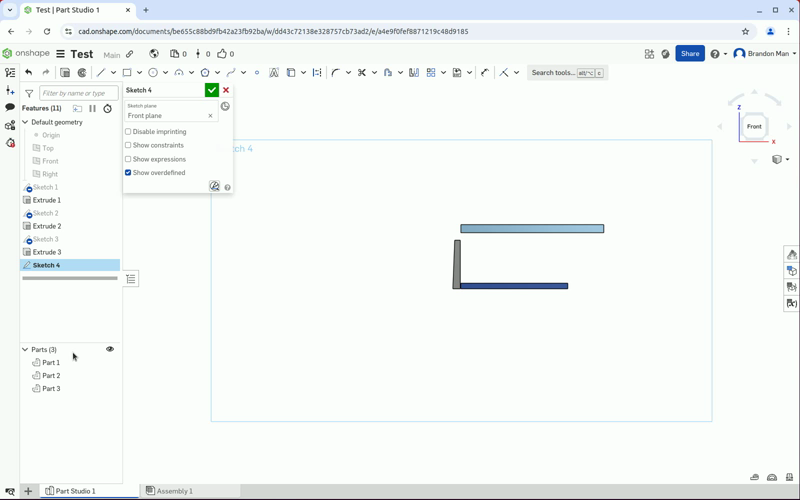
key(y)
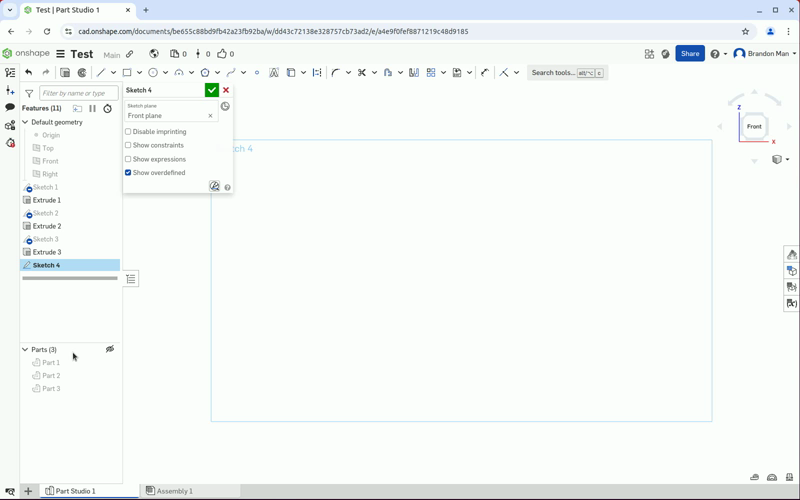
key(l)
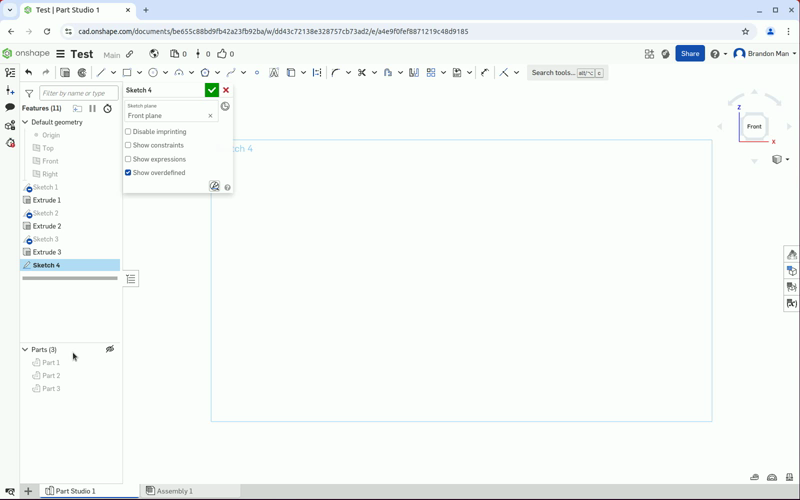
key_down(shift)
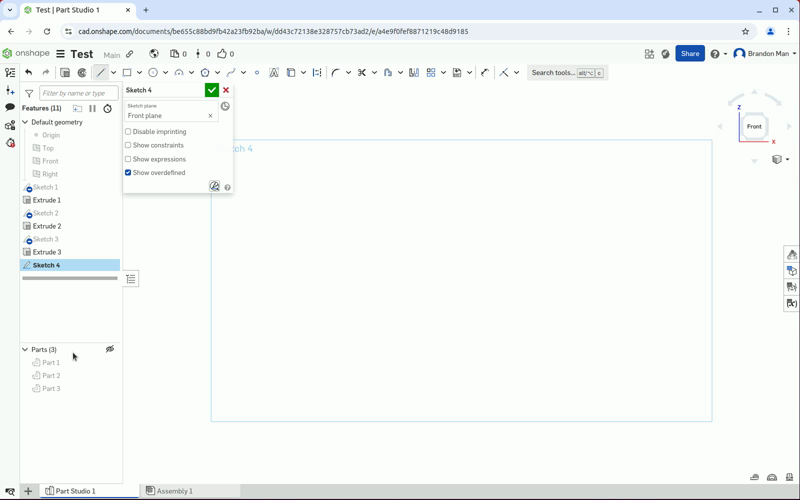
mouse_move(567, 288)
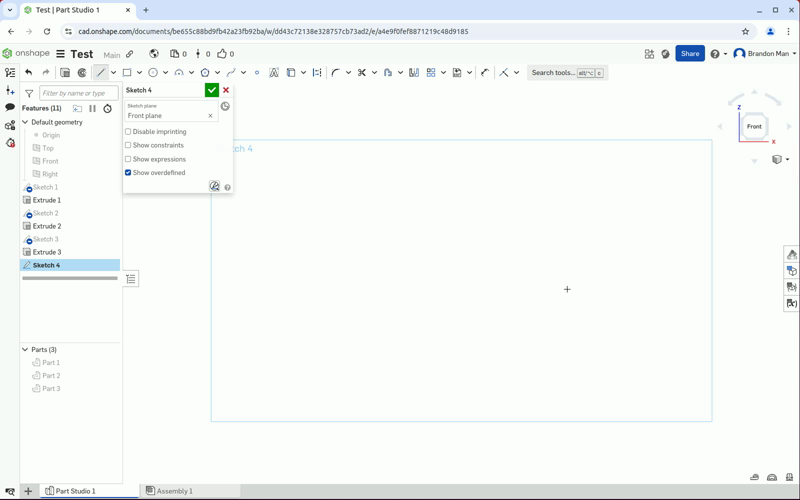
click(567, 288)
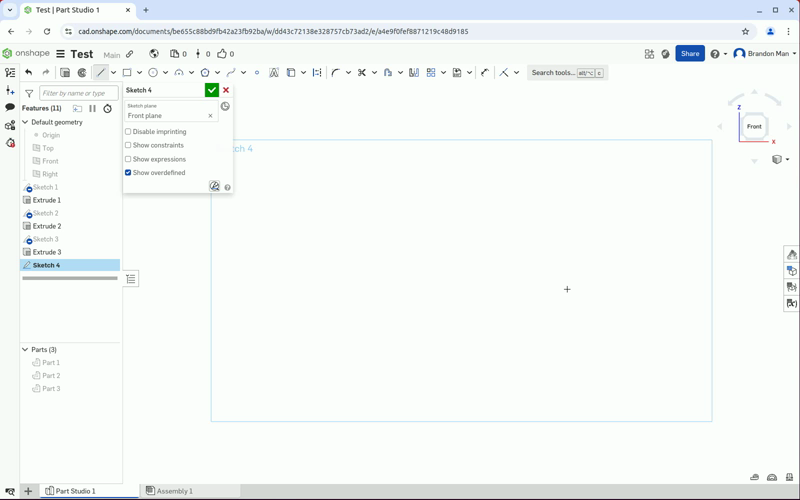
key_up(shift)
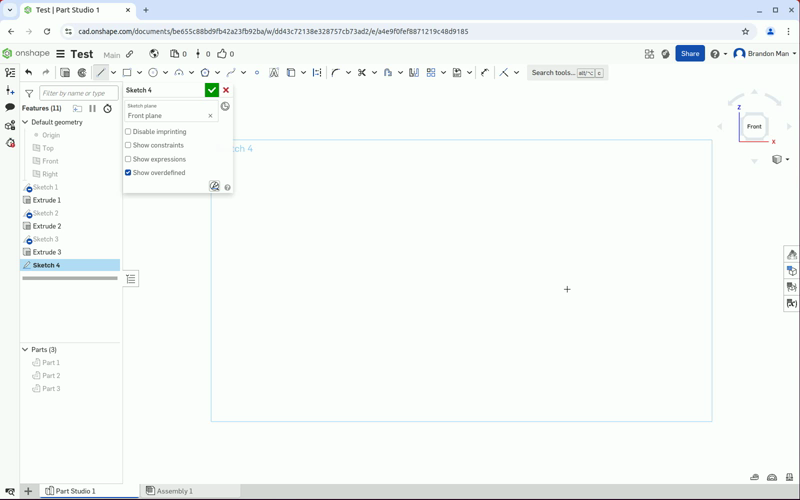
key_down(shift)
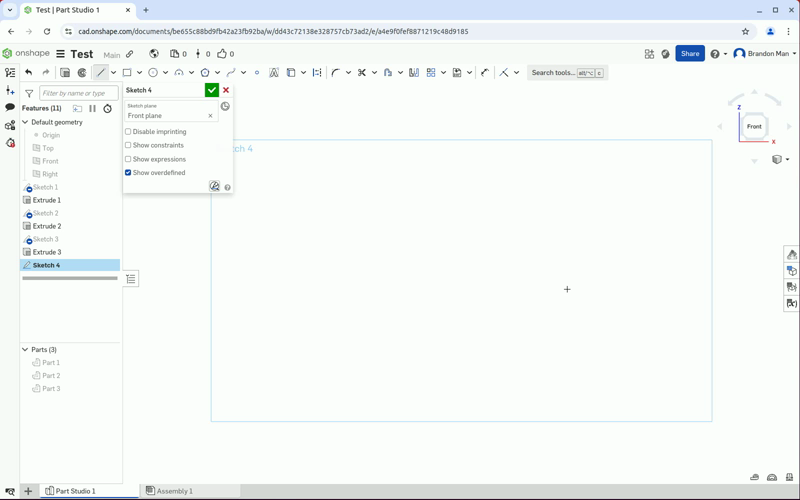
mouse_move(589, 288)
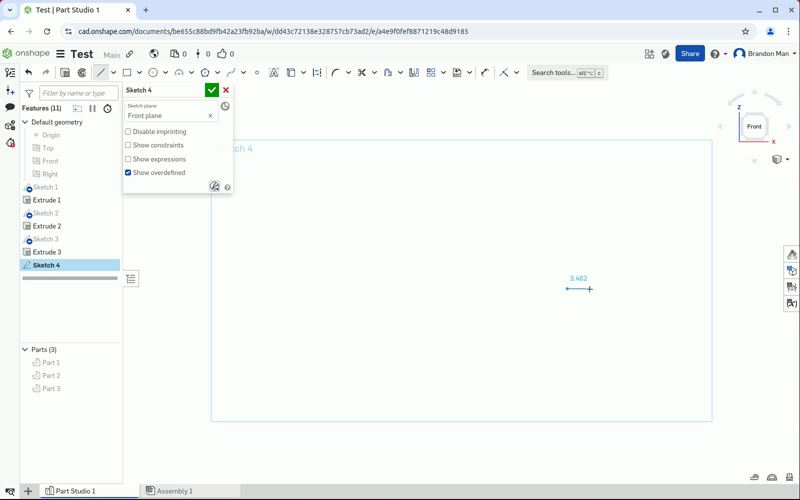
mouse_move(573, 288)
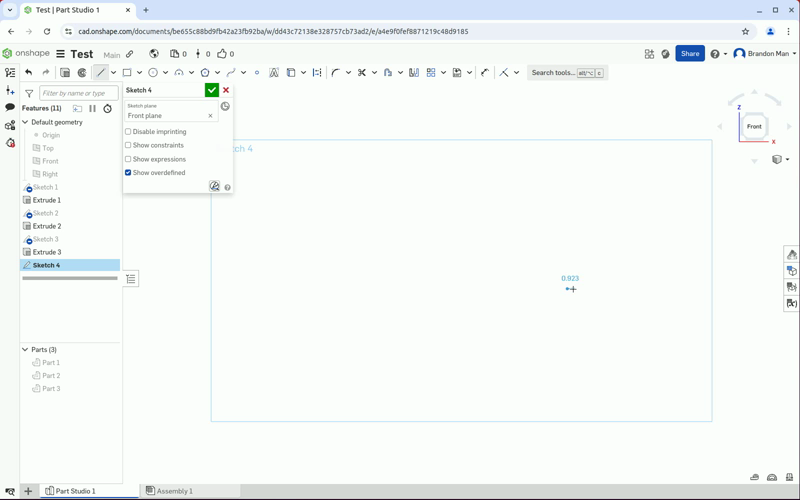
scroll(6)
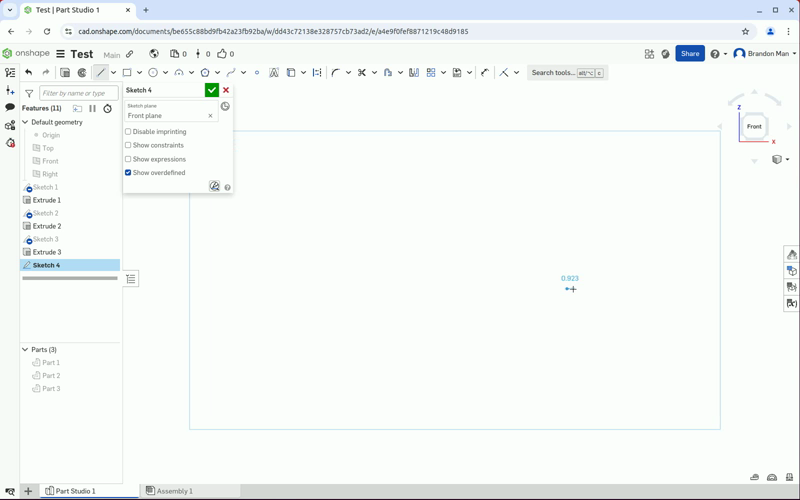
scroll(6)
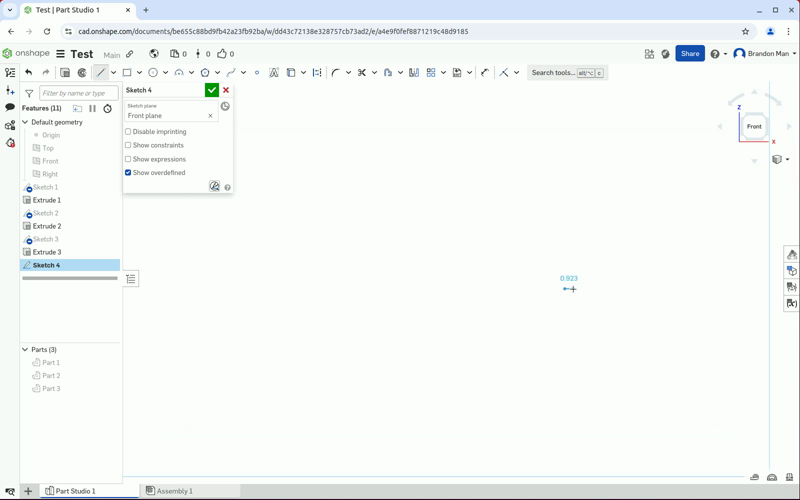
scroll(6)
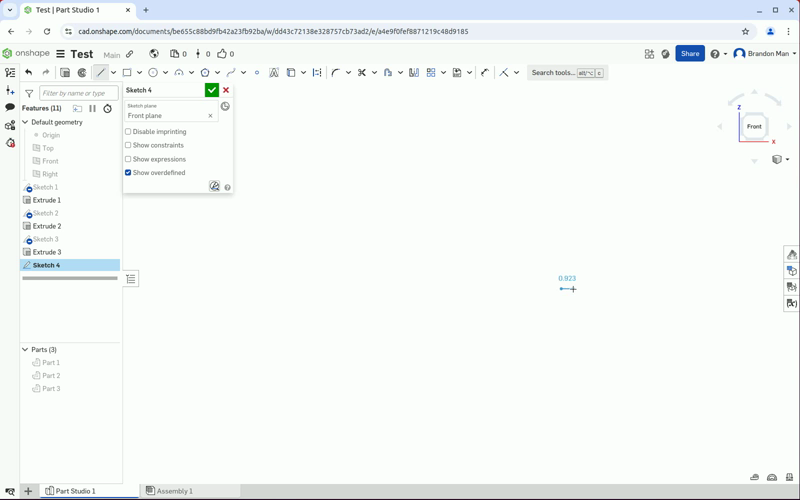
scroll(6)
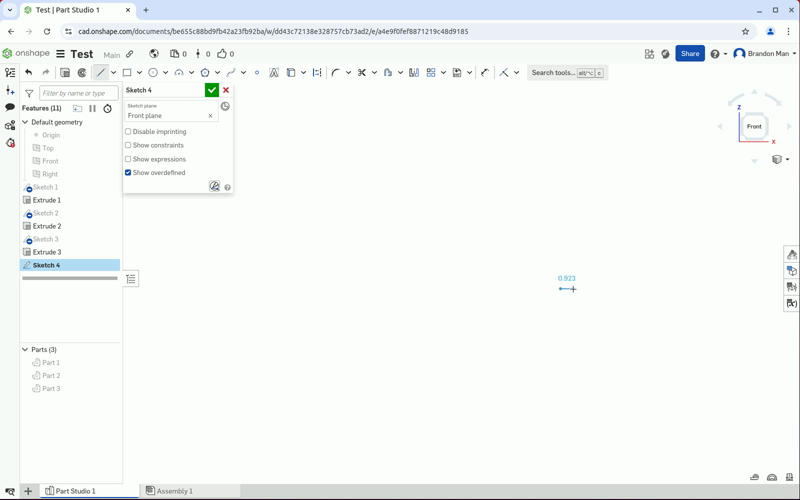
scroll(6)
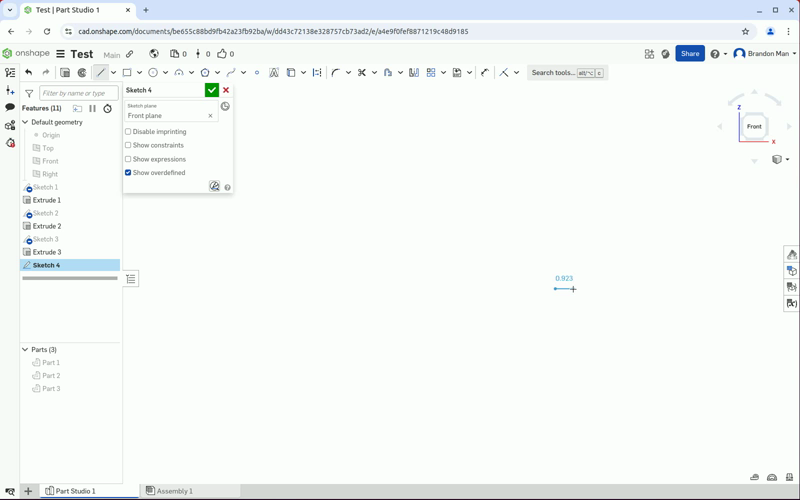
scroll(6)
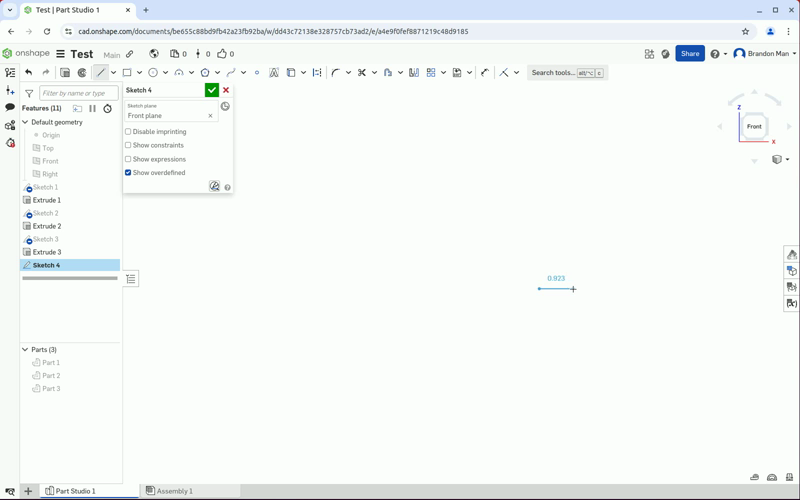
scroll(6)
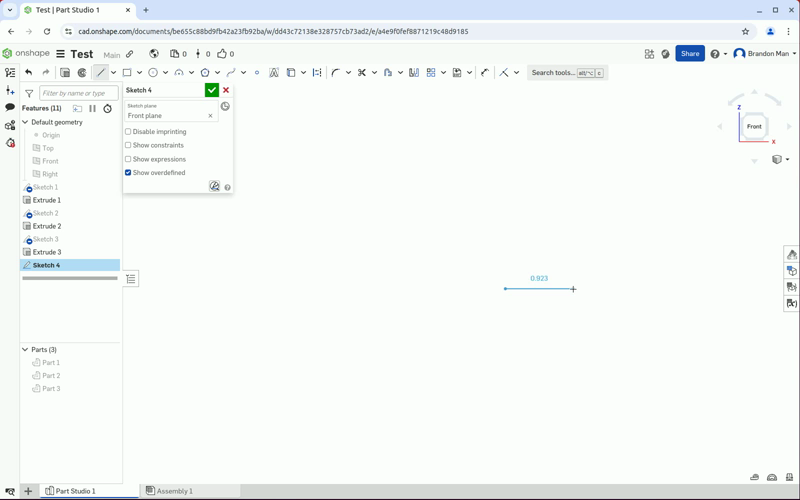
click(573, 288)
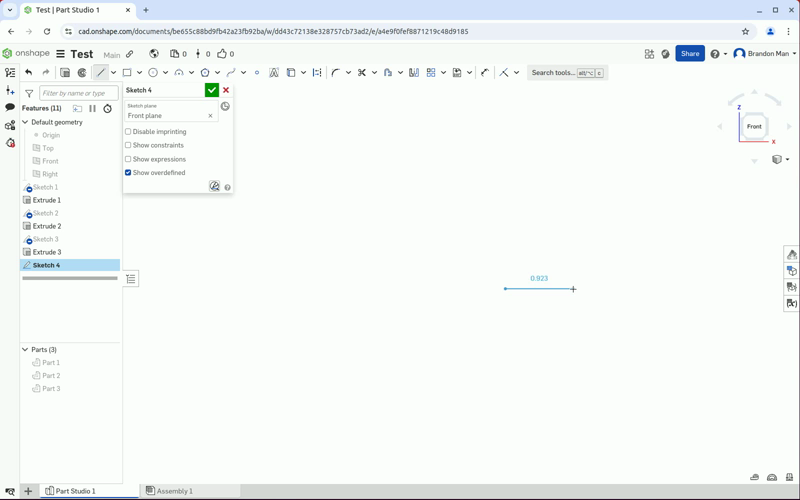
scroll(-6)
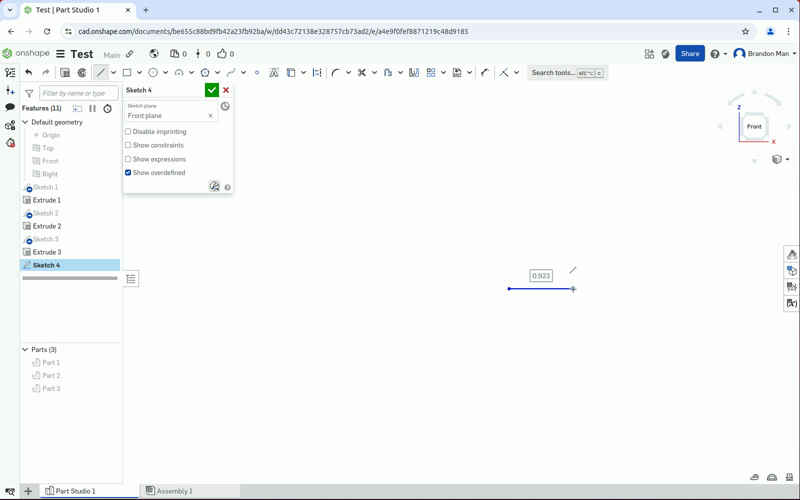
scroll(-6)
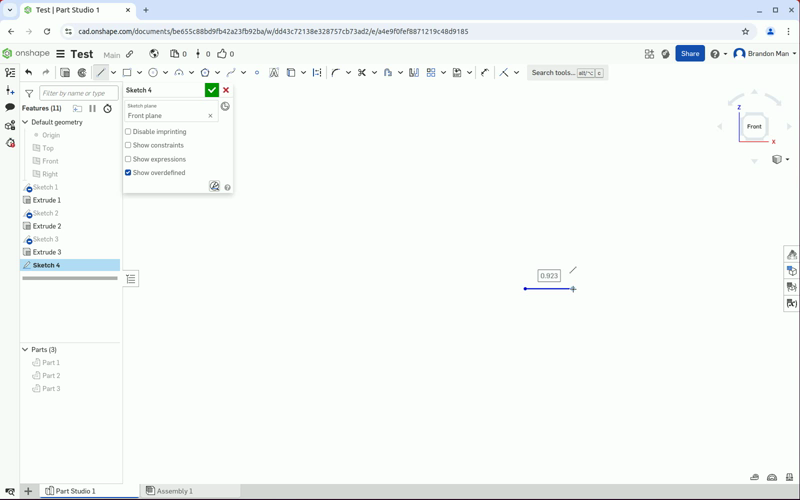
scroll(-6)
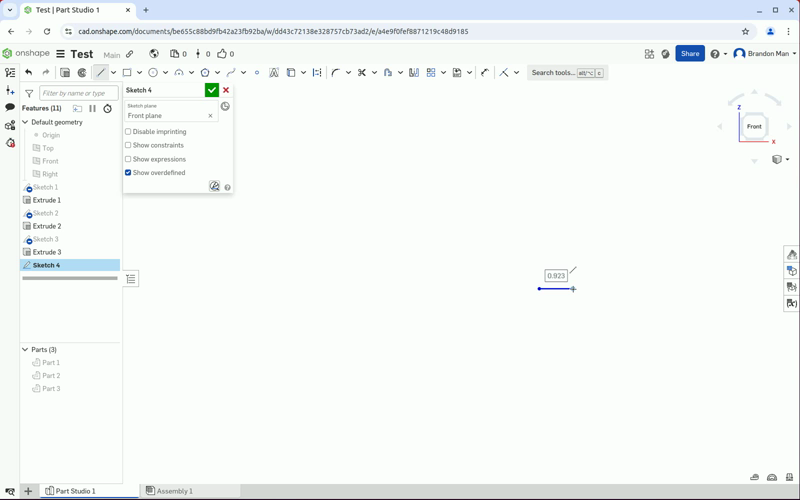
scroll(-6)
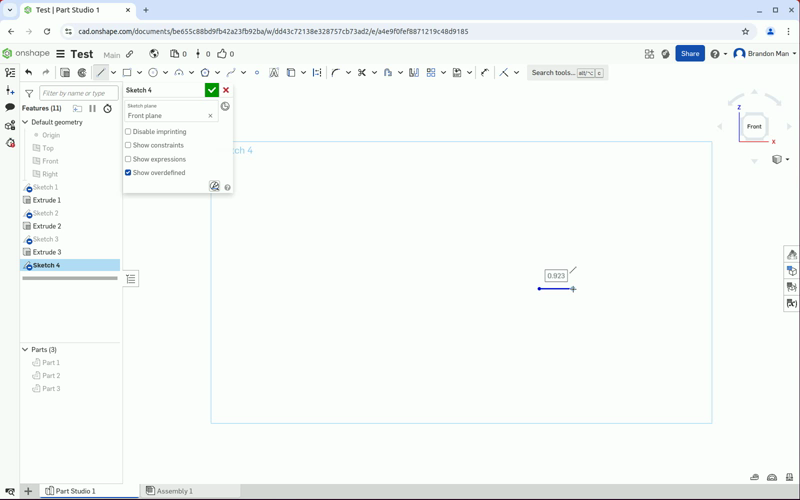
scroll(-6)
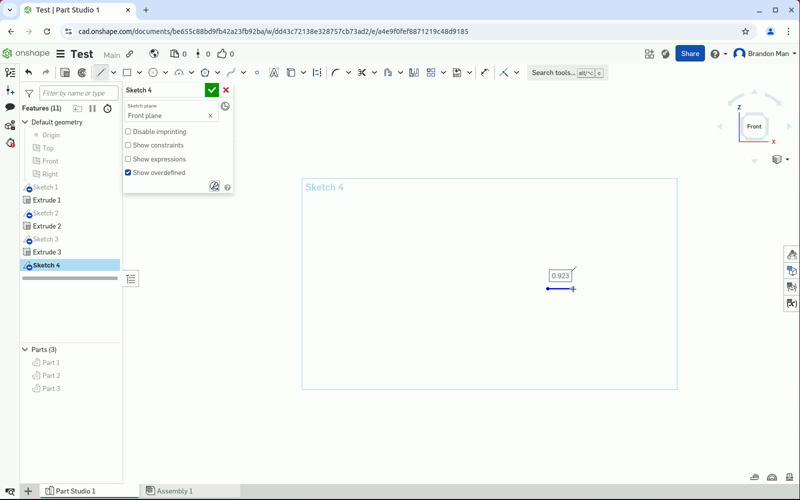
scroll(-6)
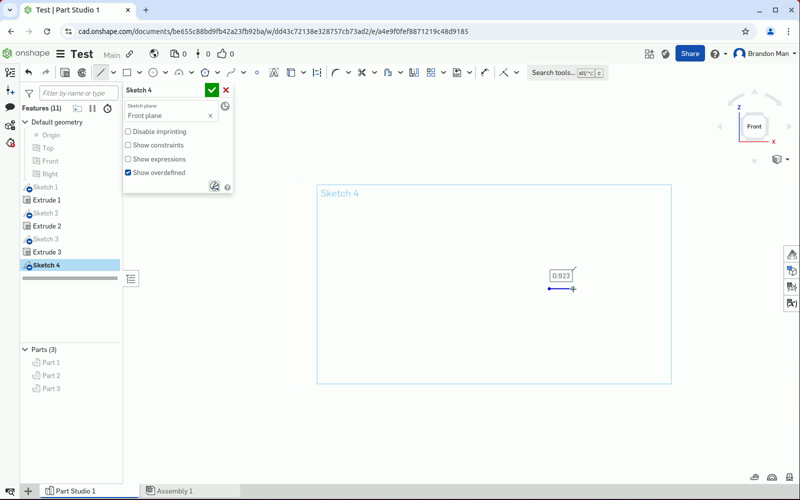
scroll(-6)
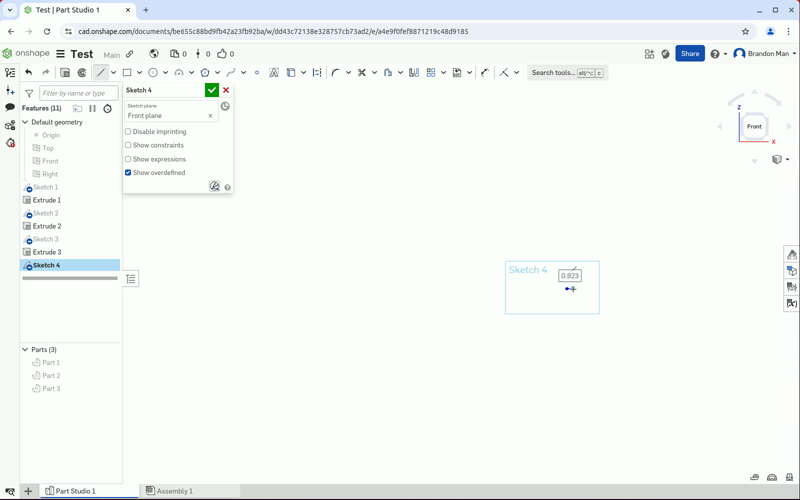
key_up(shift)
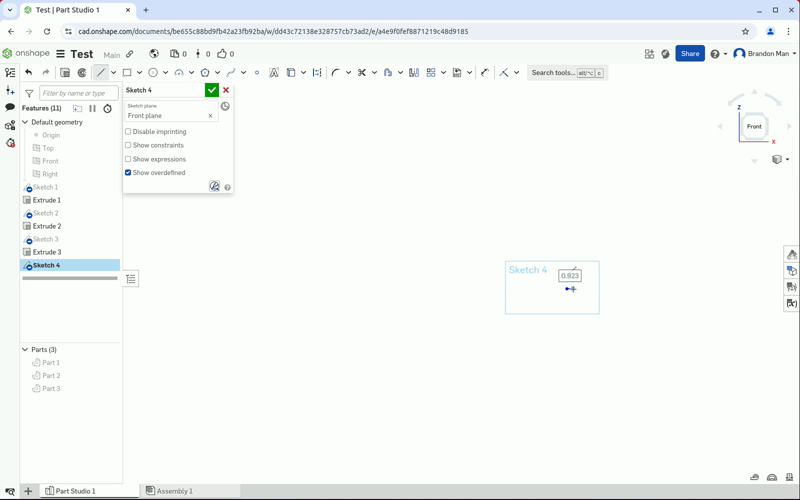
key_down(shift)
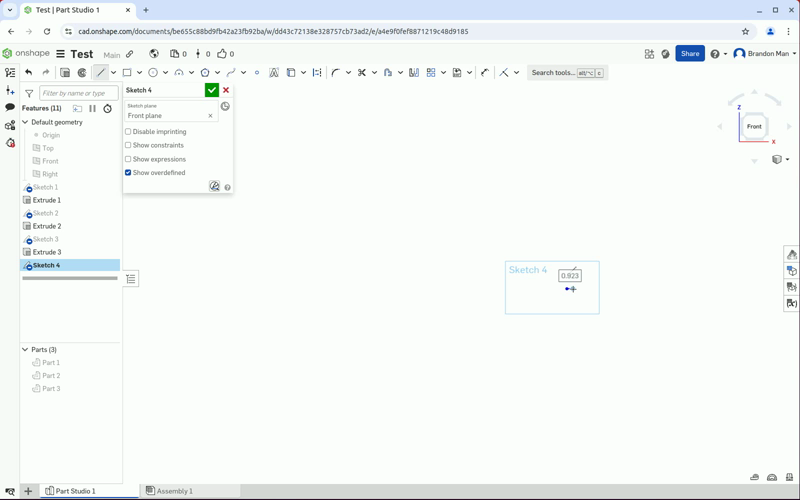
mouse_move(589, 288)
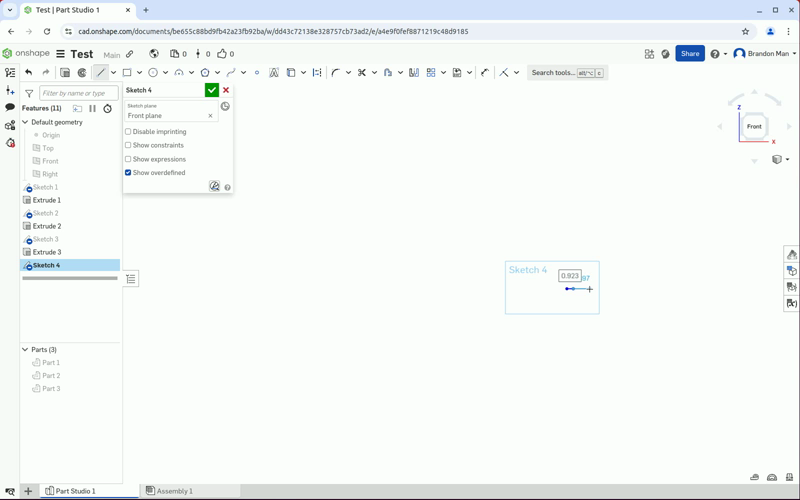
mouse_move(573, 240)
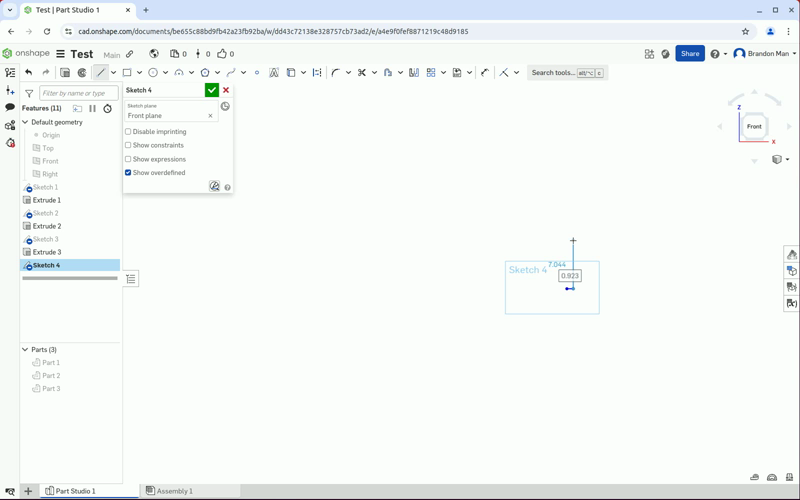
click(573, 240)
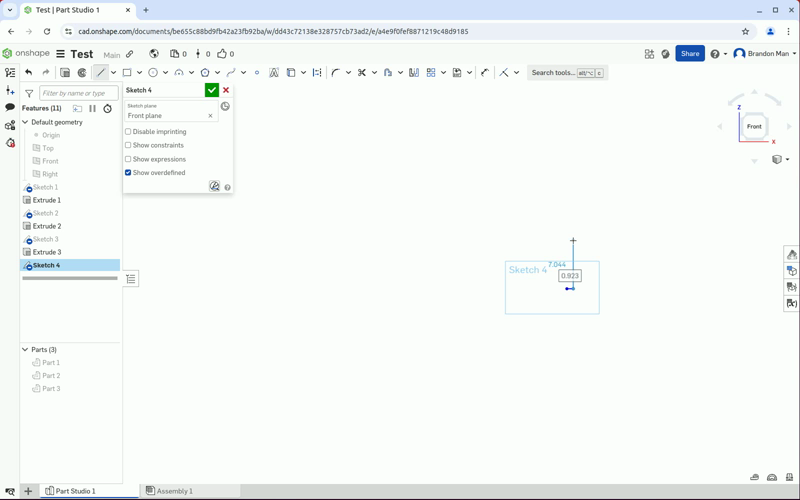
key_up(shift)
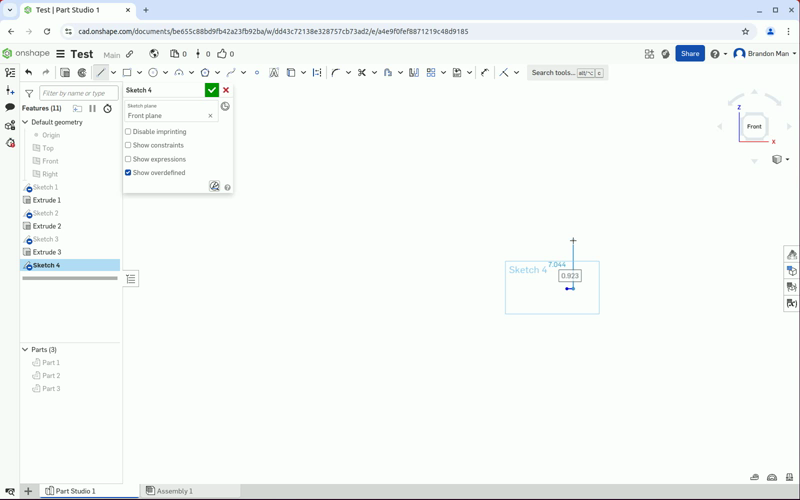
key_down(shift)
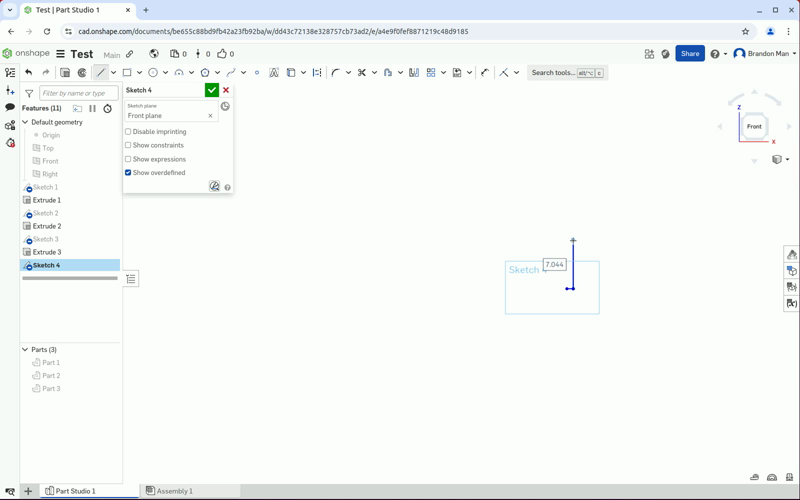
mouse_move(589, 240)
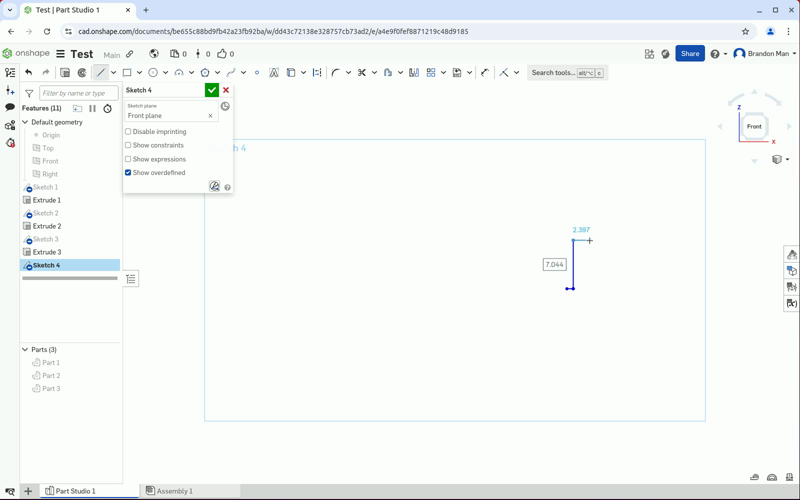
mouse_move(567, 240)
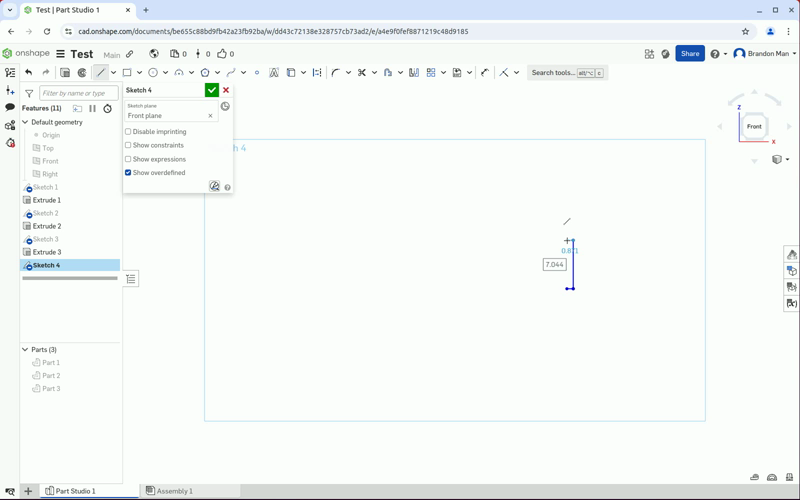
scroll(6)
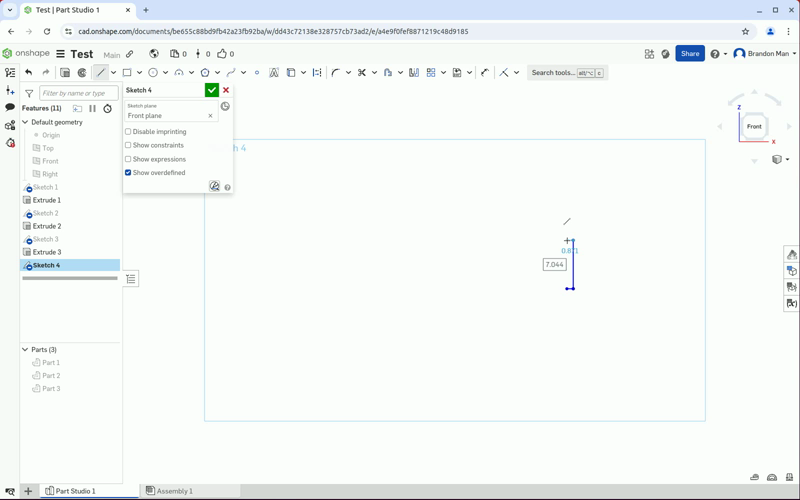
scroll(6)
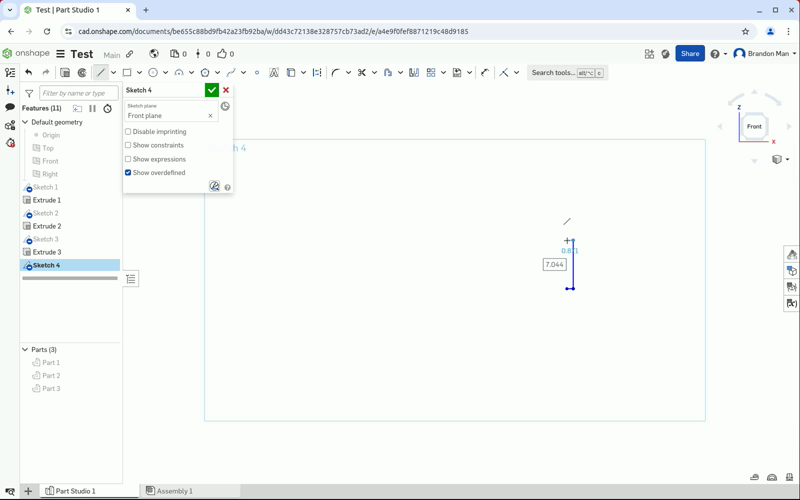
scroll(6)
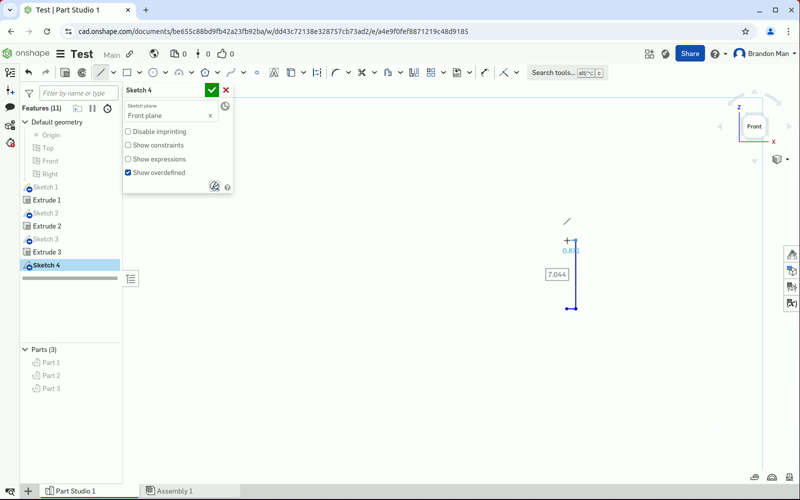
scroll(6)
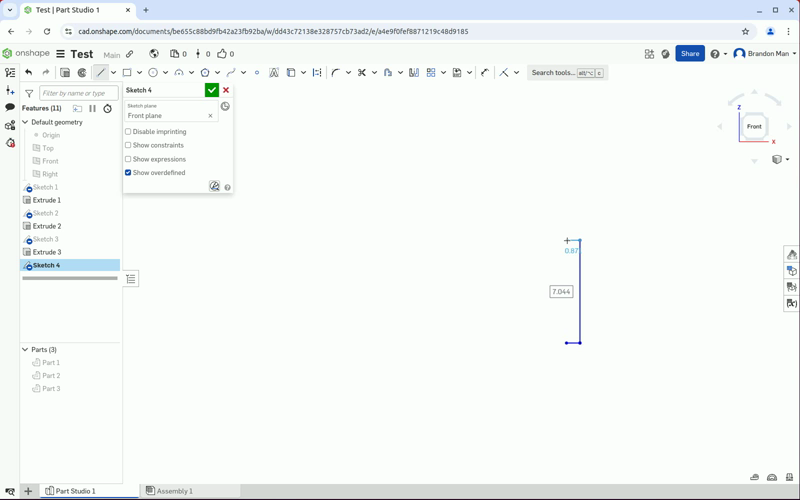
scroll(6)
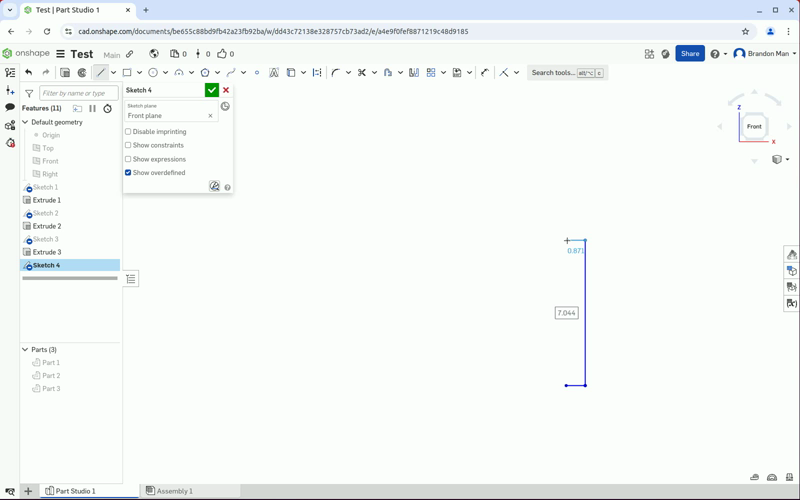
scroll(6)
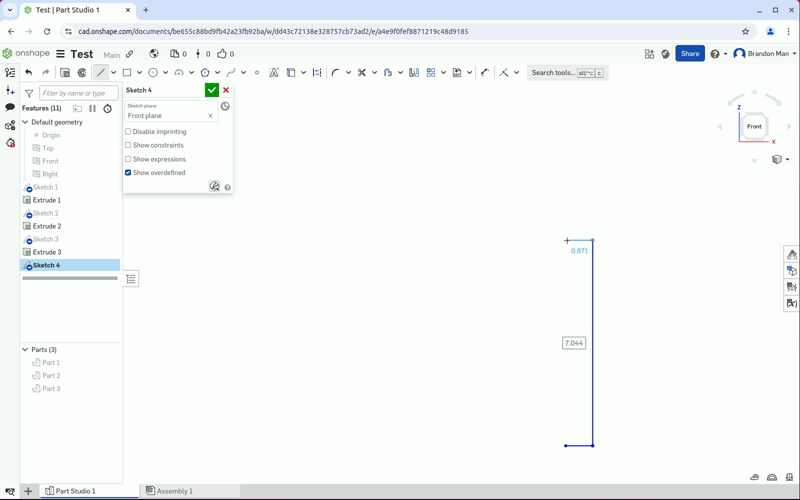
scroll(6)
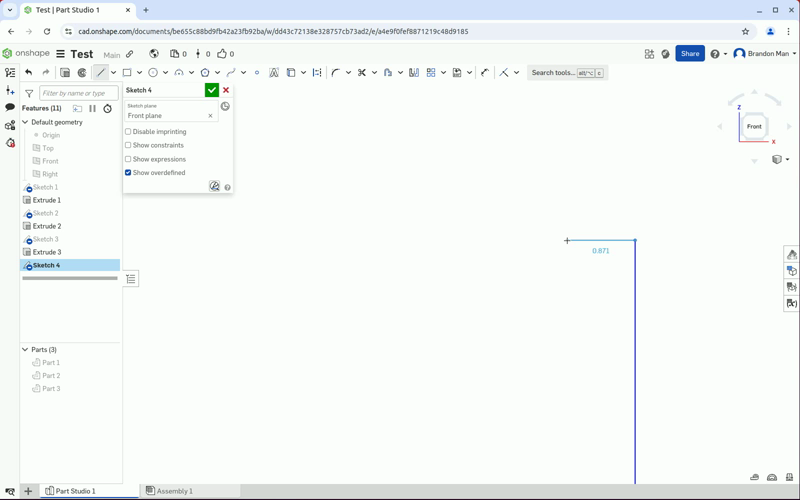
click(567, 240)
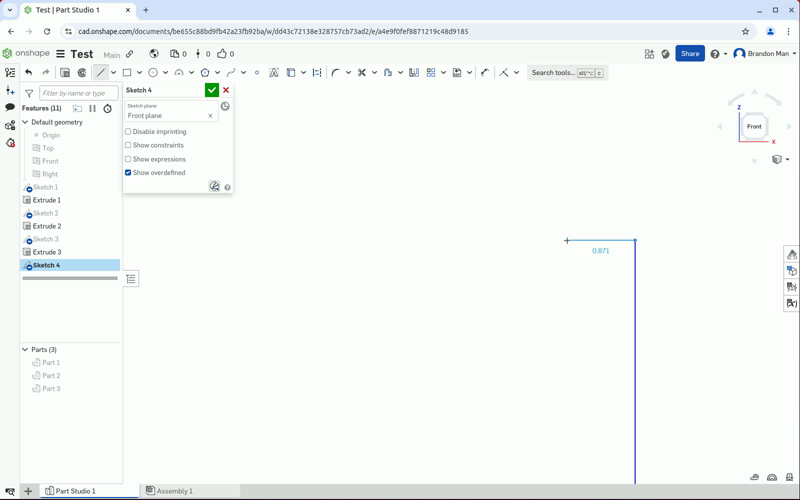
scroll(-6)
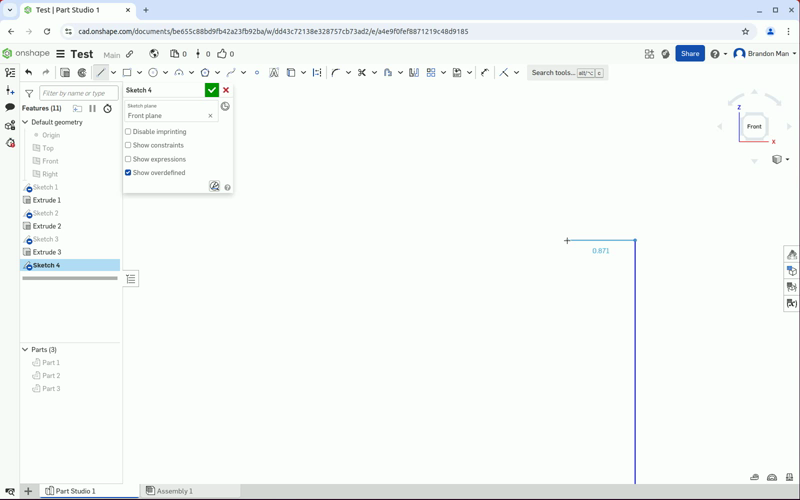
scroll(-6)
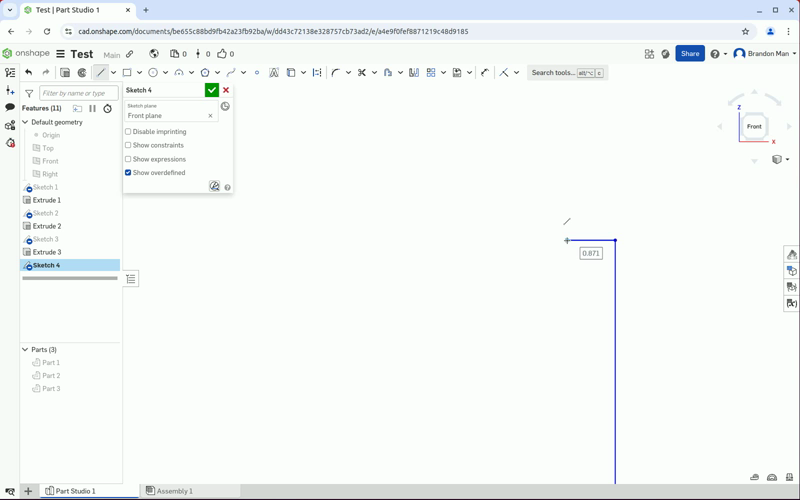
scroll(-6)
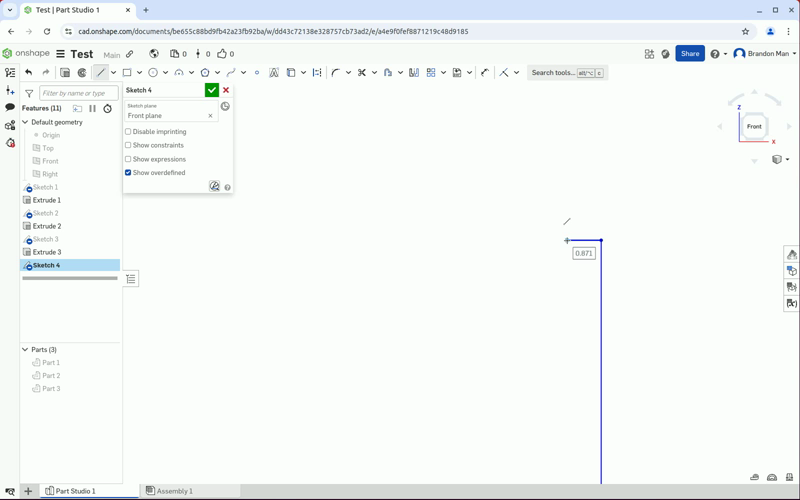
scroll(-6)
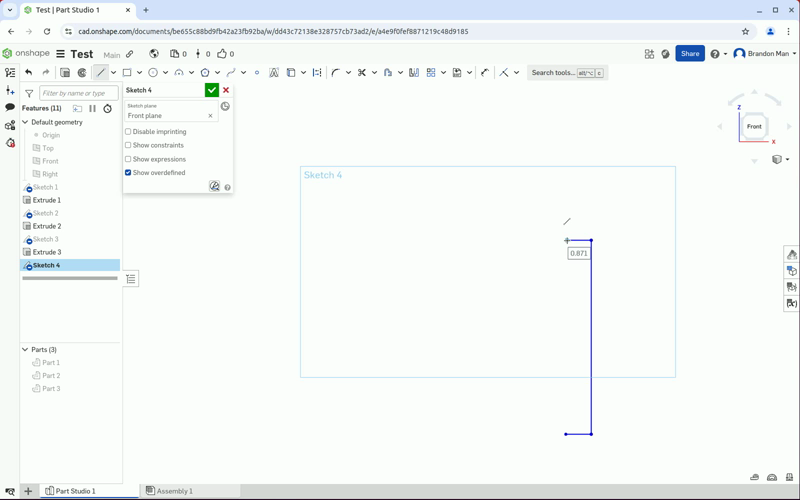
scroll(-6)
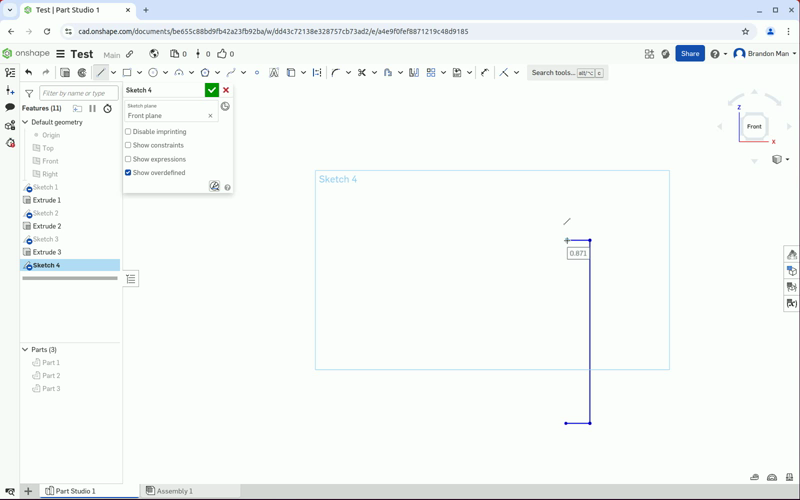
scroll(-6)
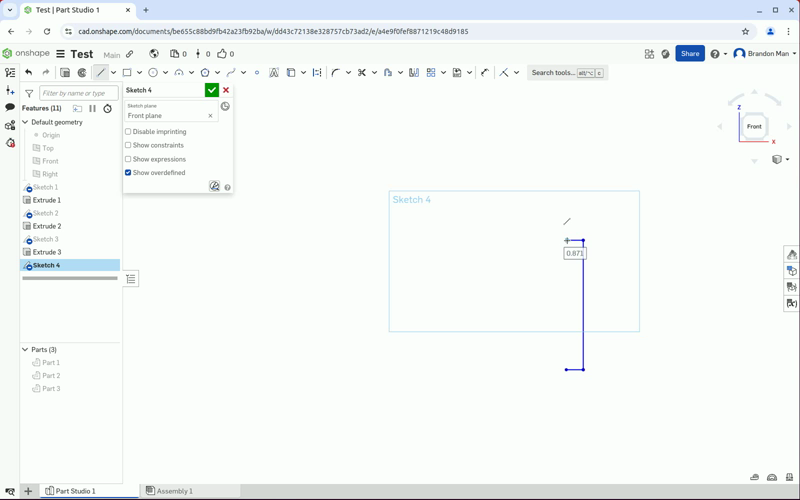
scroll(-6)
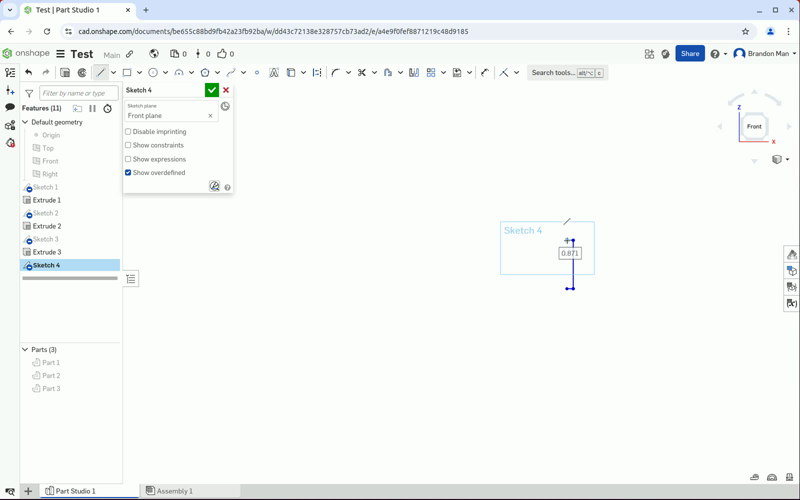
key_up(shift)
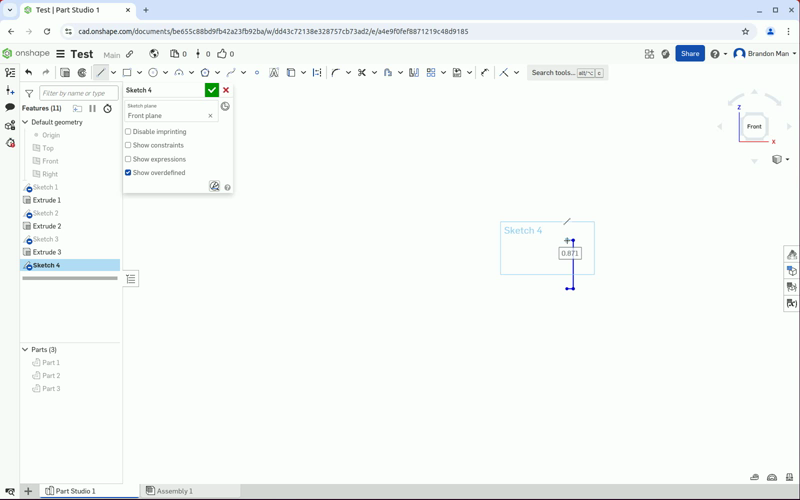
key_down(shift)
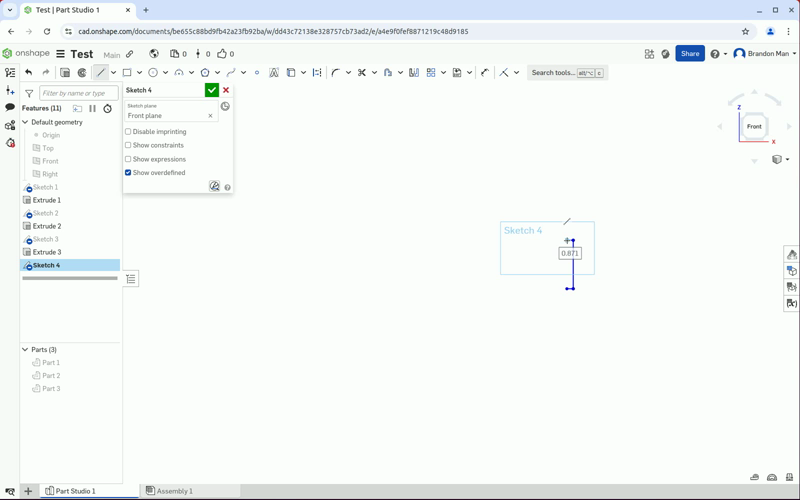
mouse_move(589, 240)
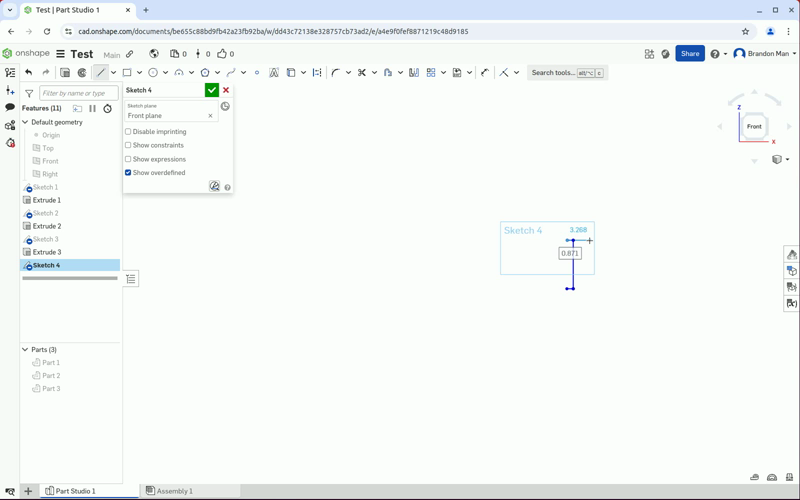
mouse_move(567, 245)
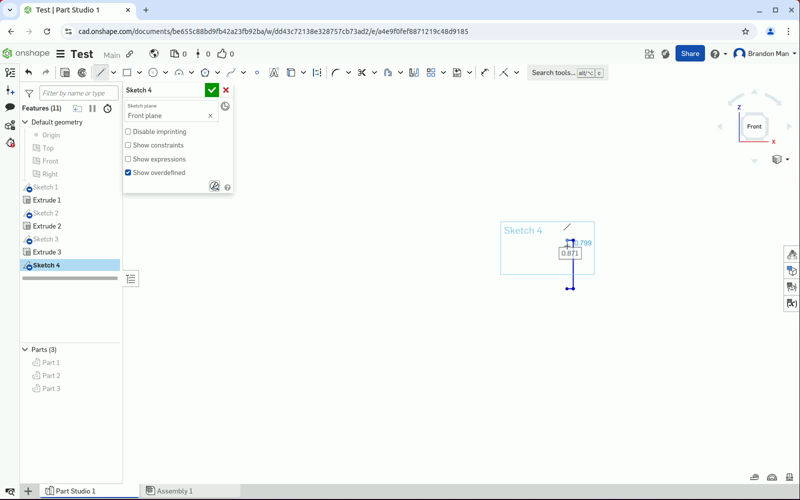
scroll(6)
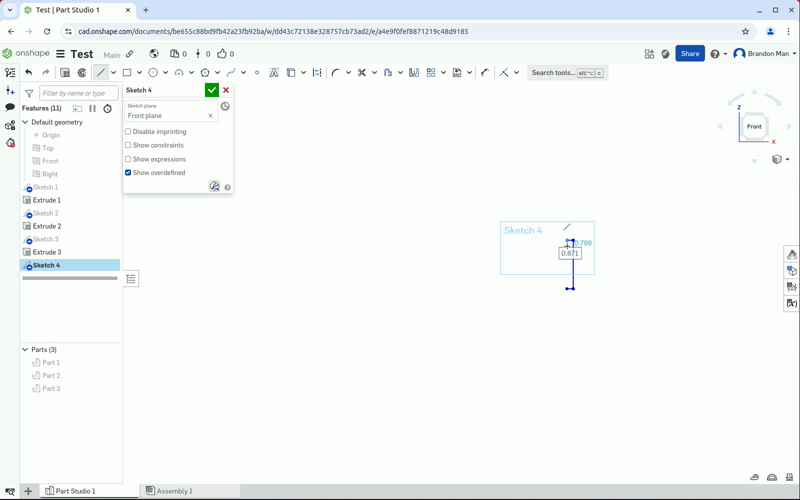
scroll(6)
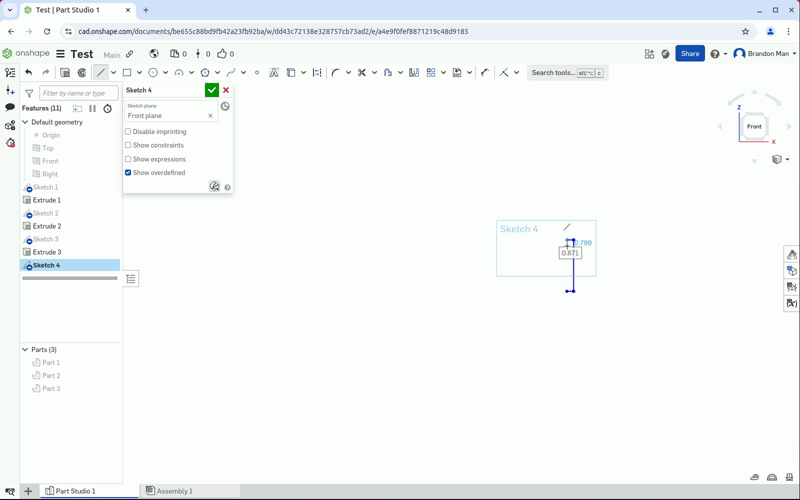
scroll(6)
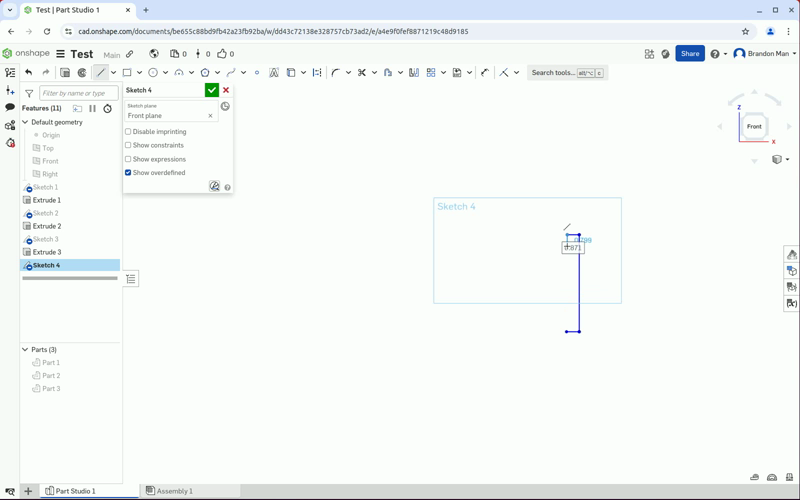
scroll(6)
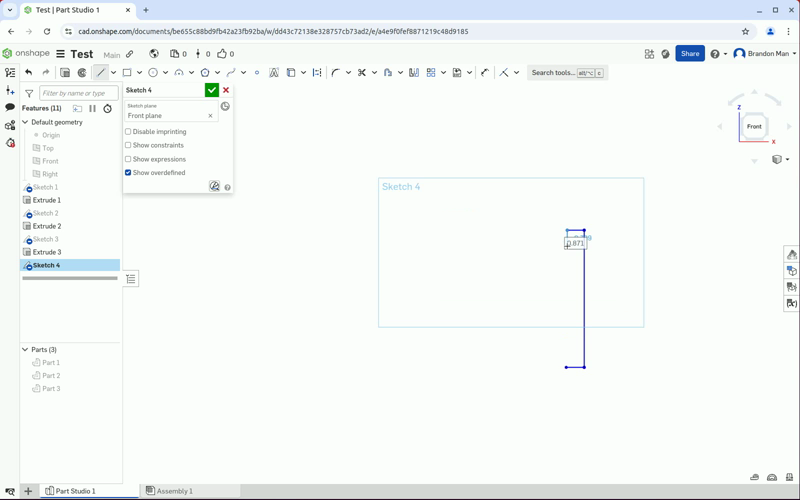
scroll(6)
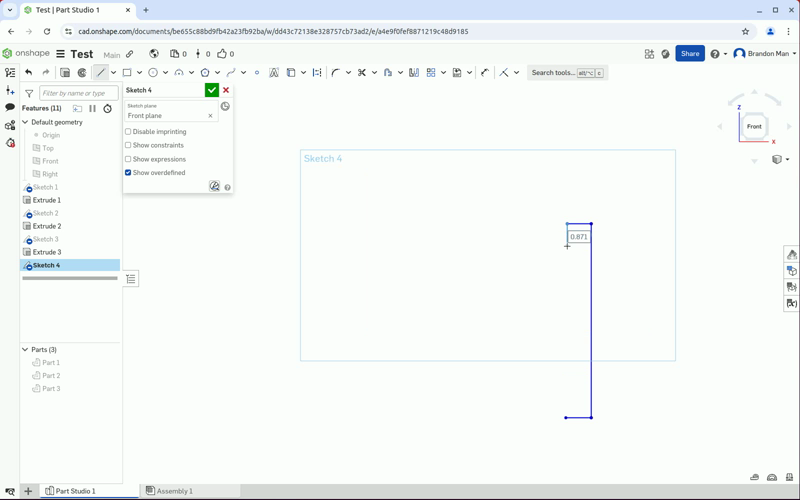
scroll(6)
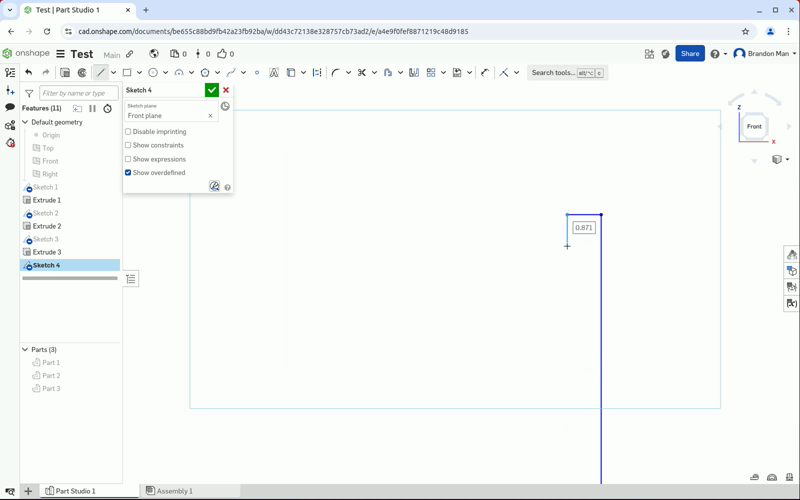
scroll(6)
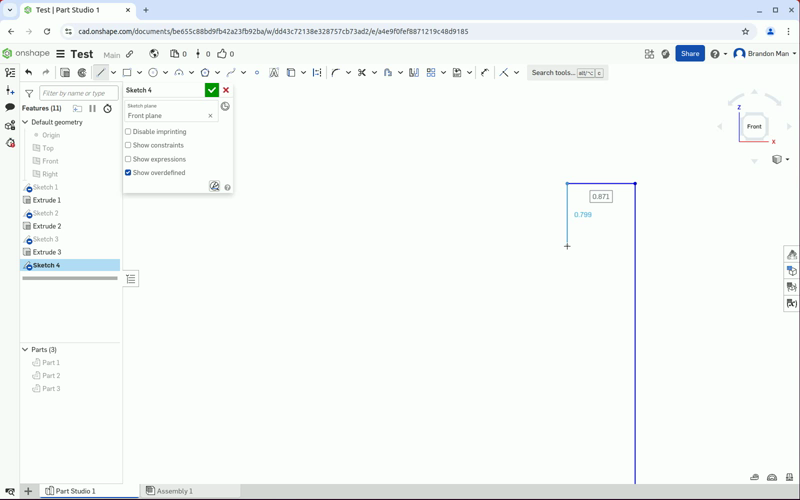
click(567, 245)
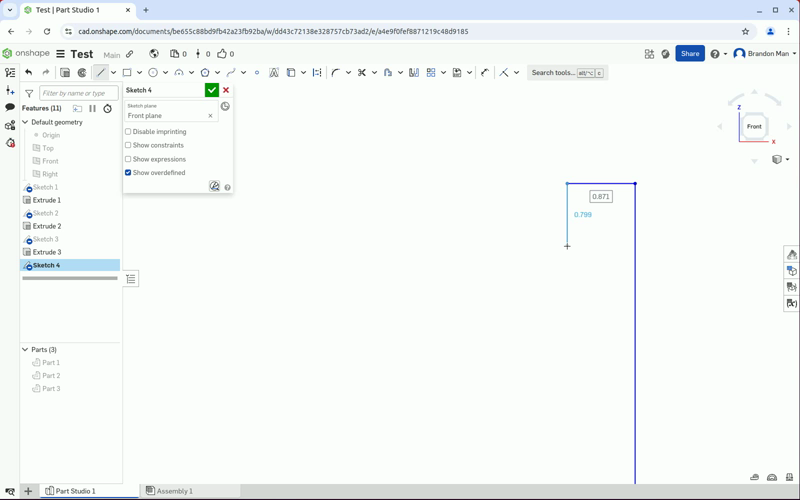
scroll(-6)
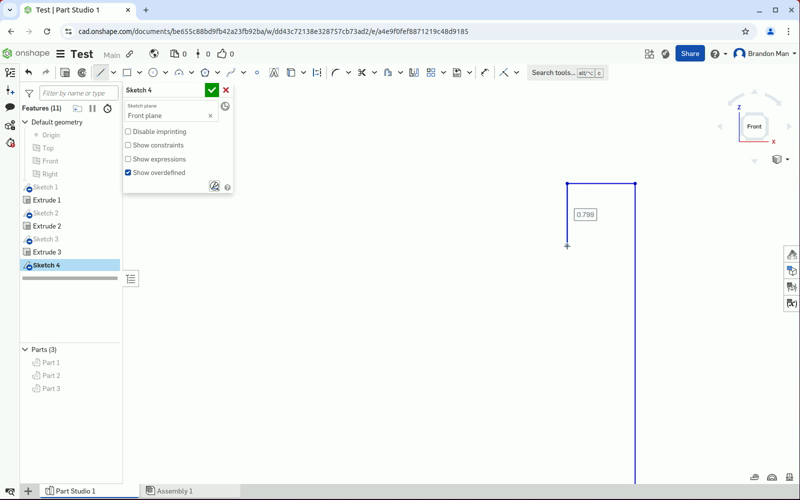
scroll(-6)
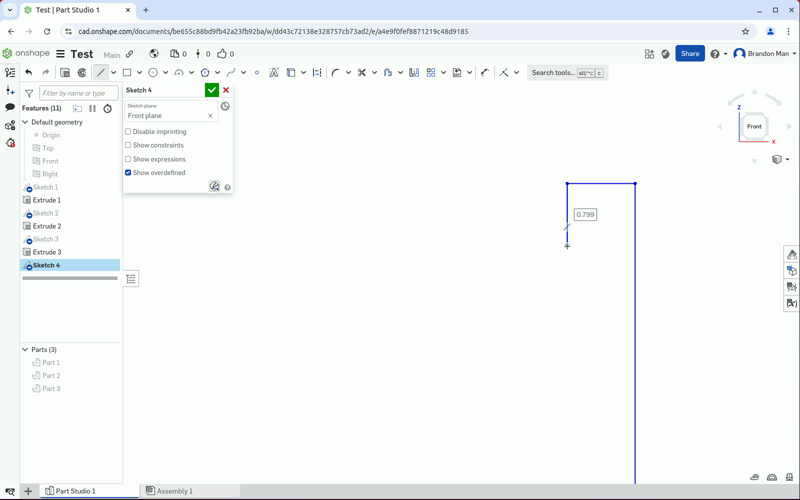
scroll(-6)
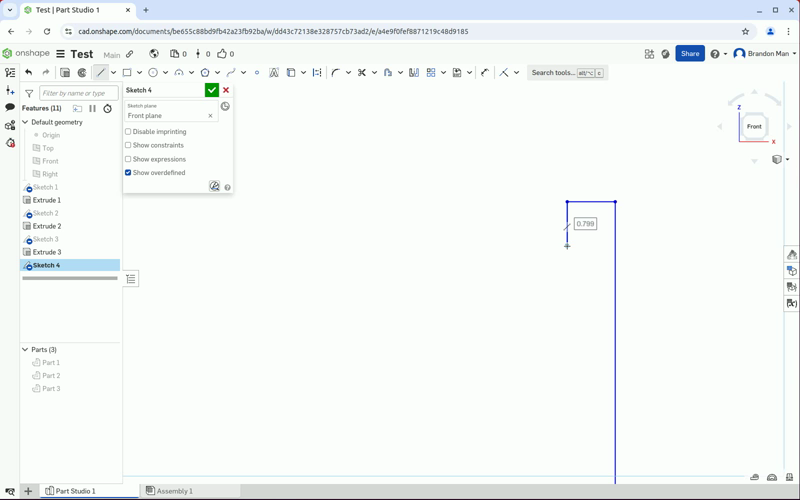
scroll(-6)
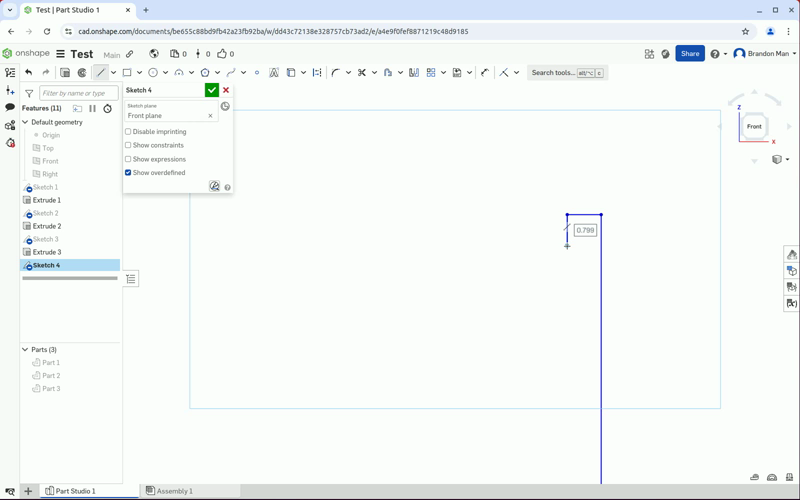
scroll(-6)
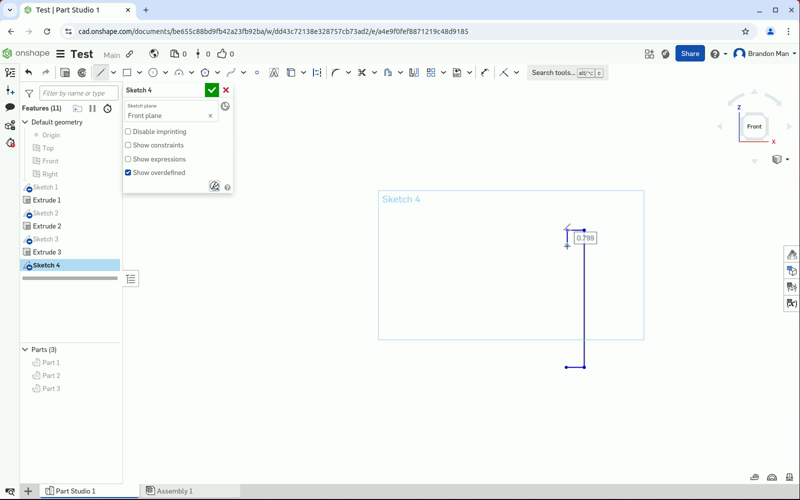
scroll(-6)
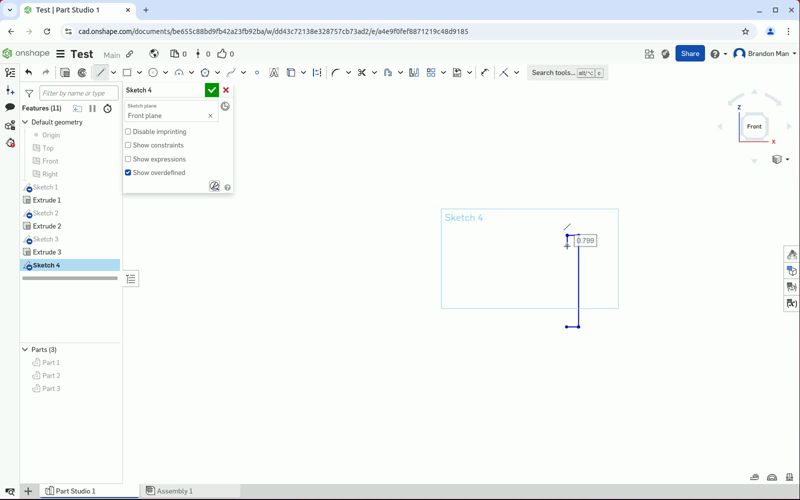
scroll(-6)
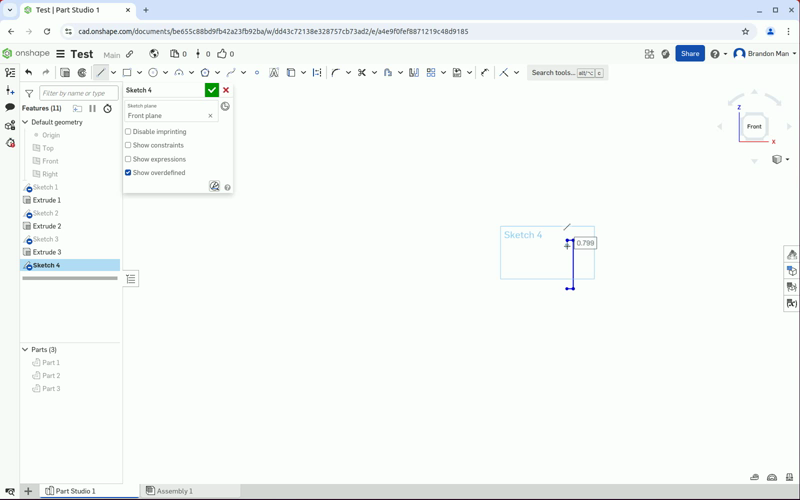
key_up(shift)
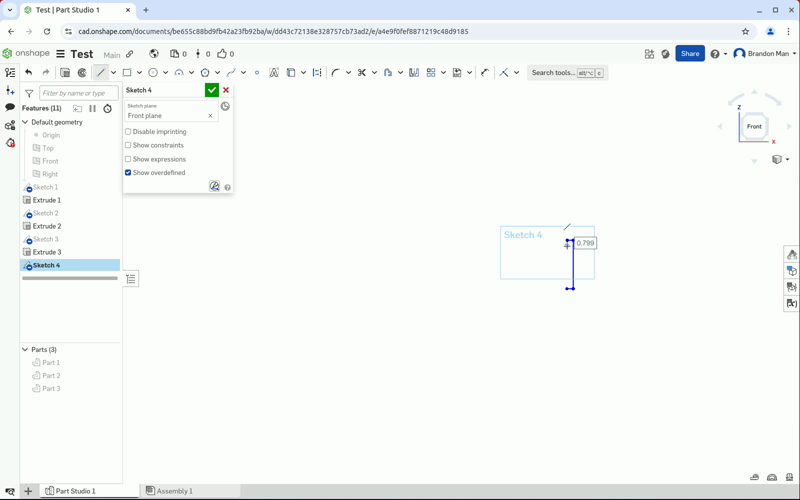
key_down(shift)
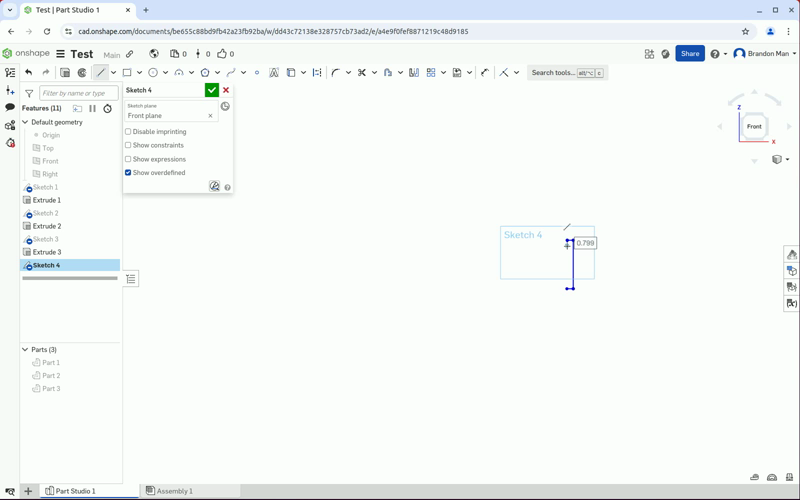
mouse_move(589, 245)
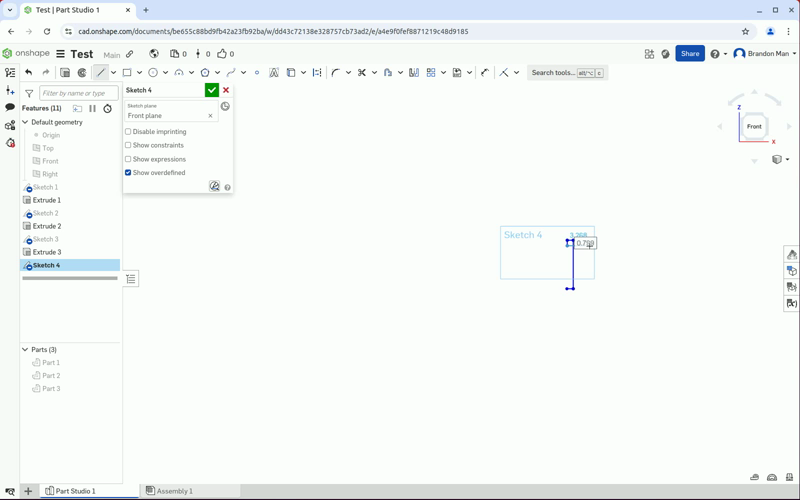
mouse_move(567, 283)
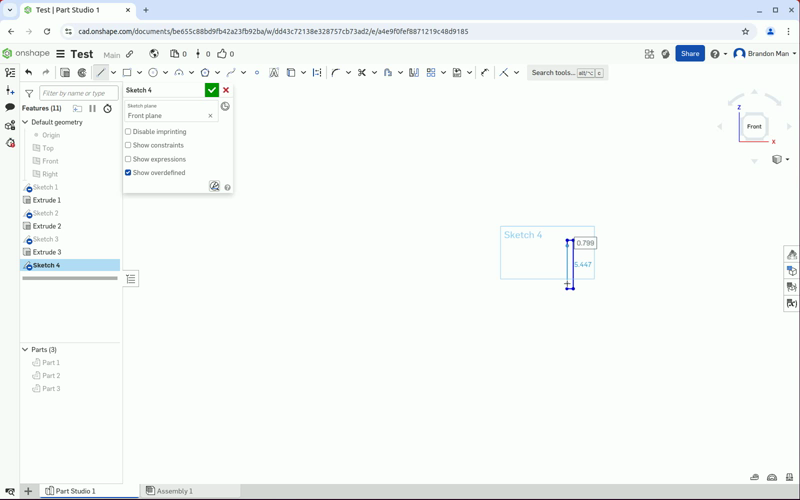
click(567, 283)
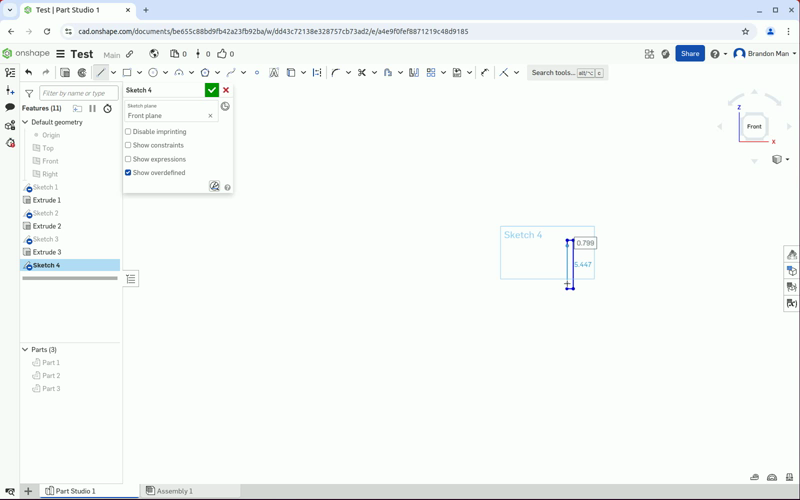
key_up(shift)
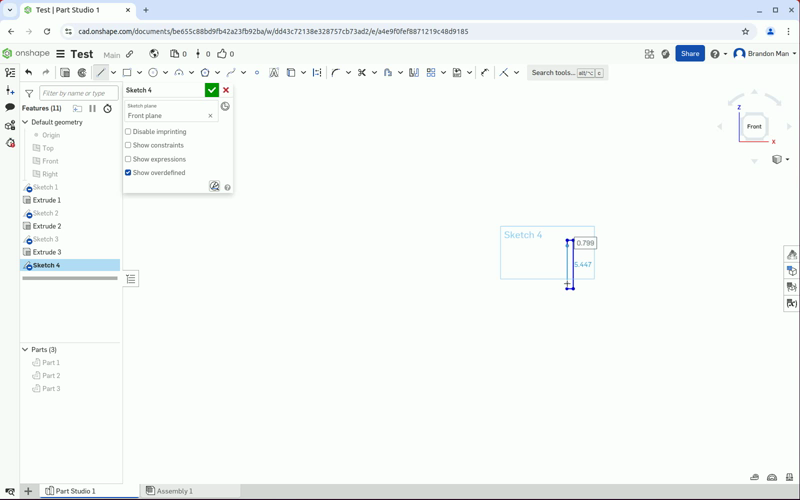
mouse_move(589, 283)
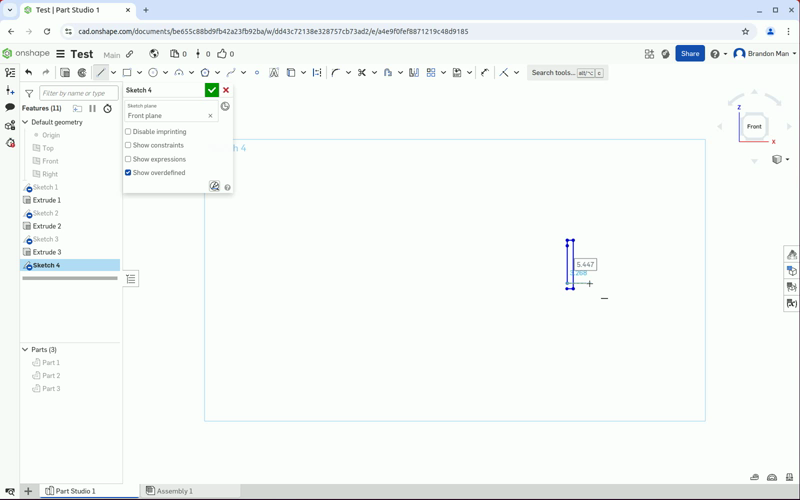
key_down(shift)
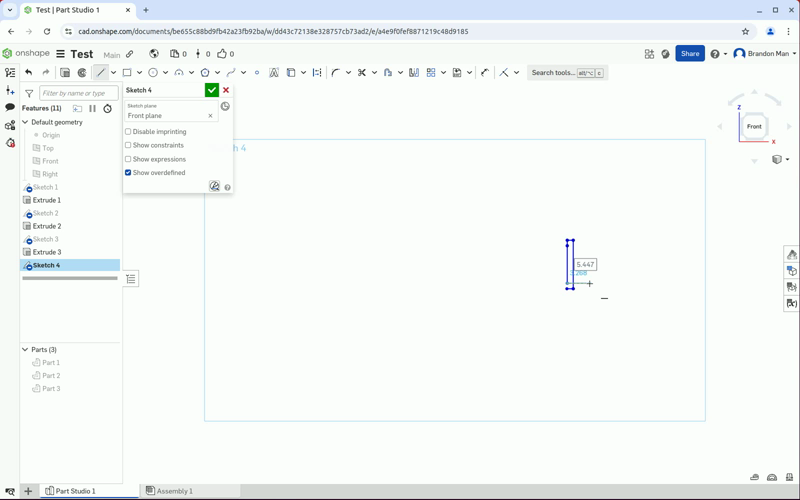
mouse_move(567, 288)
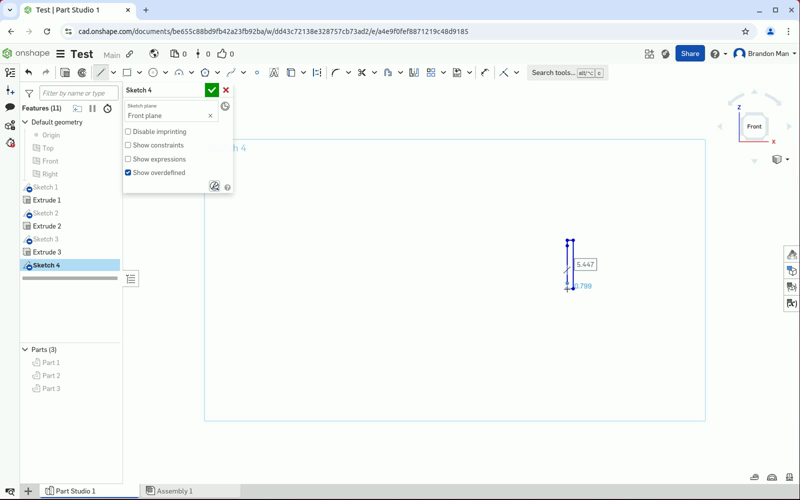
scroll(6)
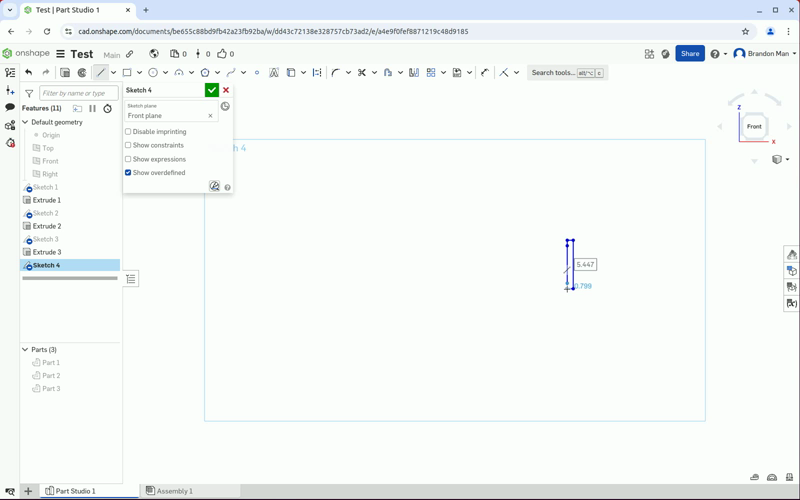
scroll(6)
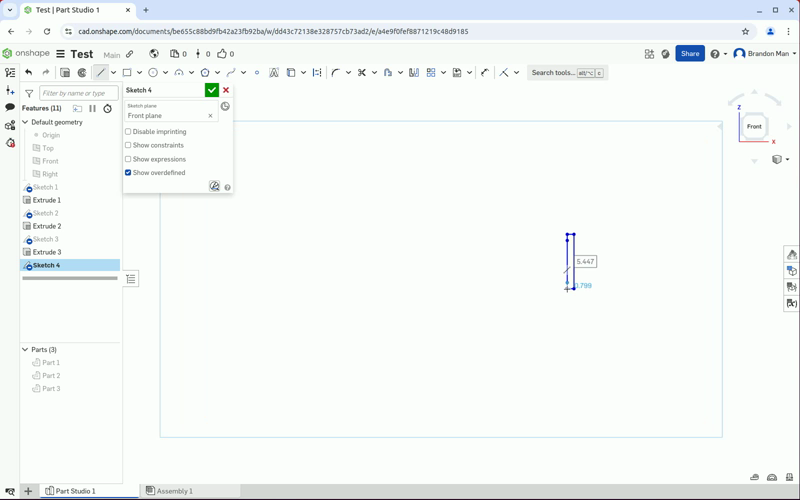
scroll(6)
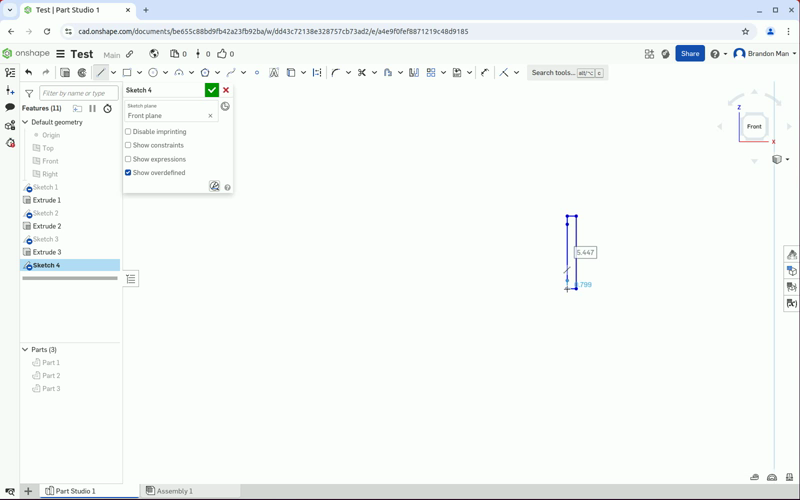
scroll(6)
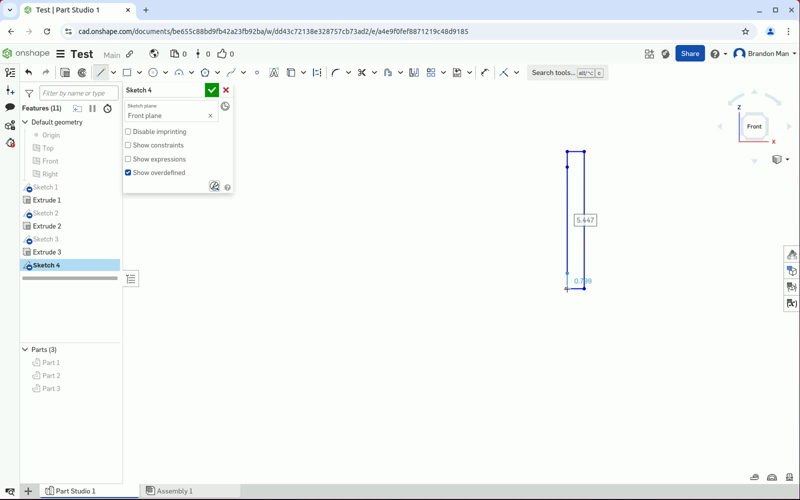
scroll(6)
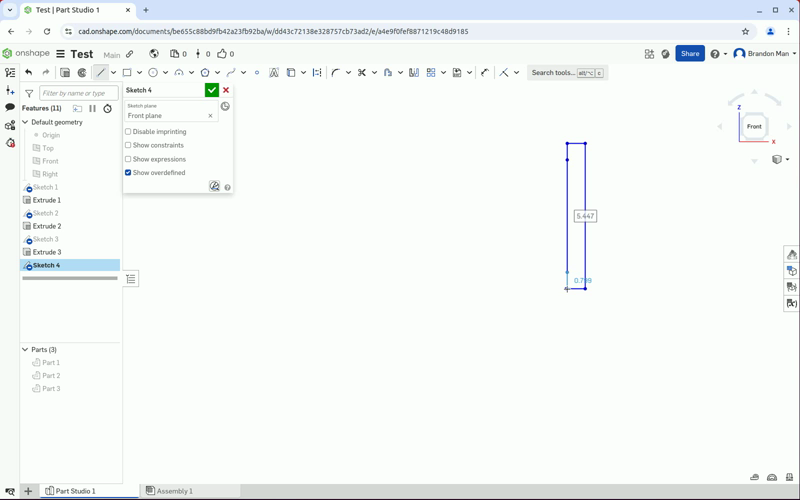
scroll(6)
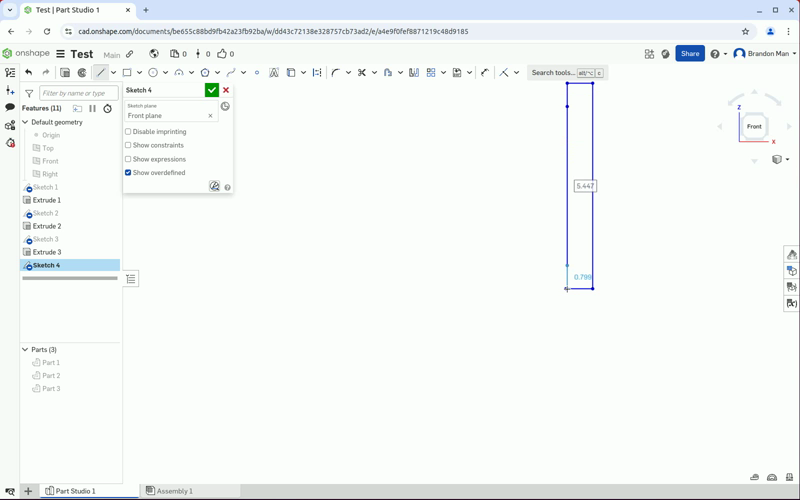
scroll(6)
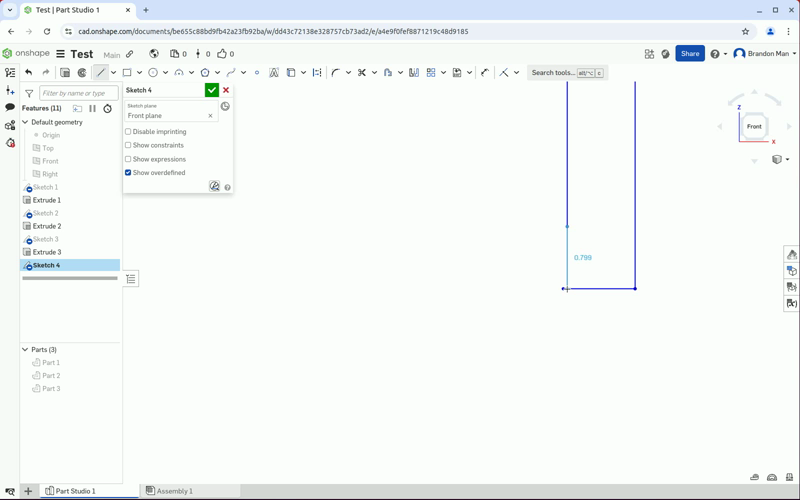
key_up(shift)
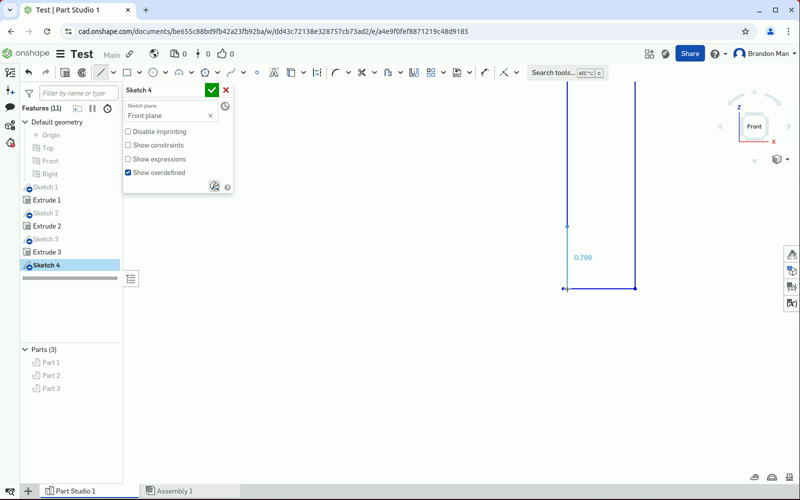
click(567, 288)
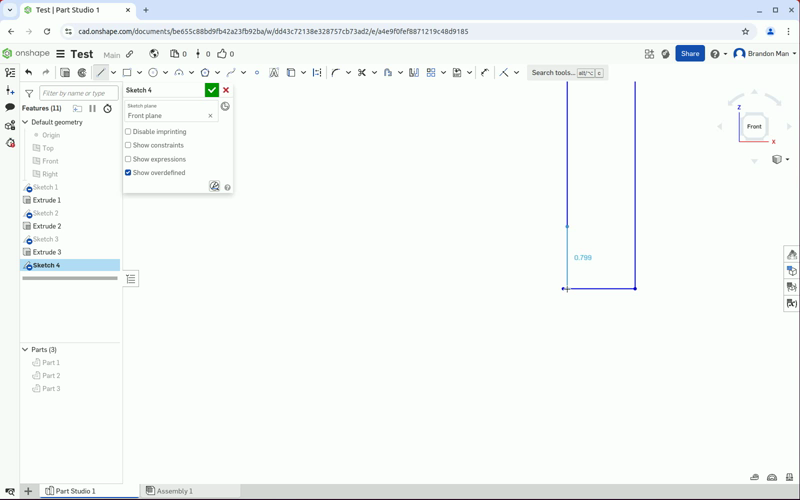
scroll(-6)
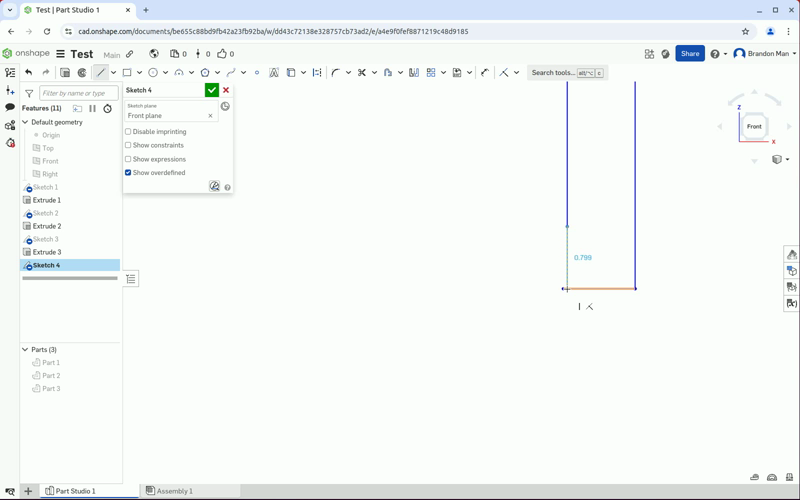
scroll(-6)
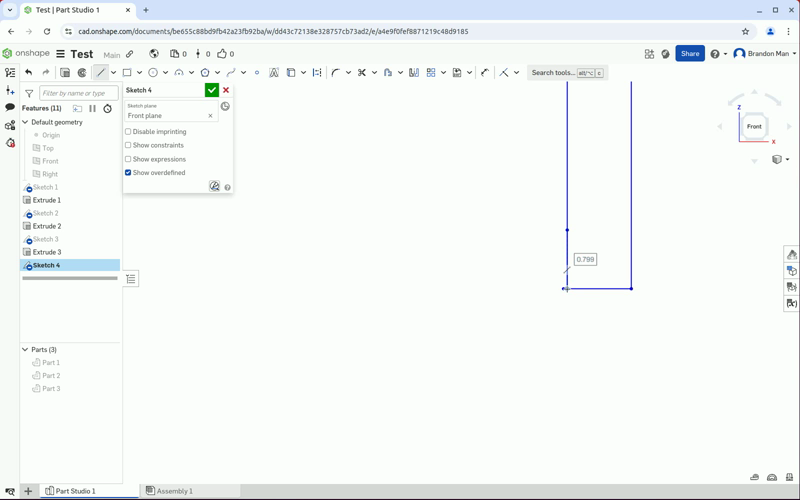
scroll(-6)
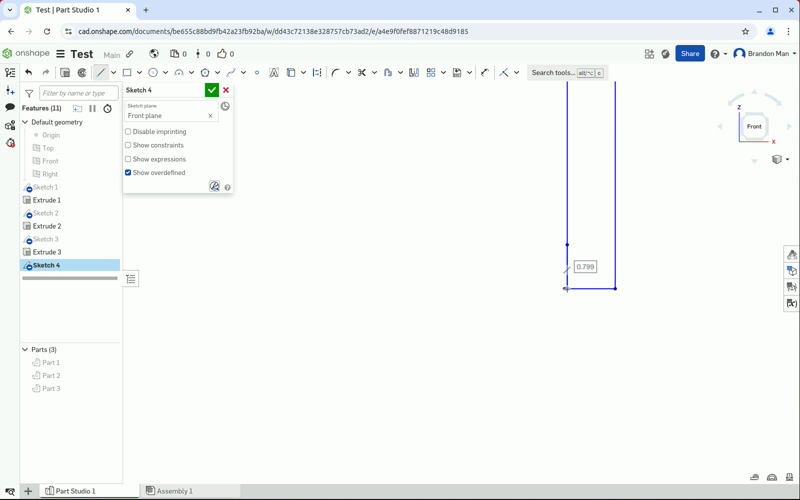
scroll(-6)
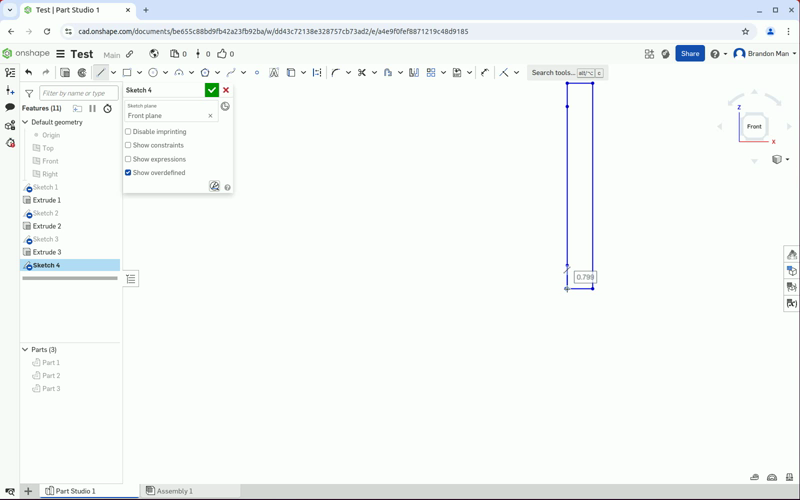
scroll(-6)
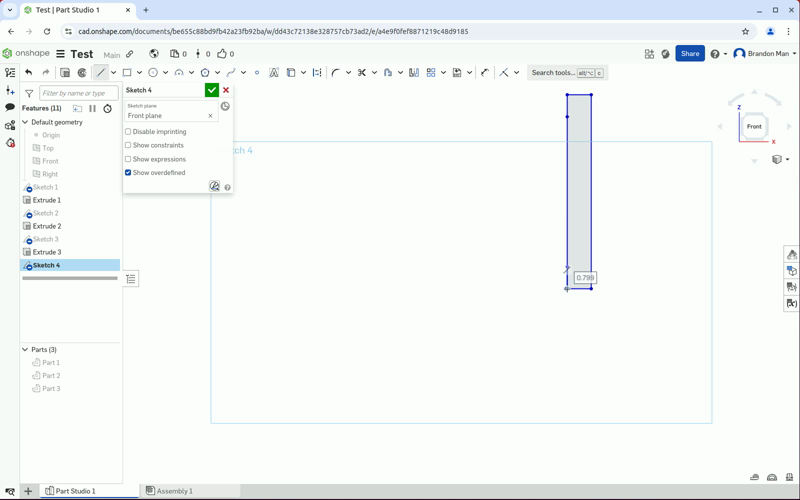
scroll(-6)
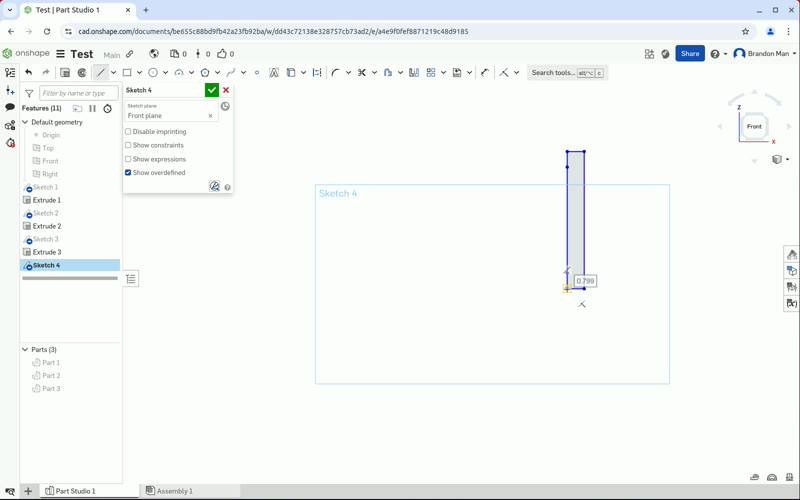
scroll(-6)
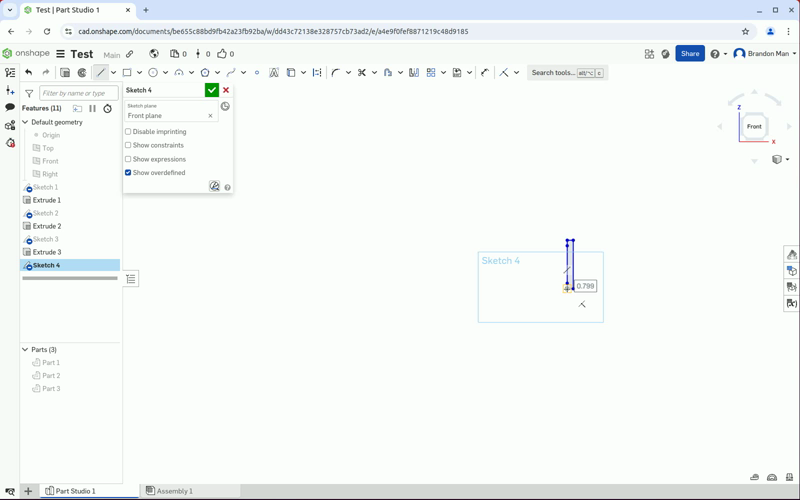
key(esc)
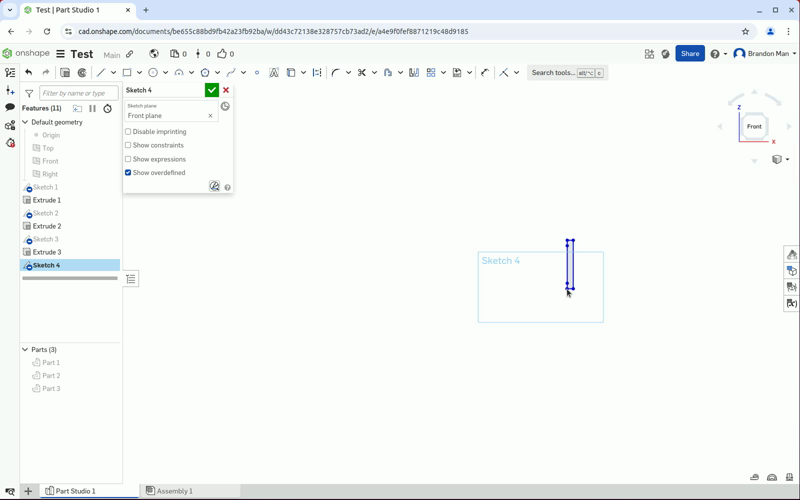
mouse_move(572, 248)
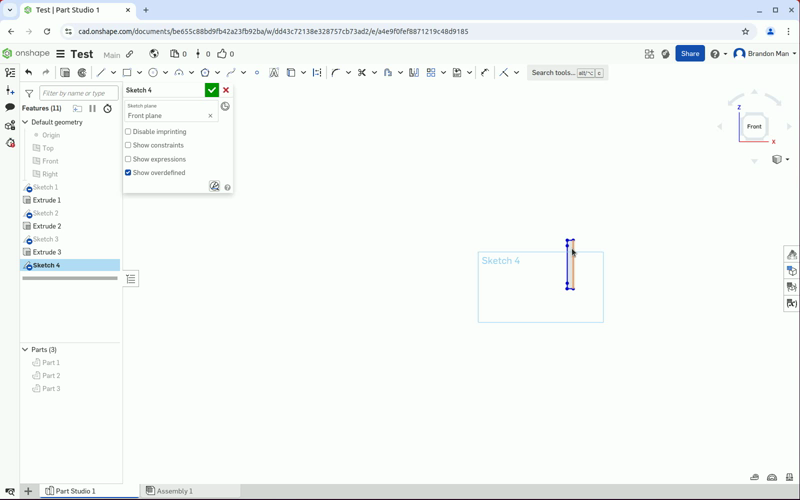
scroll(6)
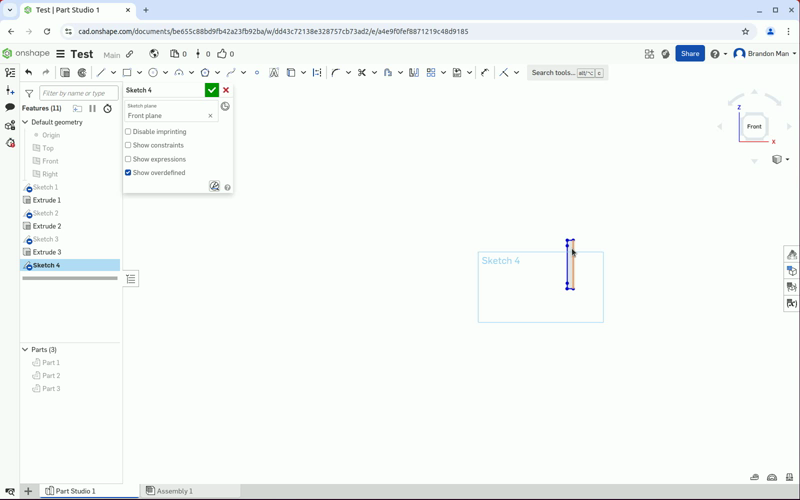
scroll(6)
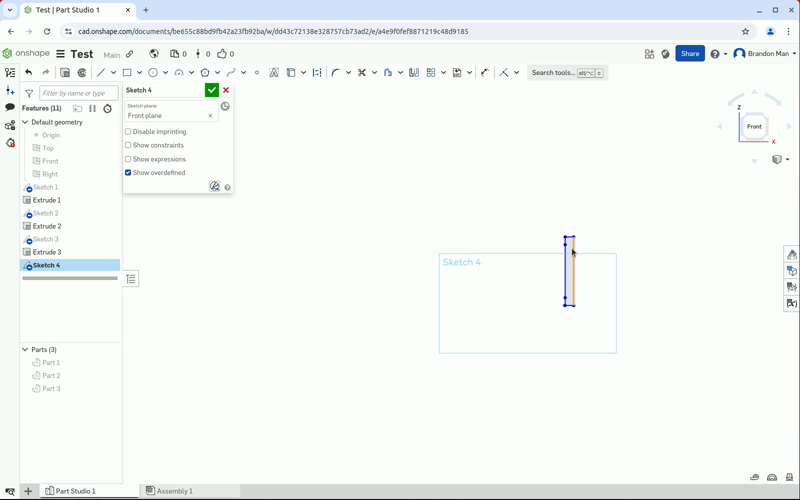
scroll(6)
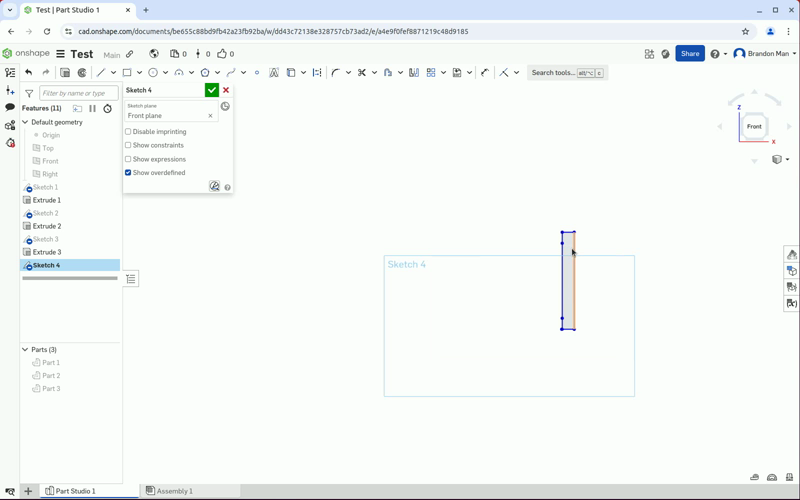
scroll(6)
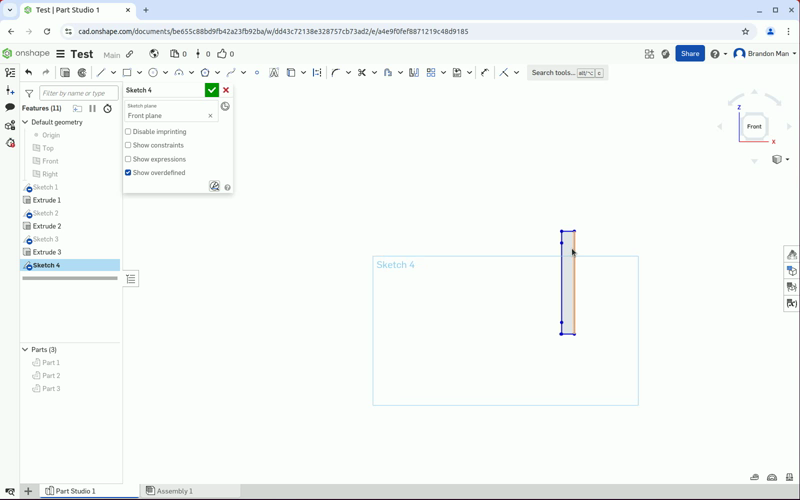
scroll(6)
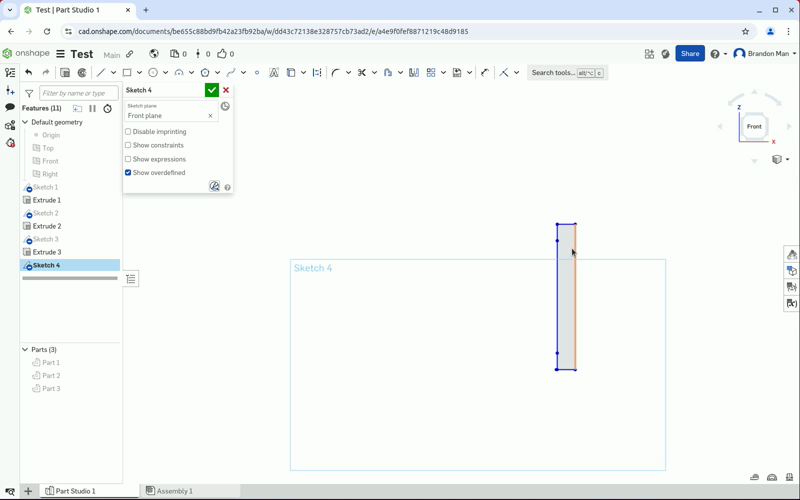
scroll(6)
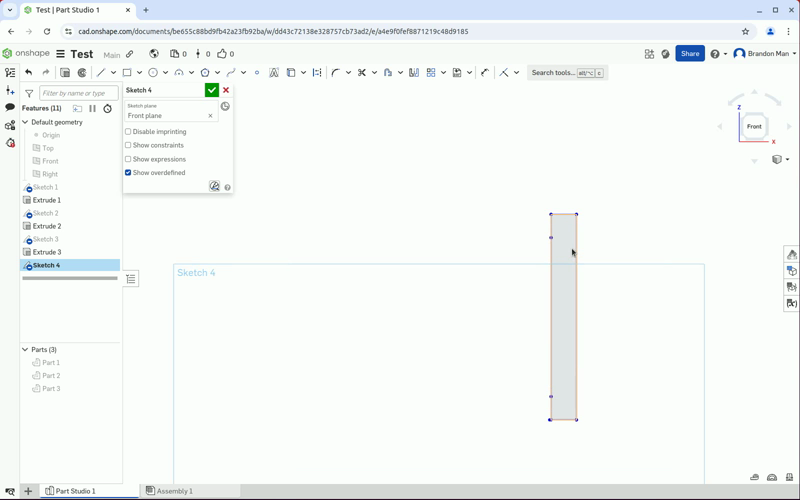
scroll(6)
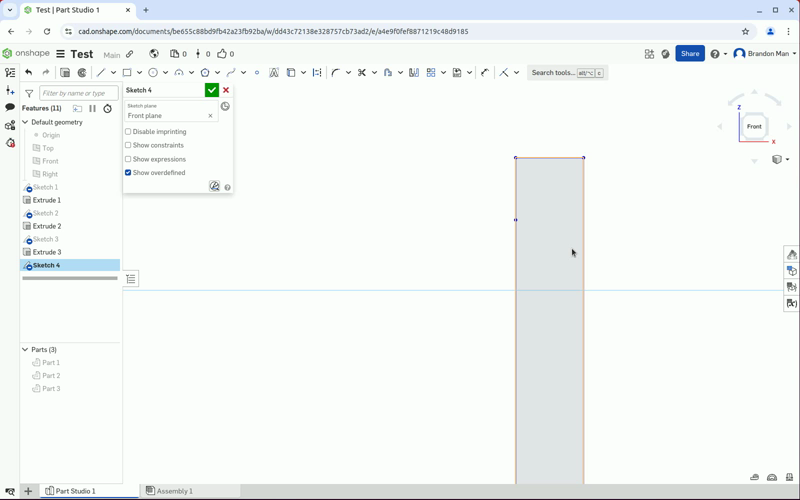
click(572, 248)
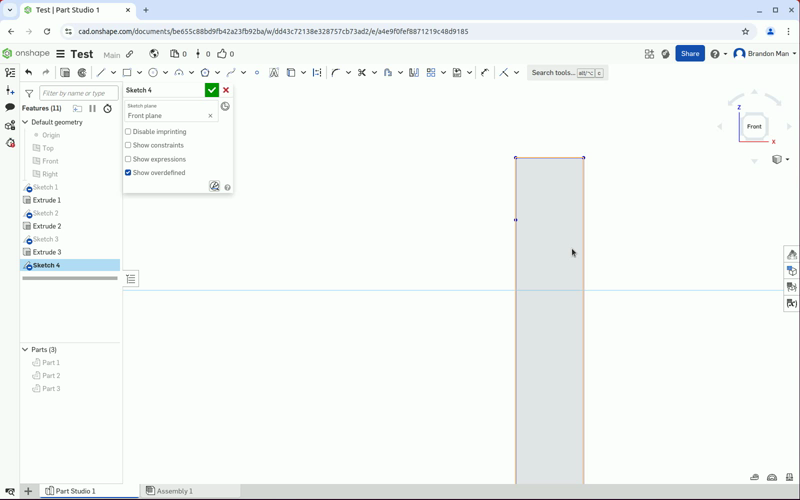
scroll(-6)
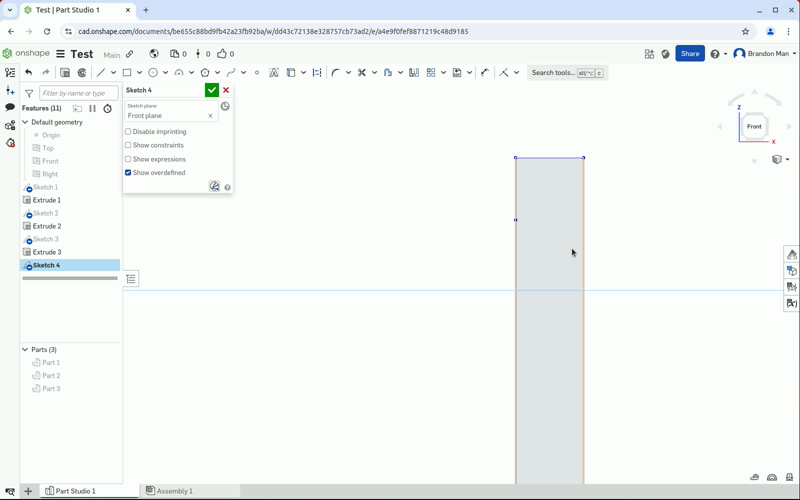
scroll(-6)
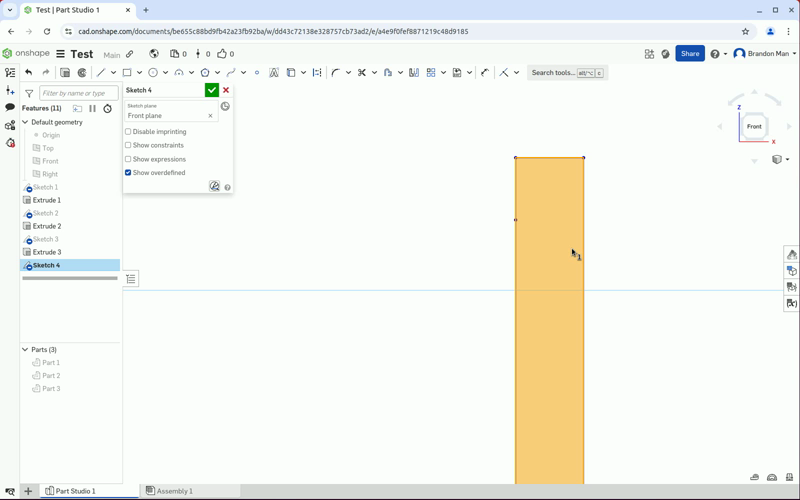
scroll(-6)
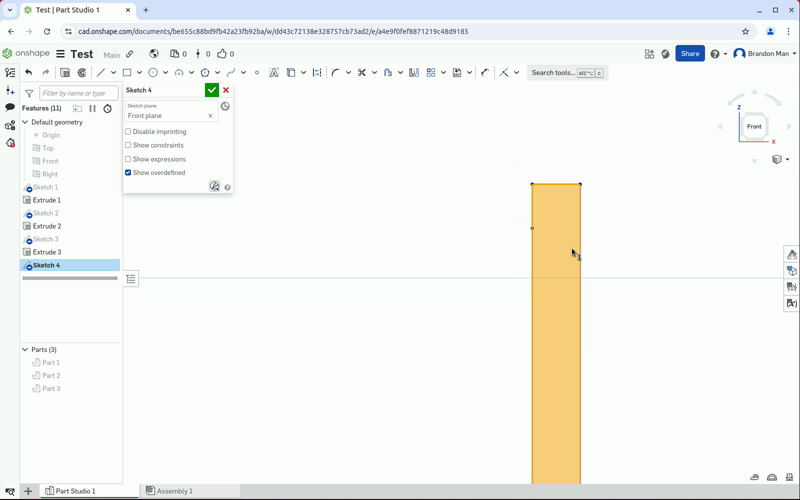
scroll(-6)
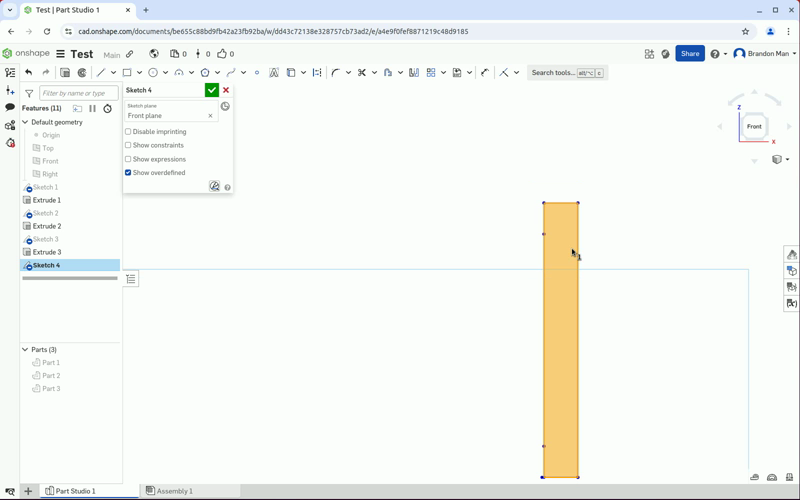
scroll(-6)
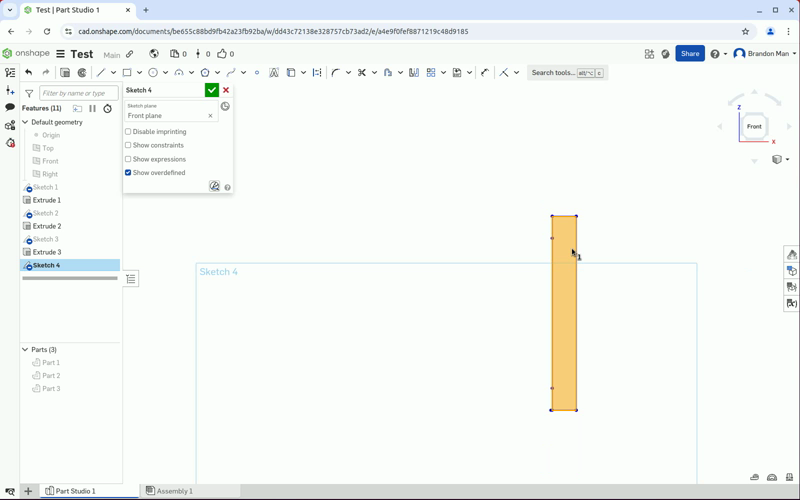
scroll(-6)
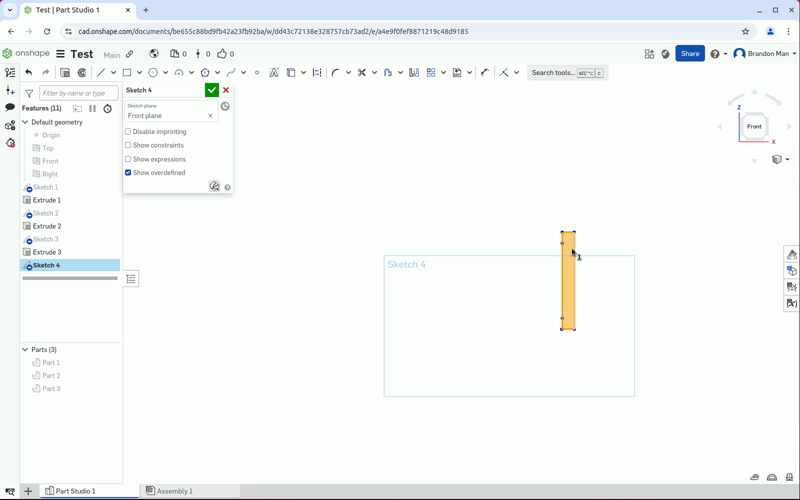
scroll(-6)
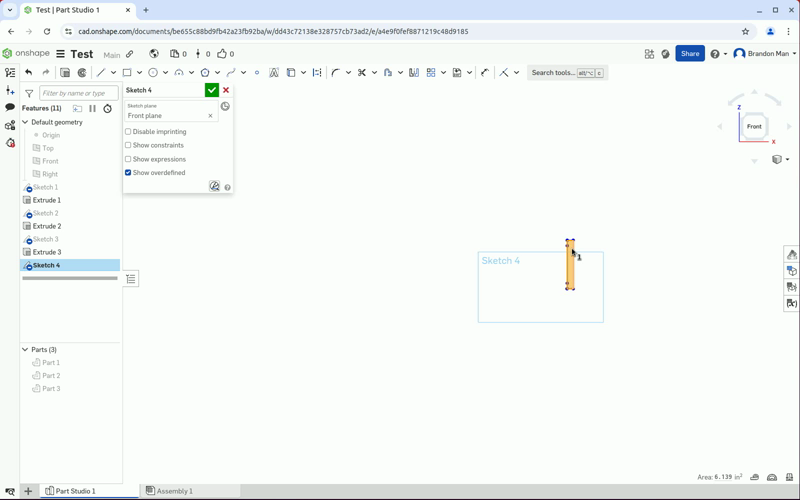
mouse_move(73, 352)
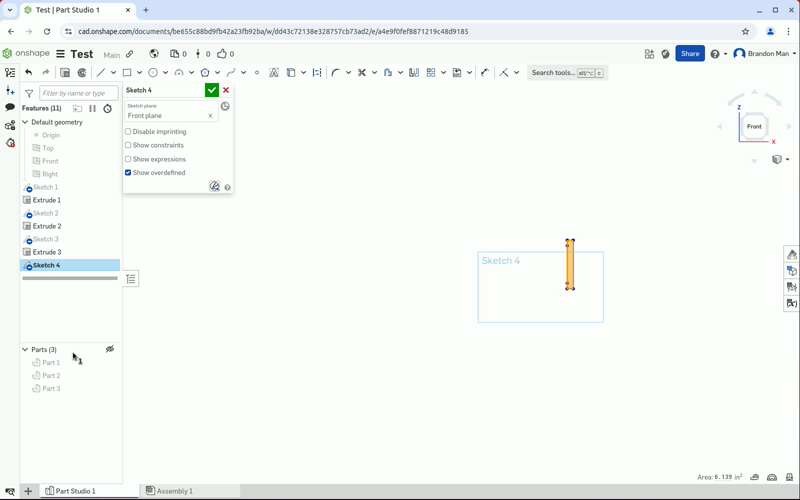
key(shift+y)
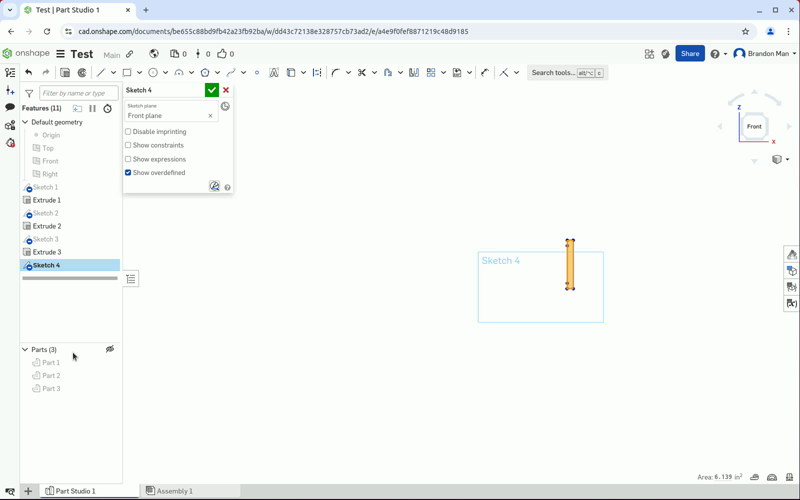
key(shift+e)
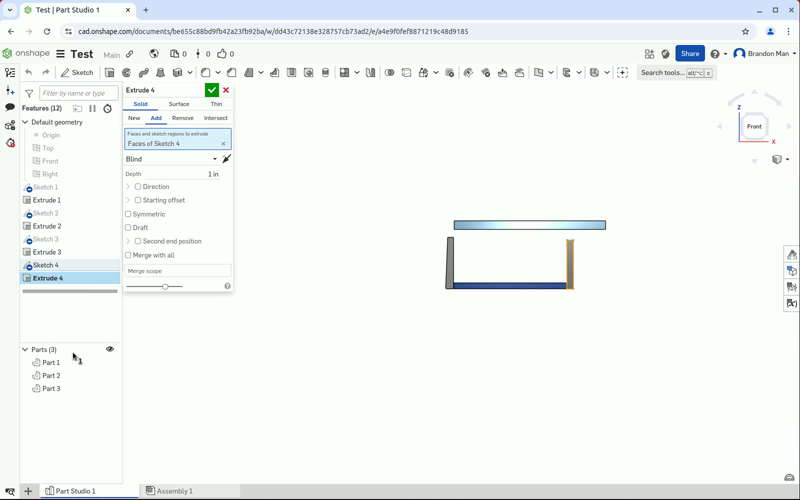
mouse_move(143, 106)
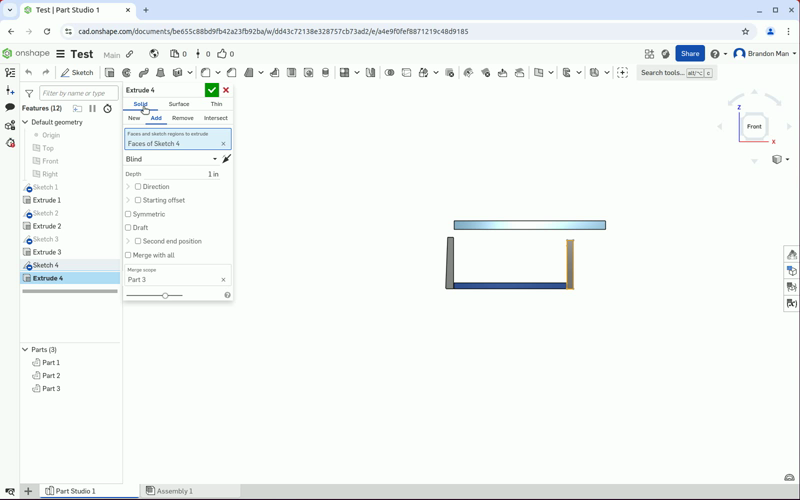
click(143, 106)
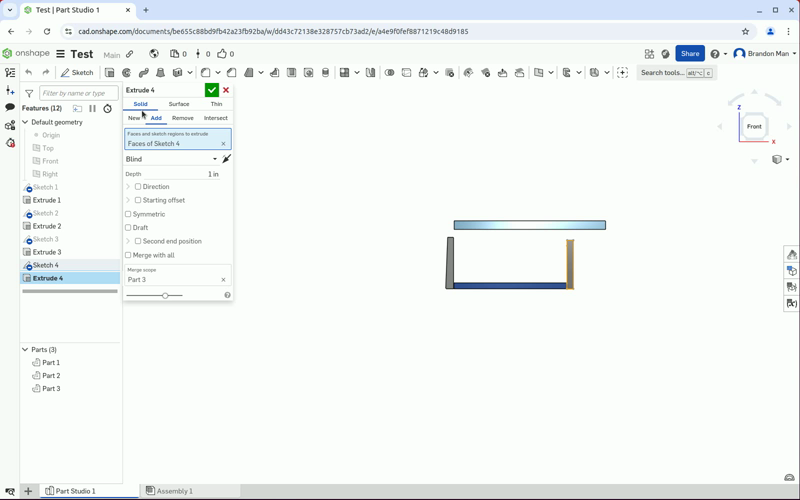
mouse_move(137, 120)
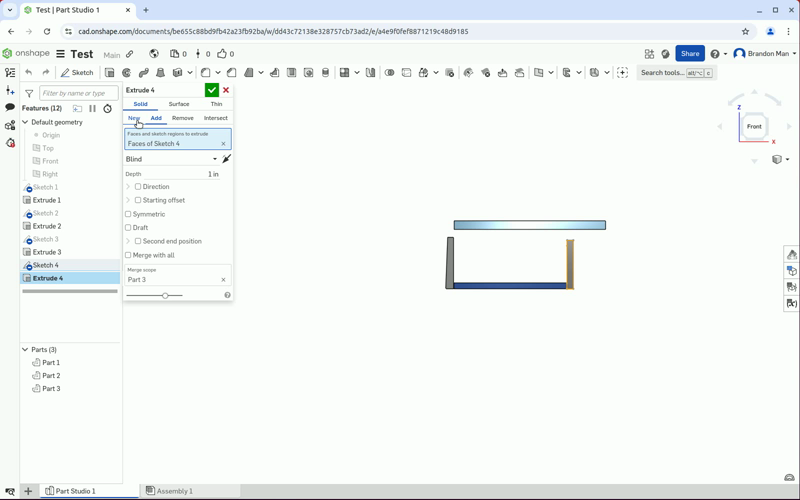
click(137, 120)
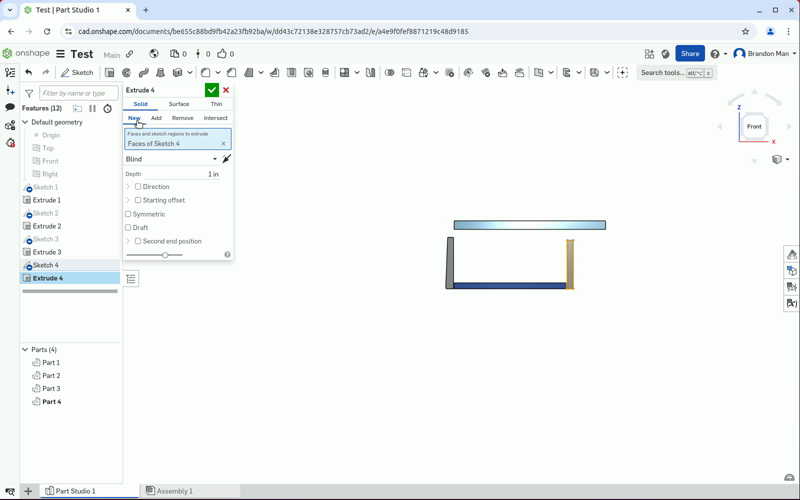
key(tab, 4)
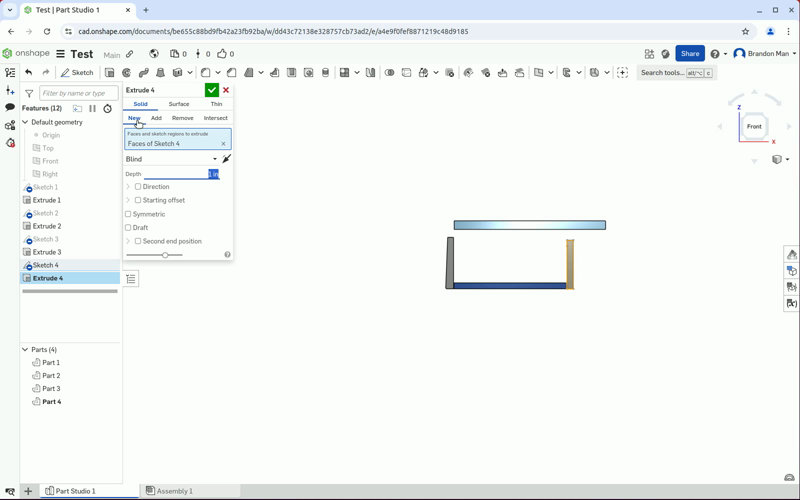
text(5.536)
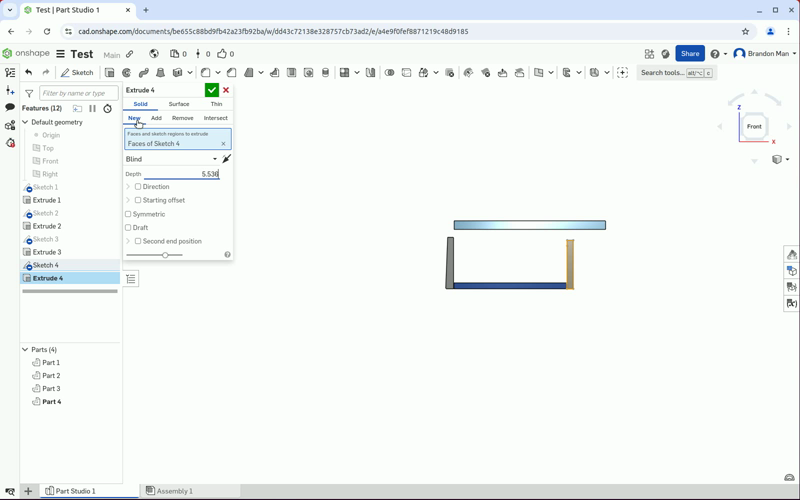
key(enter)
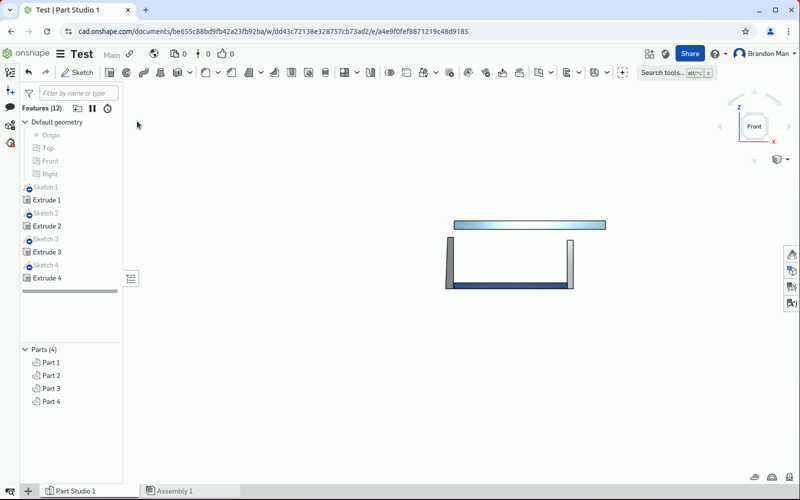
key(shift+h)
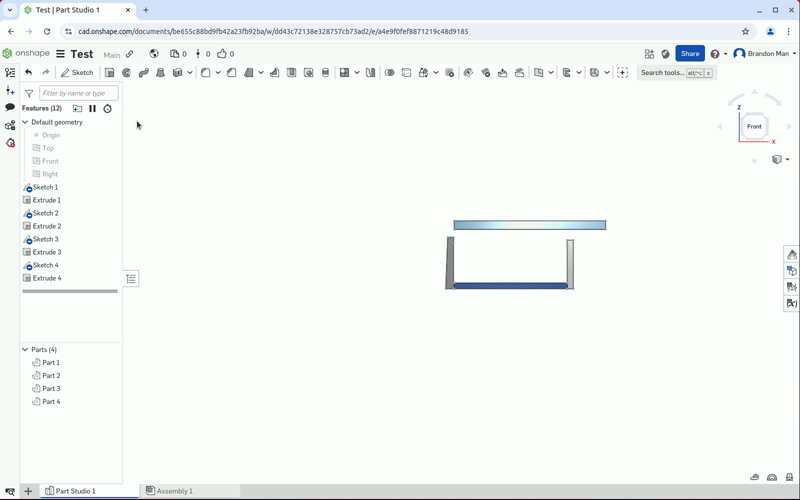
key(shift+h)
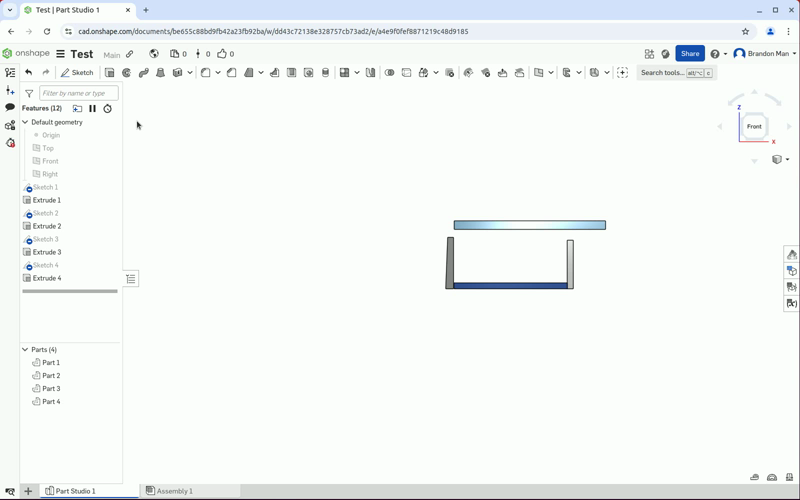
mouse_move(73, 189)
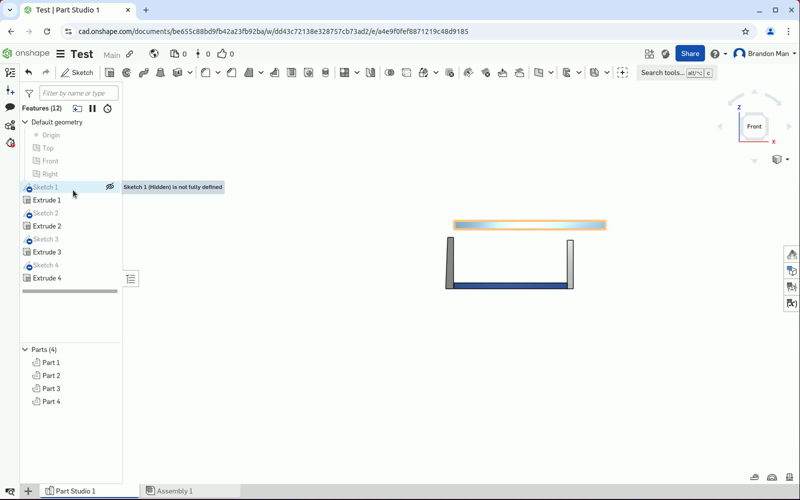
click(73, 189)
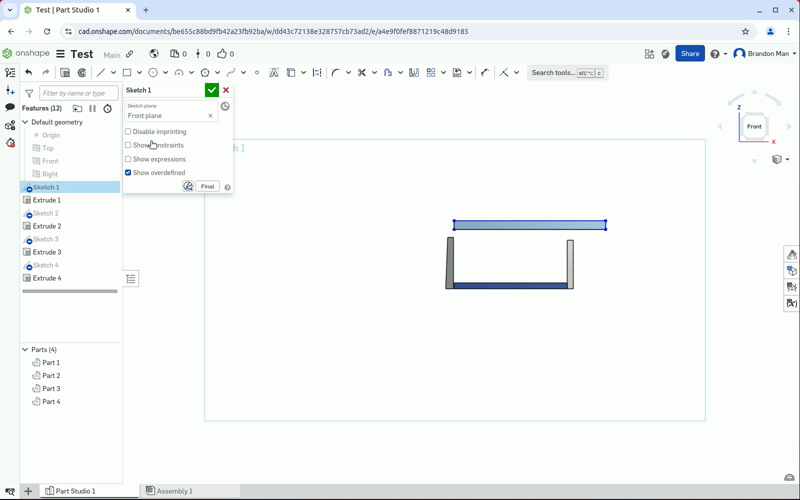
mouse_move(229, 92)
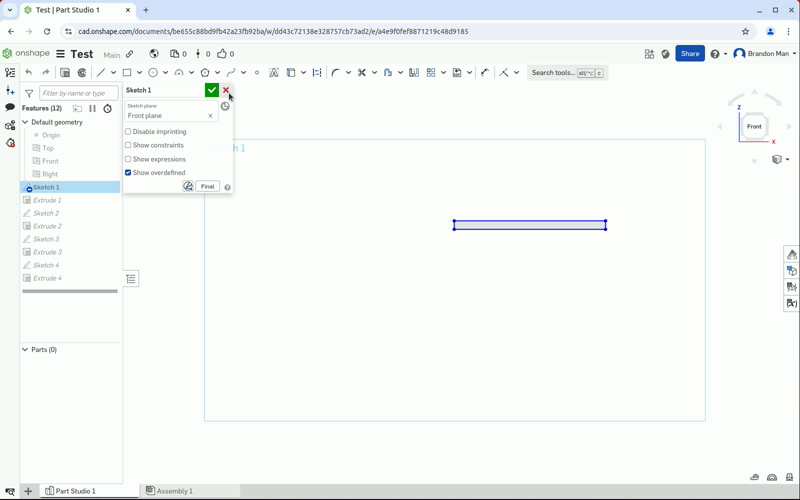
click(229, 92)
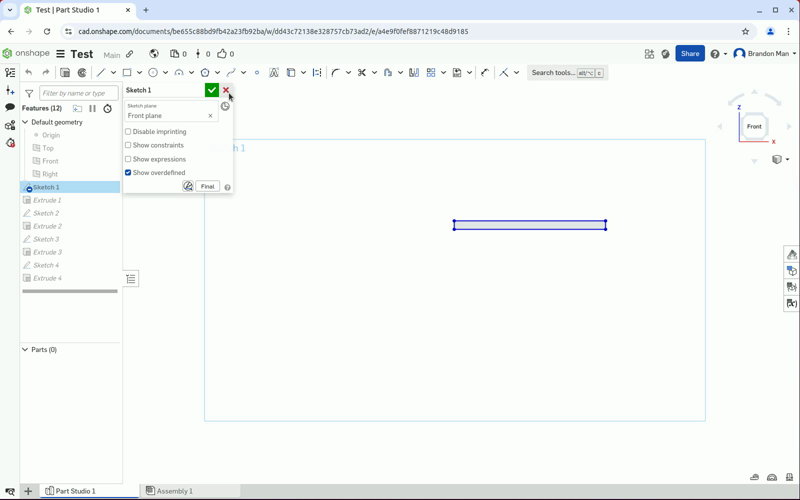
key(shift+s)
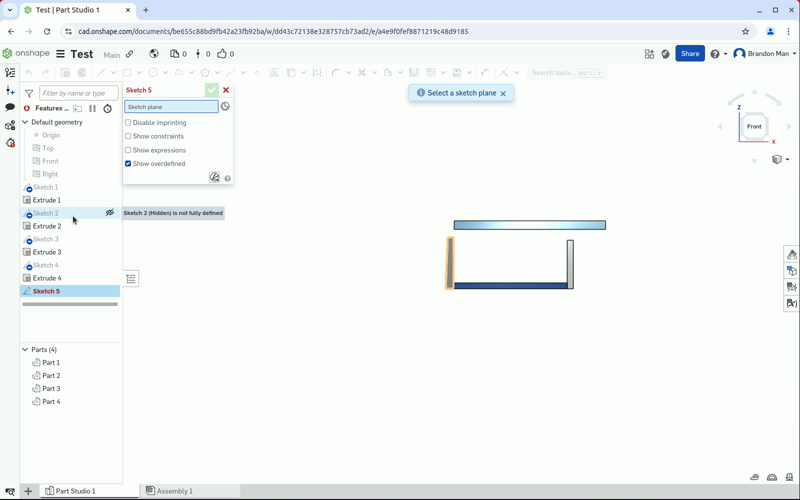
scroll(3)
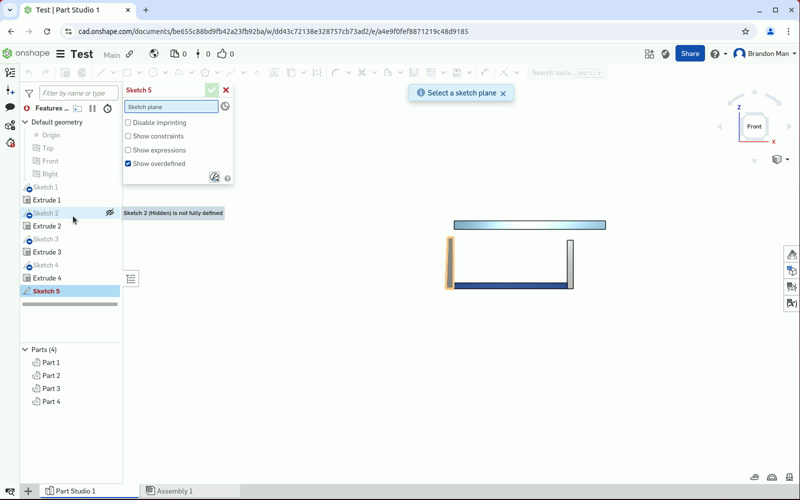
mouse_move(73, 163)
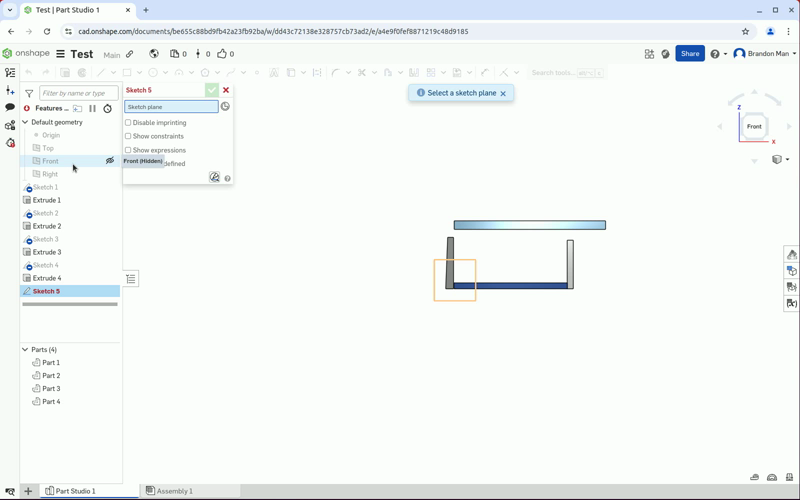
click(73, 163)
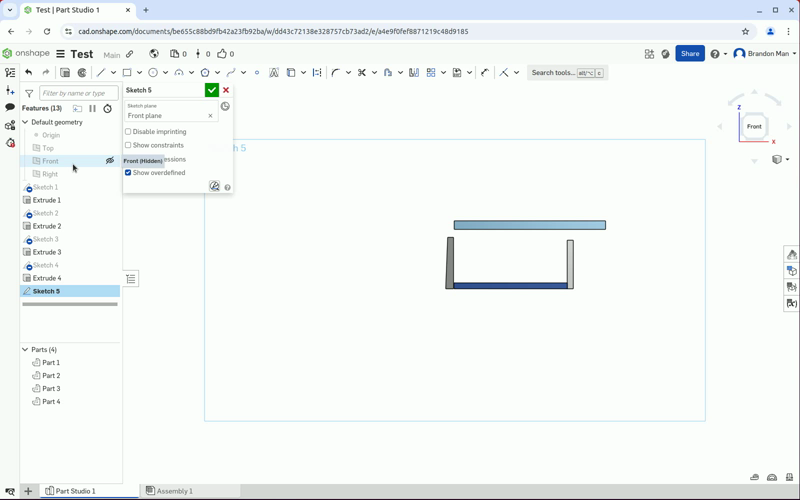
mouse_move(73, 352)
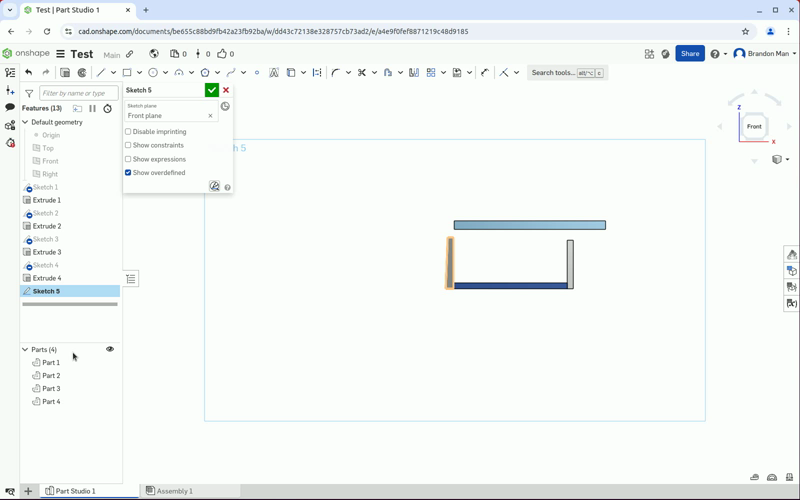
key(y)
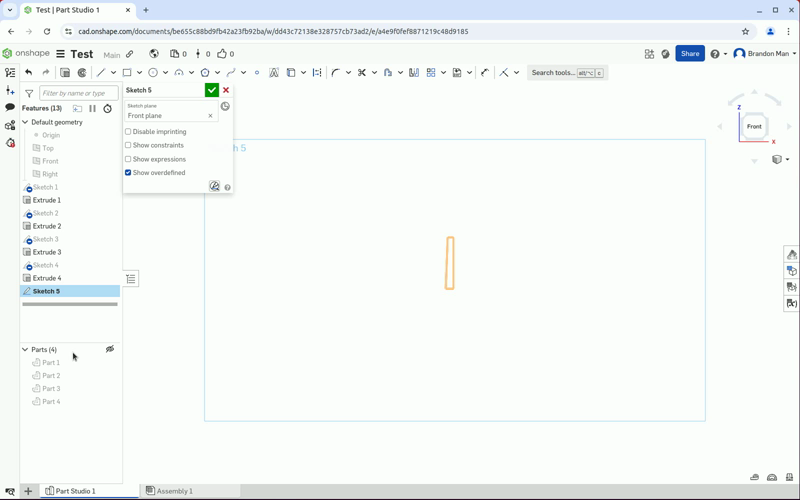
key(l)
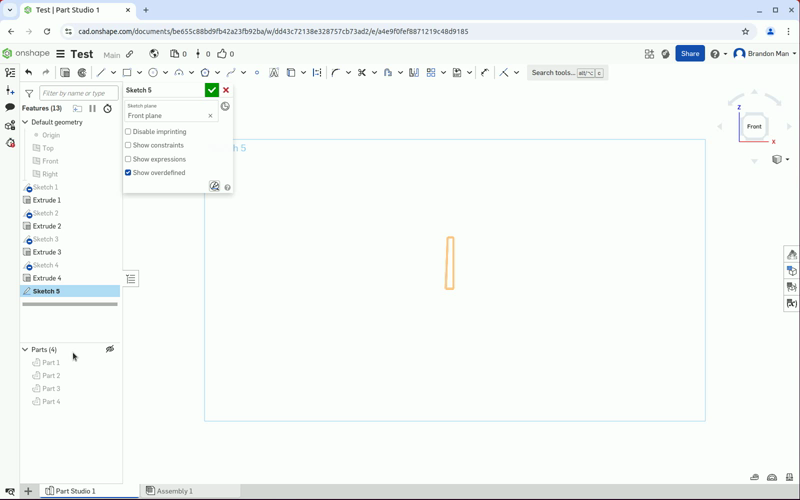
key_down(shift)
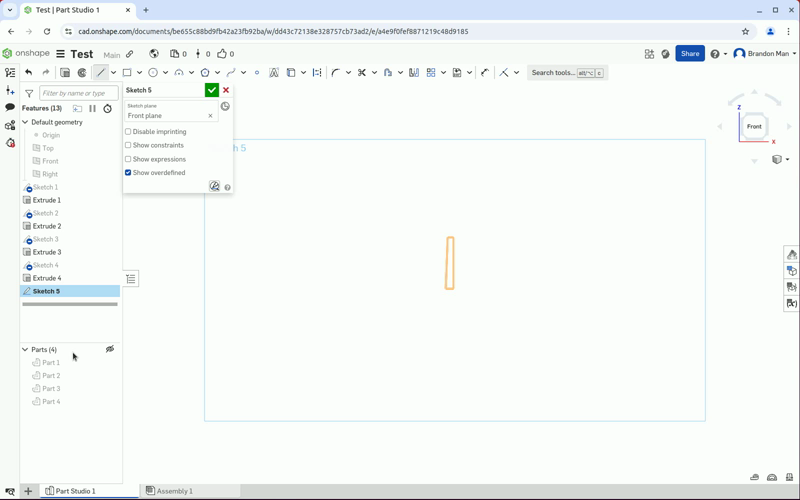
mouse_move(460, 282)
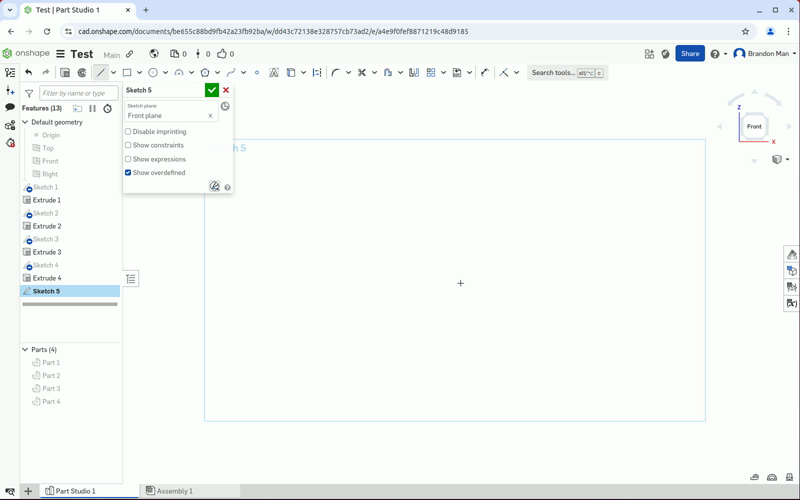
click(460, 282)
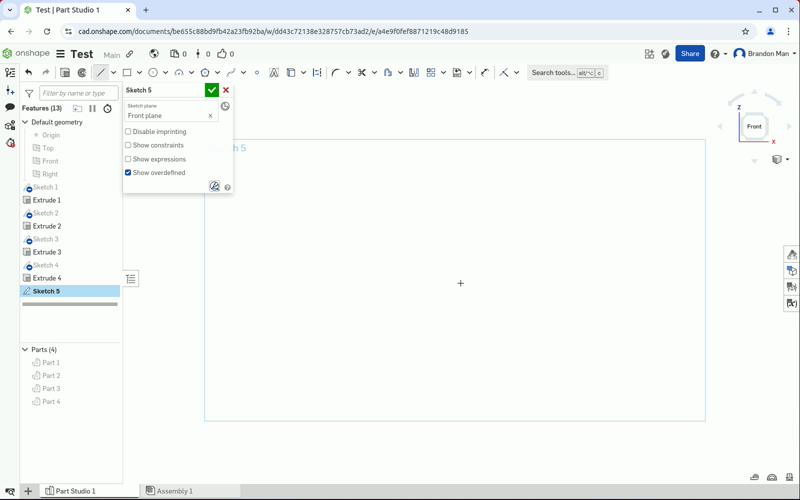
key_up(shift)
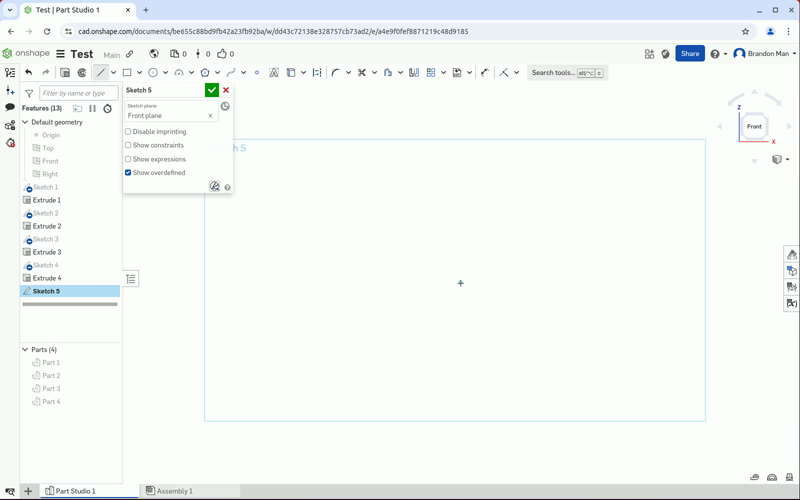
key_down(shift)
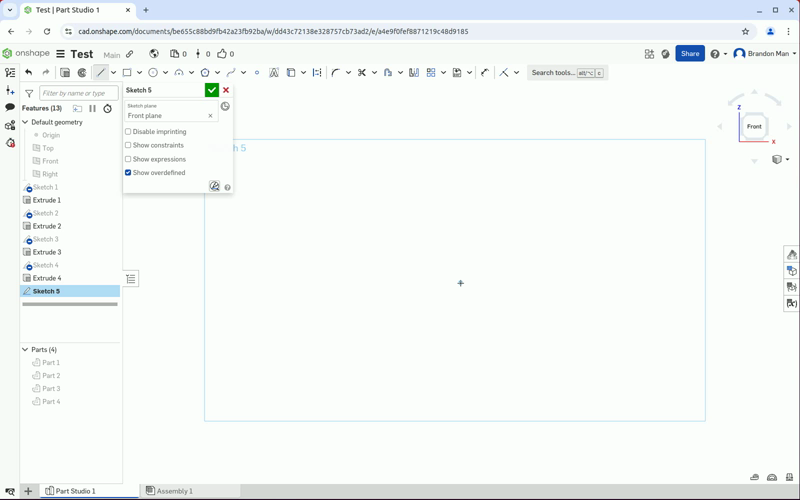
mouse_move(567, 282)
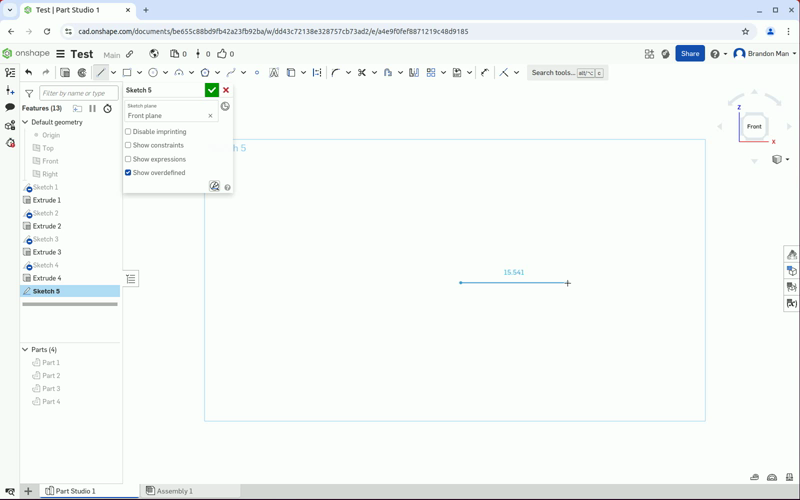
click(567, 282)
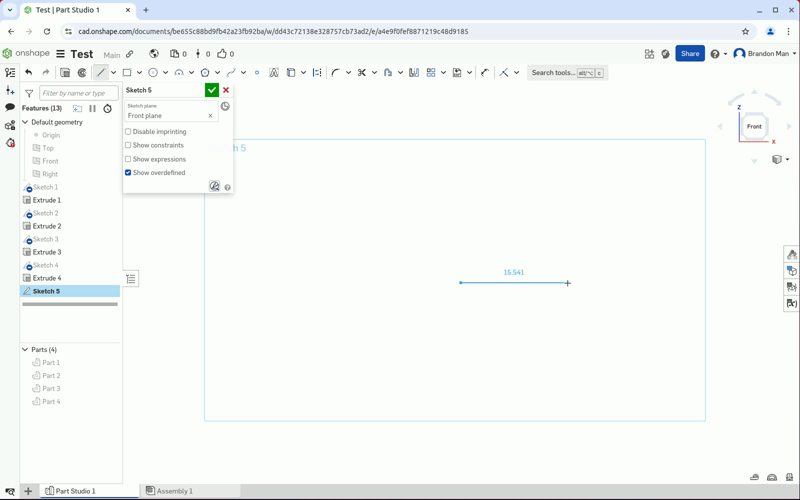
key_up(shift)
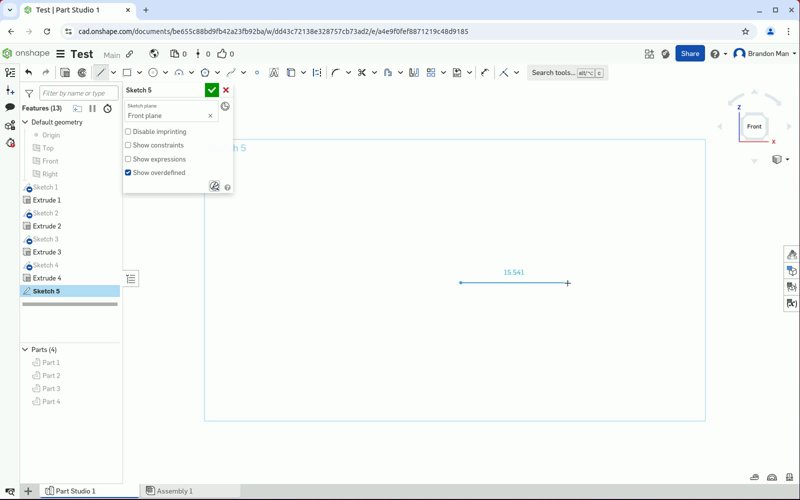
key_down(shift)
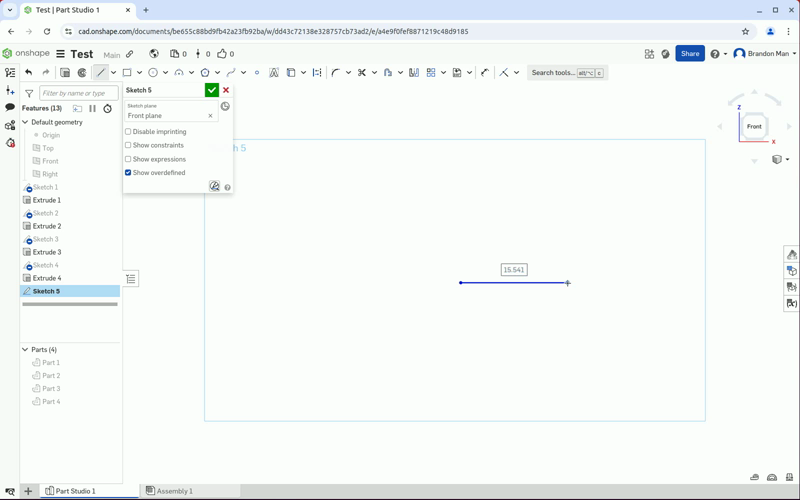
mouse_move(589, 282)
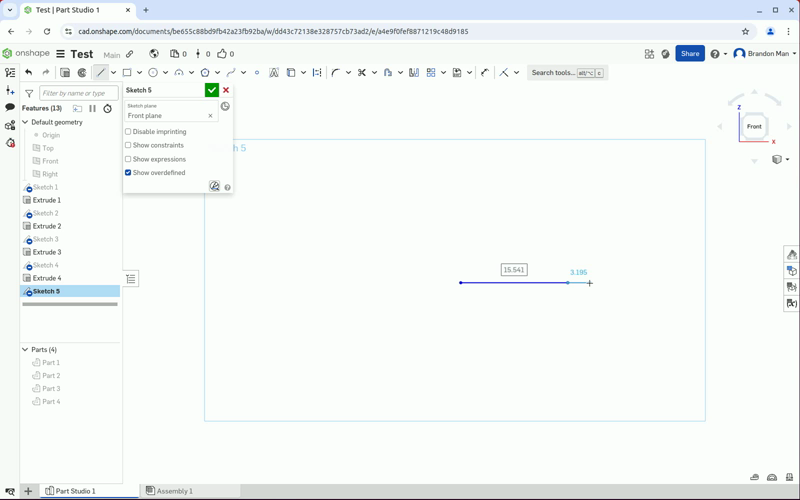
mouse_move(567, 245)
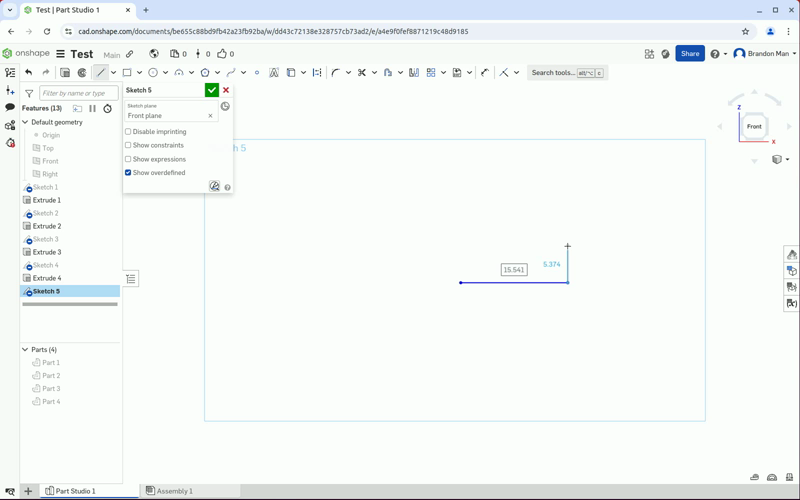
click(567, 245)
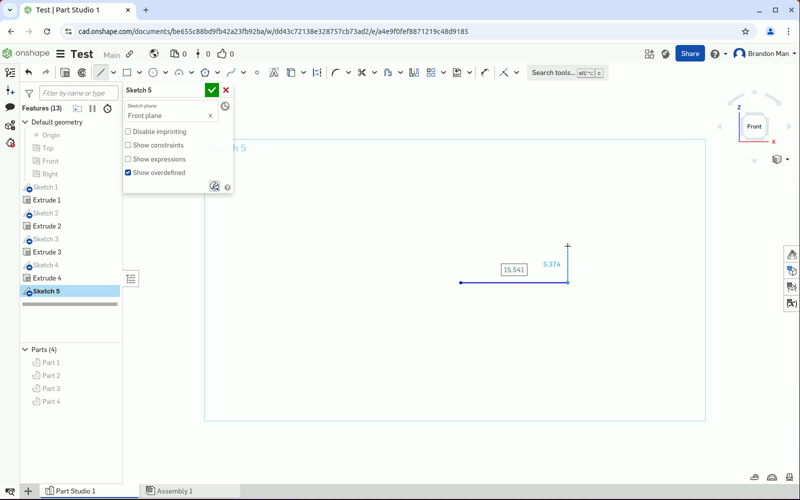
key_up(shift)
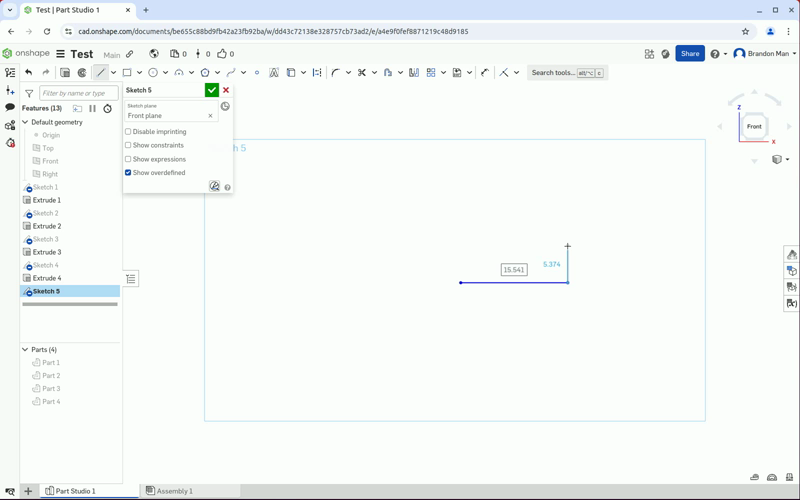
key_down(shift)
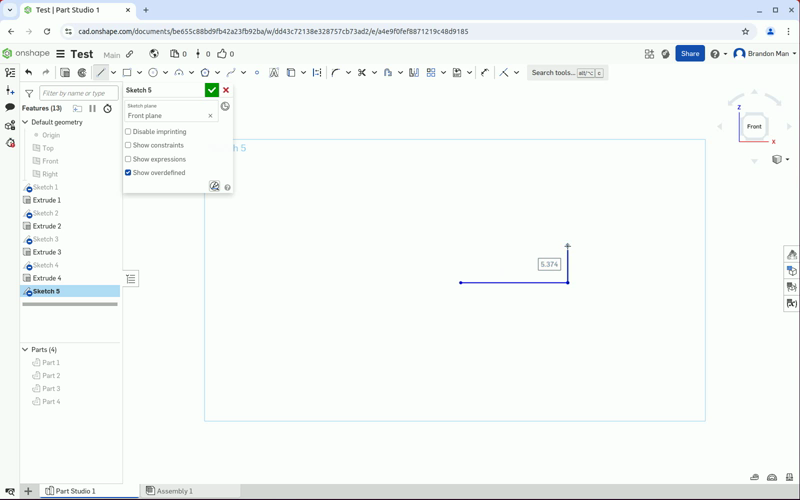
mouse_move(460, 245)
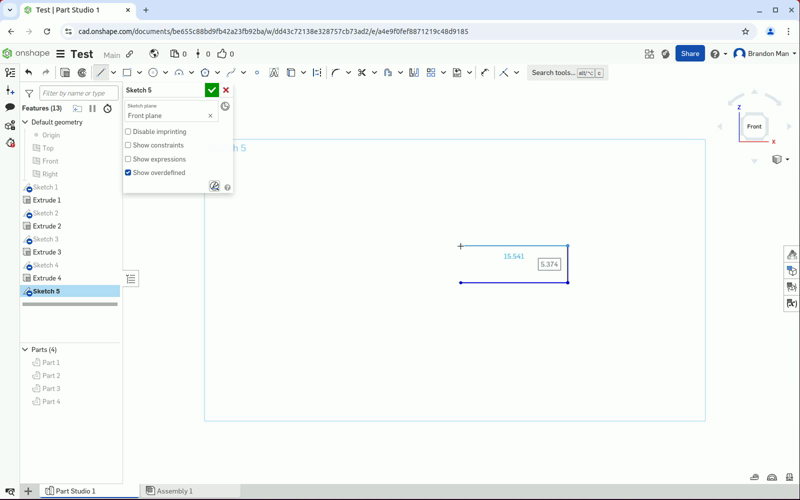
click(460, 245)
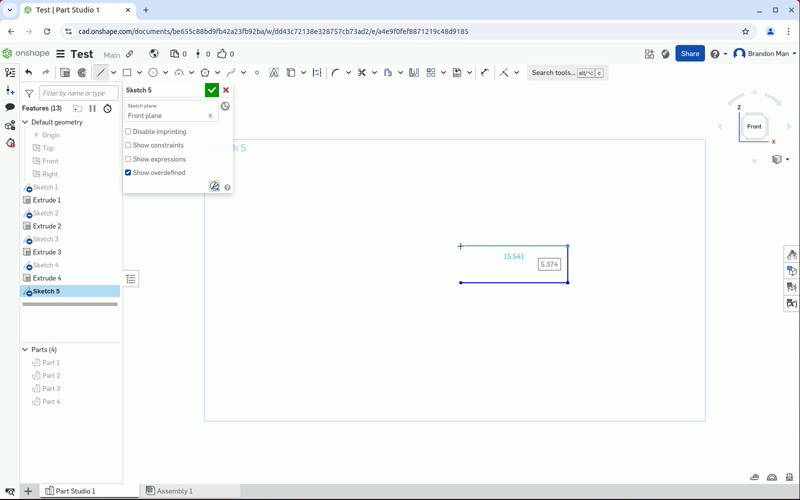
key_up(shift)
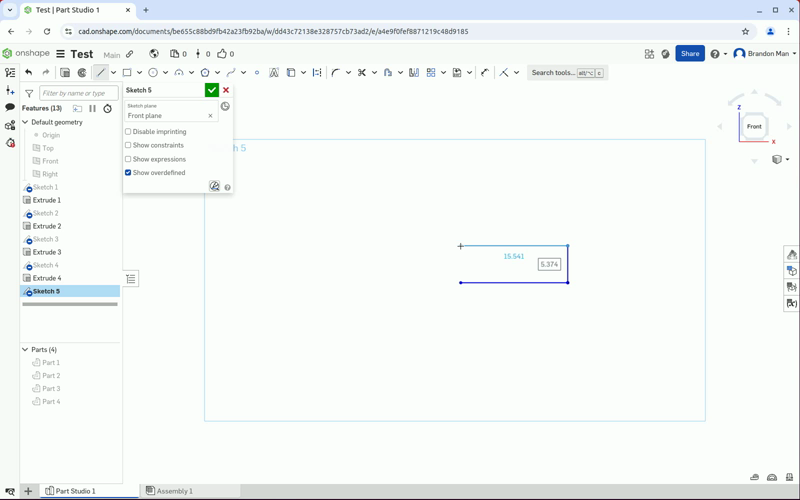
mouse_move(490, 245)
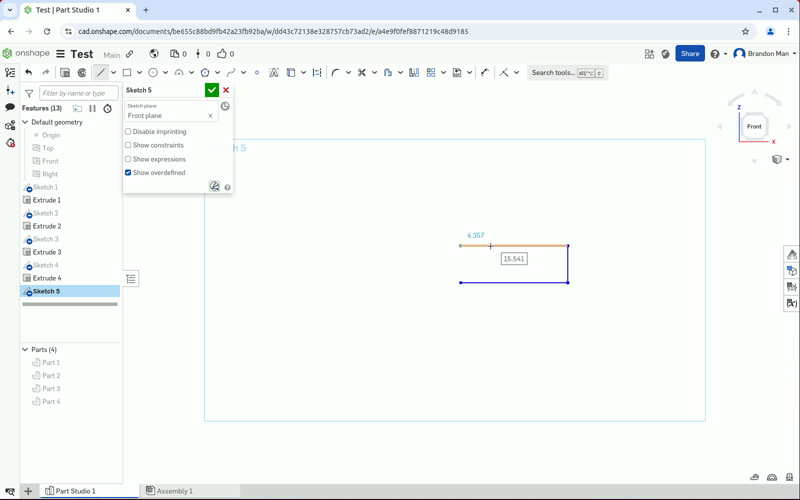
key_down(shift)
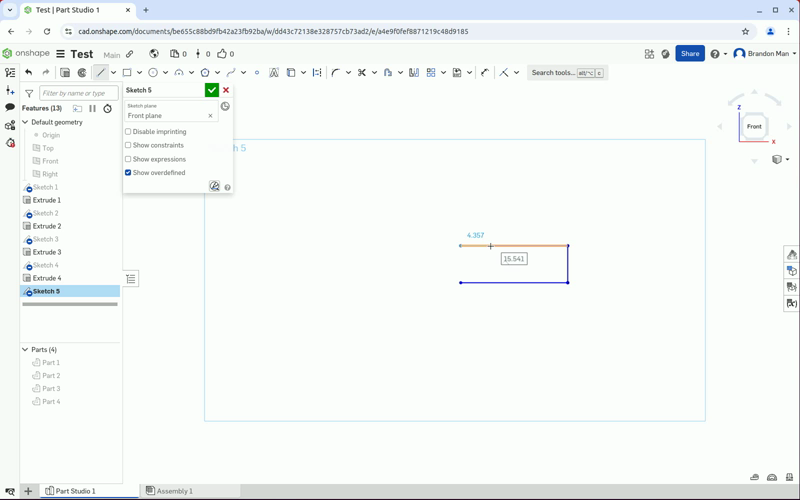
mouse_move(460, 282)
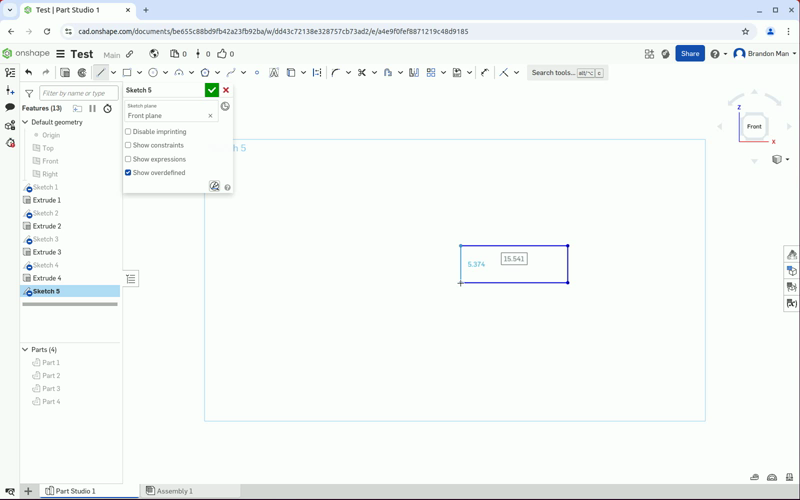
key_up(shift)
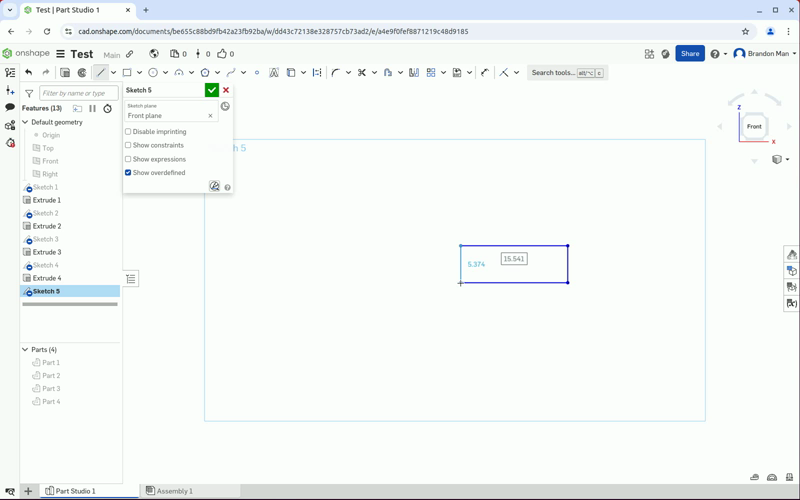
click(460, 282)
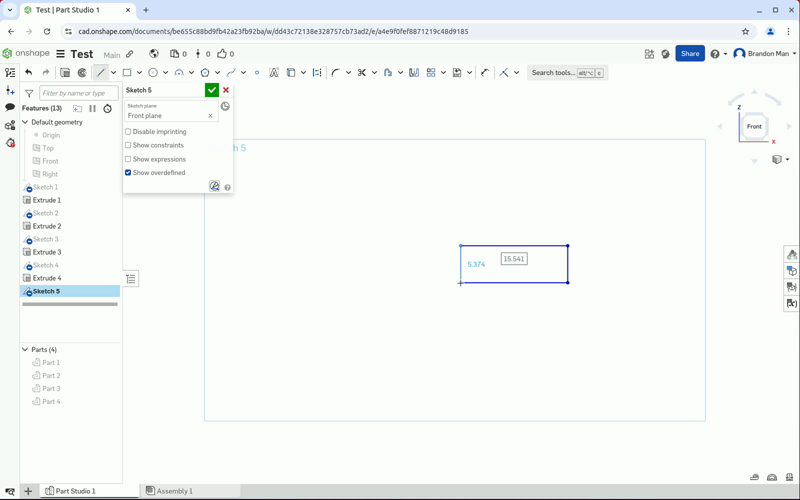
key(esc)
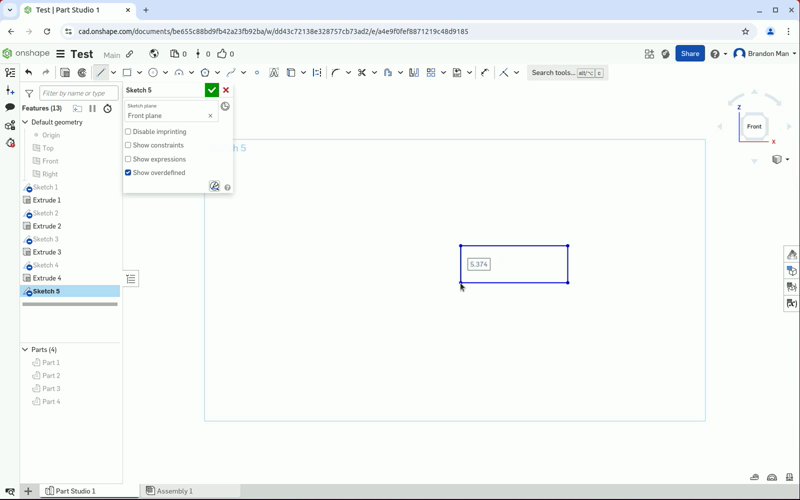
mouse_move(534, 254)
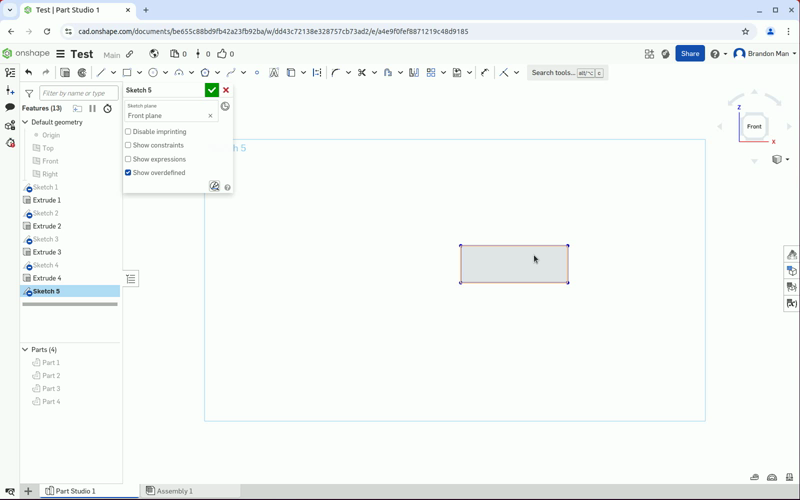
click(534, 254)
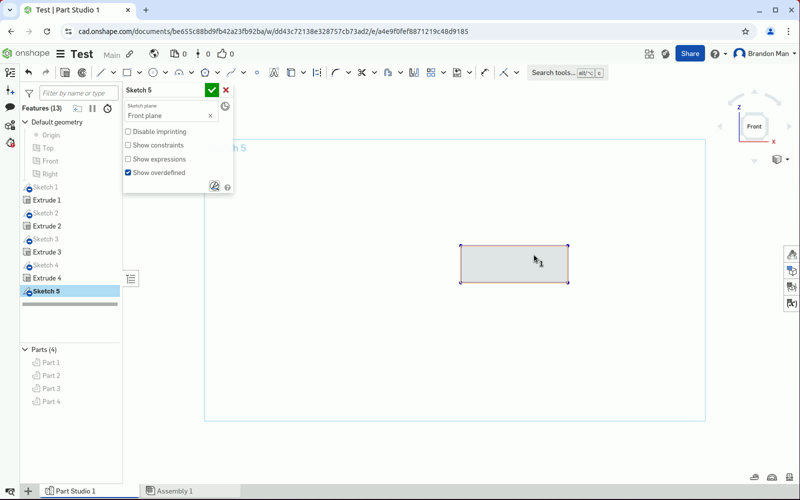
mouse_move(73, 352)
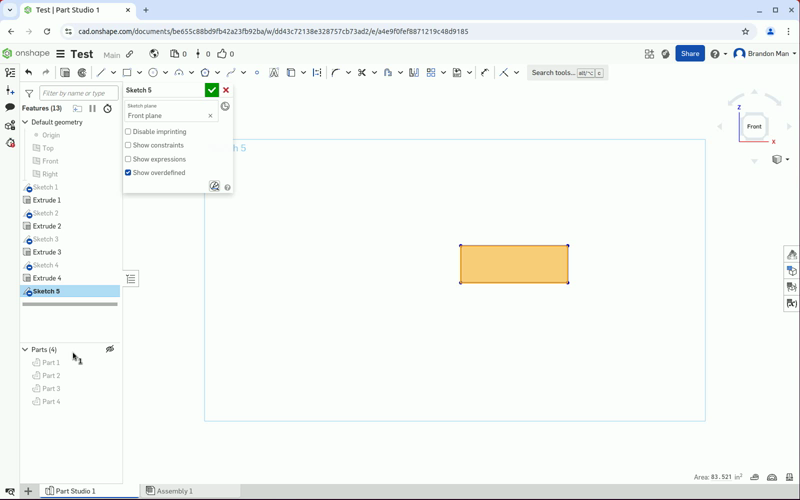
key(shift+y)
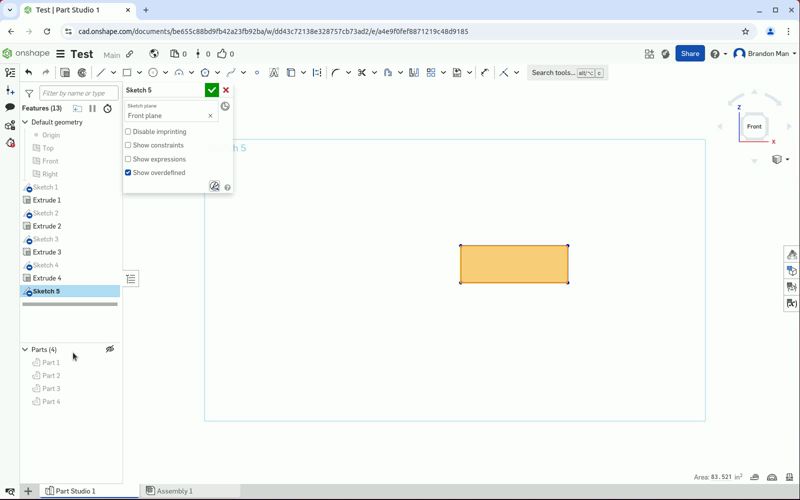
key(shift+e)
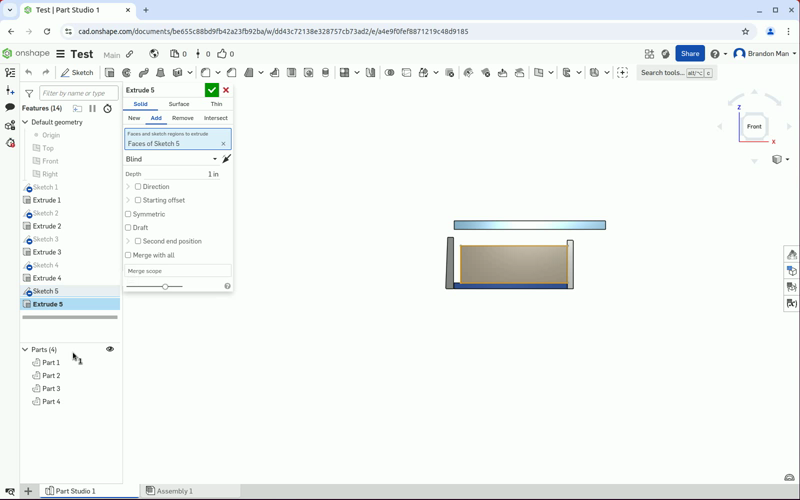
mouse_move(143, 106)
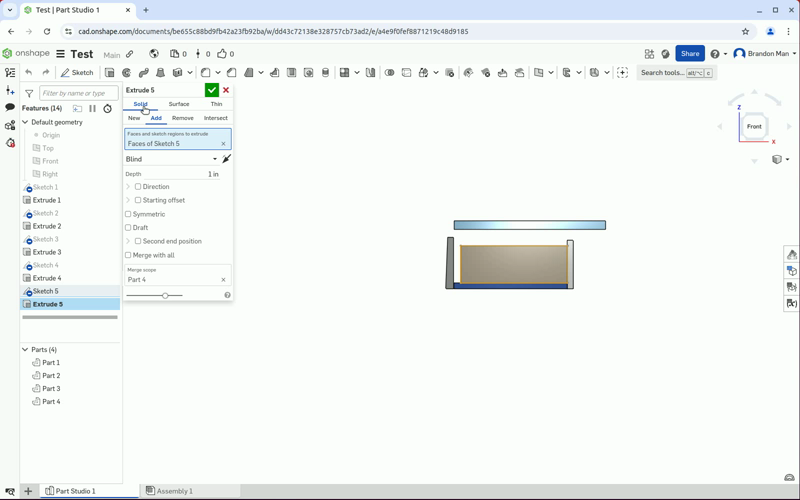
click(143, 106)
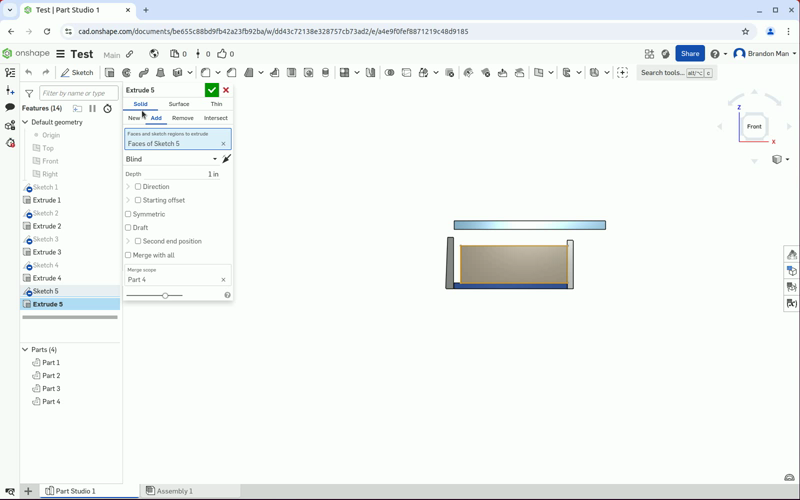
mouse_move(137, 120)
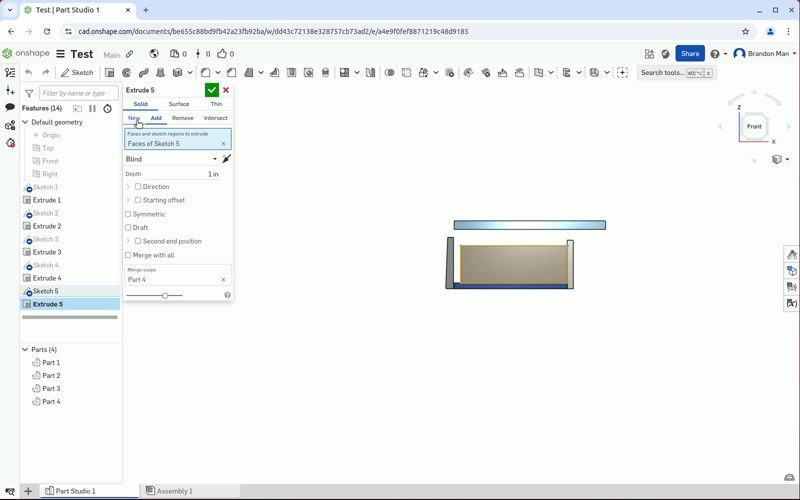
click(137, 120)
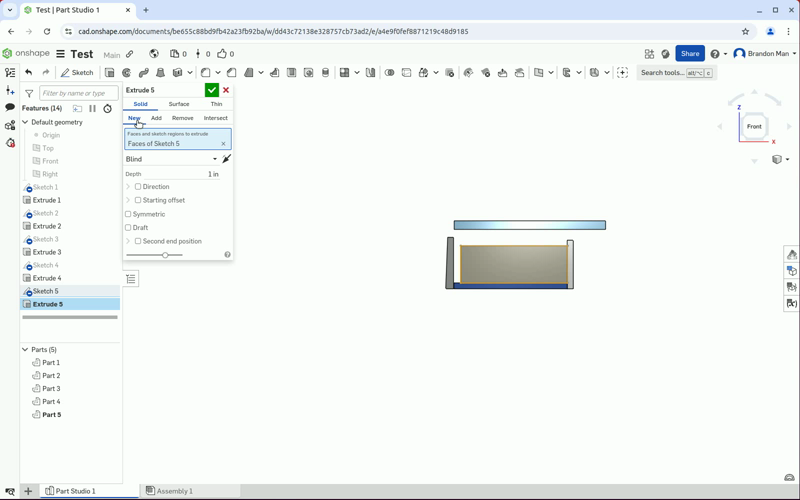
key(tab, 4)
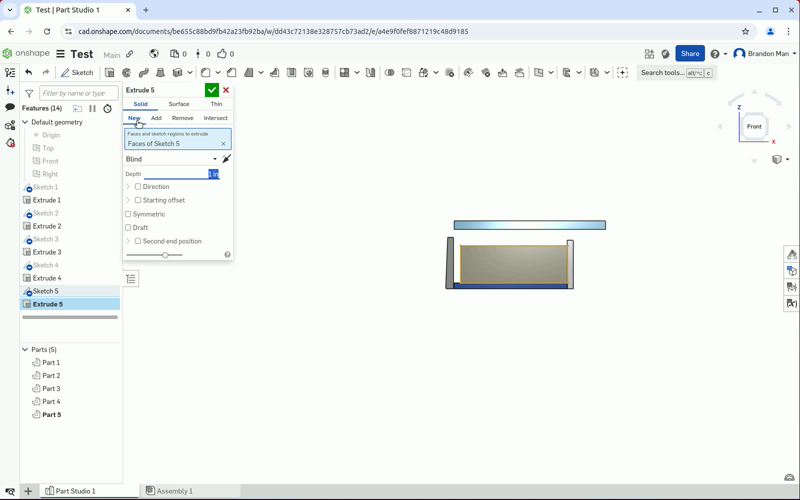
text(1.204)
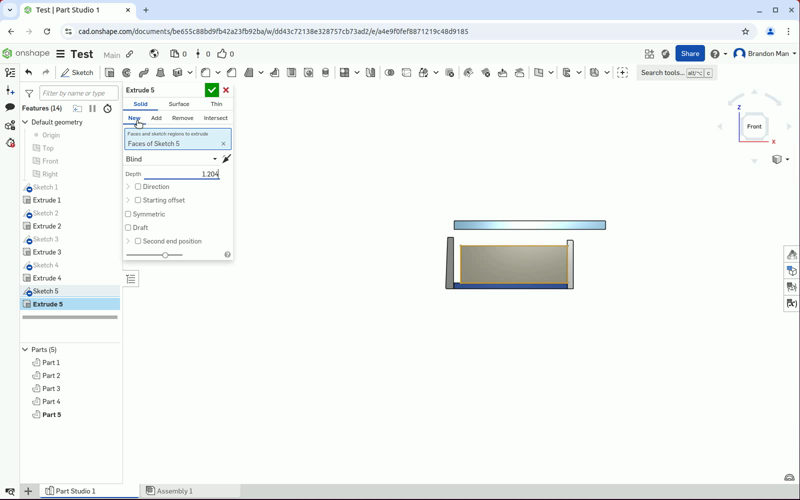
key(enter)
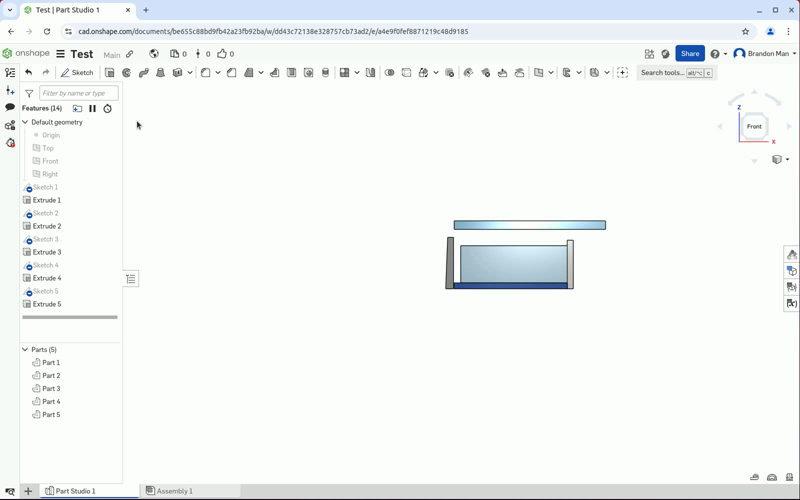
key(shift+h)
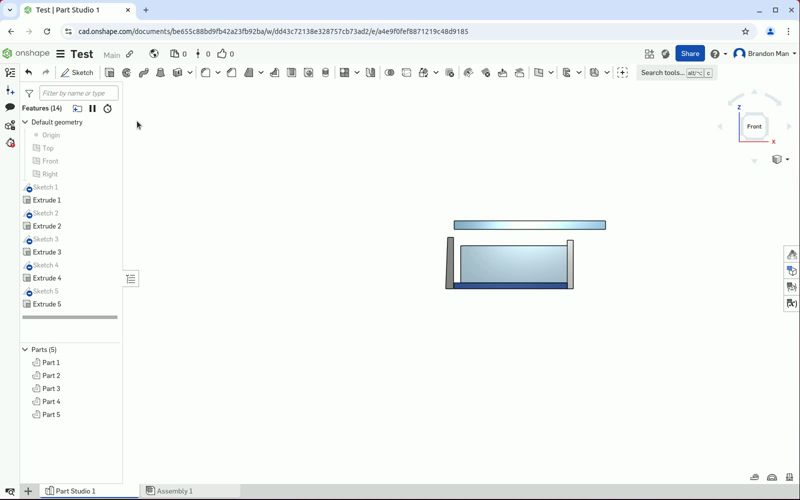
key(shift+h)
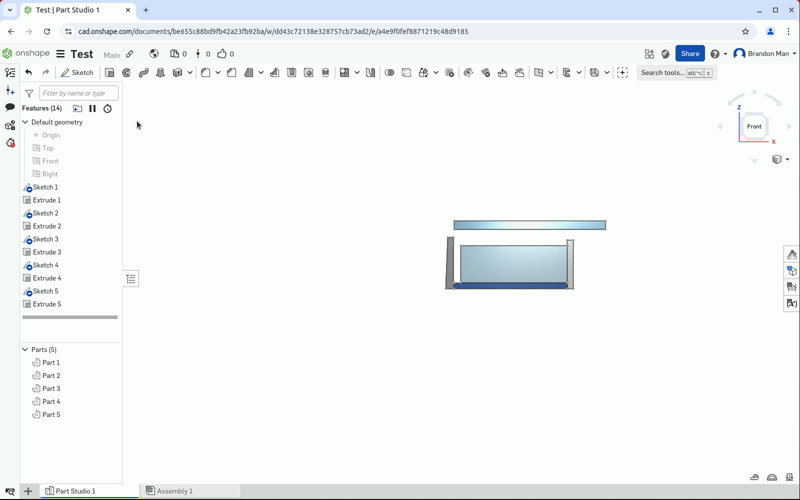
key(shift+7)
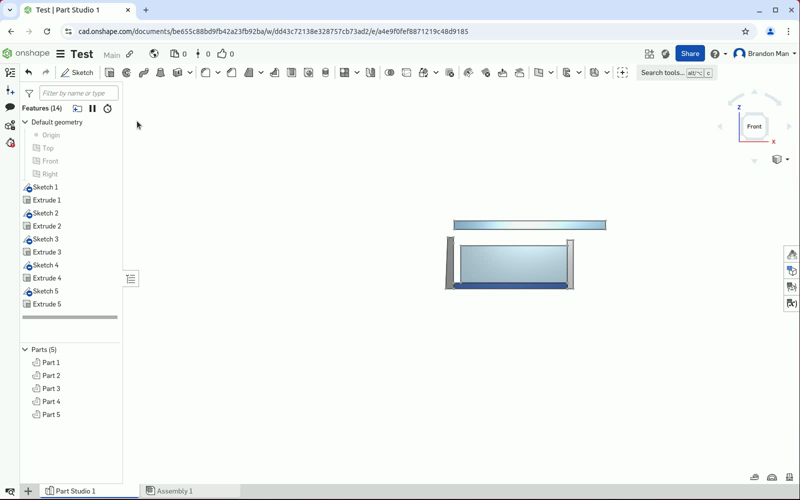
key(left, 2)
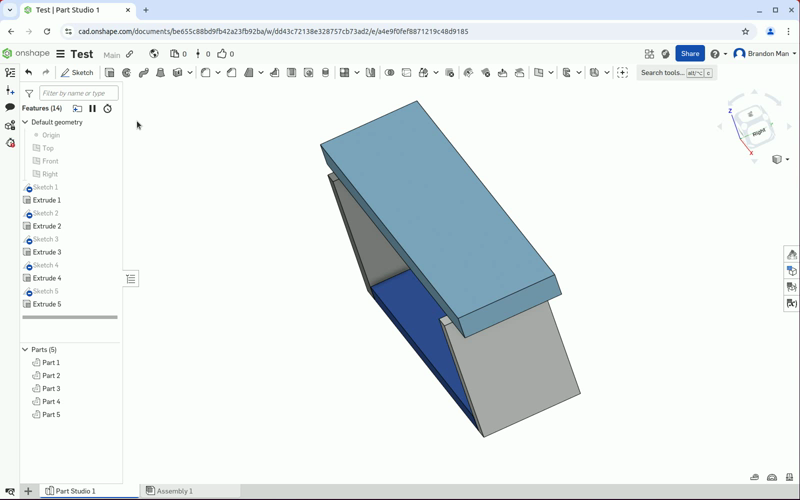
key(down, 2)
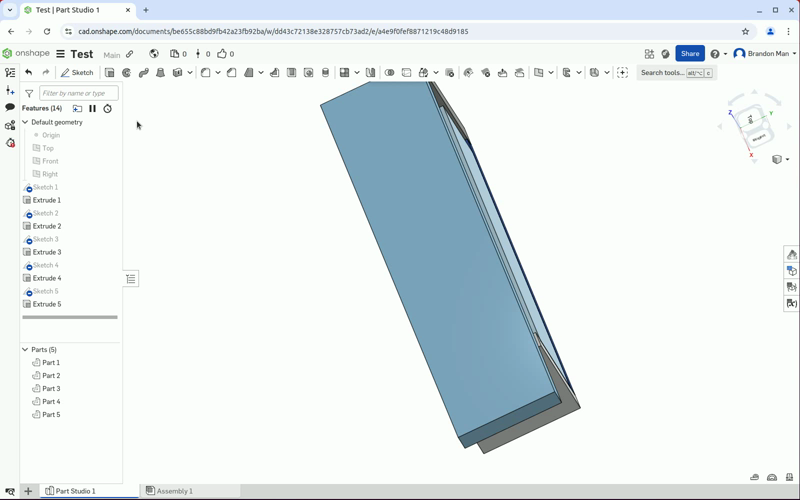
key(up, 2)
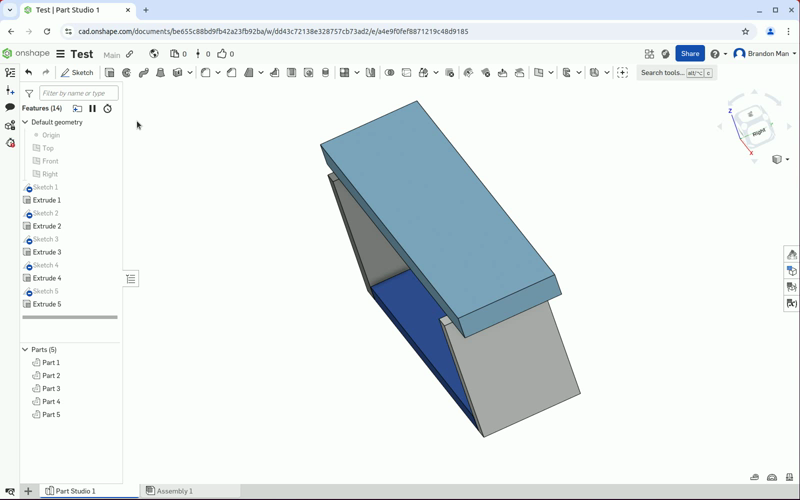
key(right, 2)
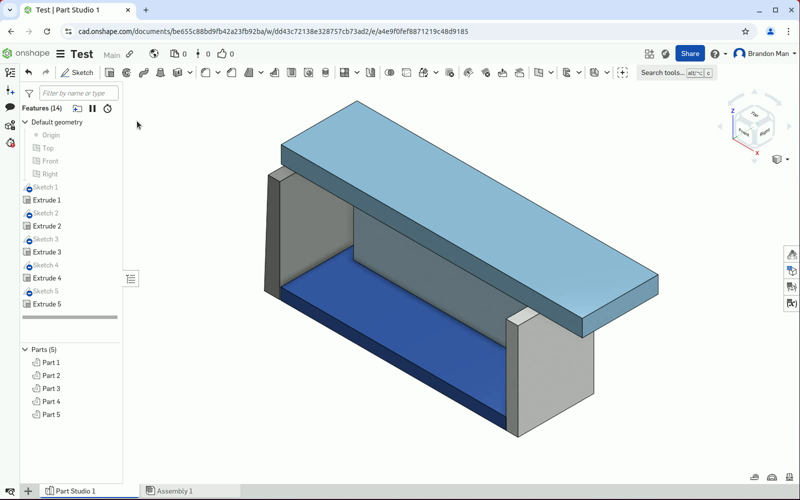
mouse_move(73, 189)
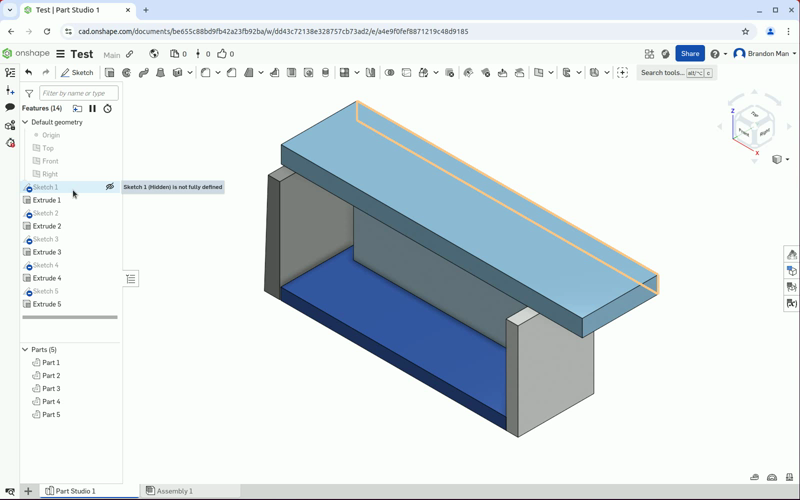
click(73, 189)